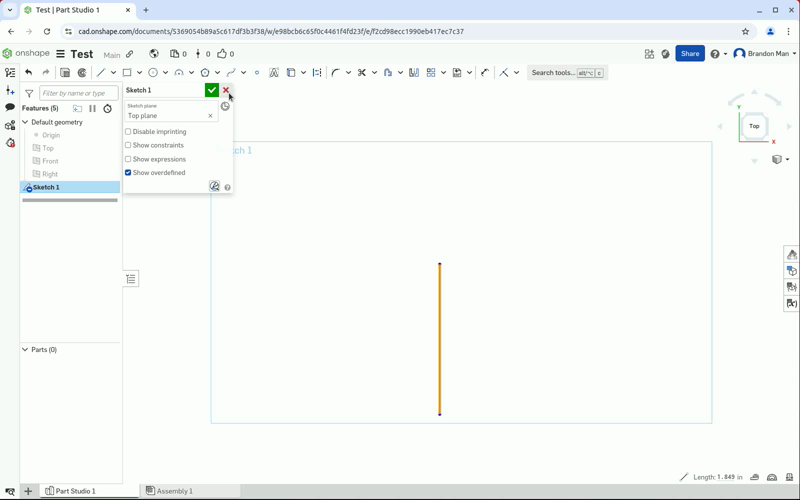
key(shift+h)
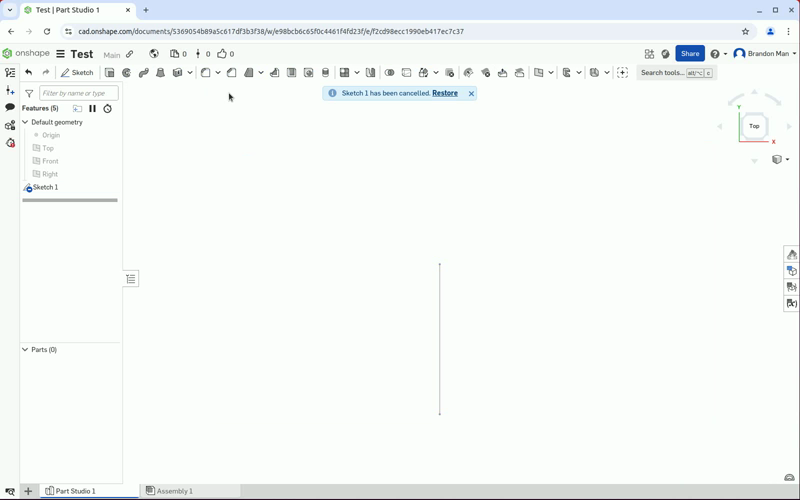
key(shift+s)
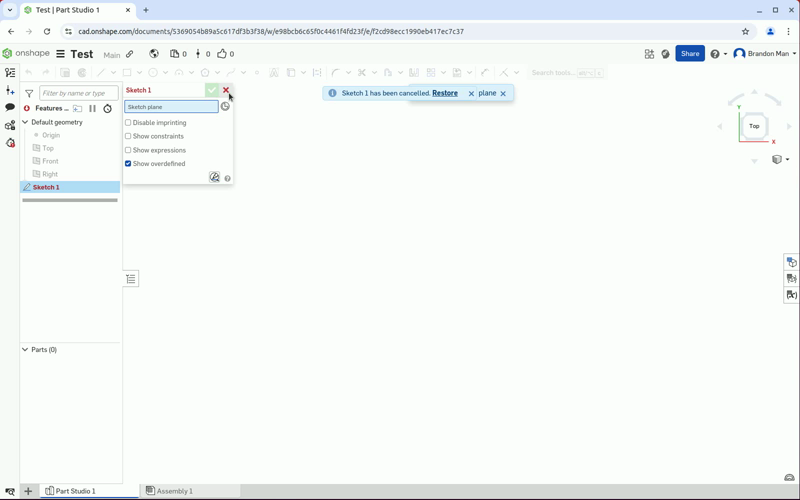
mouse_move(73, 150)
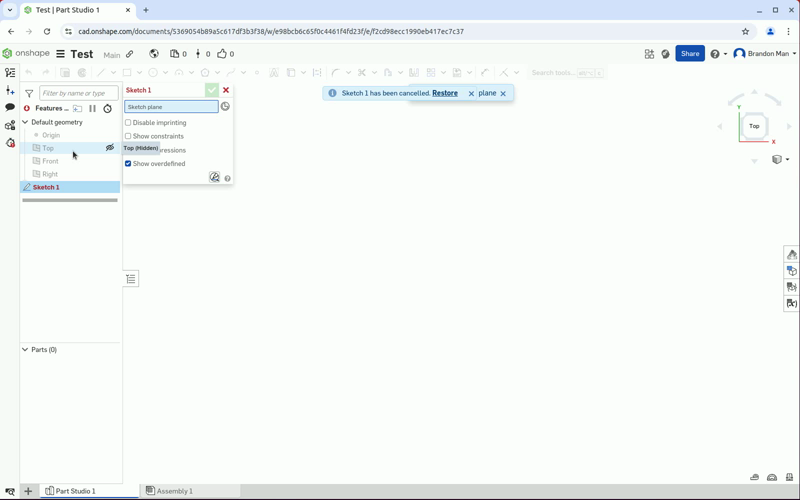
click(73, 150)
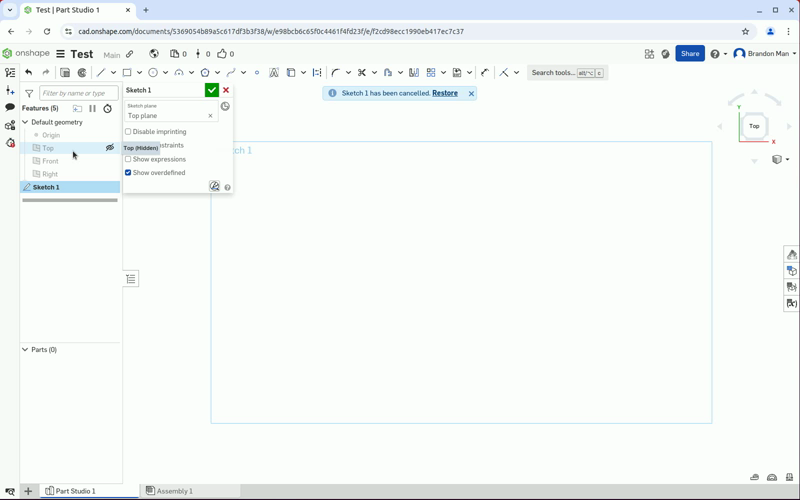
mouse_move(73, 352)
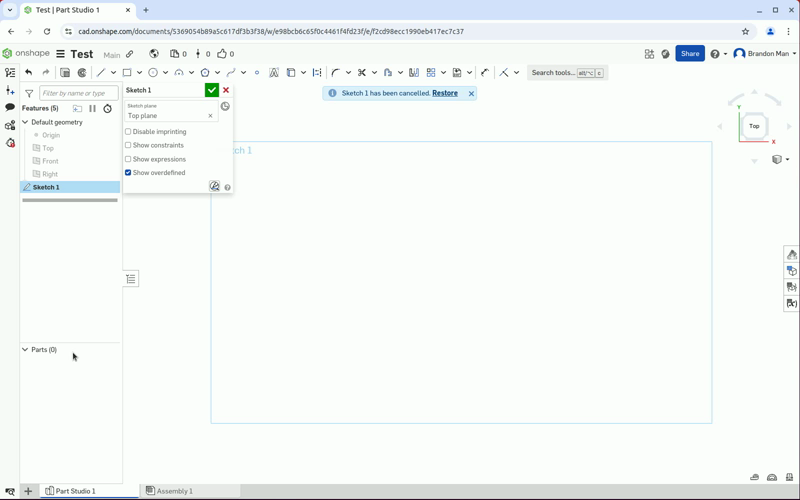
key(y)
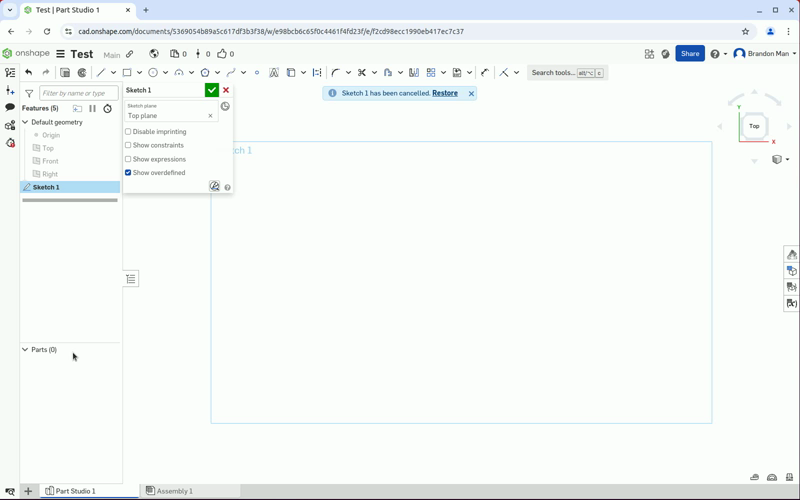
key(l)
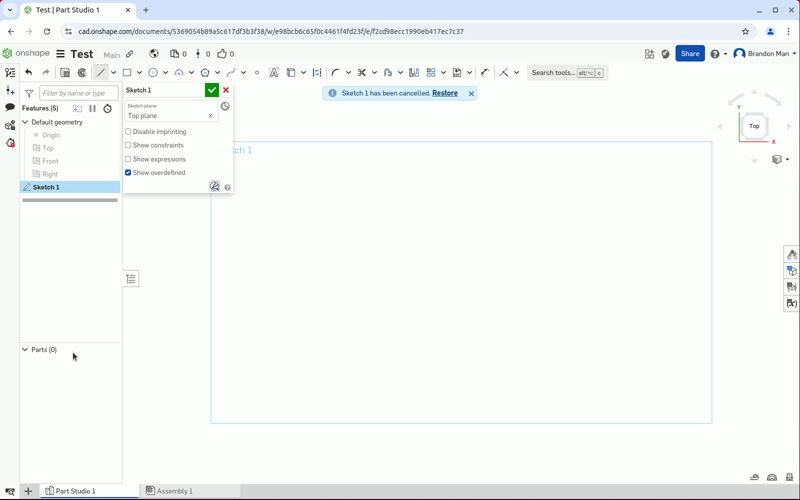
key_down(shift)
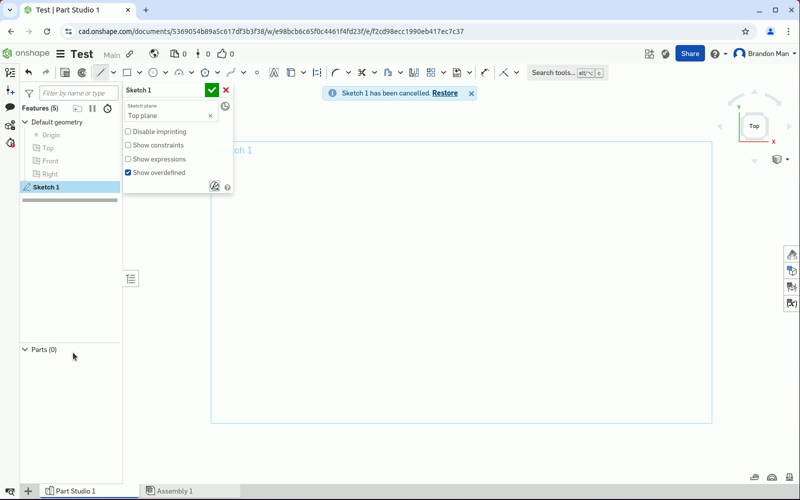
mouse_move(460, 313)
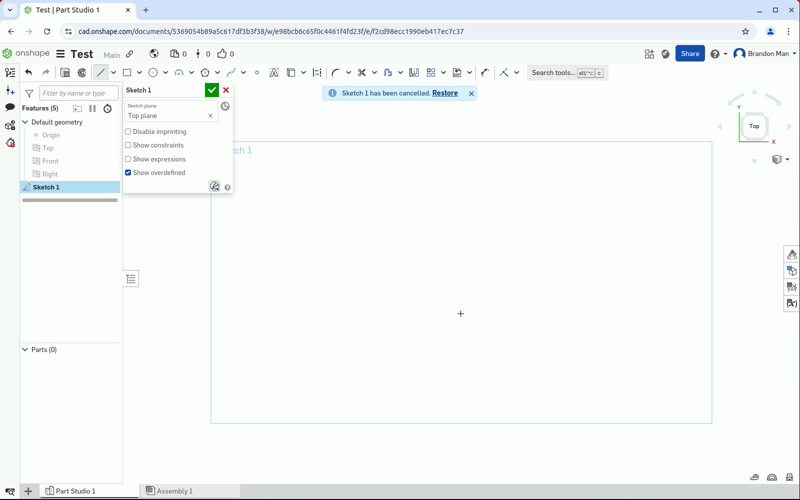
click(460, 313)
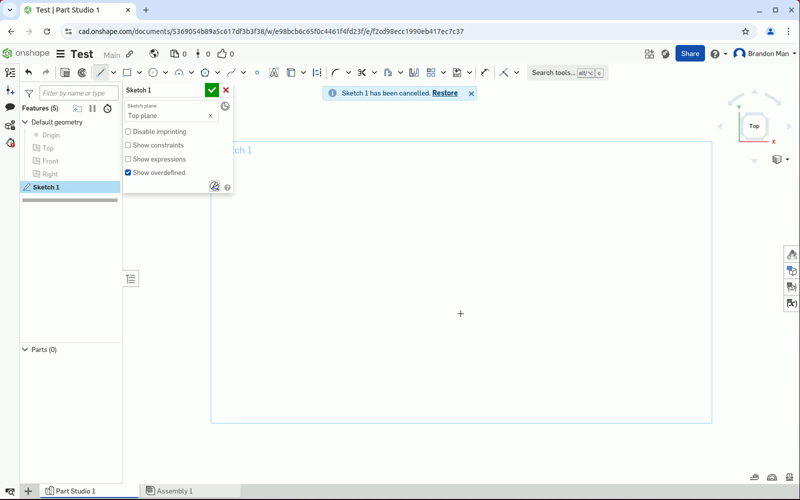
key_up(shift)
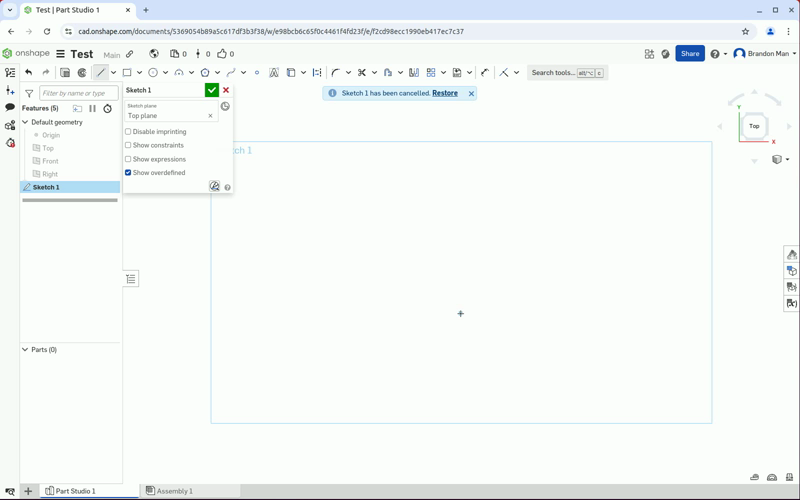
key_down(shift)
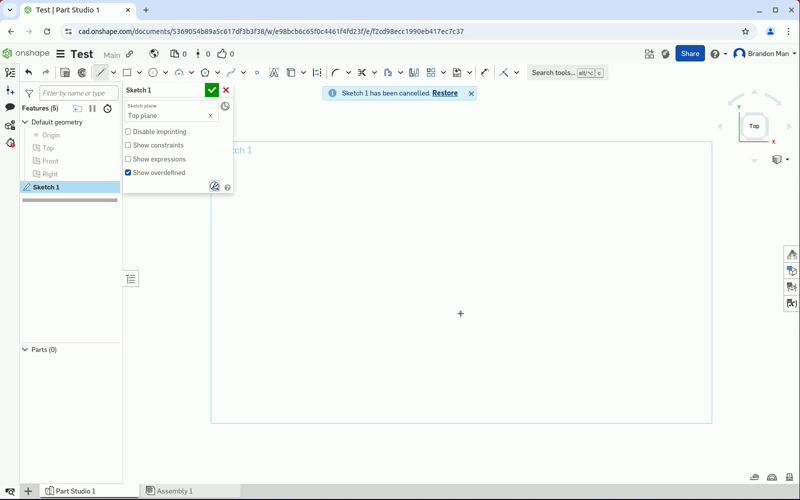
mouse_move(490, 313)
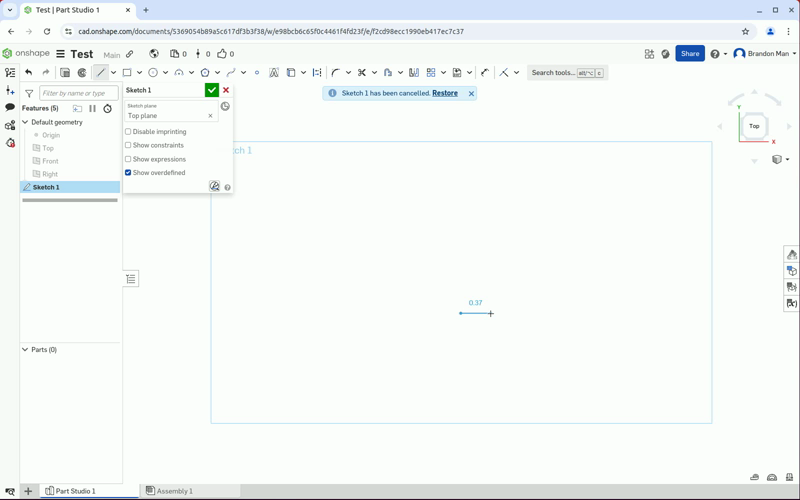
mouse_move(465, 312)
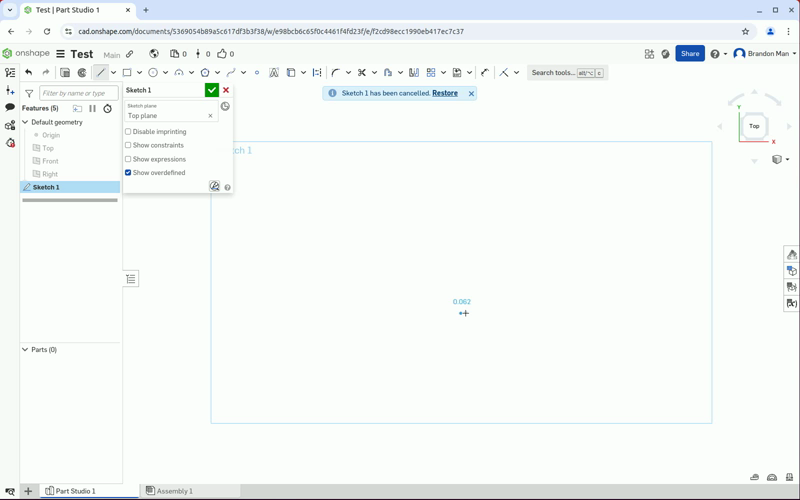
scroll(6)
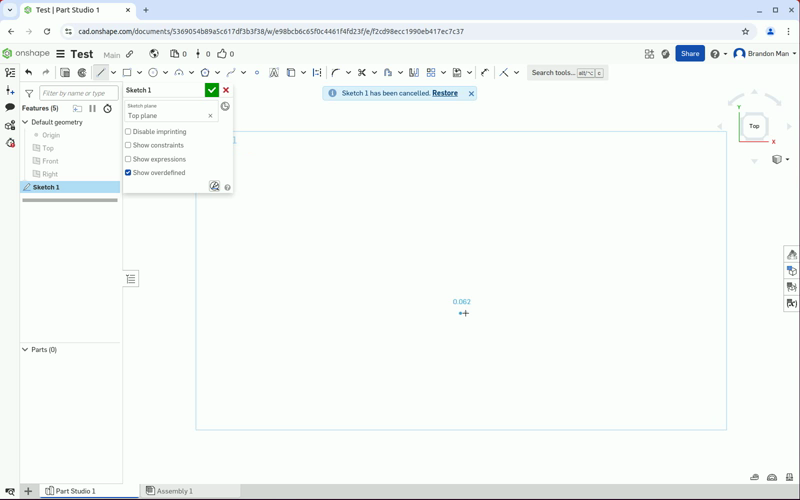
scroll(6)
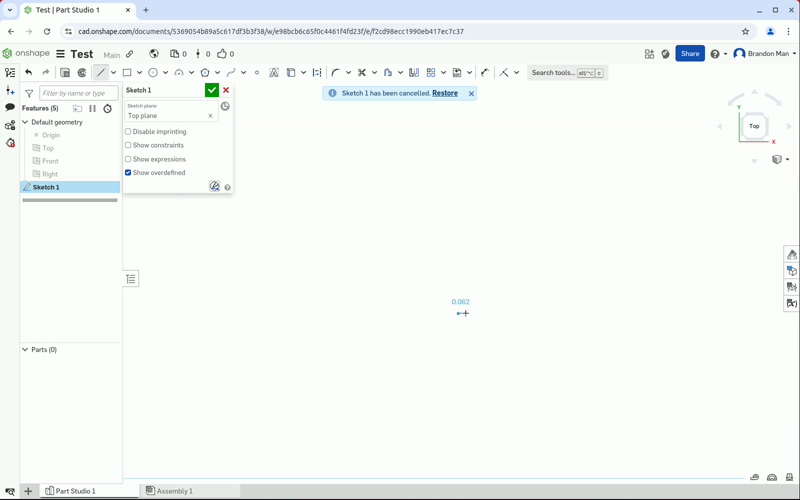
scroll(6)
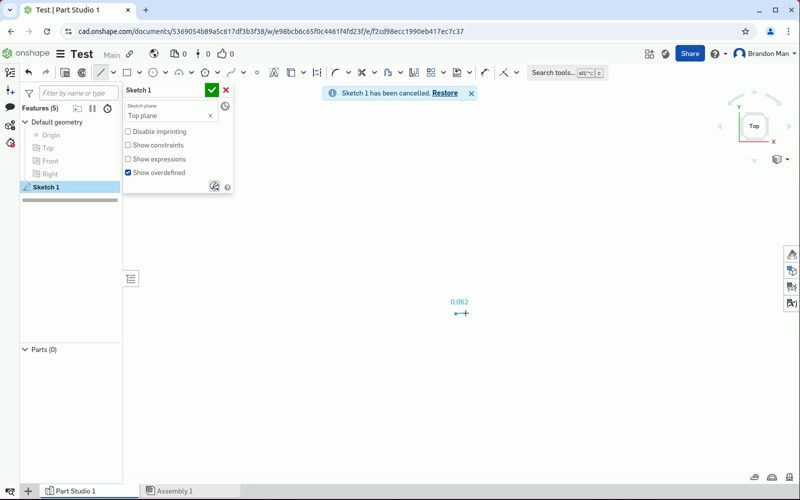
scroll(6)
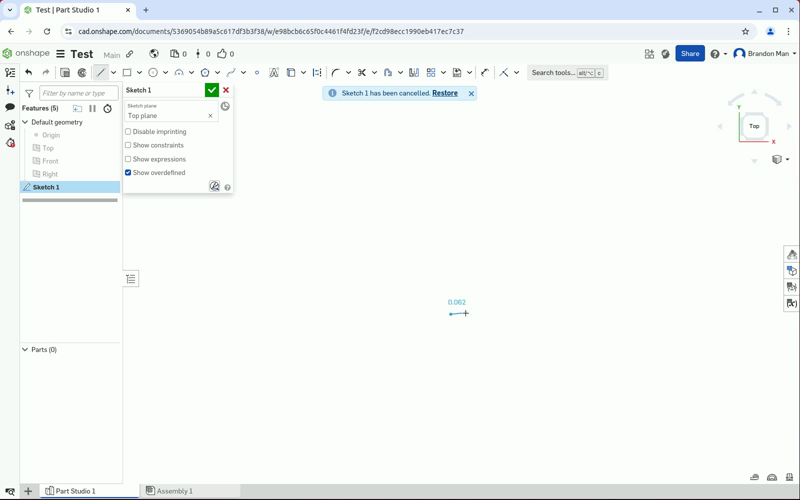
scroll(6)
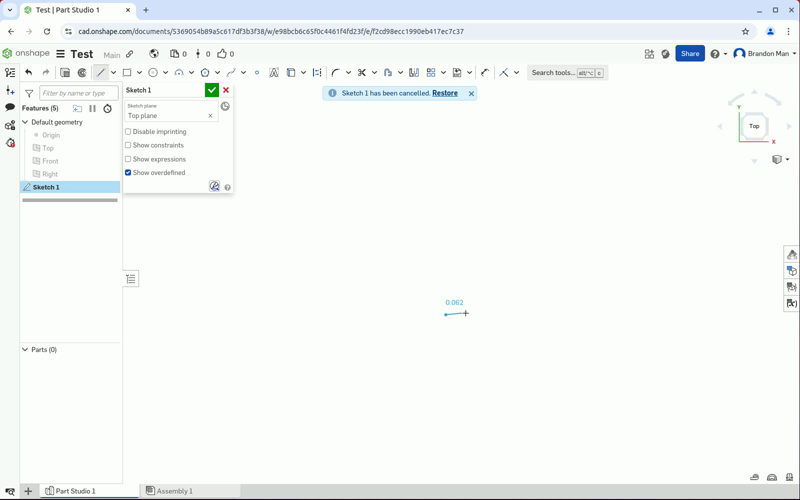
scroll(6)
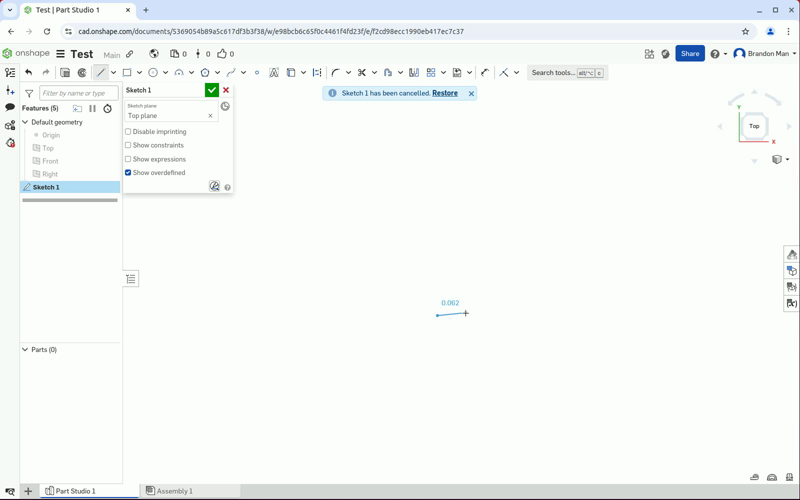
scroll(6)
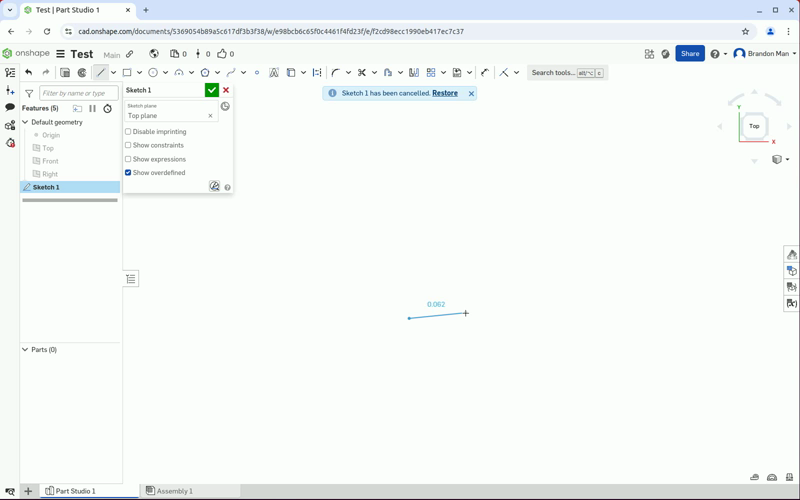
click(465, 312)
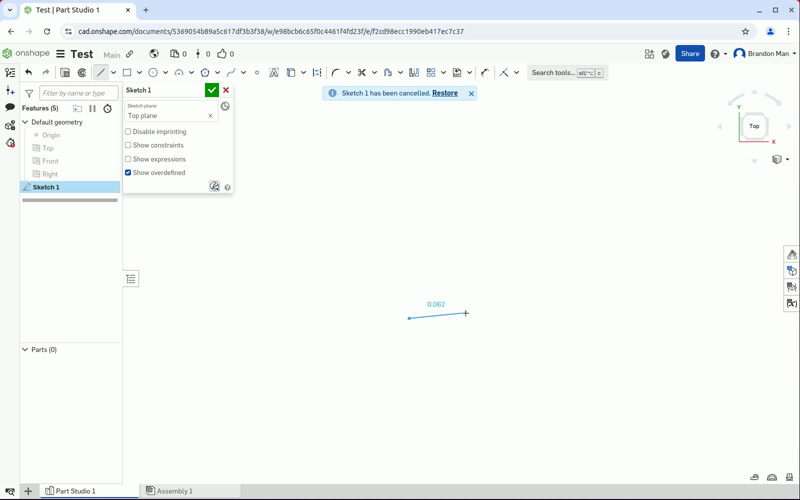
scroll(-6)
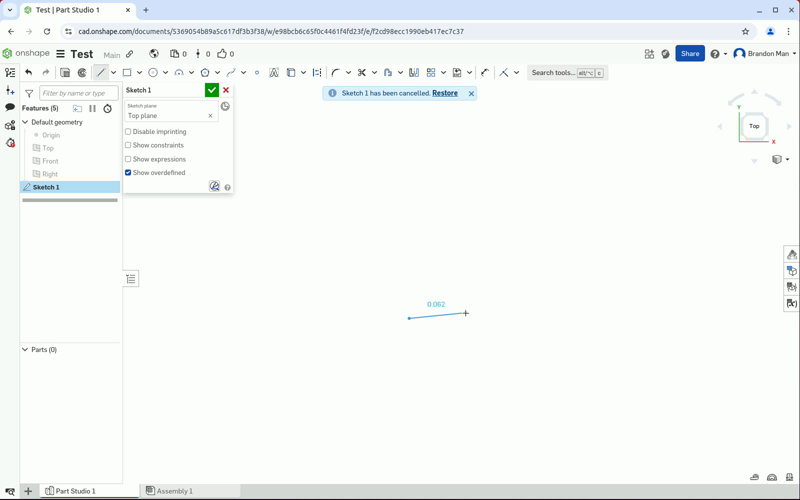
scroll(-6)
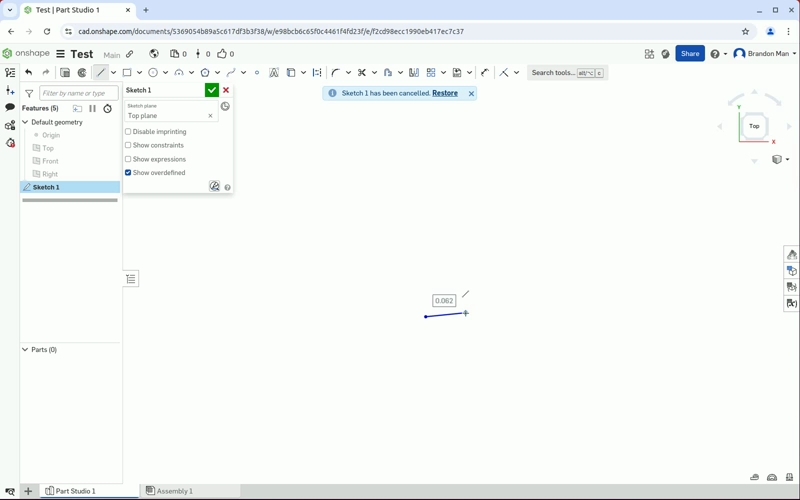
scroll(-6)
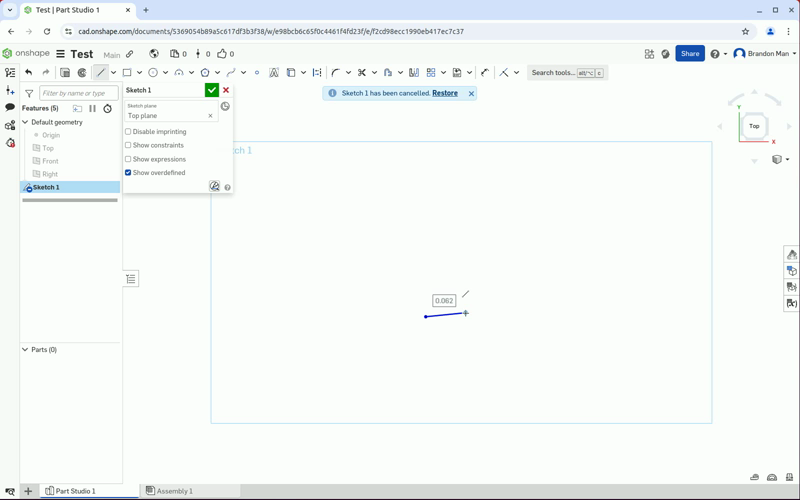
scroll(-6)
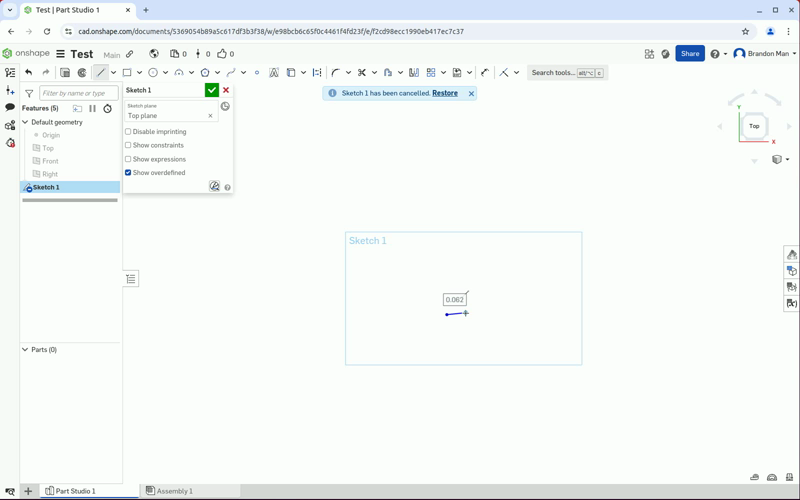
scroll(-6)
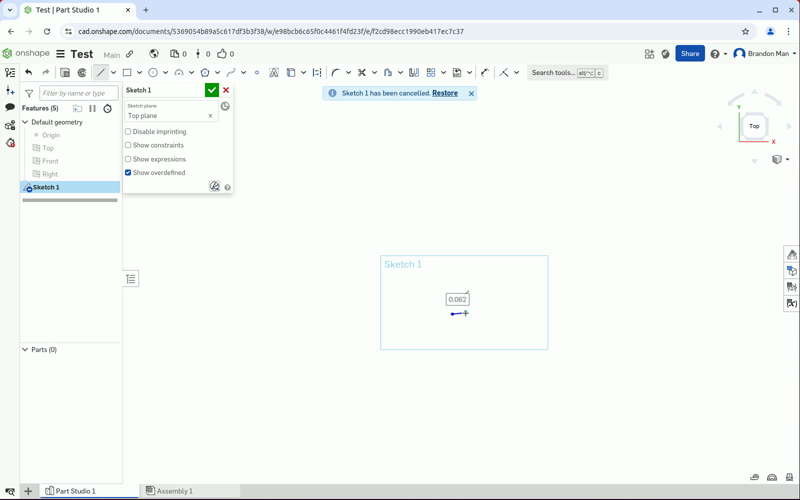
scroll(-6)
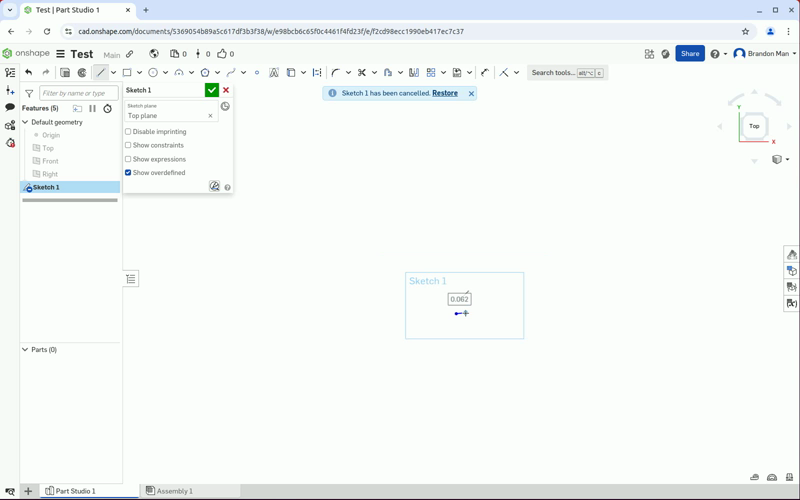
scroll(-6)
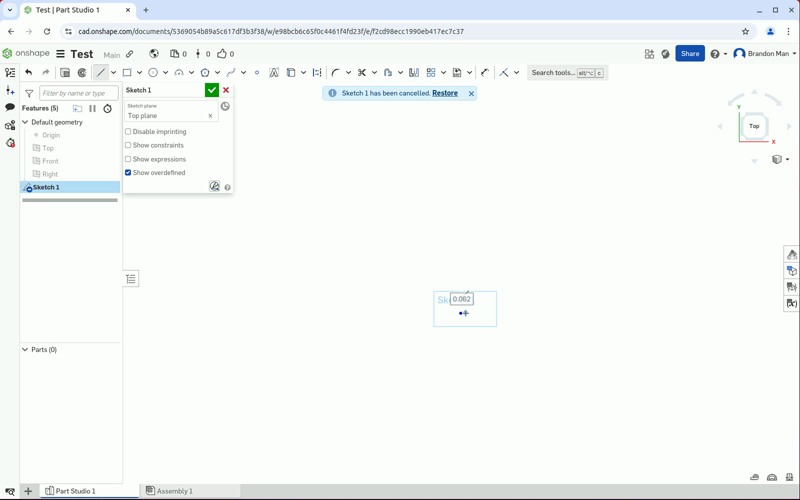
key_up(shift)
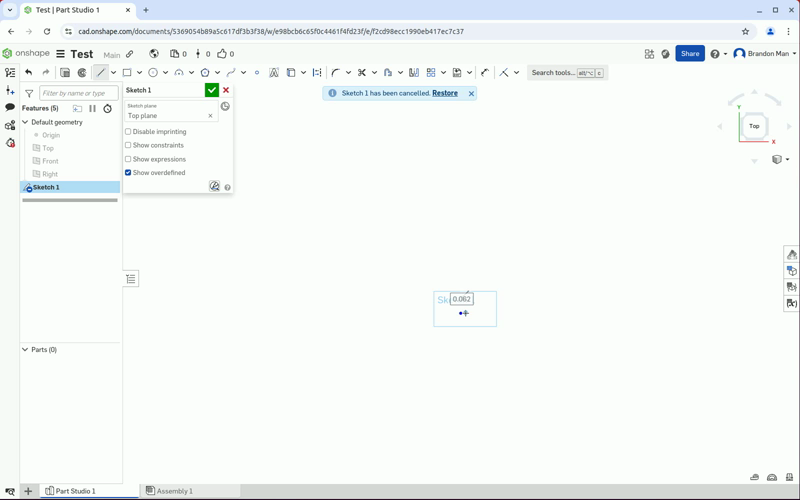
key(esc)
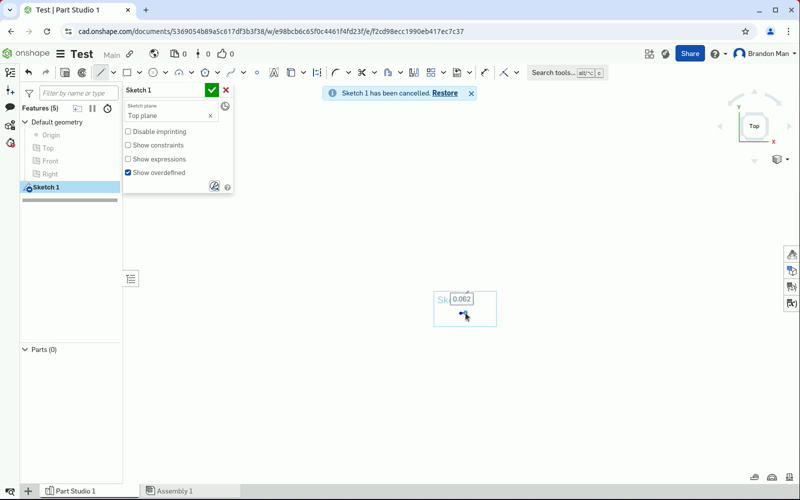
key(a)
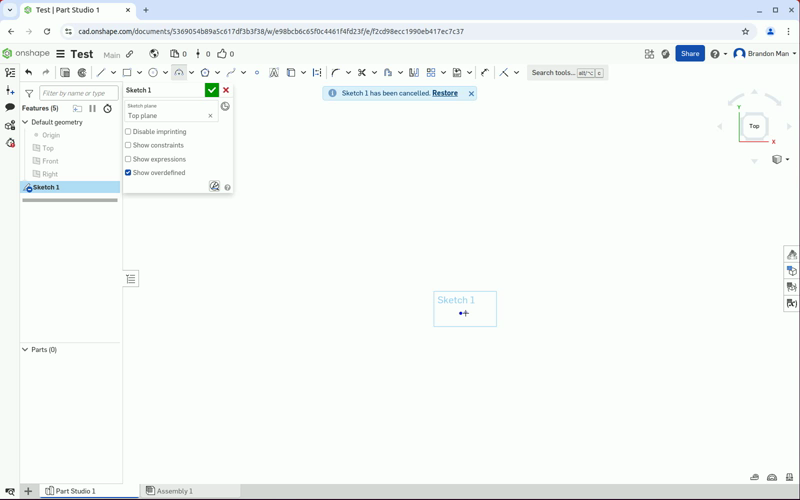
mouse_move(465, 312)
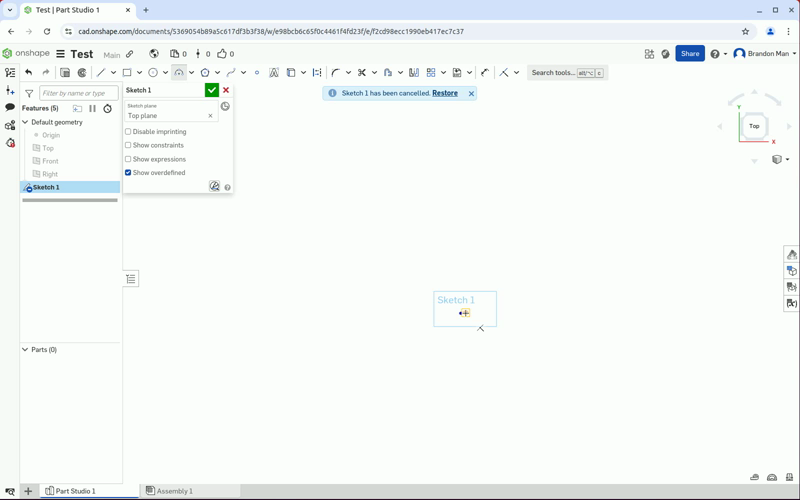
click(465, 312)
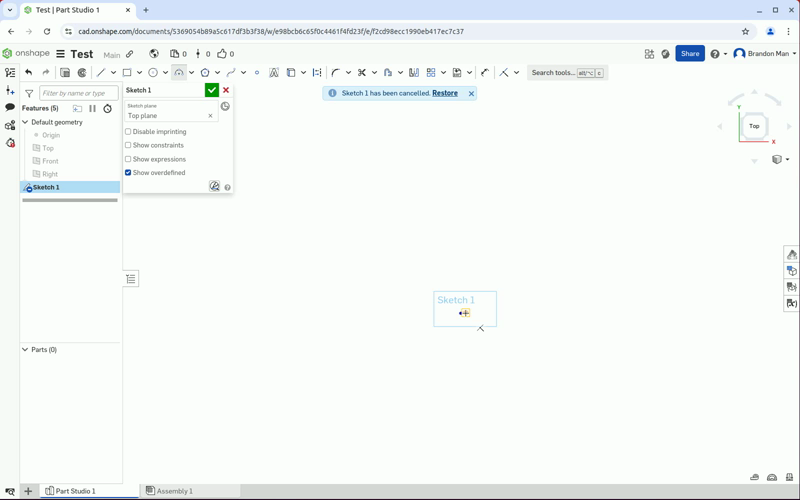
key_down(shift)
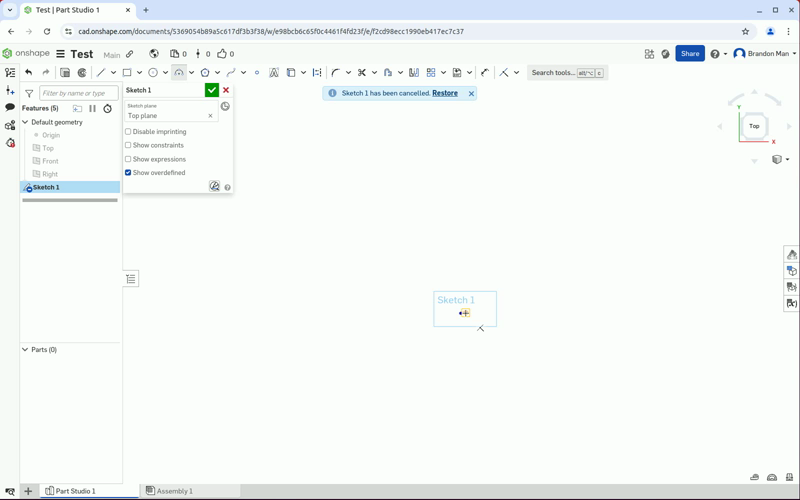
mouse_move(465, 253)
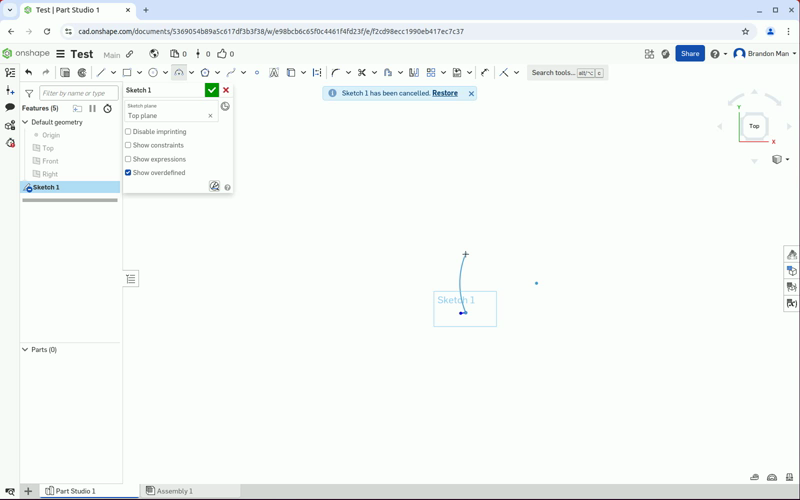
click(465, 253)
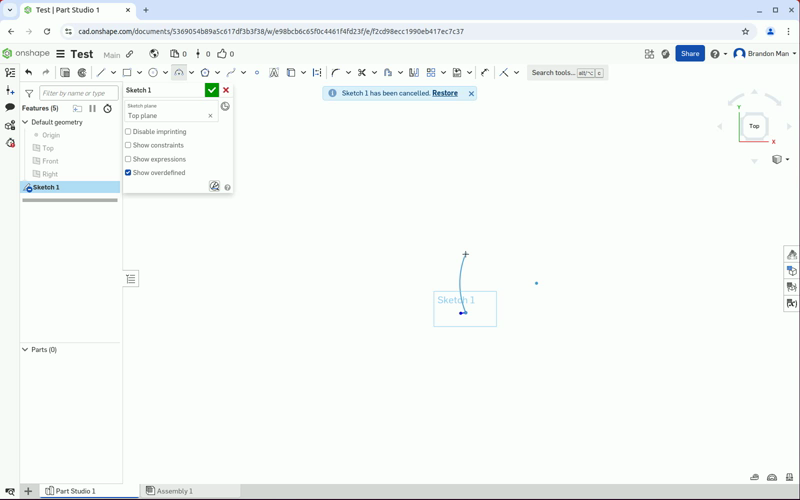
mouse_move(490, 283)
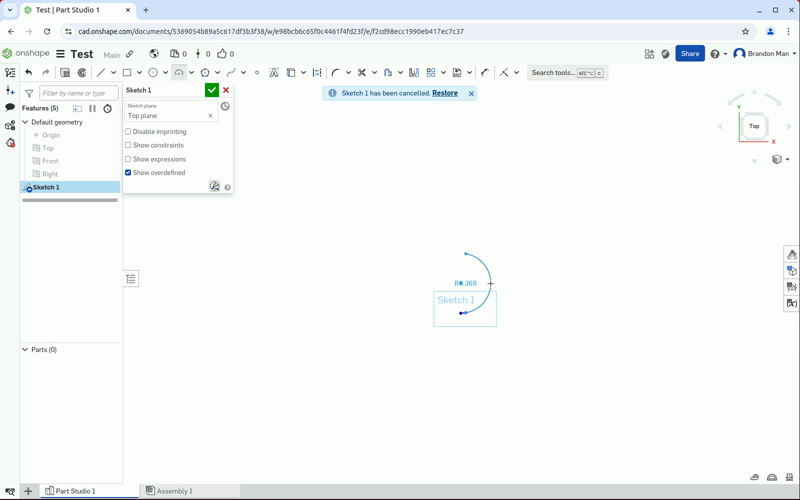
click(490, 283)
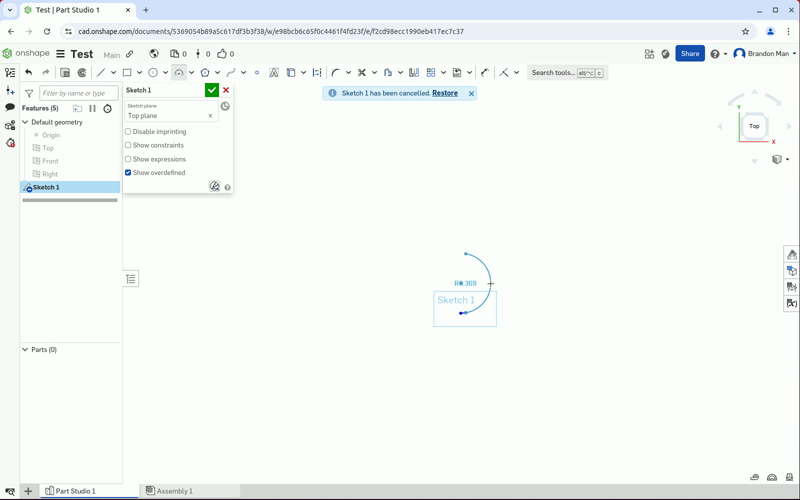
key_up(shift)
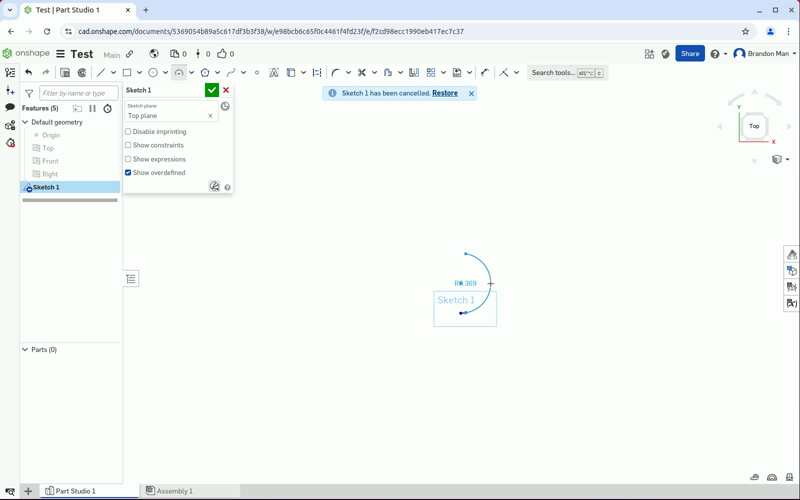
key(esc)
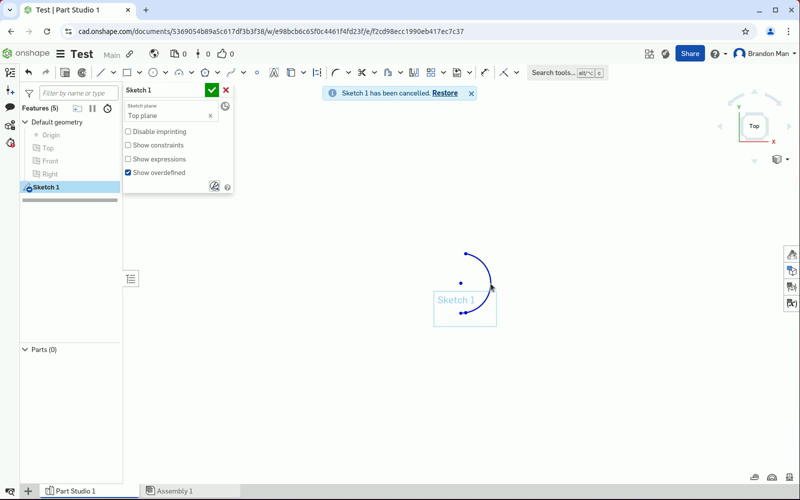
key(l)
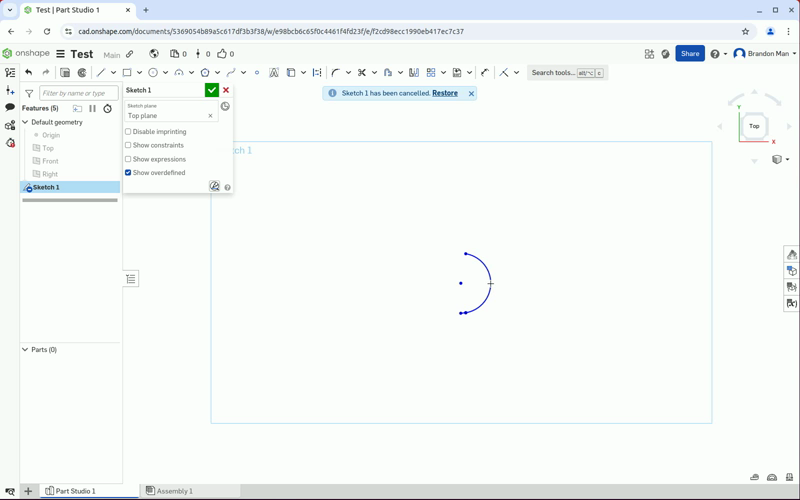
mouse_move(465, 253)
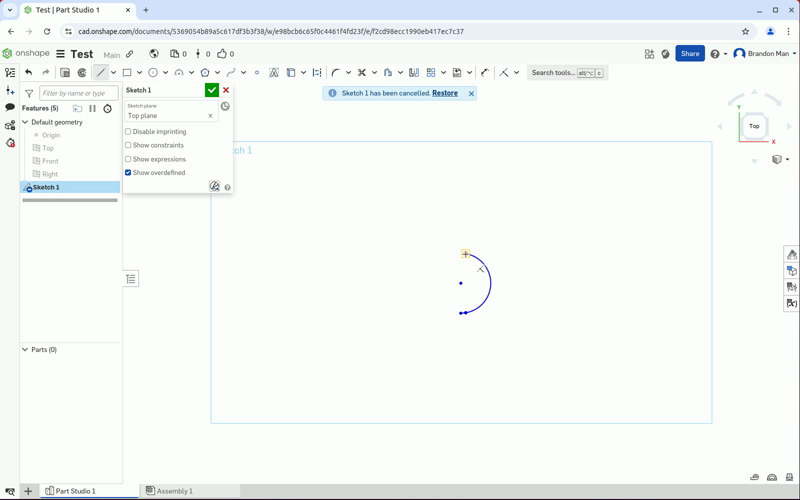
click(465, 253)
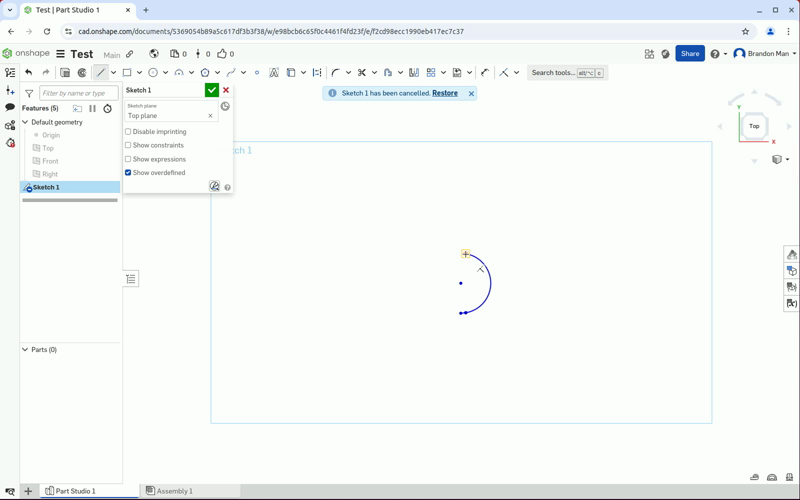
key_down(shift)
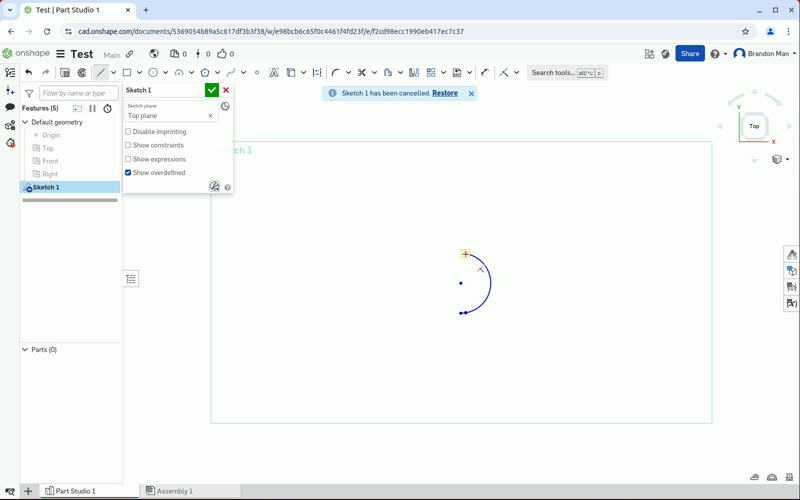
mouse_move(495, 253)
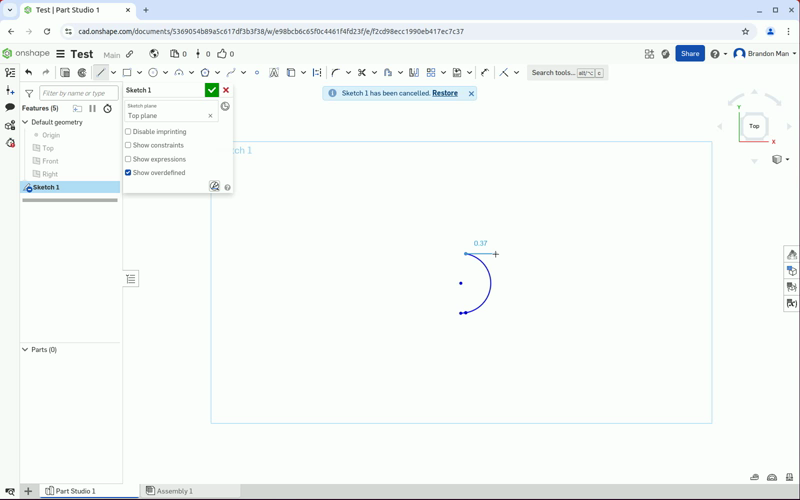
mouse_move(460, 252)
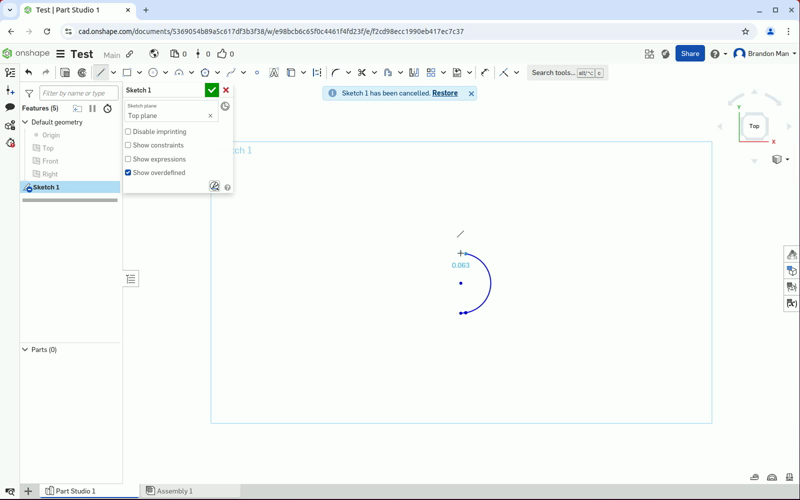
scroll(6)
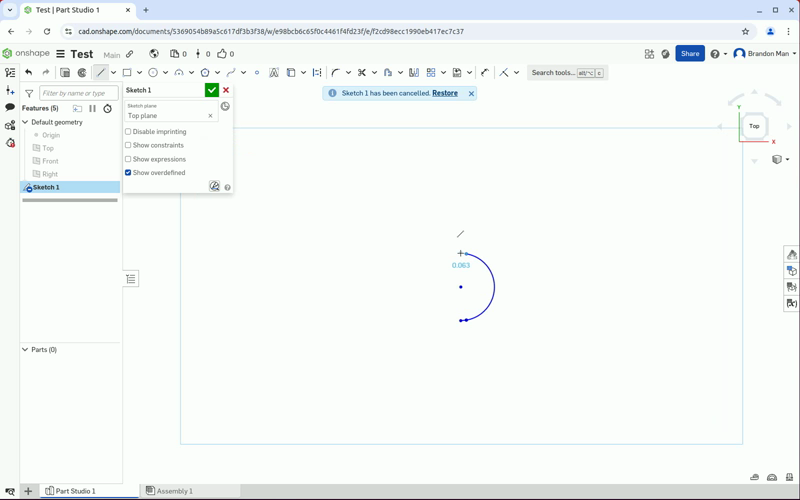
scroll(6)
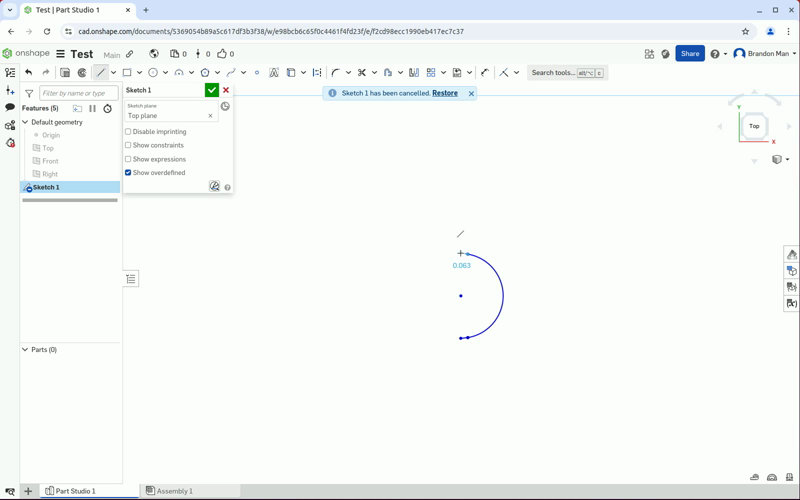
scroll(6)
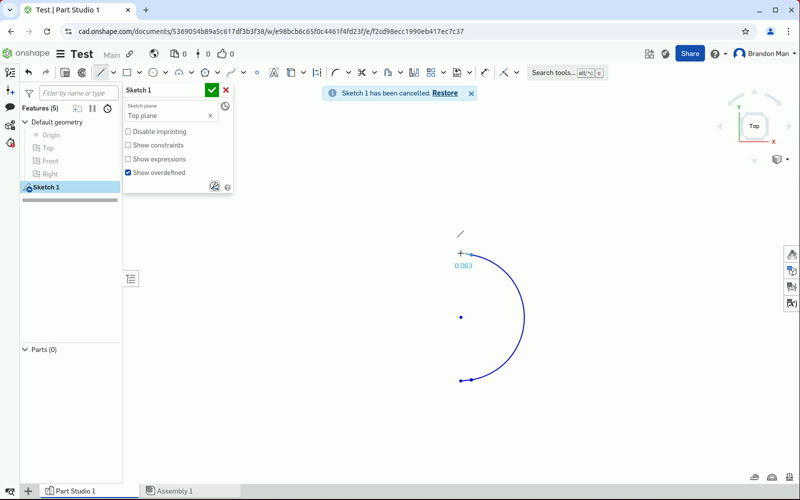
scroll(6)
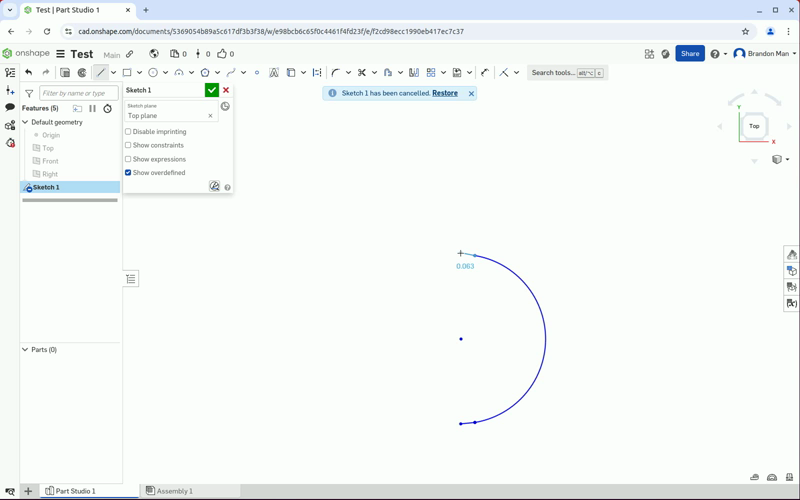
scroll(6)
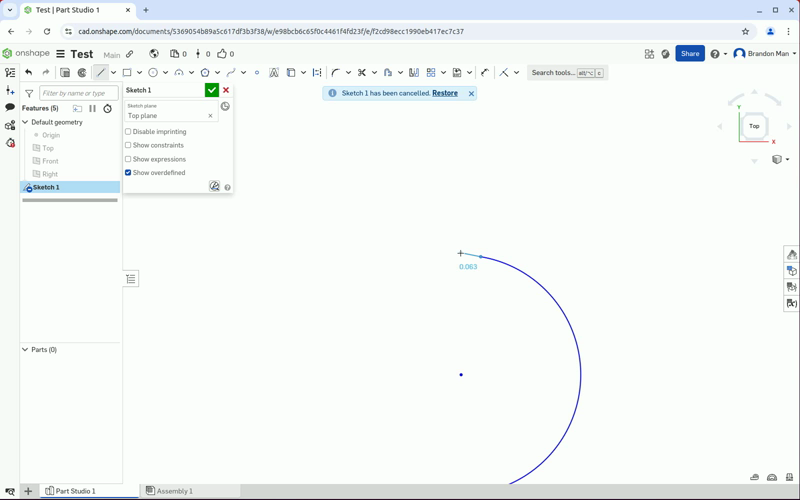
scroll(6)
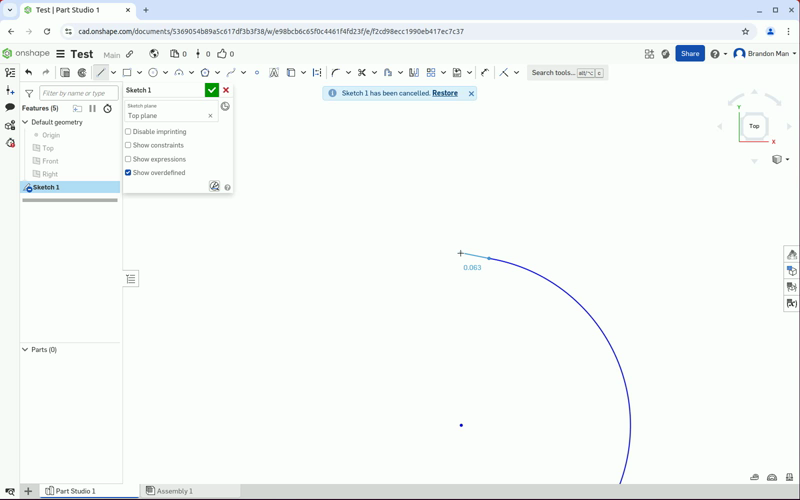
scroll(6)
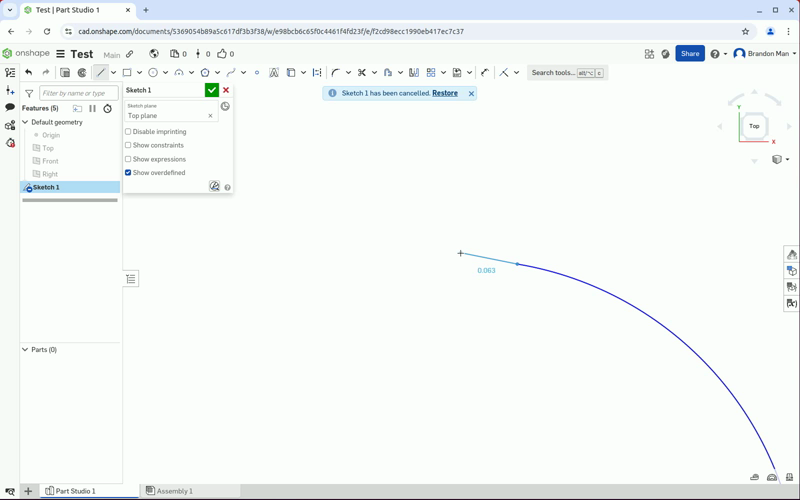
click(460, 252)
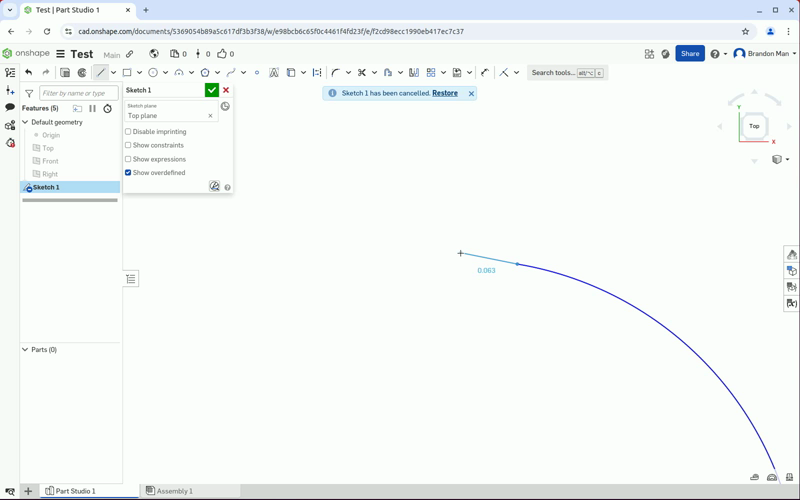
scroll(-6)
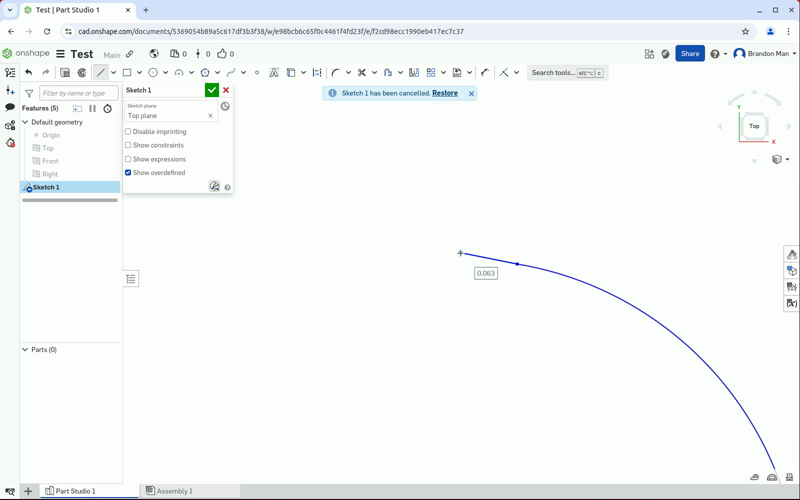
scroll(-6)
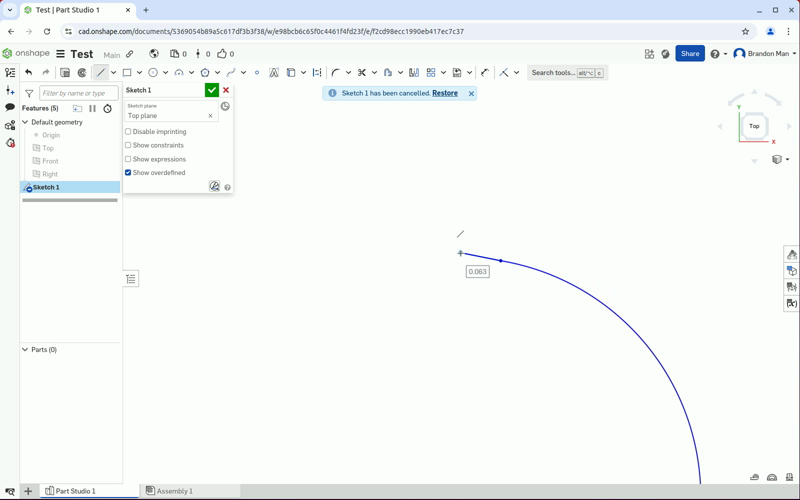
scroll(-6)
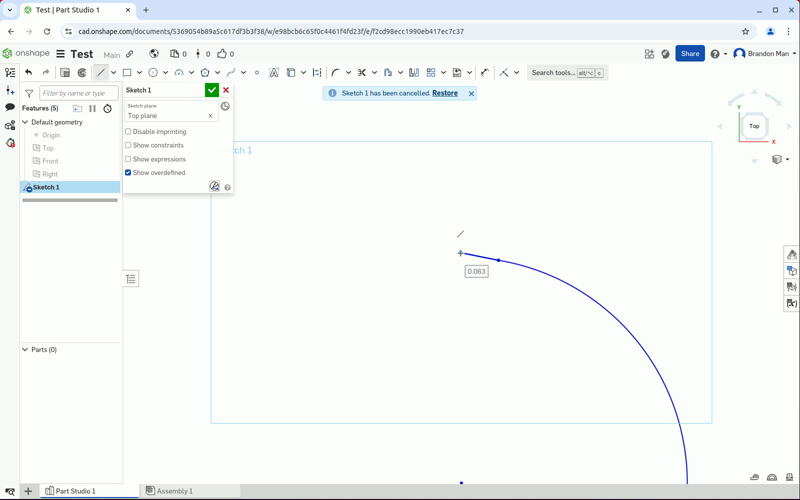
scroll(-6)
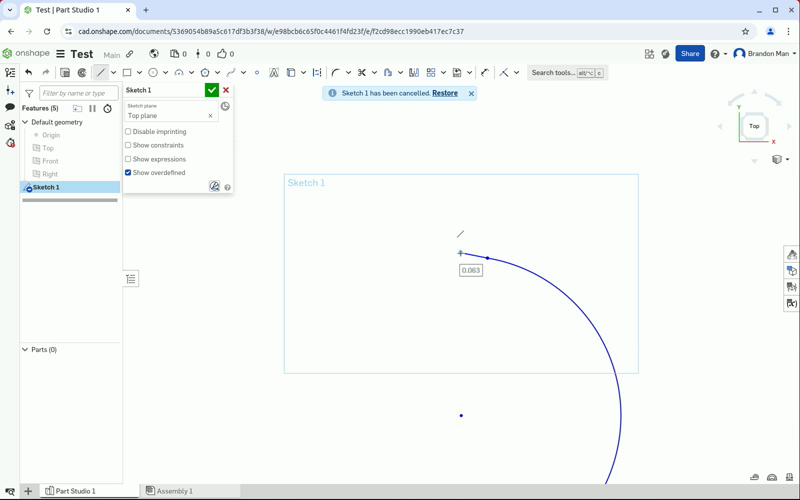
scroll(-6)
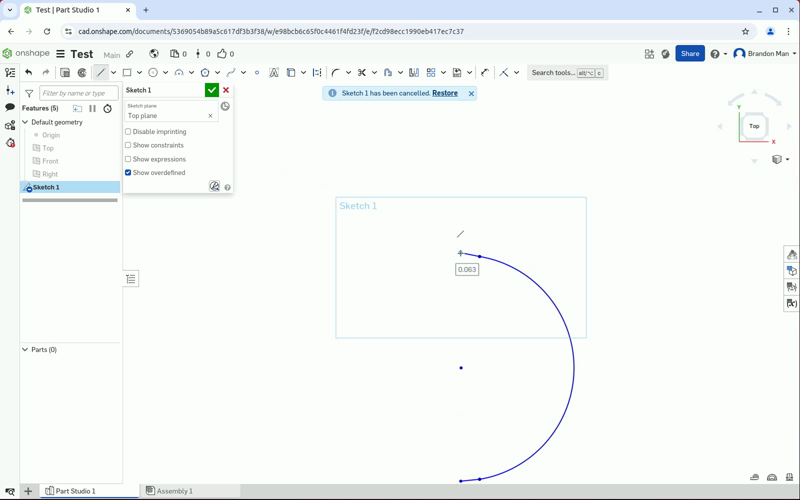
scroll(-6)
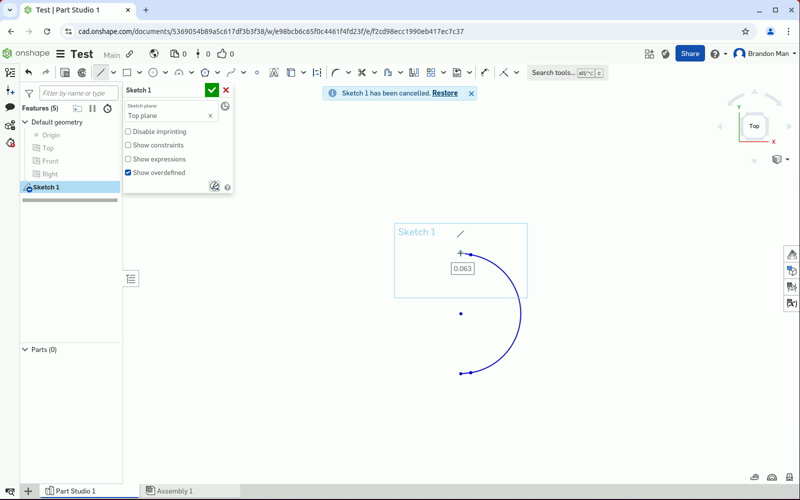
scroll(-6)
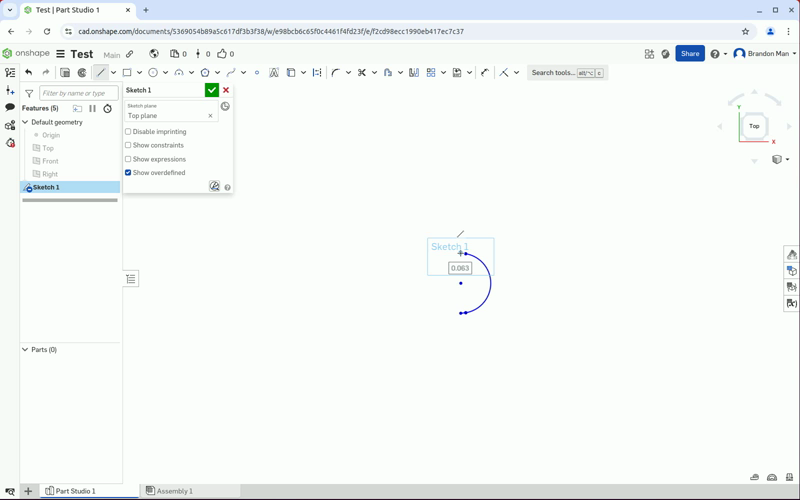
key_up(shift)
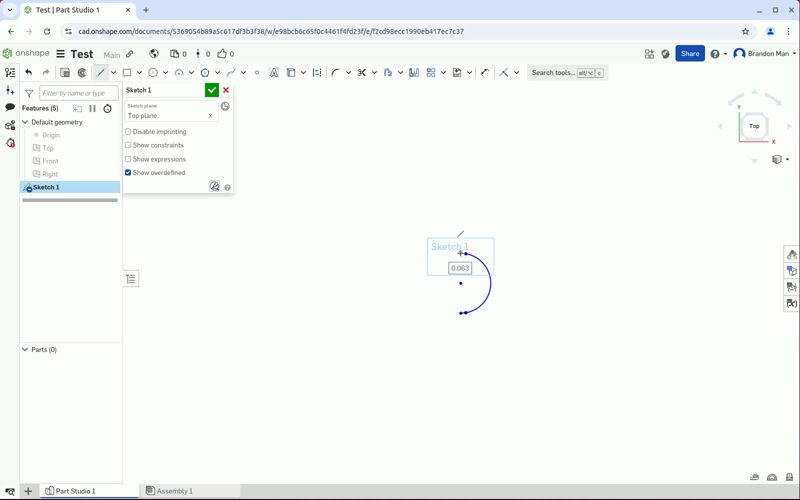
key(esc)
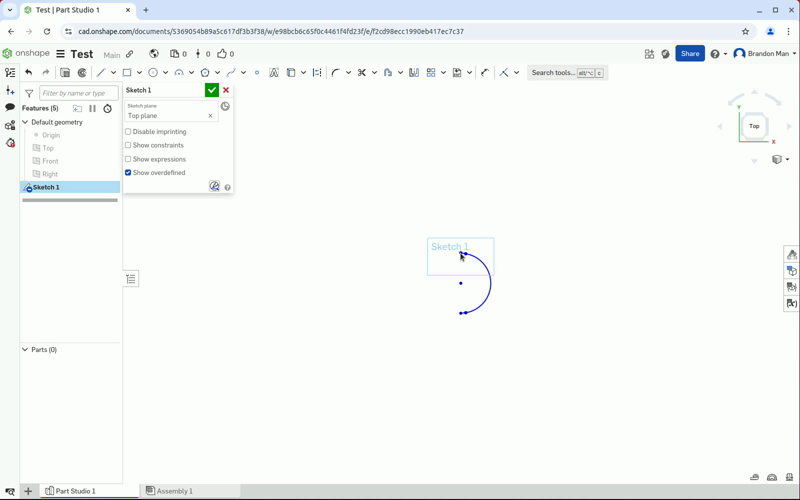
key(a)
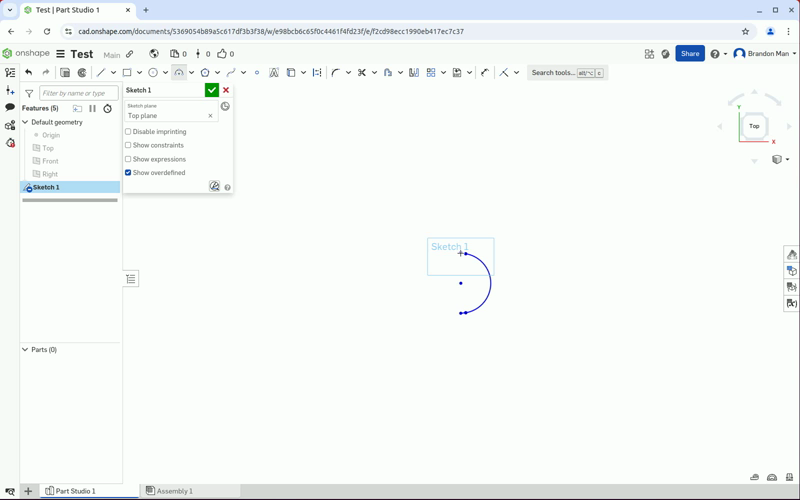
mouse_move(460, 252)
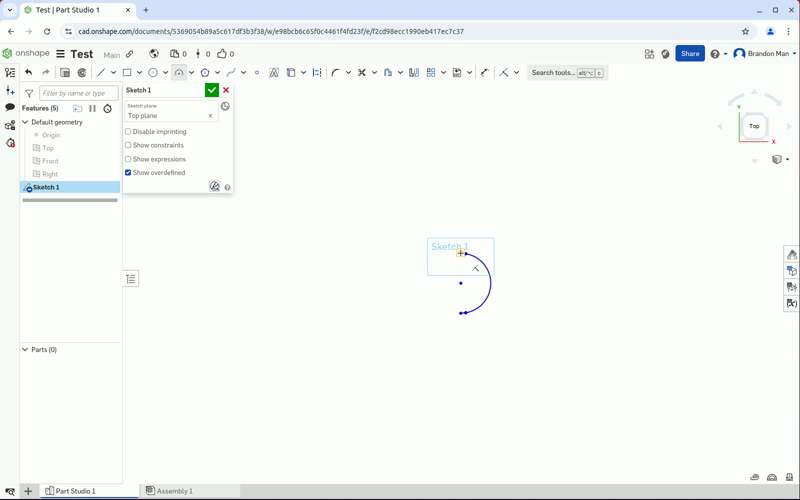
click(460, 252)
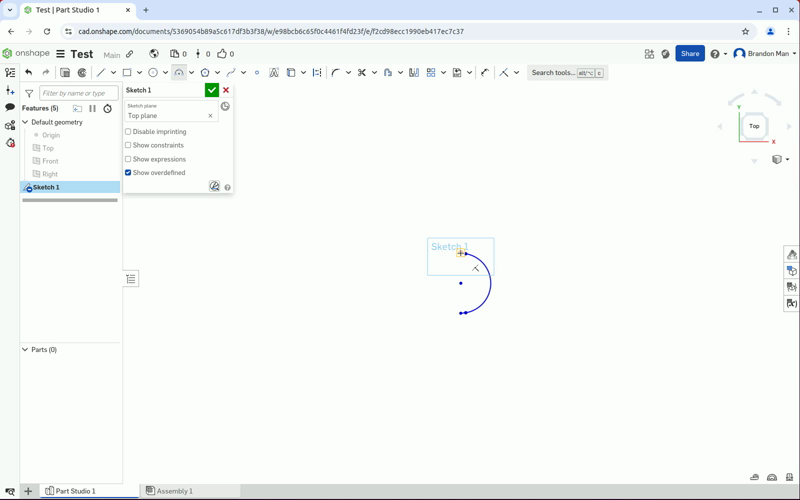
mouse_move(460, 313)
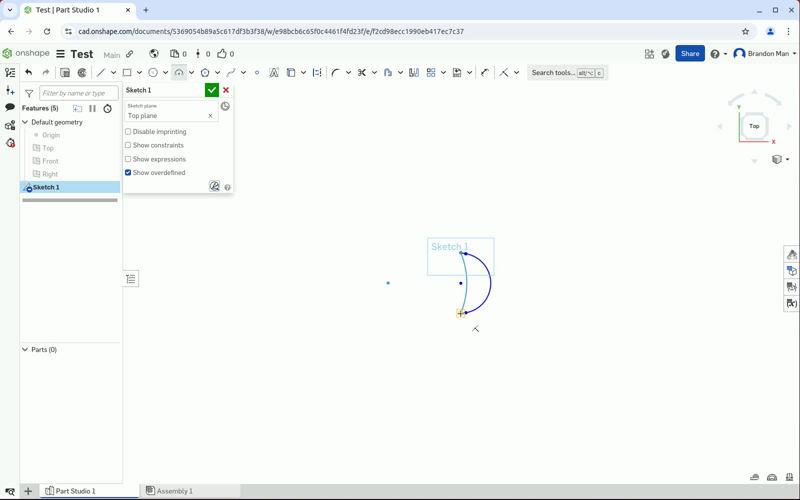
click(460, 313)
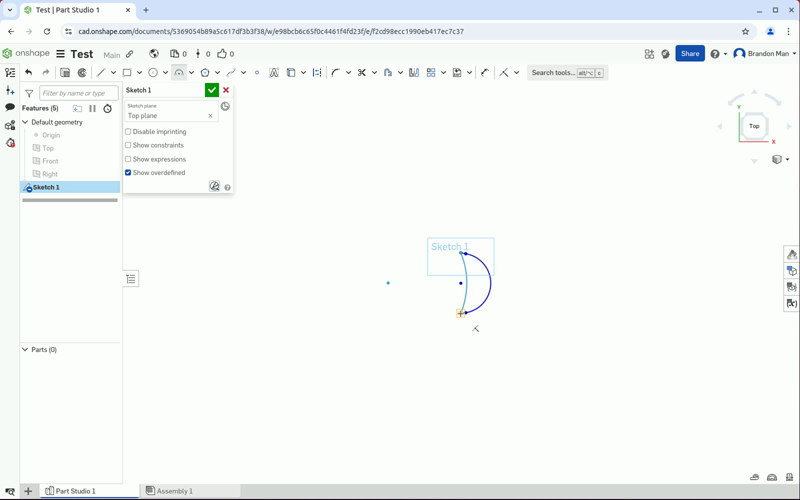
key_down(shift)
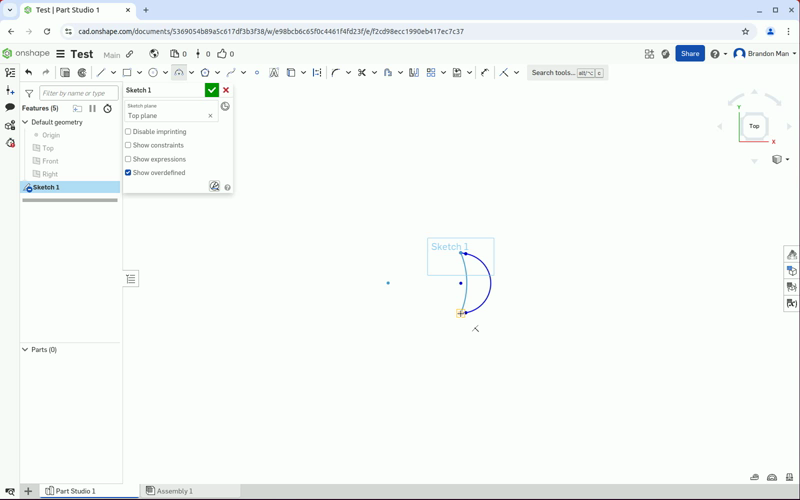
mouse_move(430, 283)
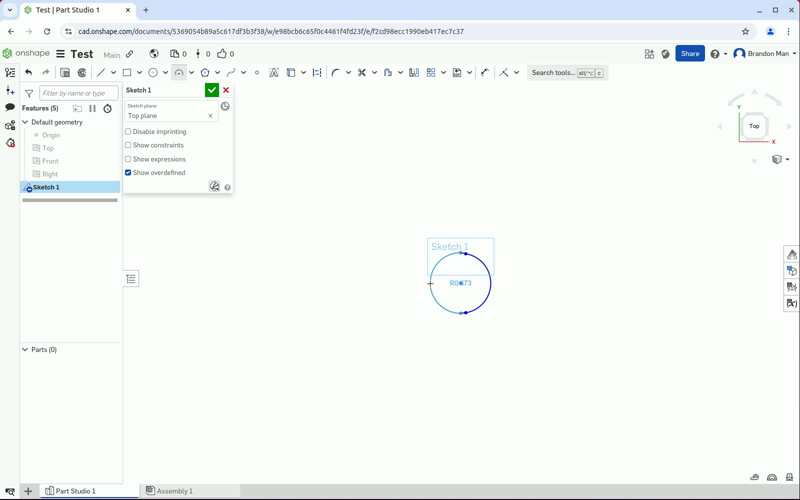
click(430, 283)
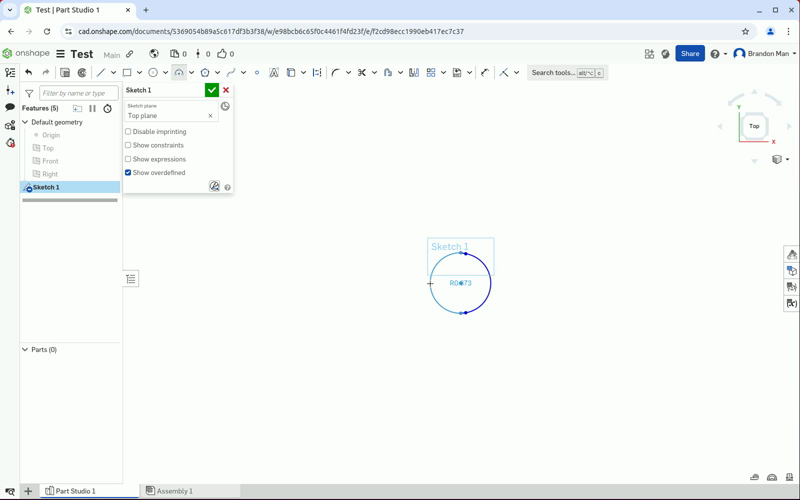
key_up(shift)
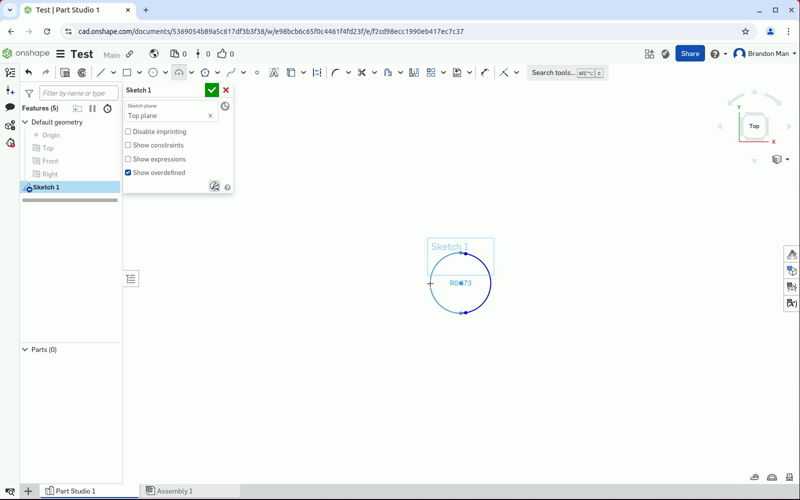
key(esc)
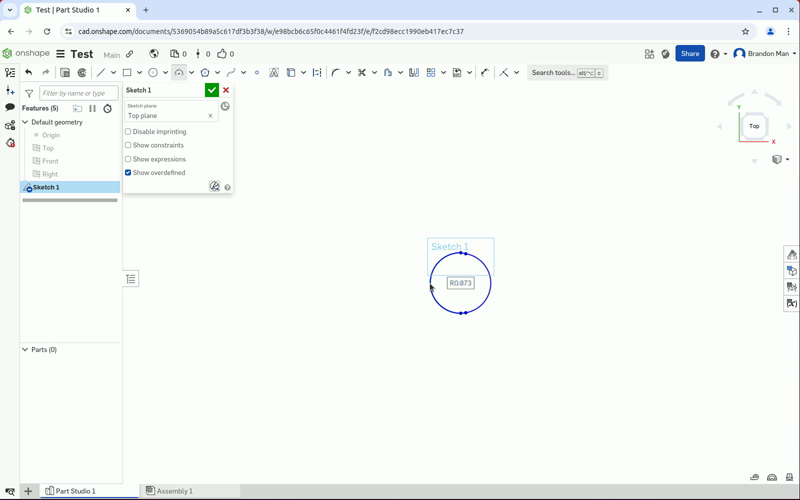
key(c)
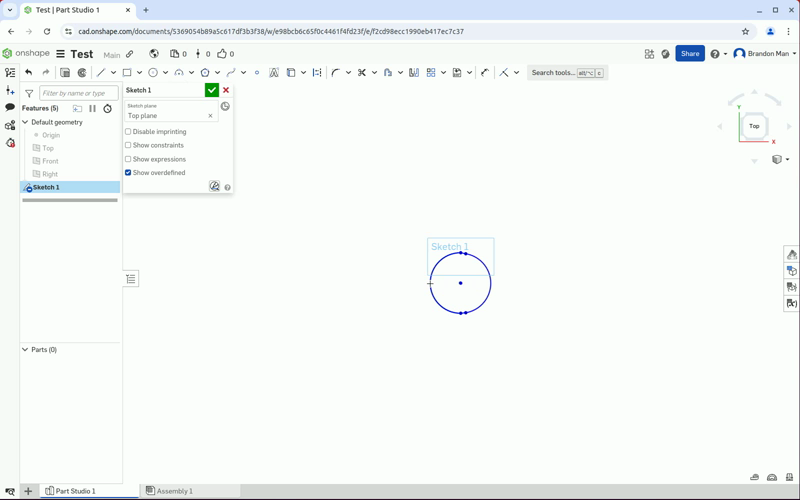
key_down(shift)
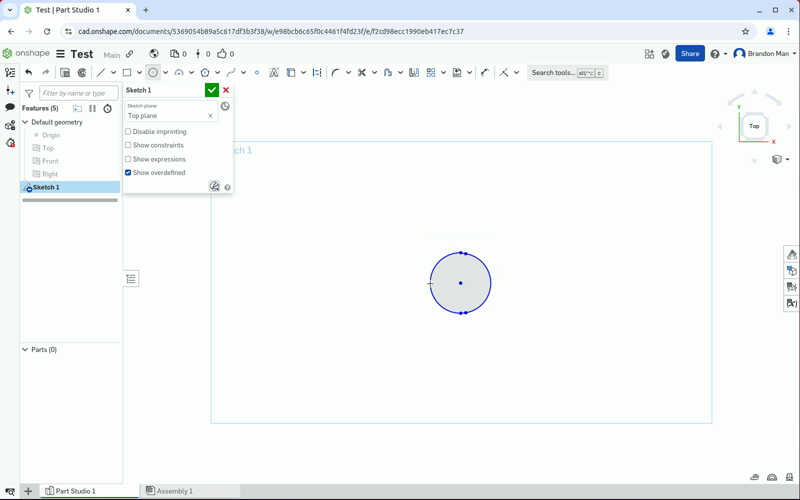
mouse_move(460, 282)
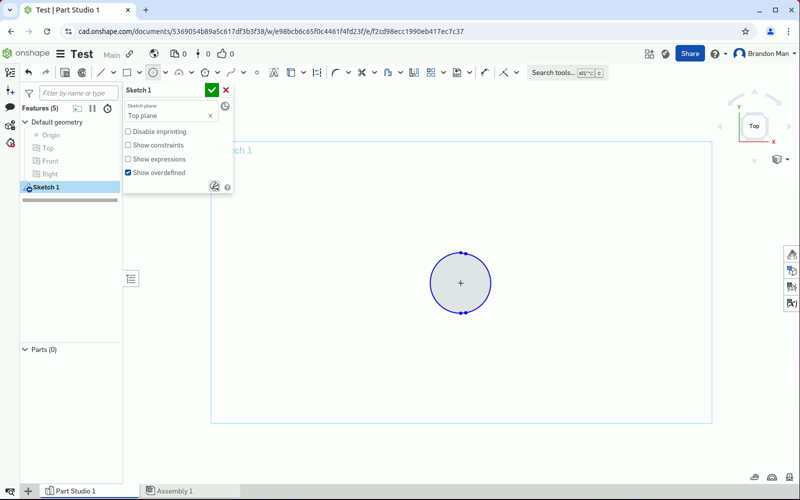
click(460, 282)
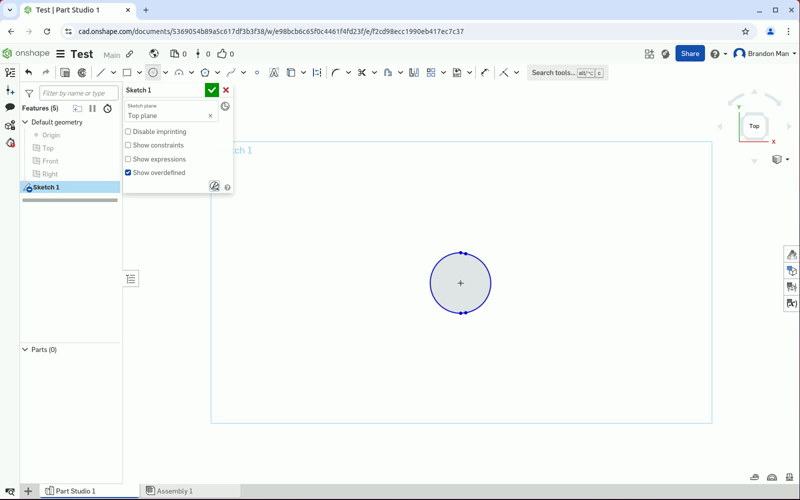
key_up(shift)
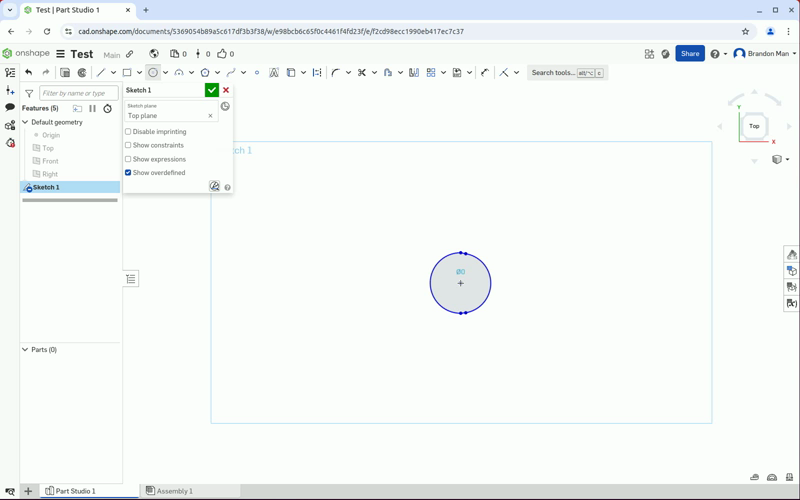
mouse_move(484, 282)
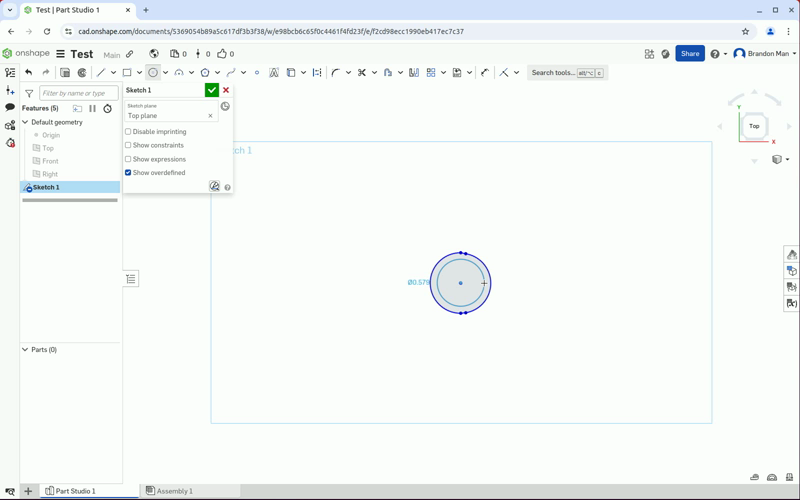
click(484, 282)
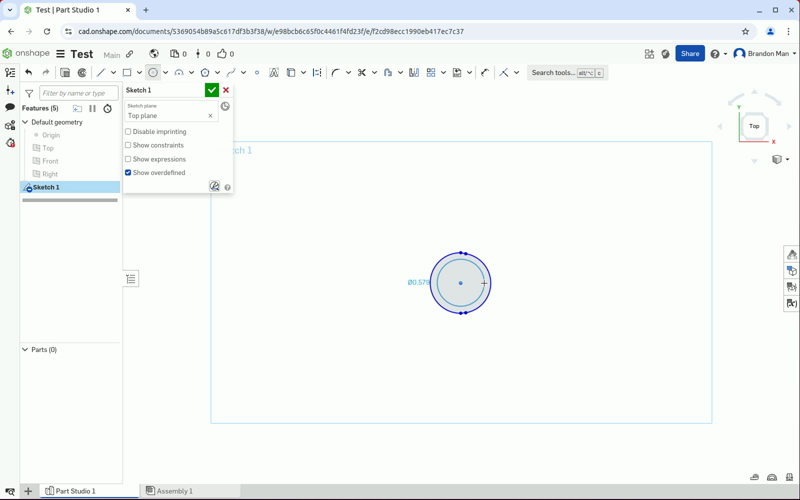
key(esc)
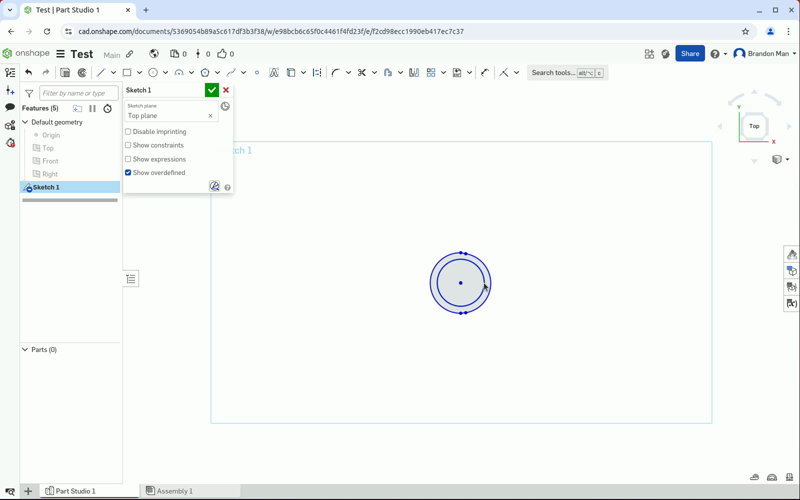
mouse_move(446, 262)
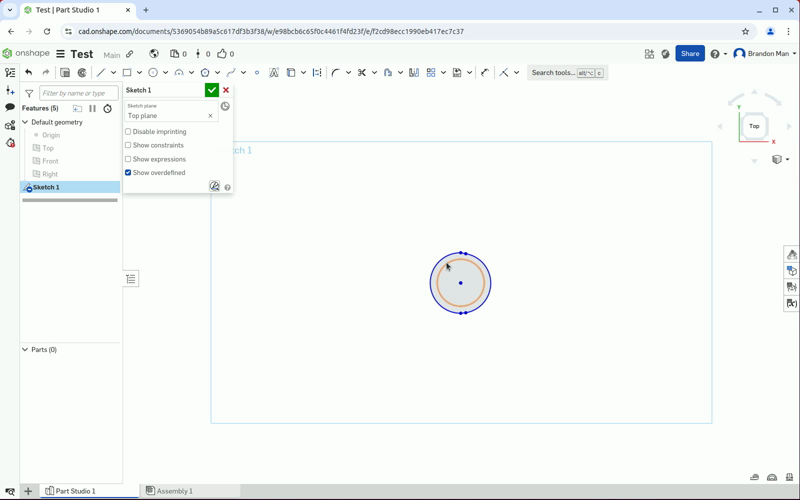
scroll(6)
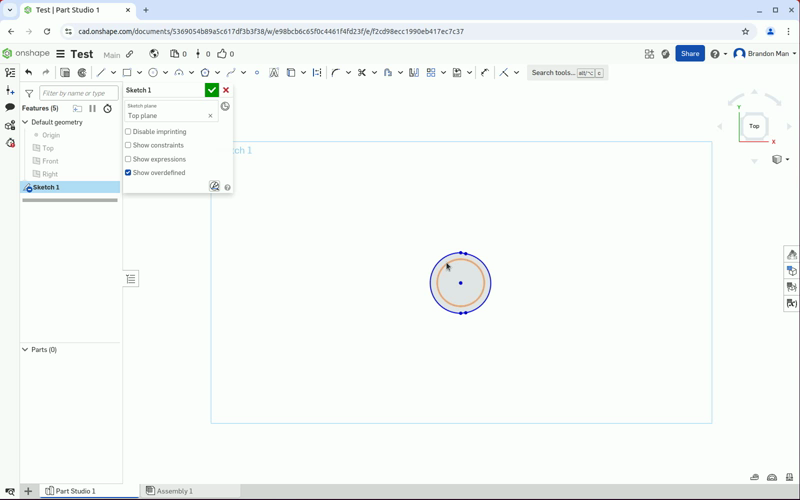
scroll(6)
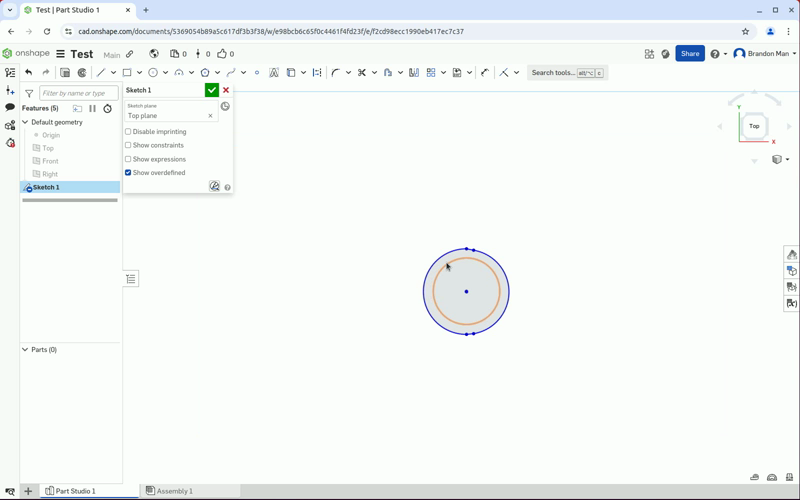
scroll(6)
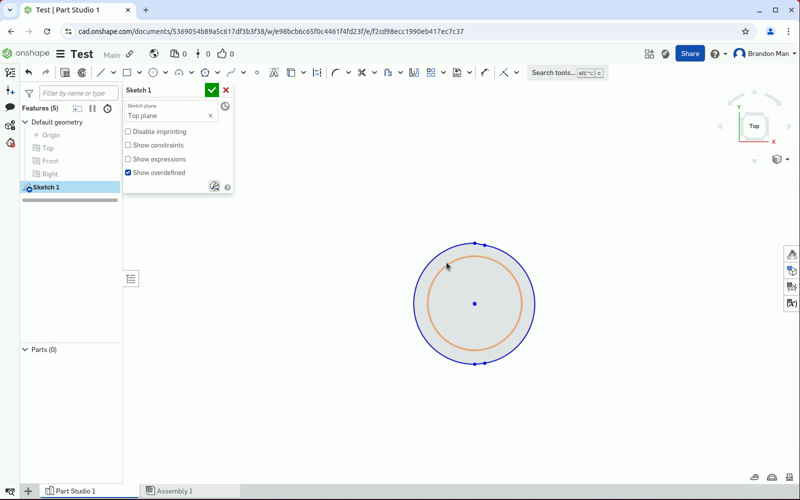
scroll(6)
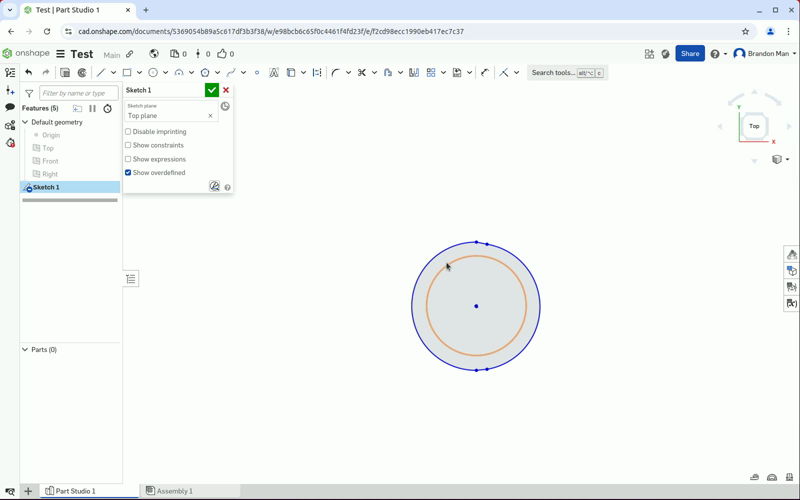
scroll(6)
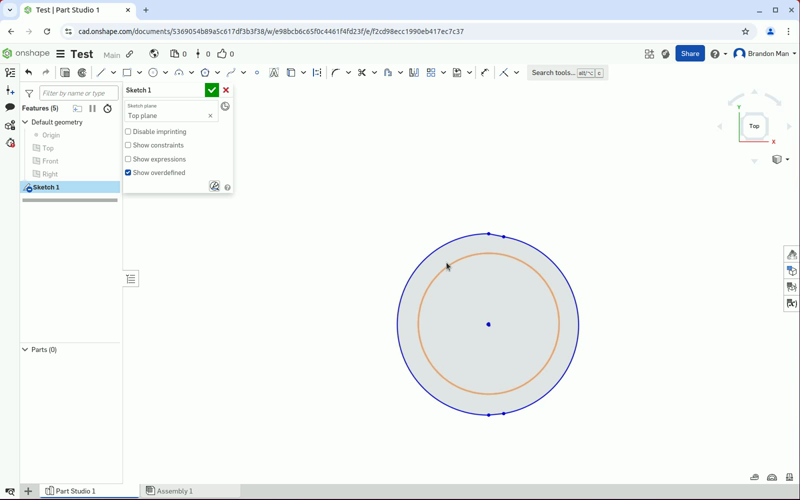
scroll(6)
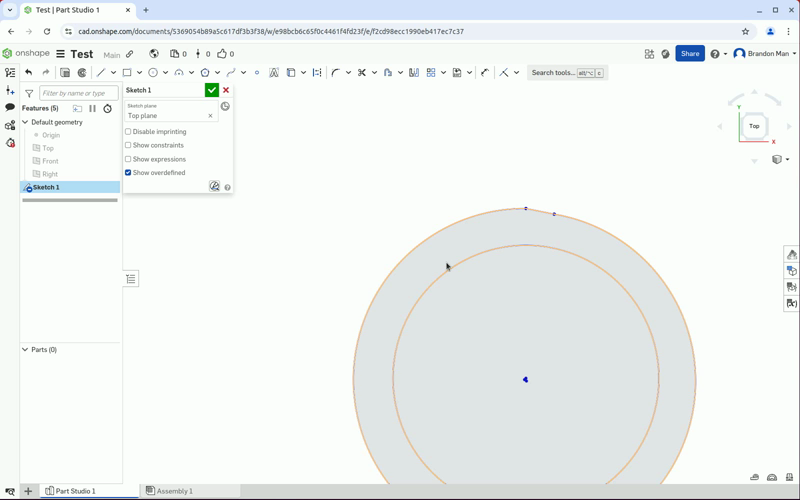
scroll(6)
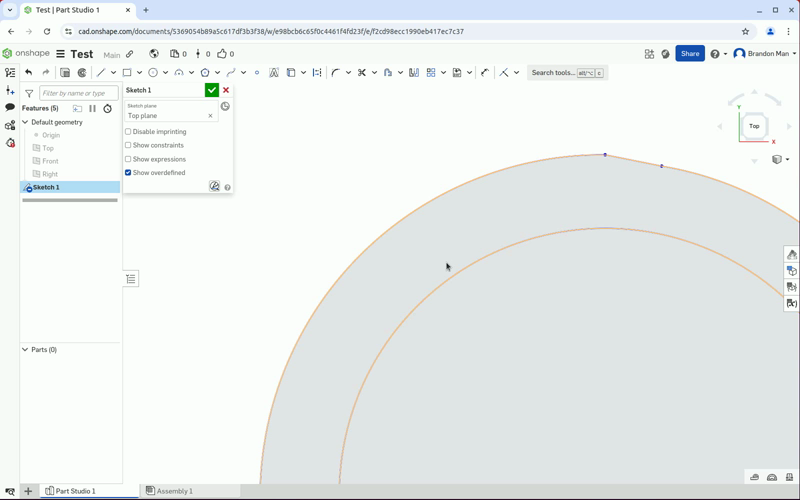
click(446, 262)
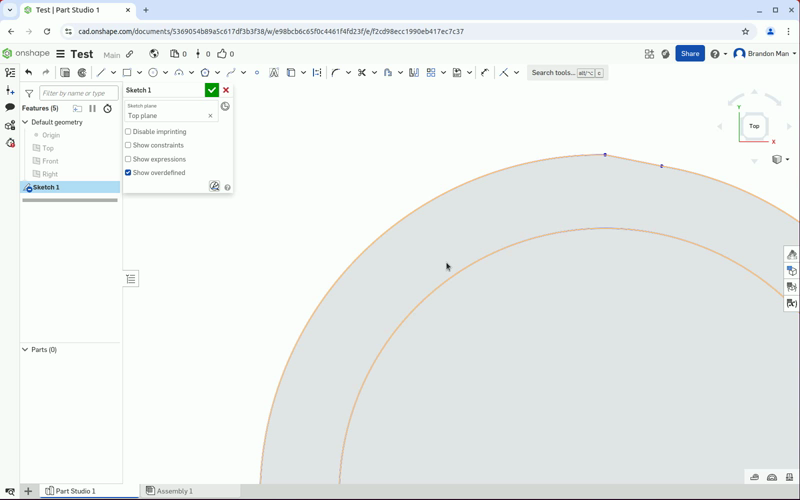
scroll(-6)
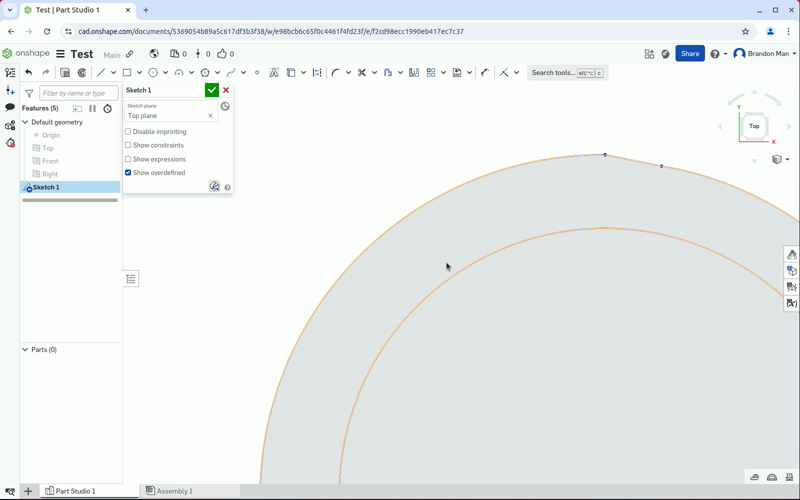
scroll(-6)
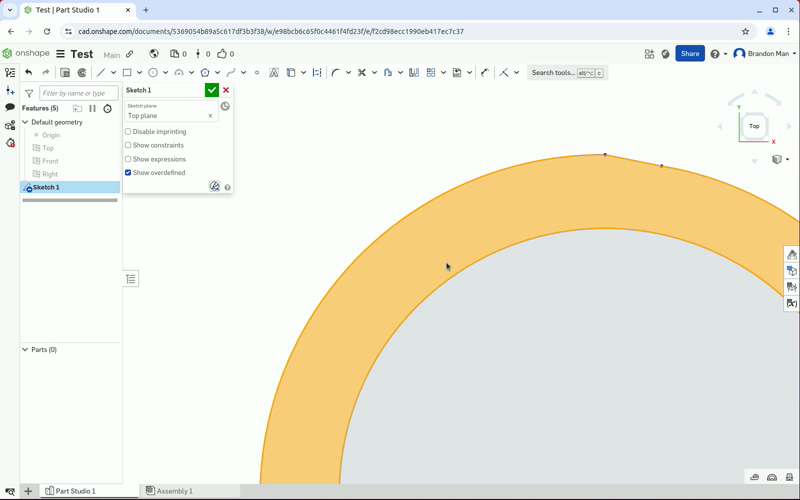
scroll(-6)
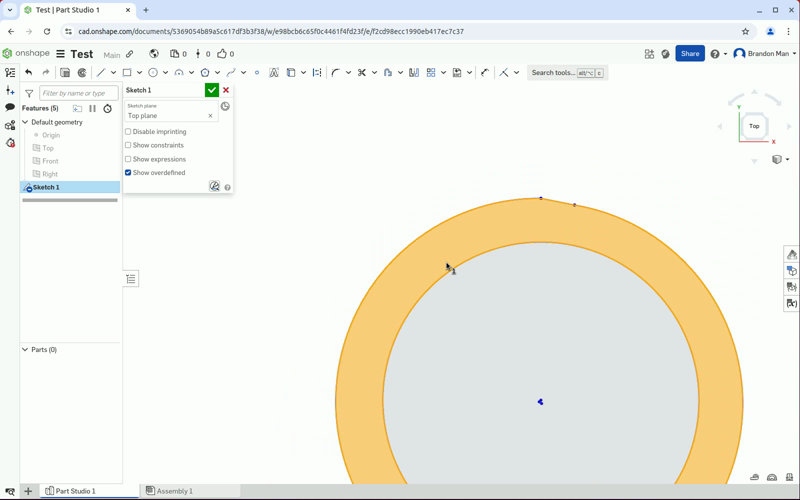
scroll(-6)
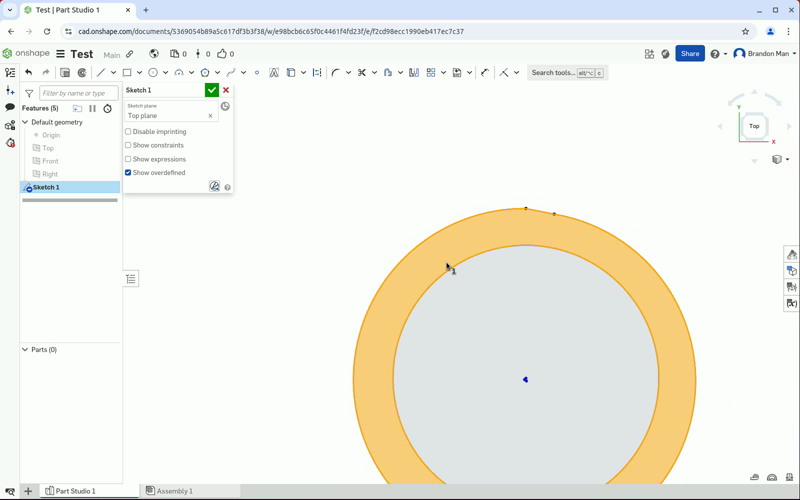
scroll(-6)
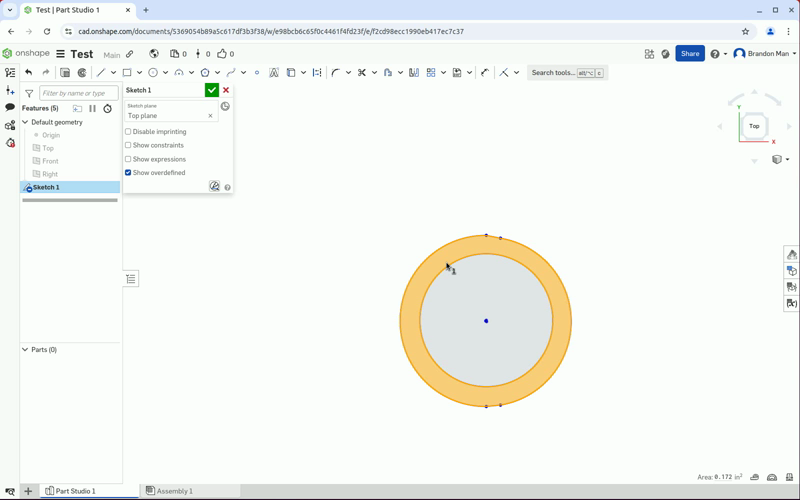
scroll(-6)
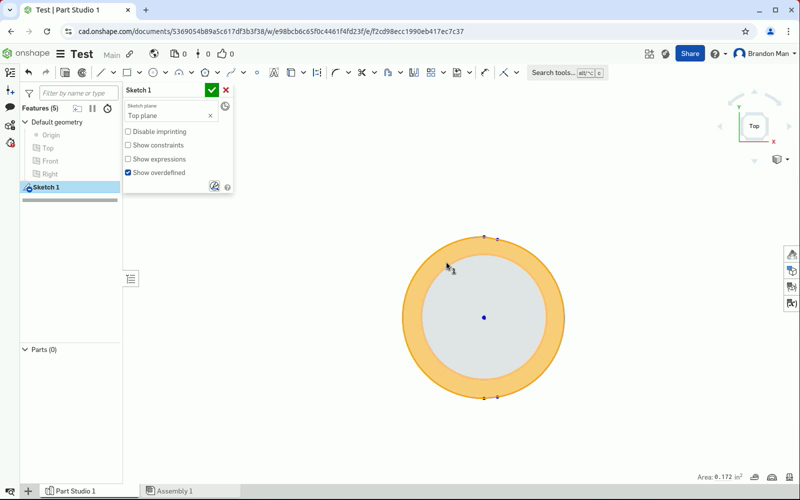
scroll(-6)
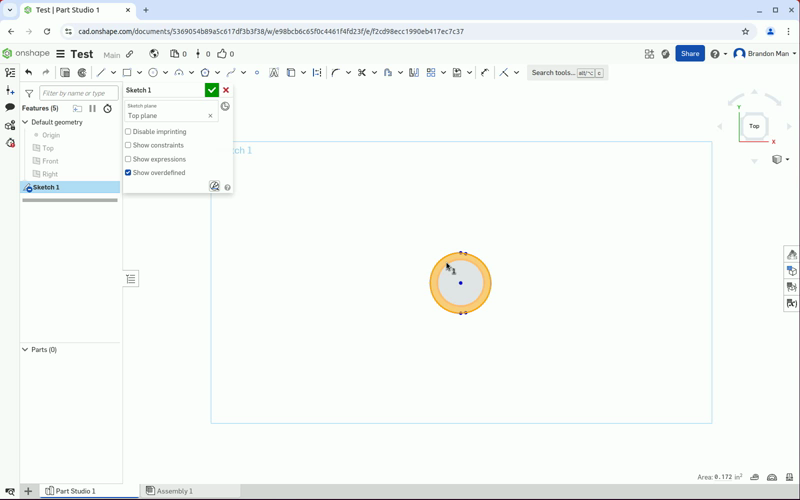
mouse_move(73, 352)
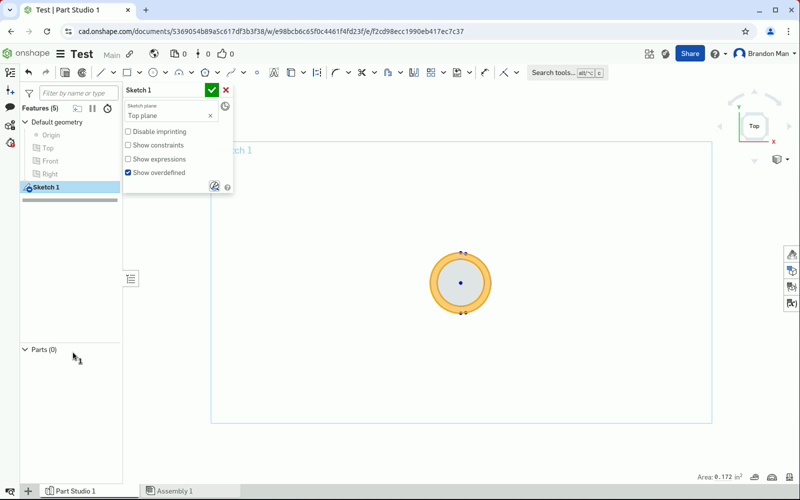
key(shift+y)
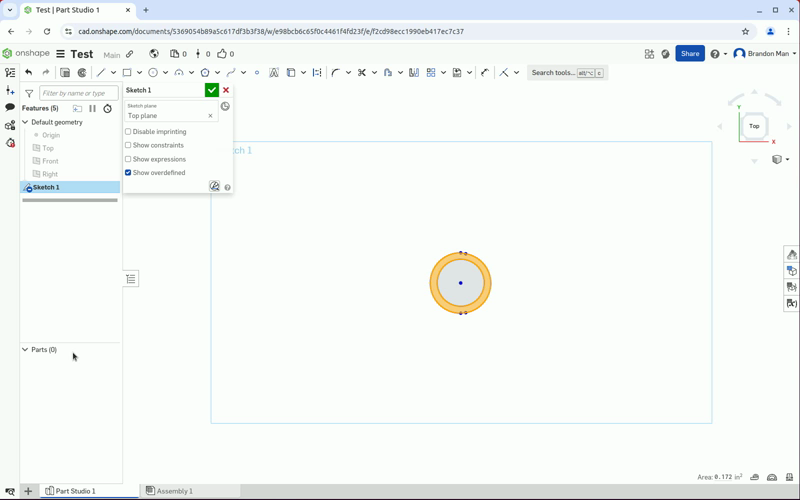
key(shift+e)
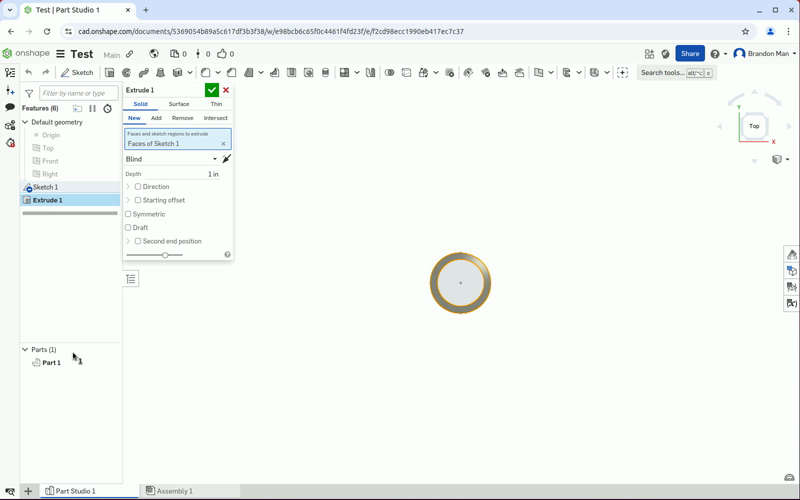
mouse_move(143, 106)
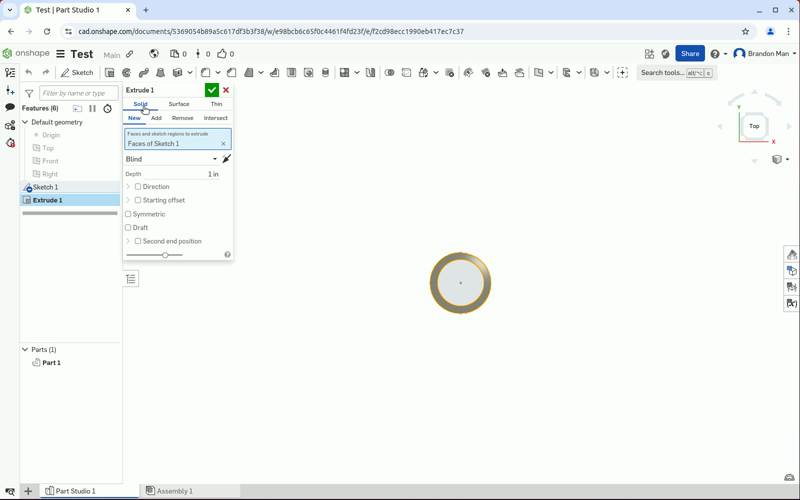
click(143, 106)
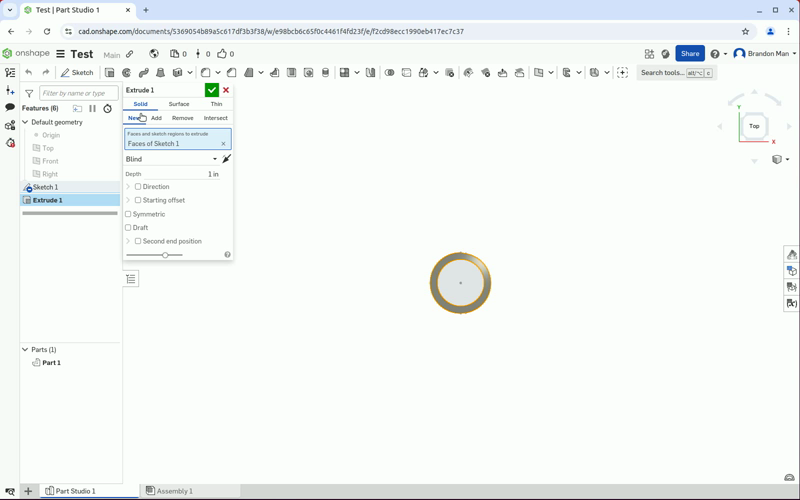
mouse_move(137, 120)
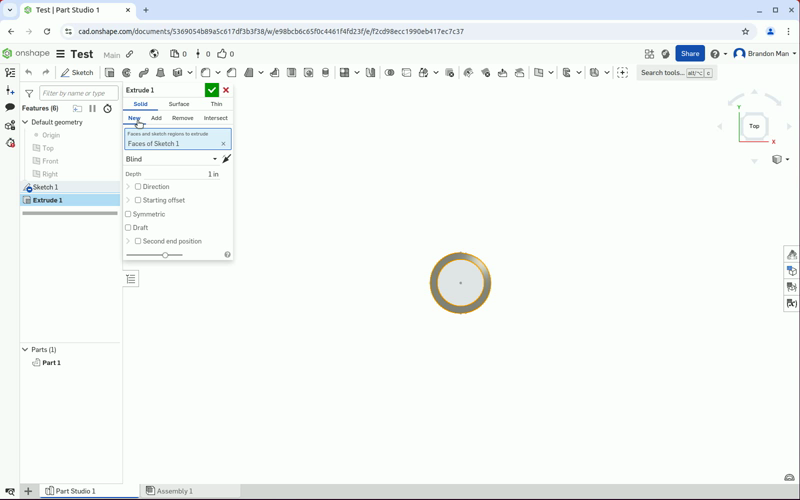
click(137, 120)
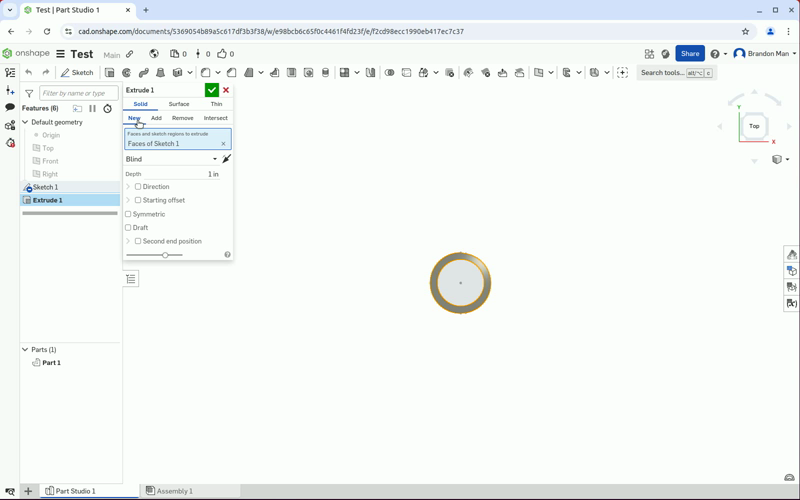
key(tab, 4)
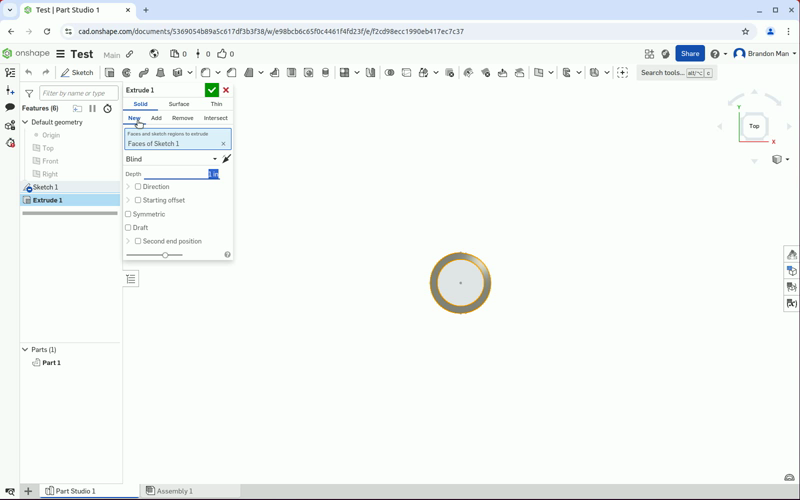
text(0.188)
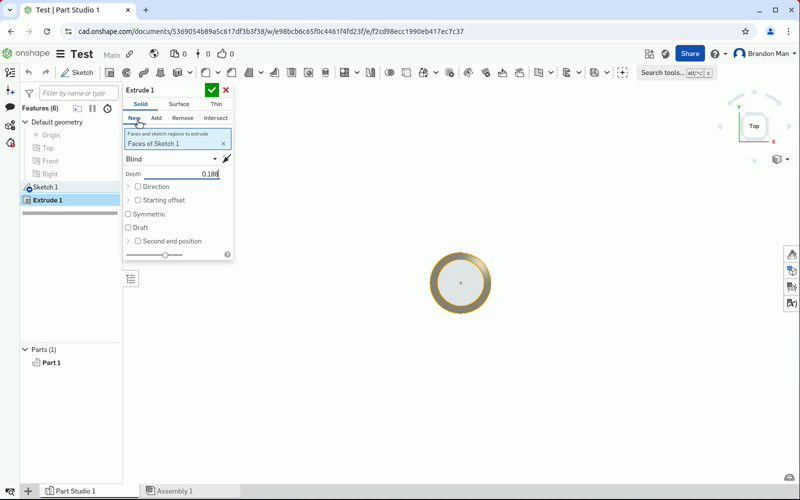
key(enter)
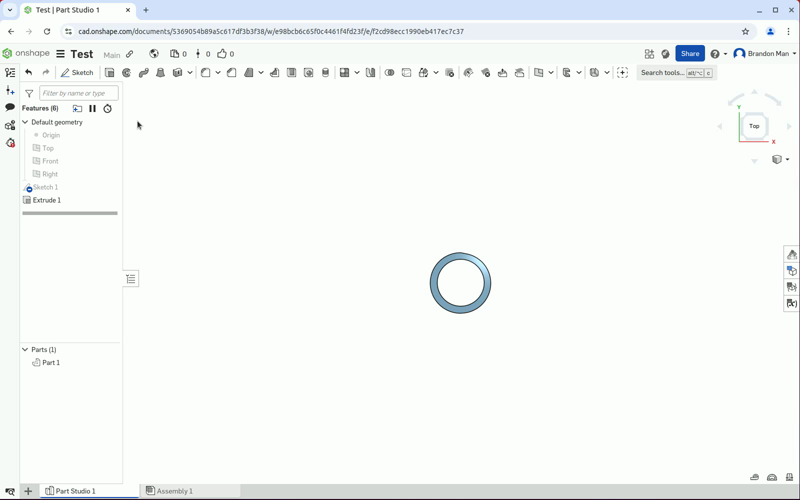
key(shift+h)
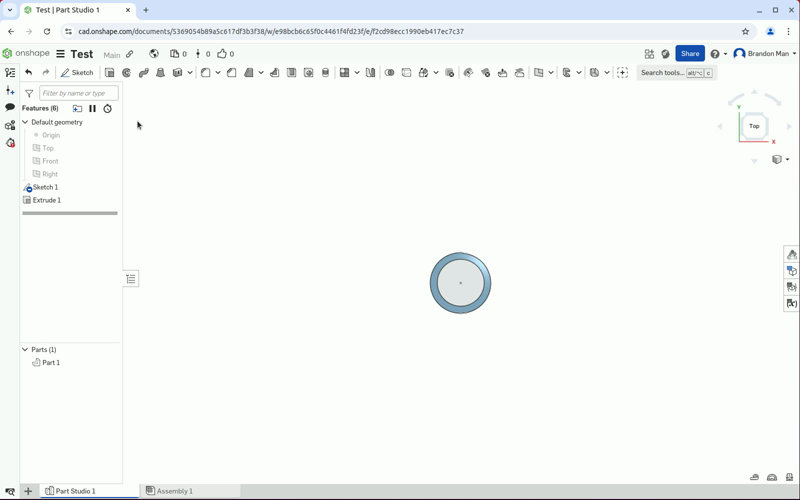
key(shift+h)
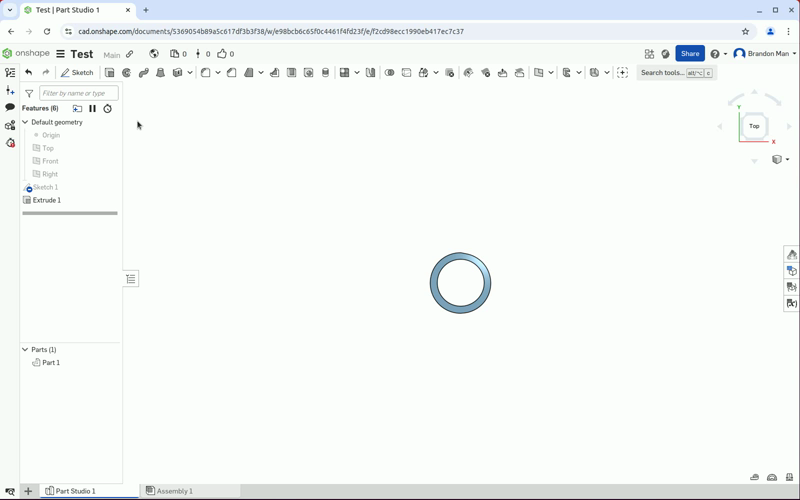
mouse_move(73, 189)
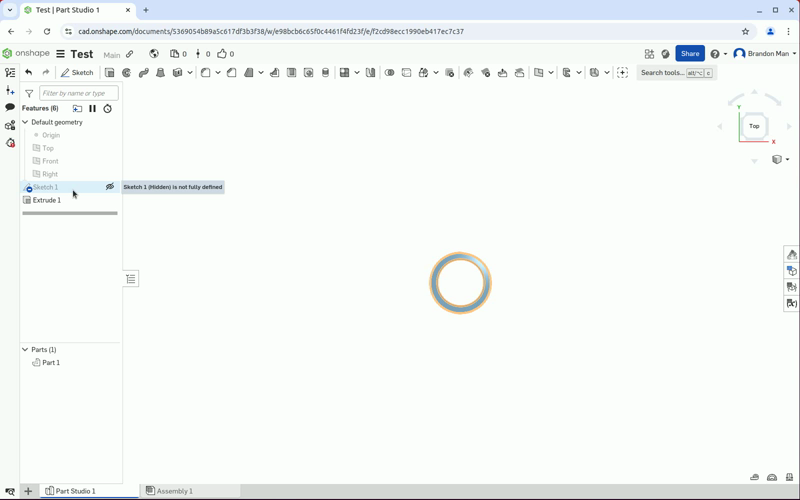
click(73, 189)
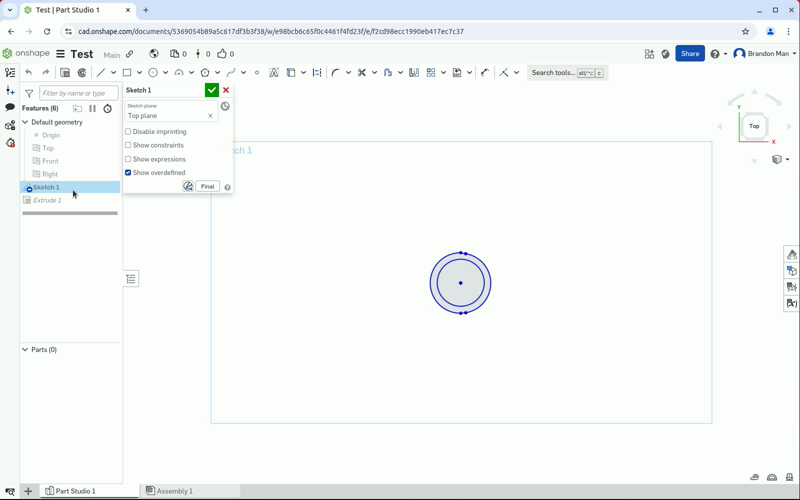
mouse_move(229, 92)
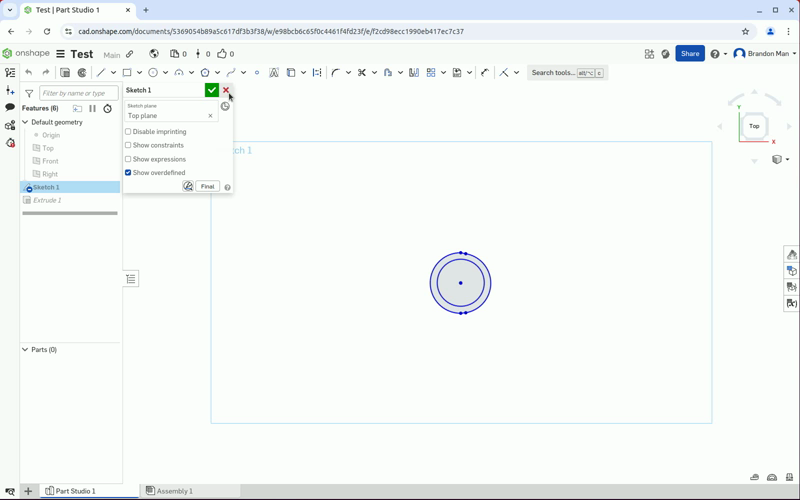
click(229, 92)
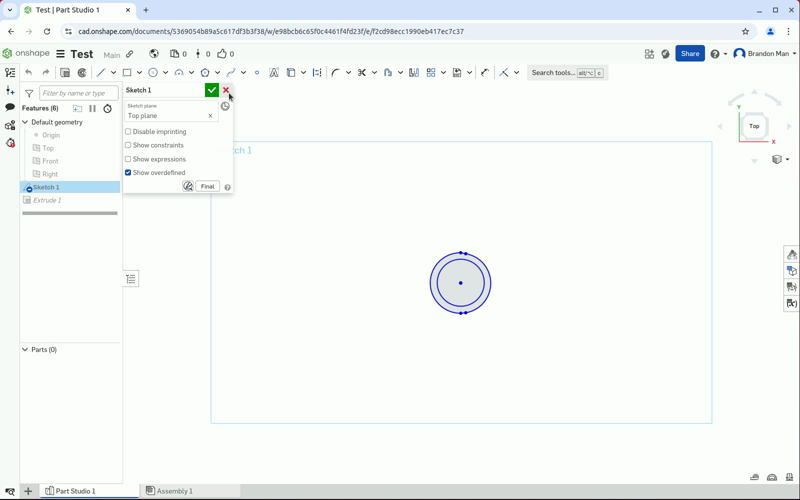
key(shift+s)
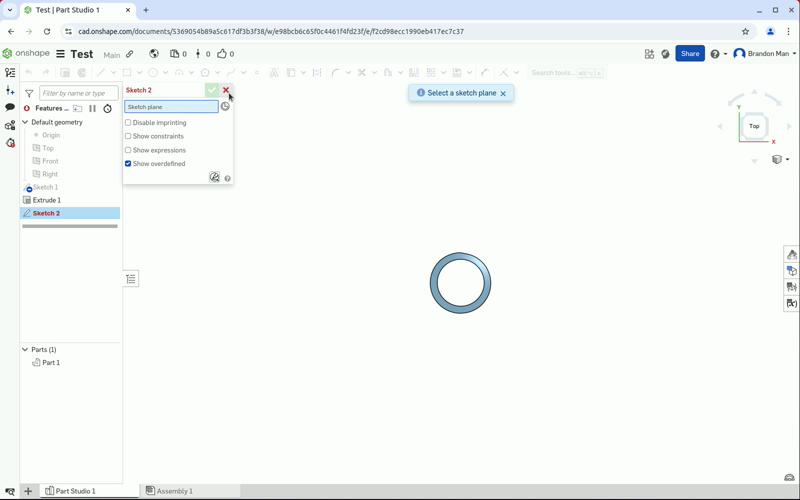
mouse_move(73, 150)
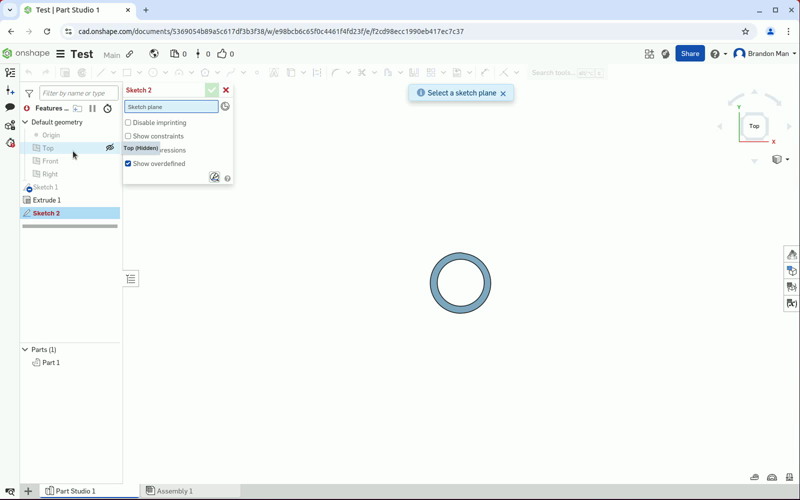
click(73, 150)
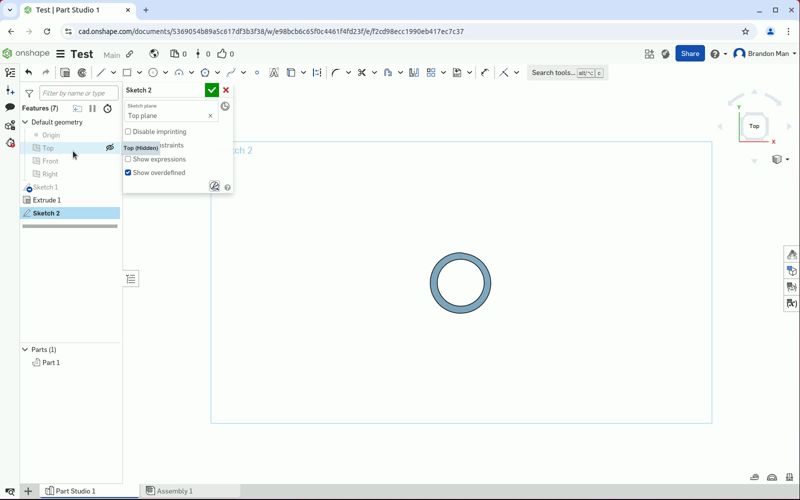
mouse_move(73, 352)
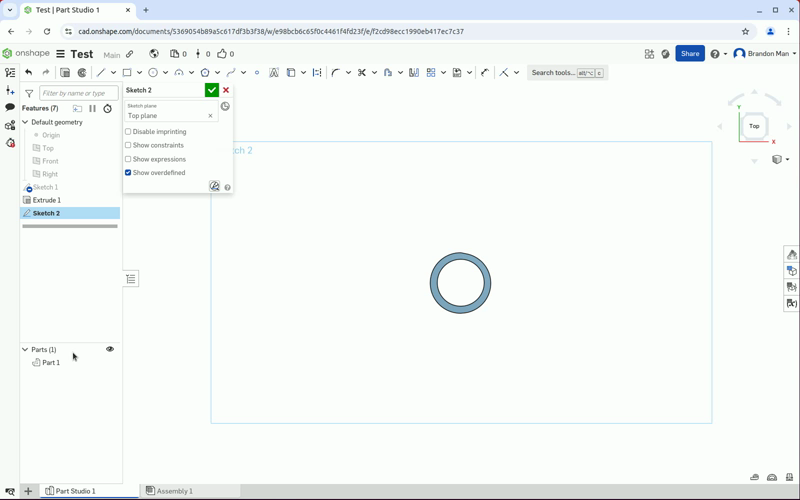
key(y)
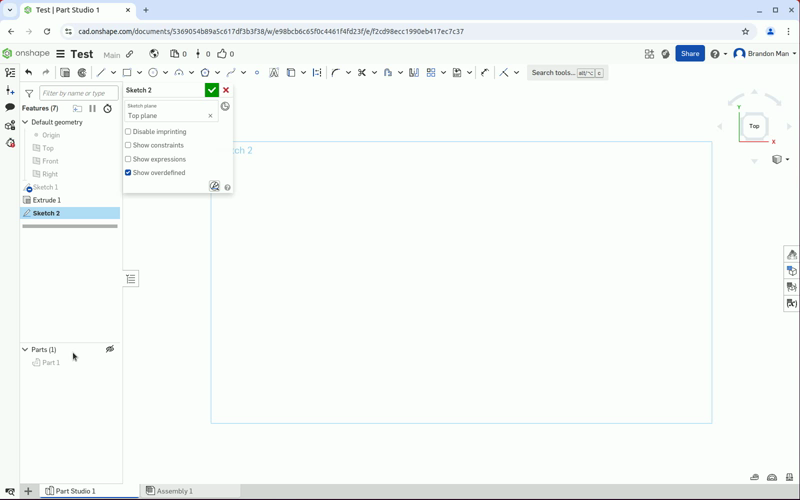
key(l)
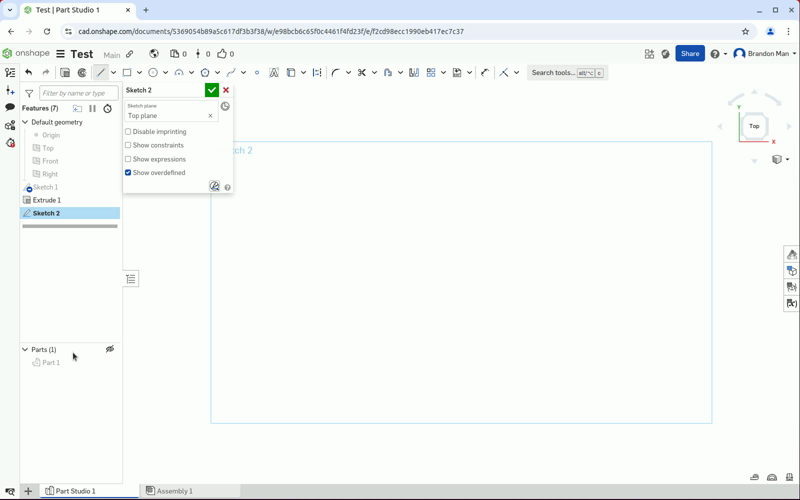
key_down(shift)
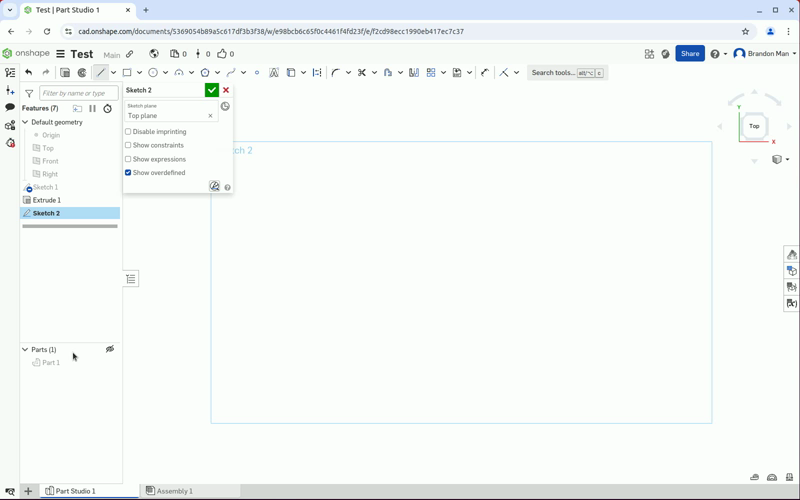
mouse_move(465, 312)
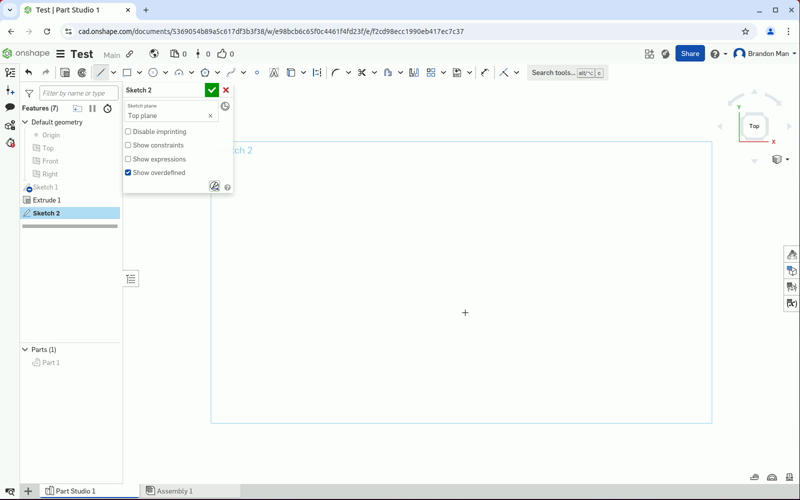
click(465, 312)
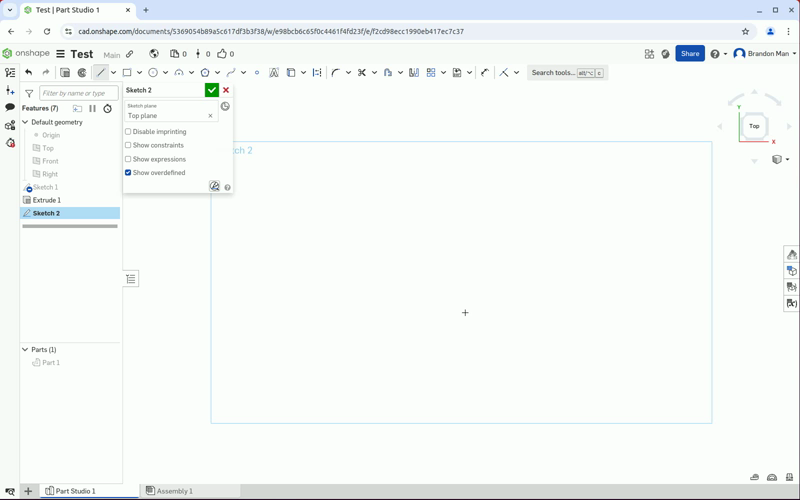
key_up(shift)
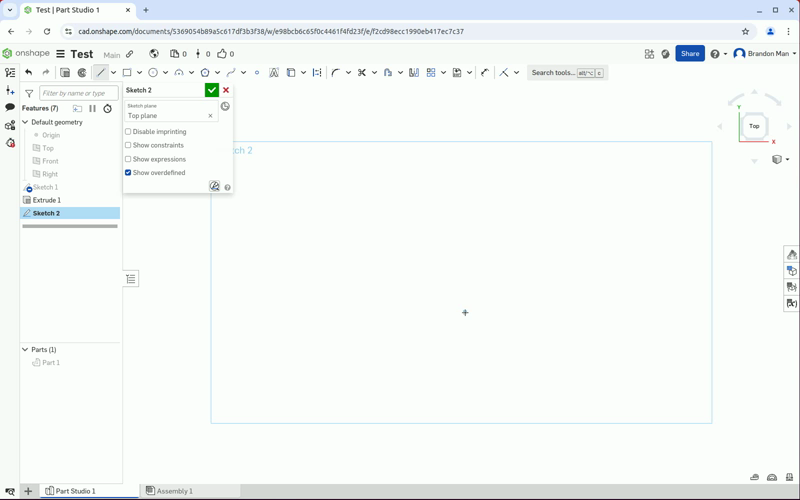
key_down(shift)
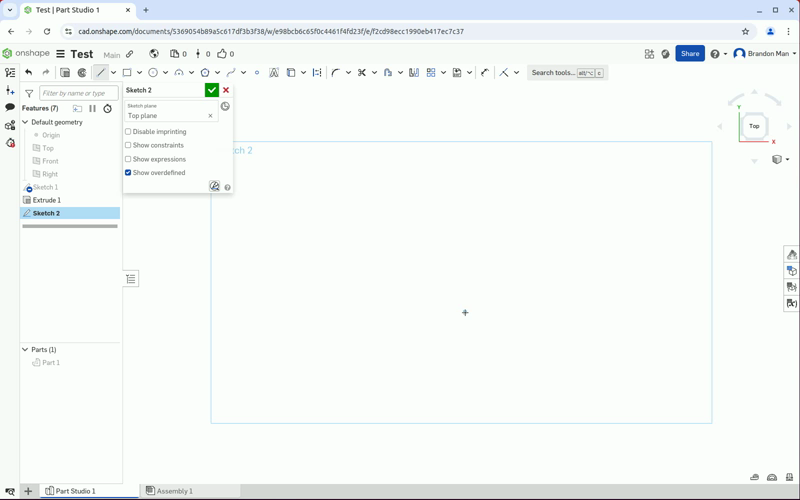
mouse_move(551, 304)
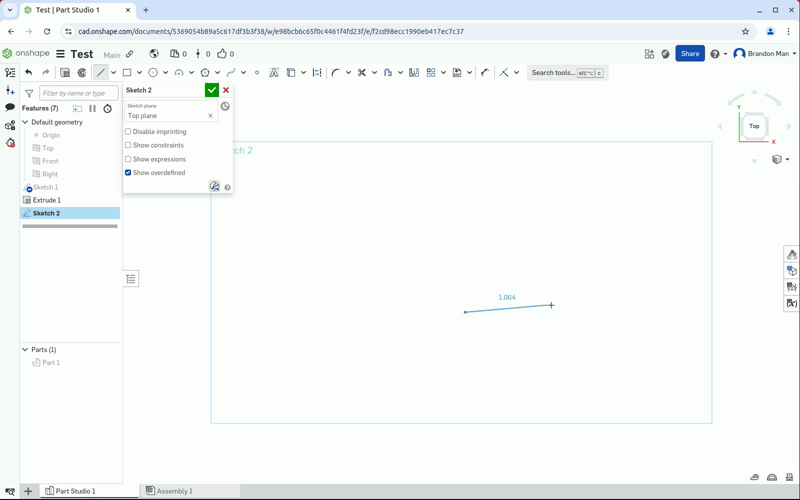
click(551, 304)
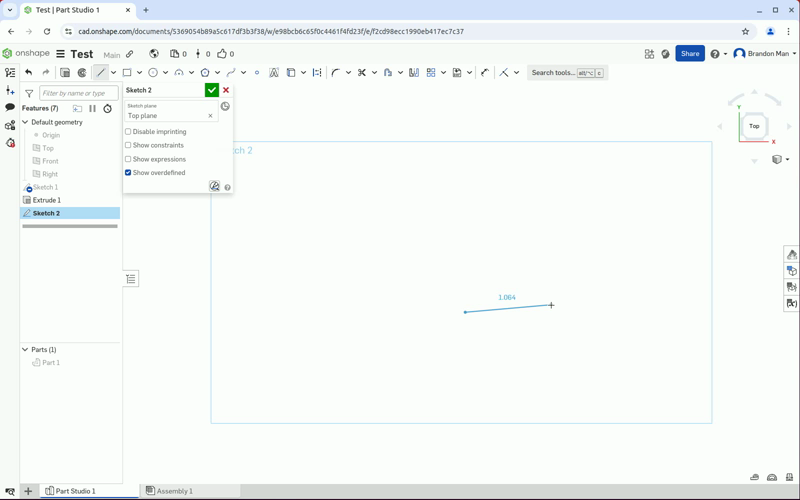
key_up(shift)
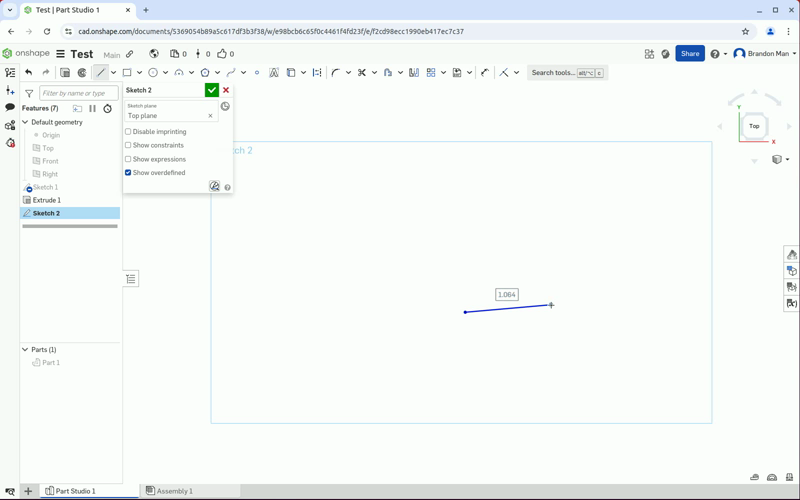
key(esc)
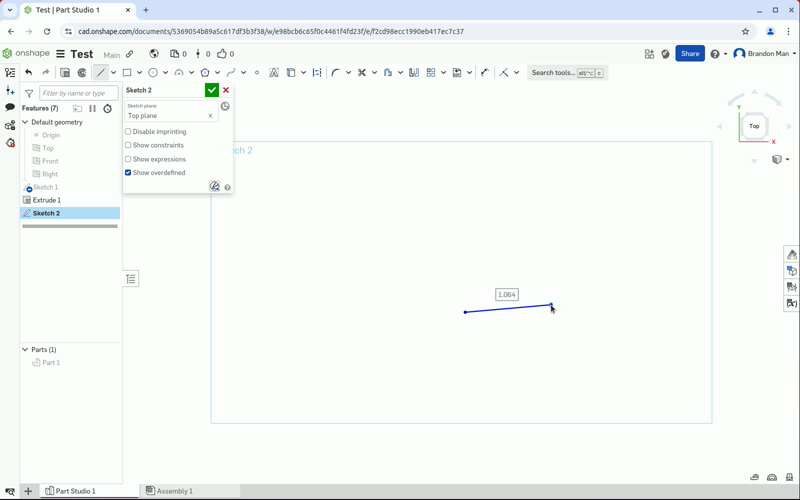
key(a)
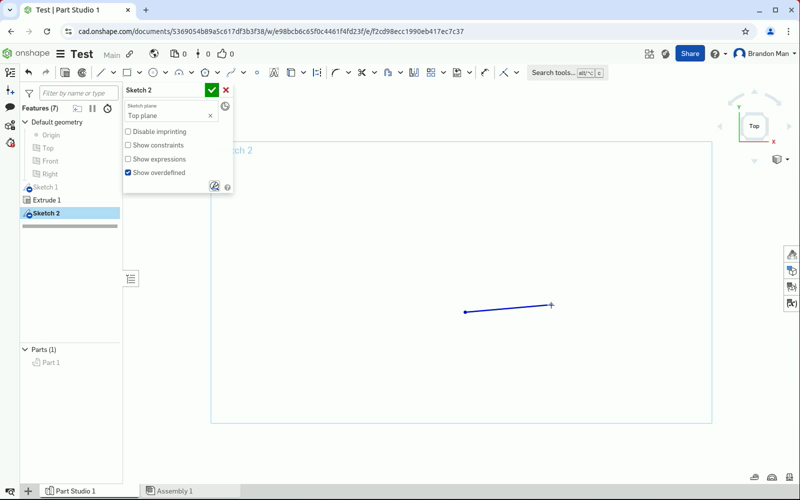
mouse_move(551, 304)
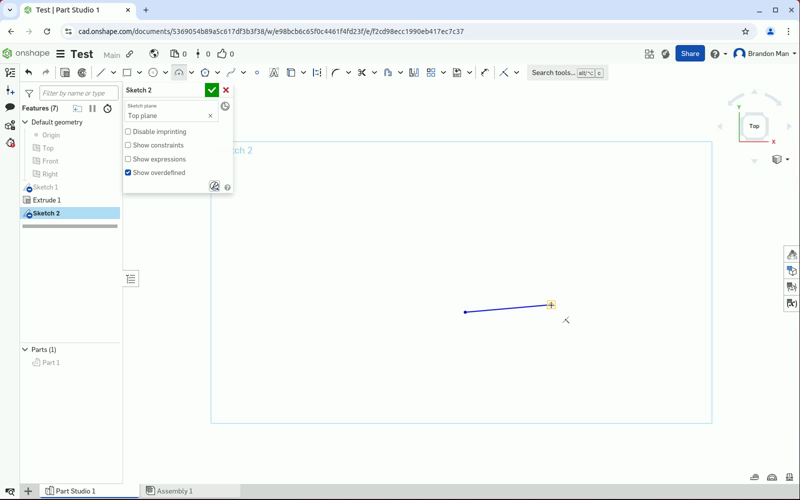
click(551, 304)
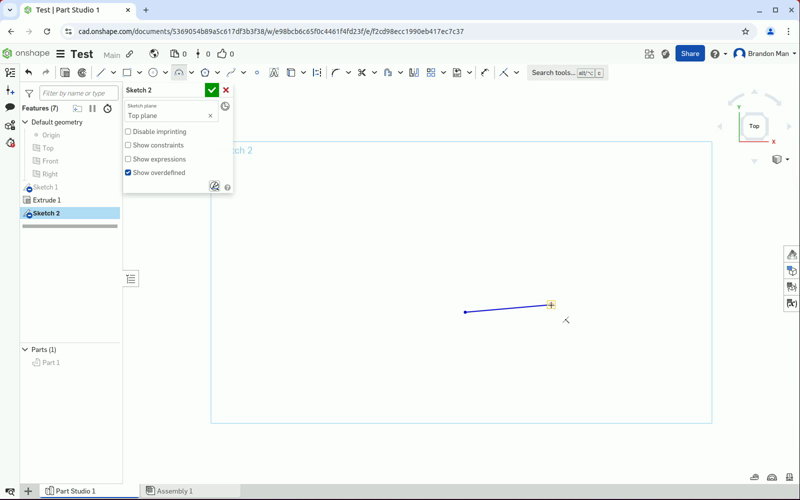
key_down(shift)
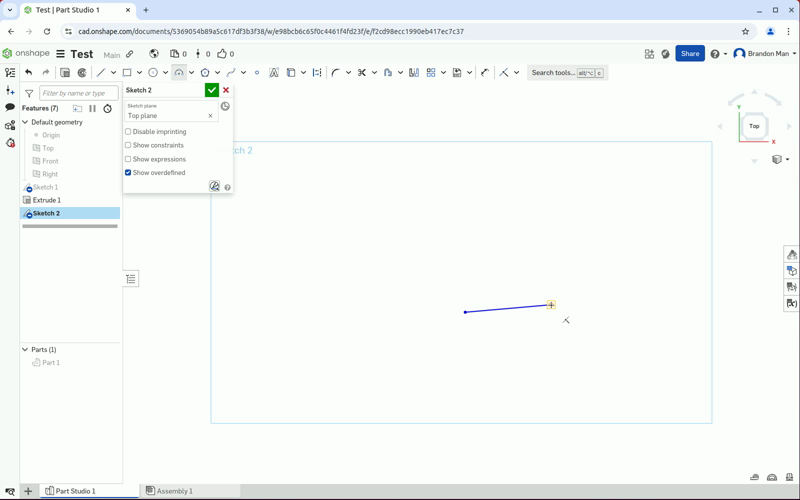
mouse_move(551, 259)
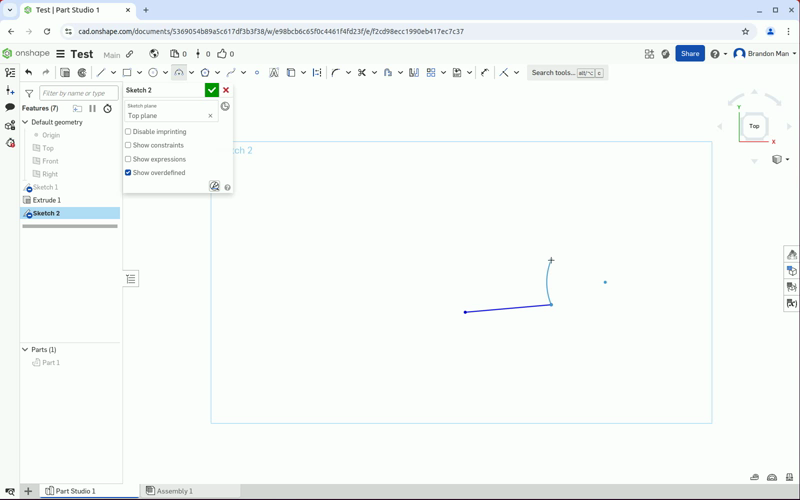
click(551, 259)
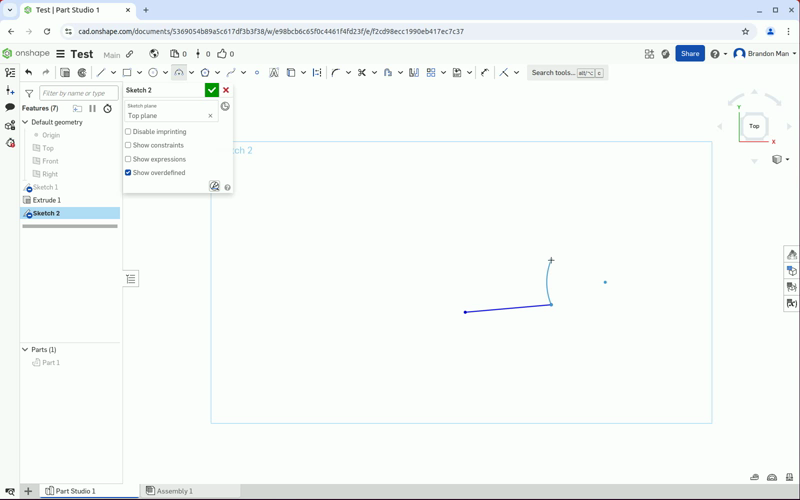
mouse_move(528, 282)
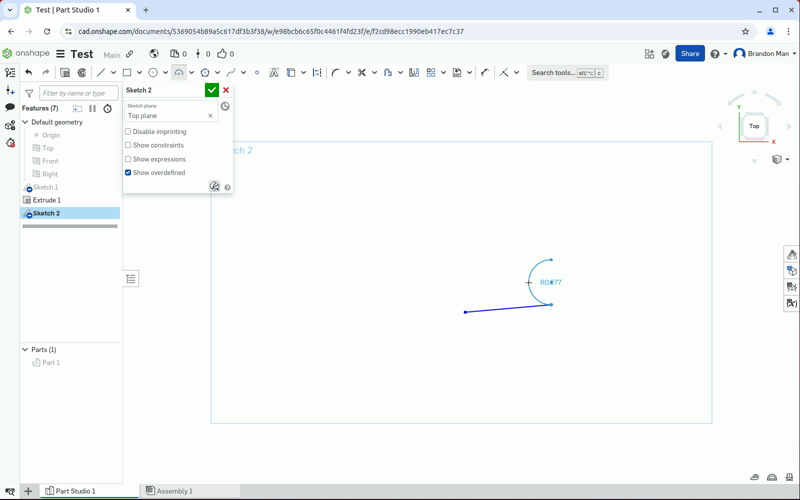
click(528, 282)
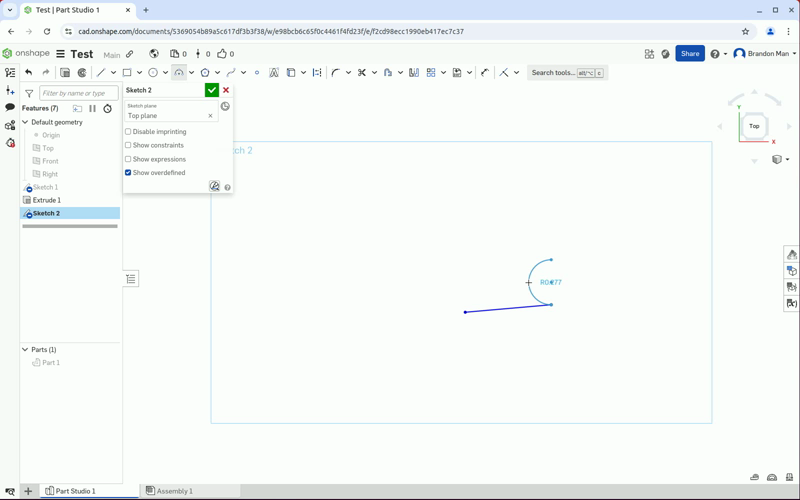
key_up(shift)
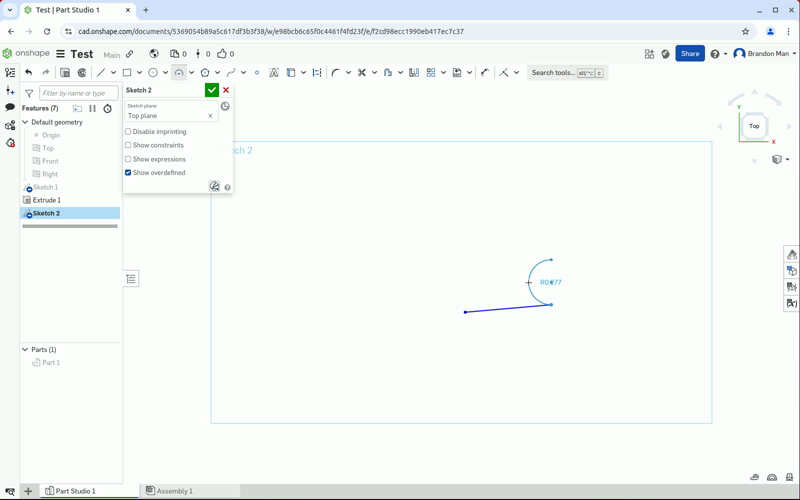
key(esc)
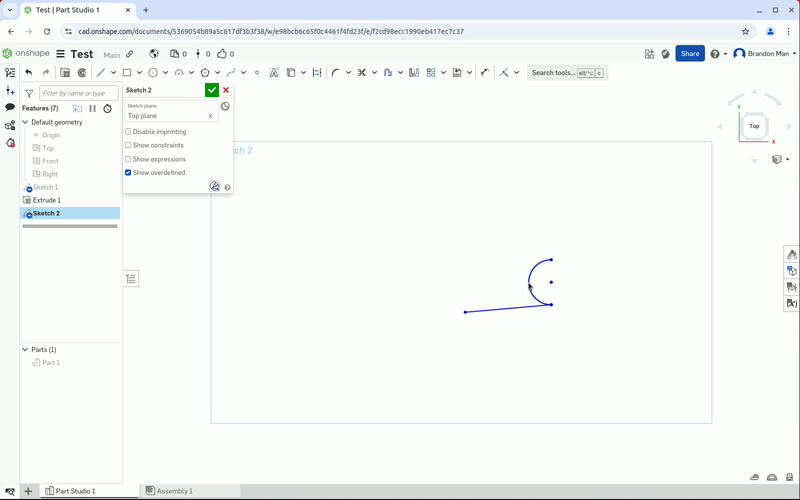
key(l)
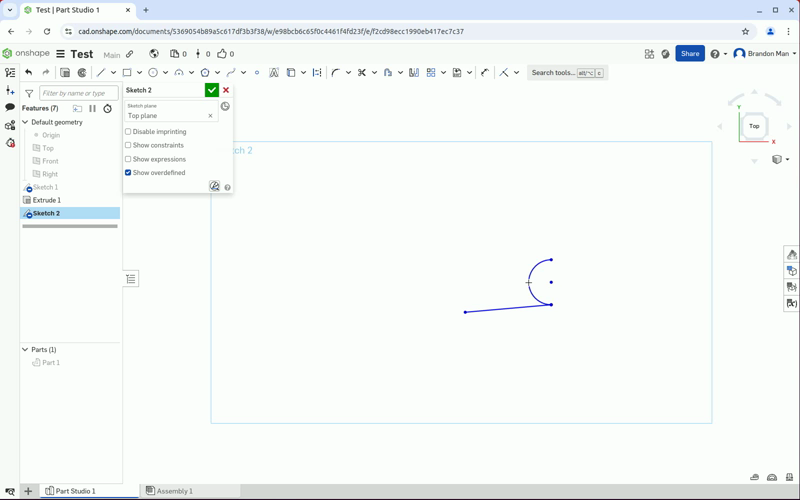
mouse_move(551, 259)
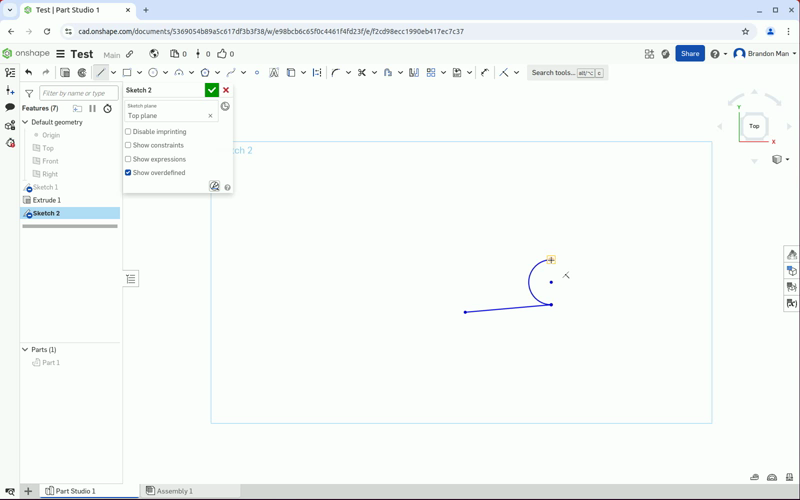
click(551, 259)
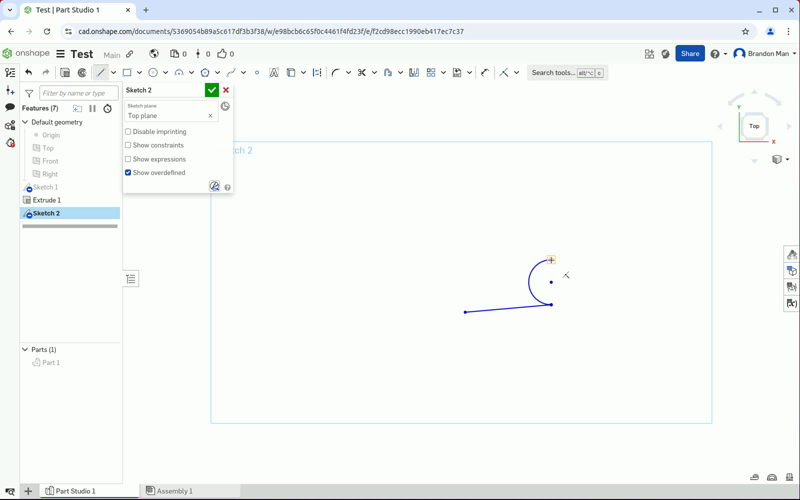
key_down(shift)
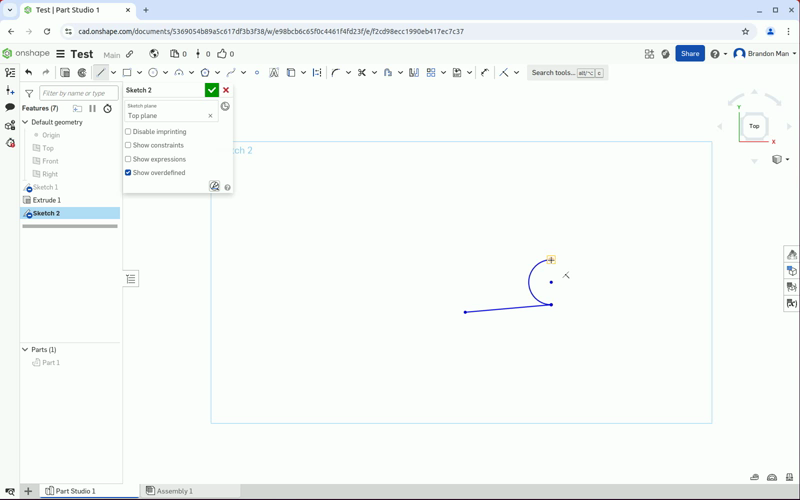
mouse_move(465, 252)
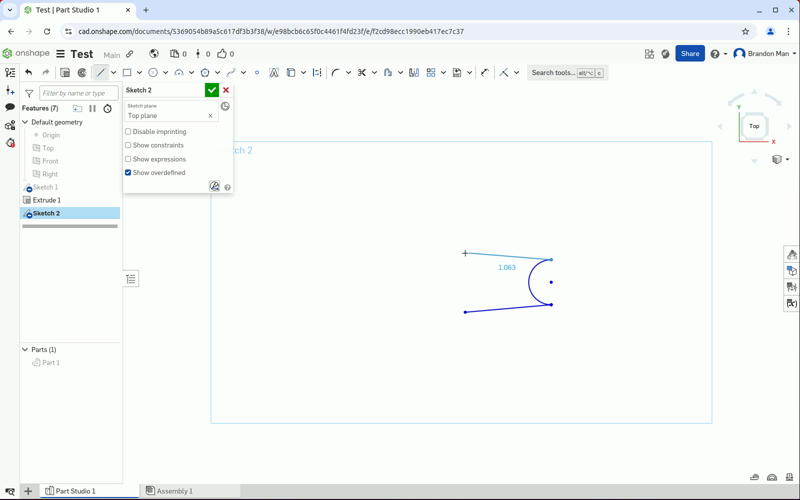
click(465, 252)
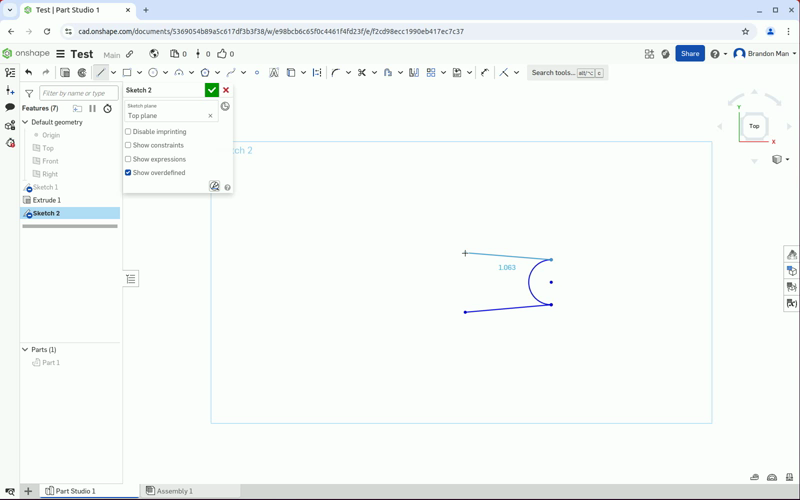
key_up(shift)
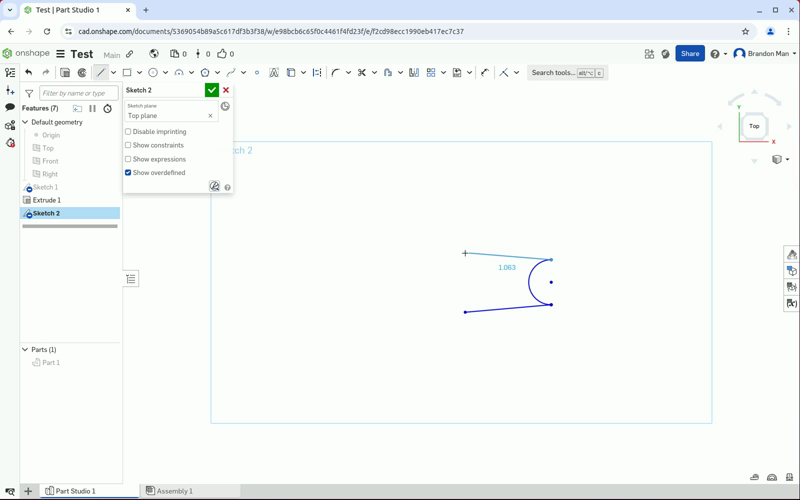
key(esc)
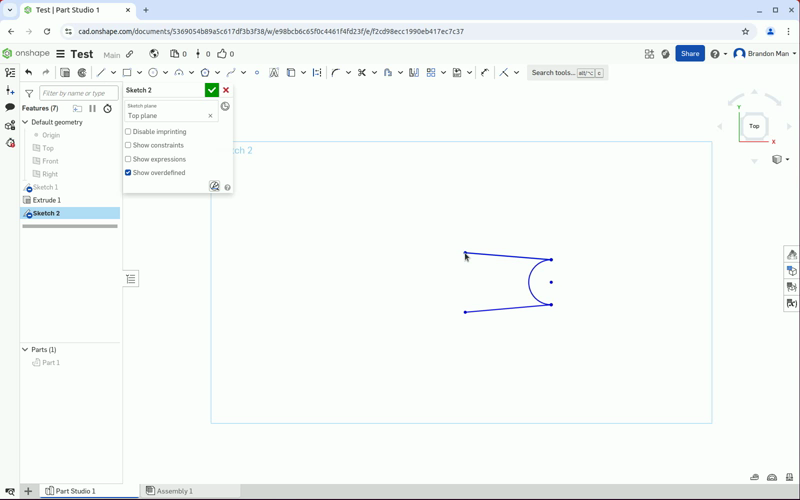
key(a)
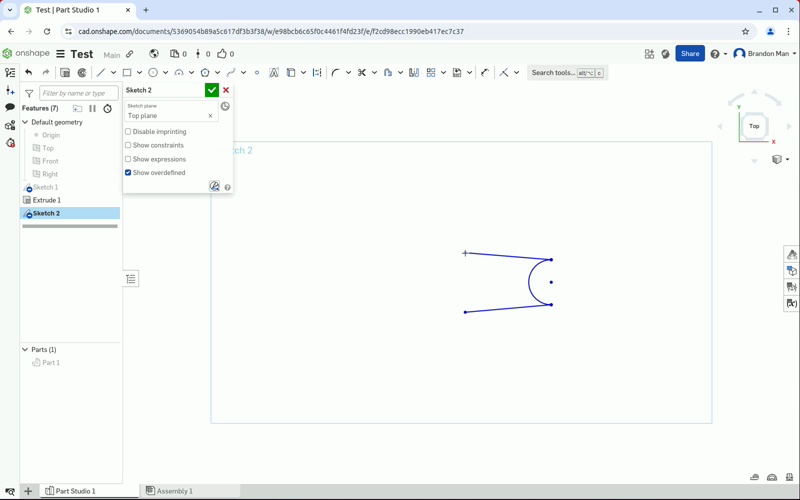
mouse_move(465, 252)
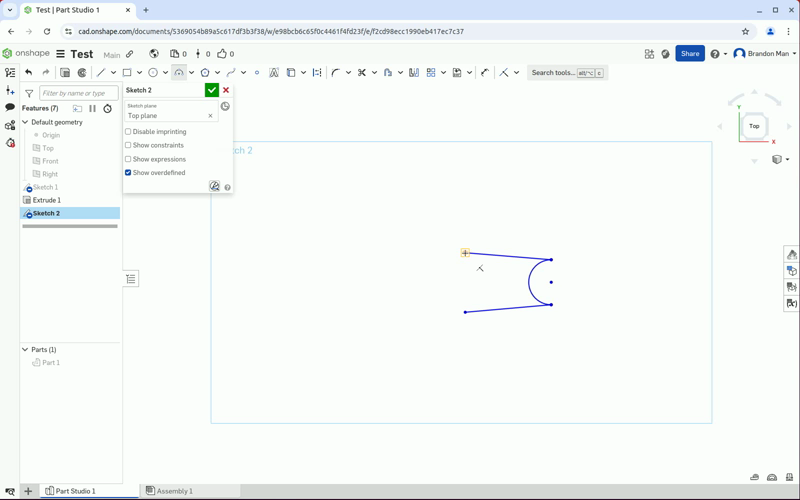
click(465, 252)
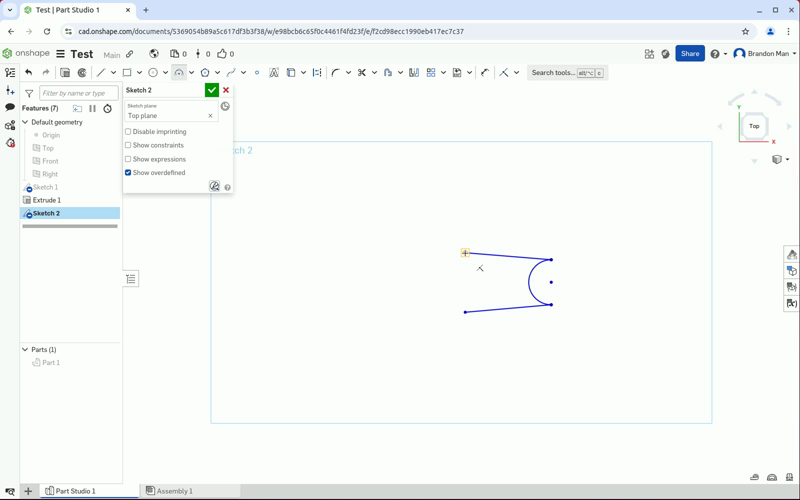
mouse_move(465, 312)
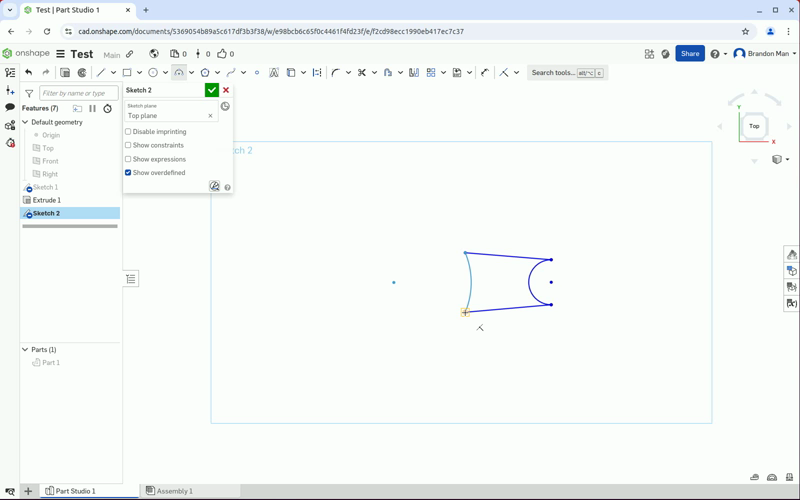
click(465, 312)
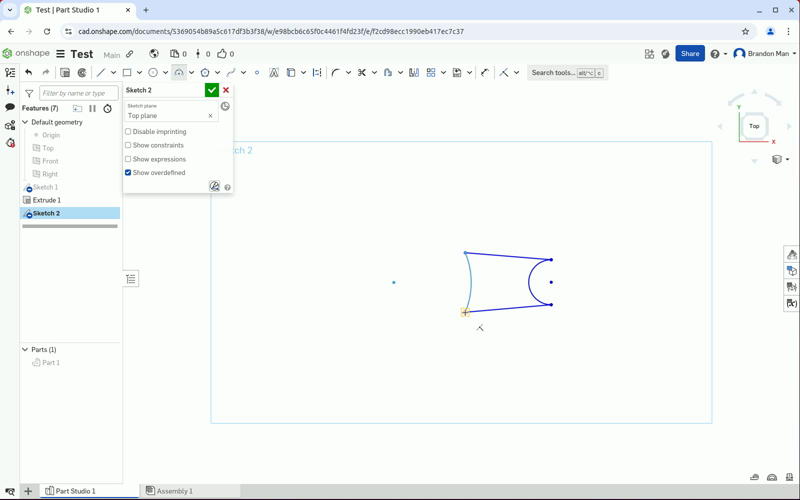
key_down(shift)
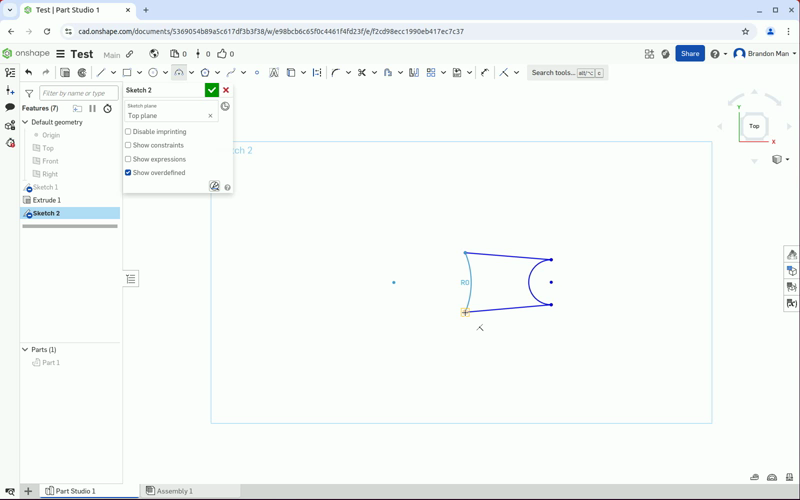
mouse_move(490, 282)
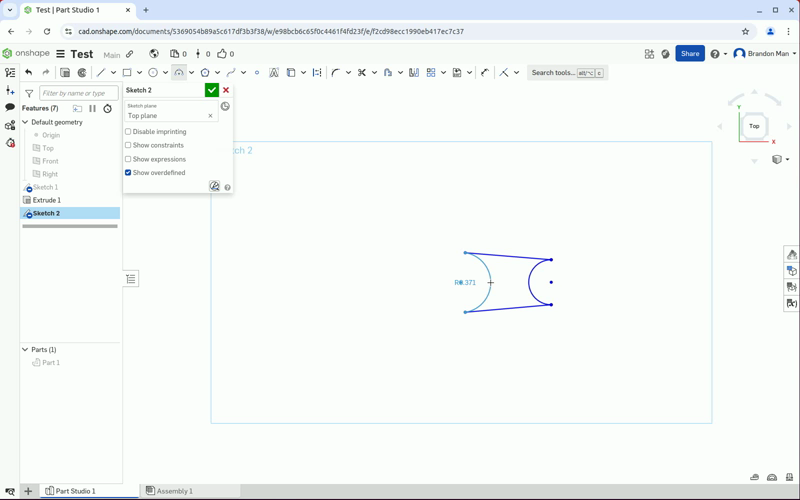
click(490, 282)
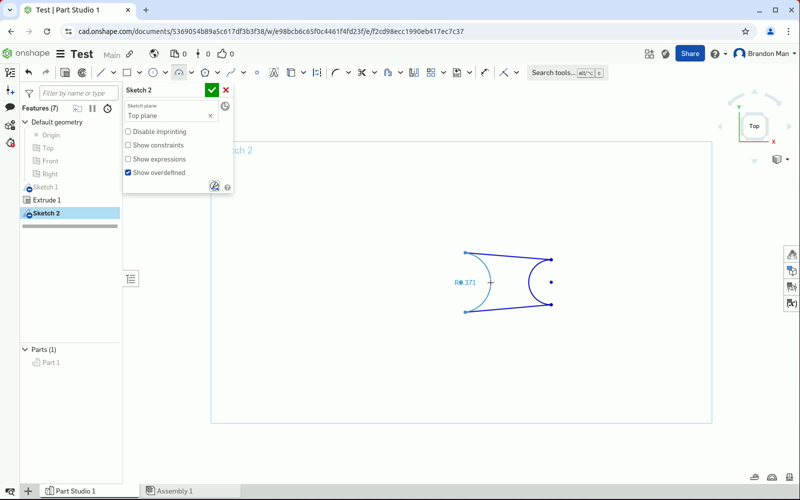
key_up(shift)
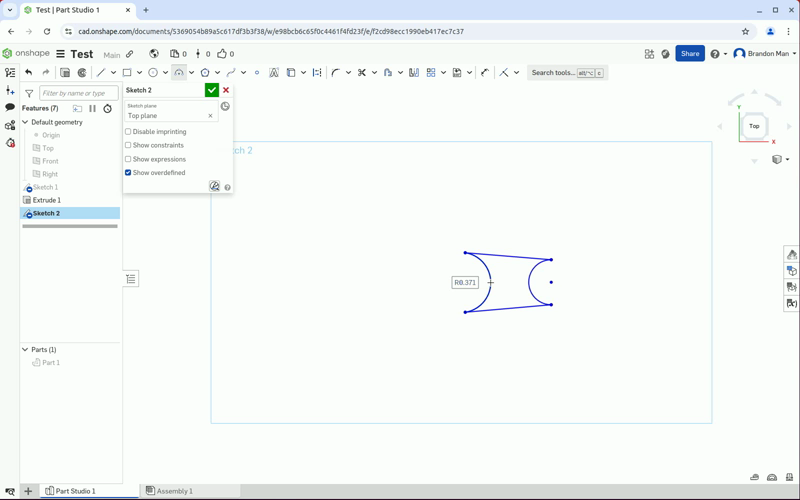
key(esc)
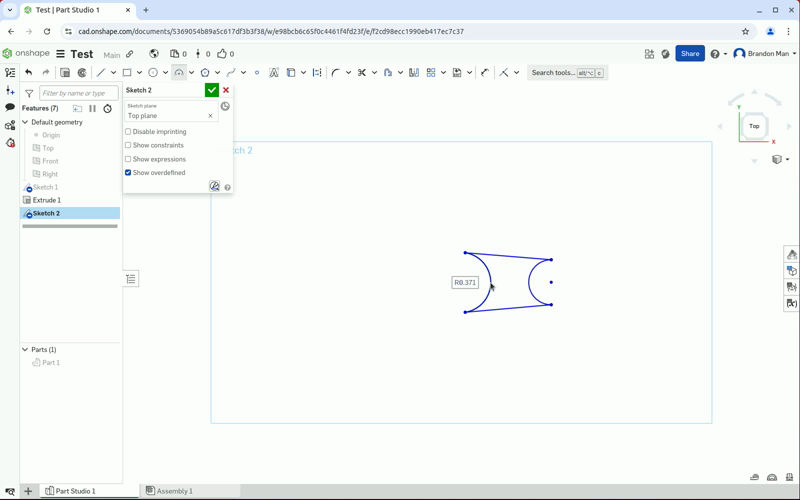
mouse_move(524, 284)
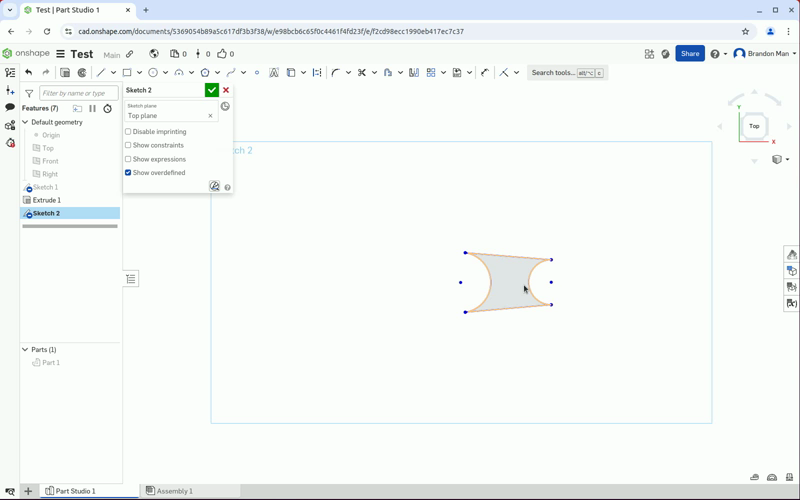
scroll(6)
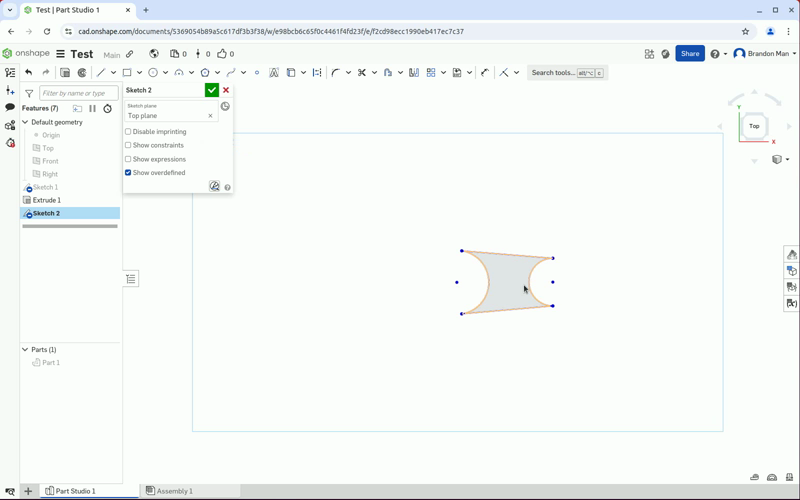
scroll(6)
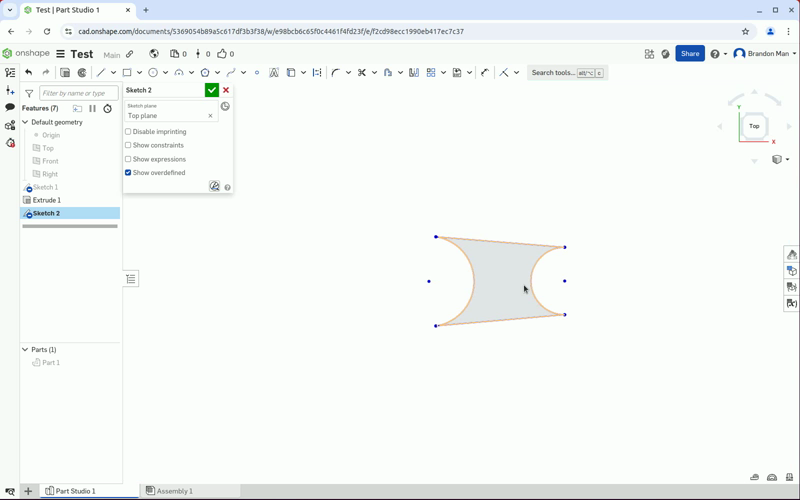
scroll(6)
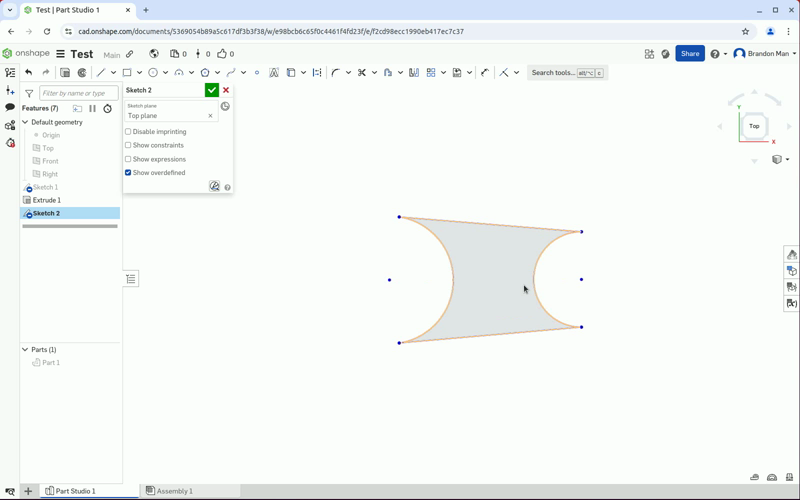
scroll(6)
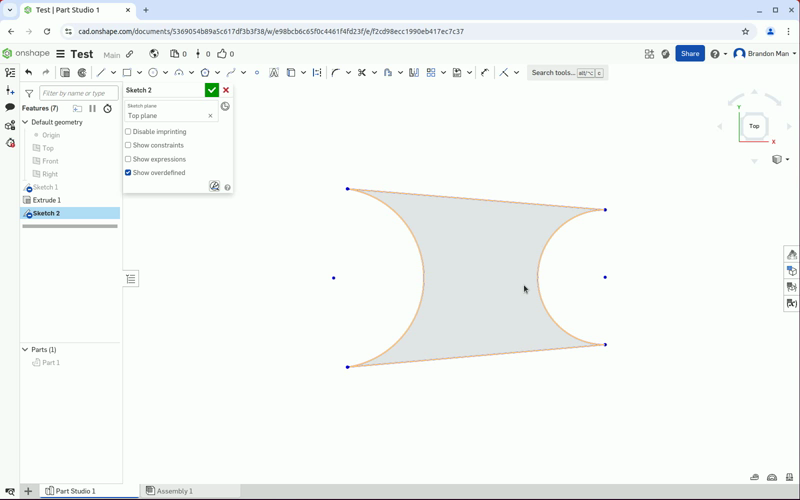
scroll(6)
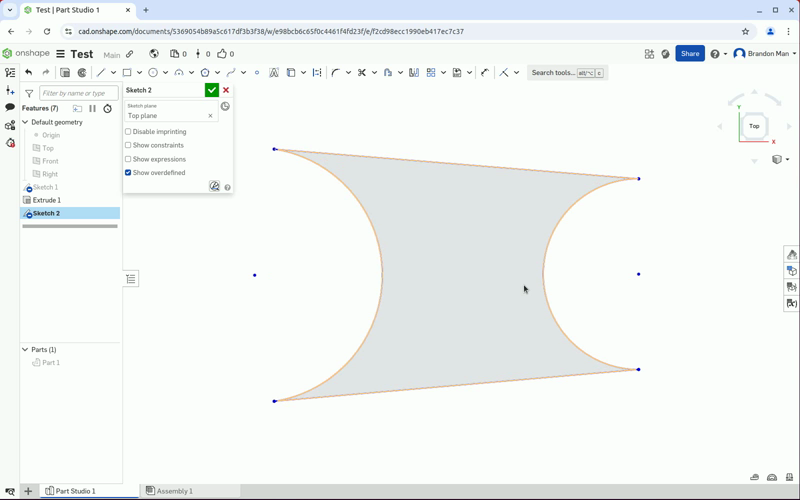
scroll(6)
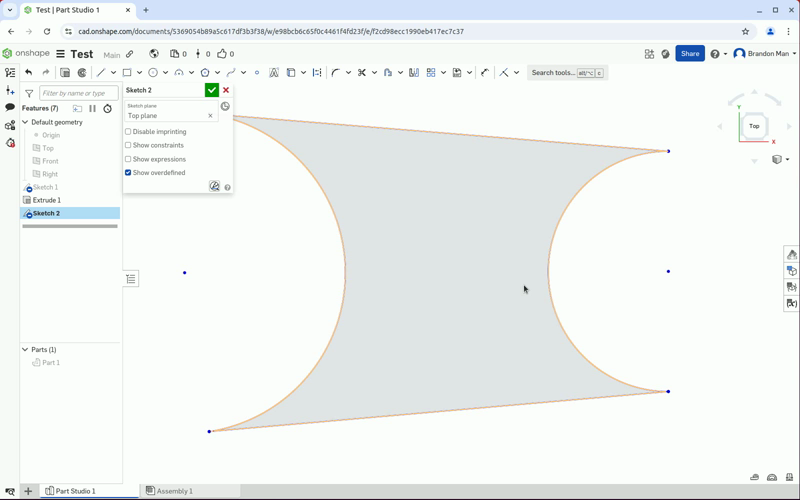
scroll(6)
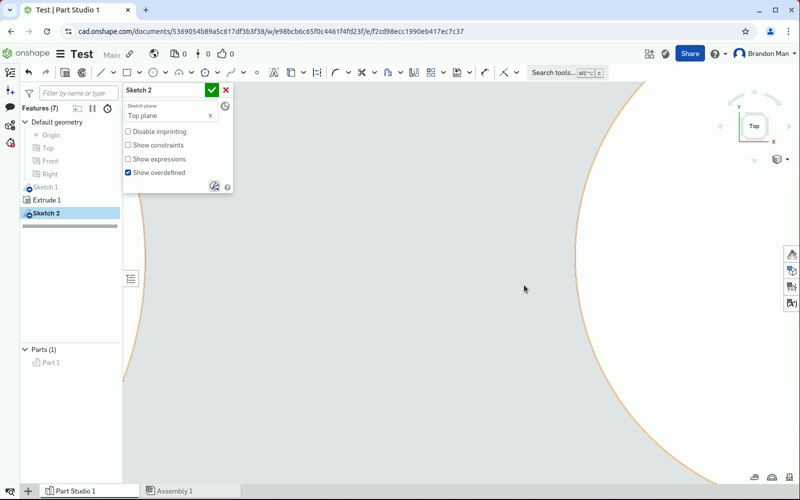
click(524, 284)
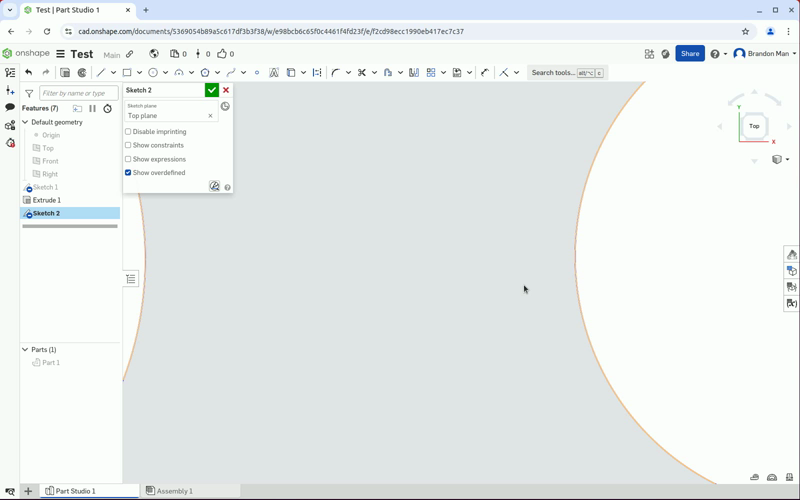
scroll(-6)
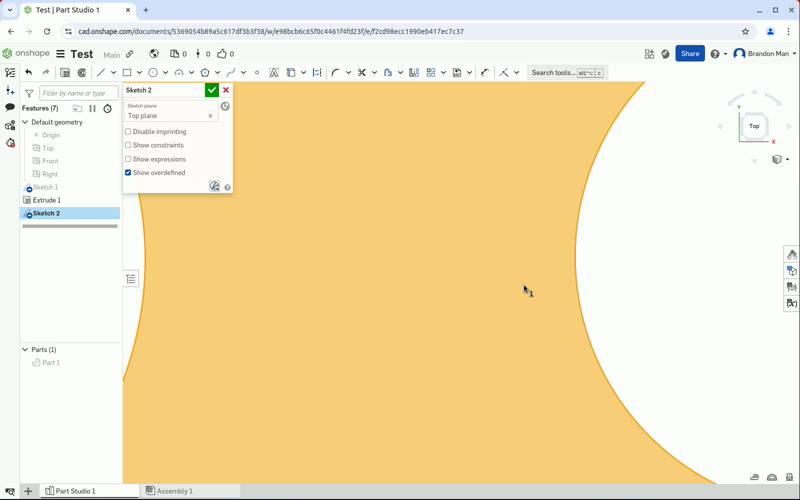
scroll(-6)
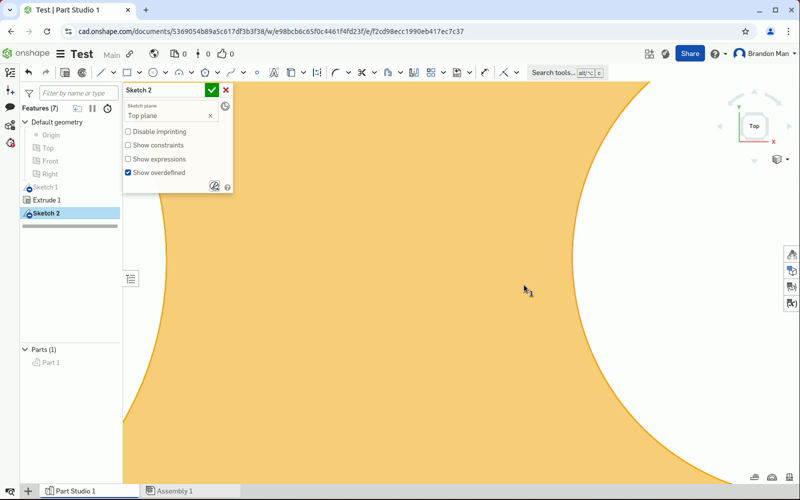
scroll(-6)
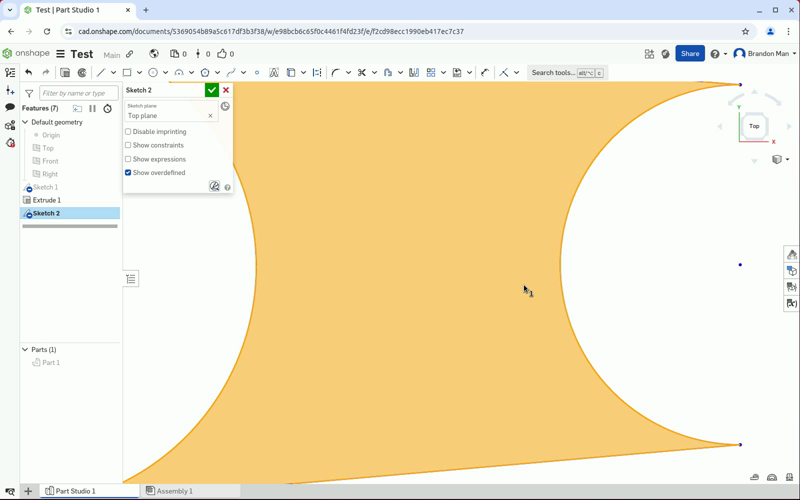
scroll(-6)
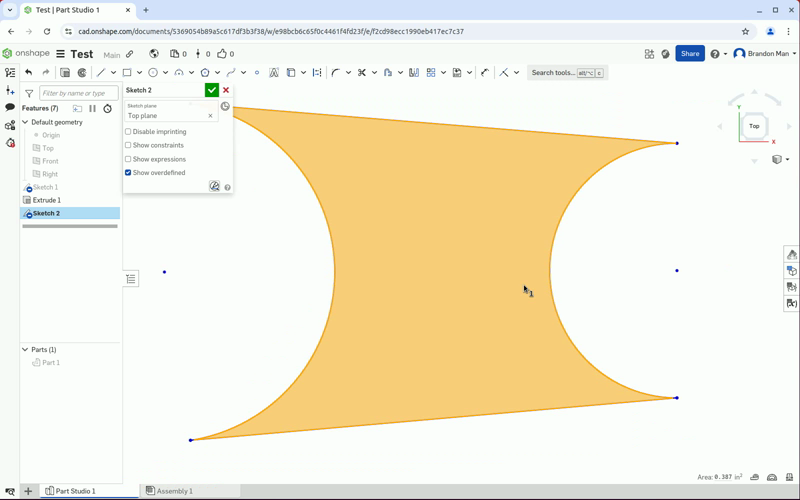
scroll(-6)
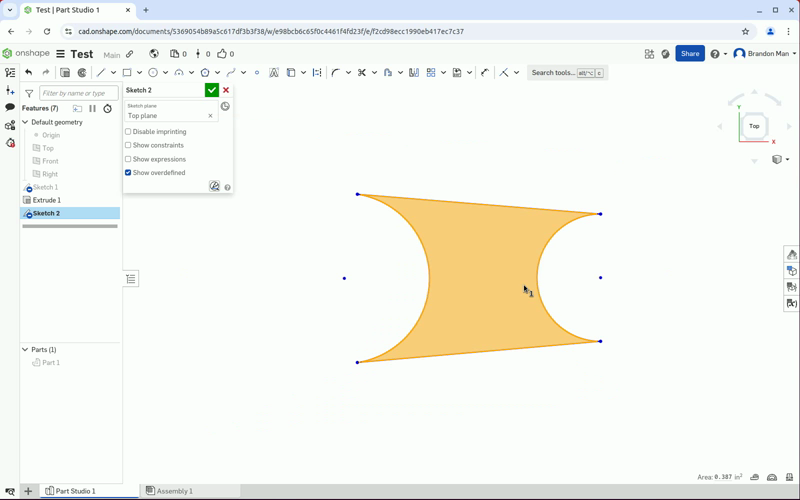
scroll(-6)
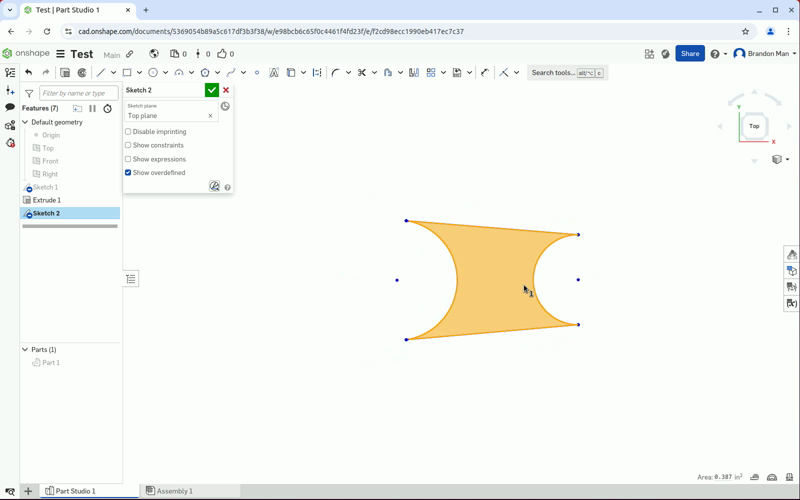
scroll(-6)
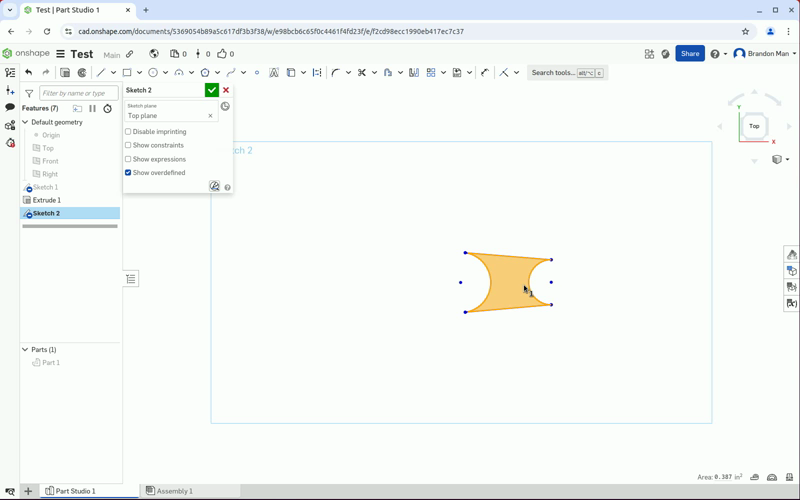
mouse_move(73, 352)
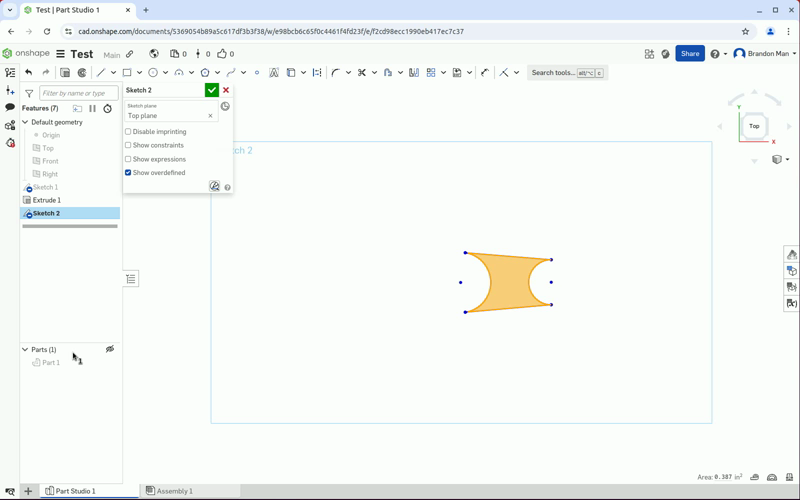
key(shift+y)
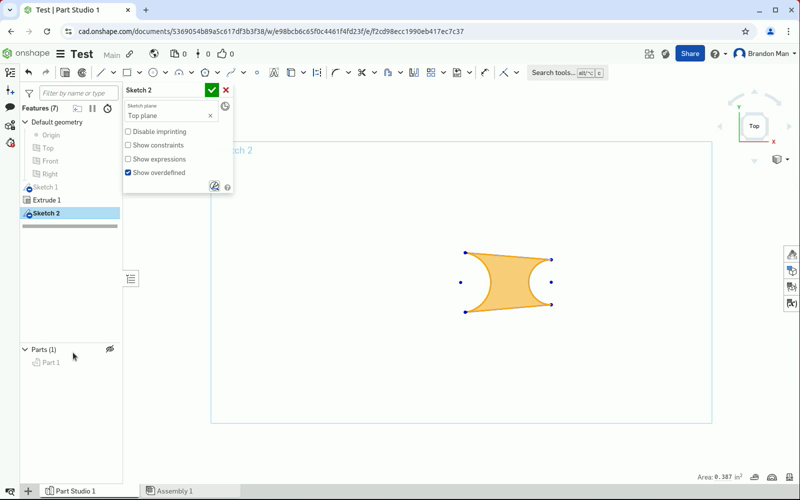
key(shift+e)
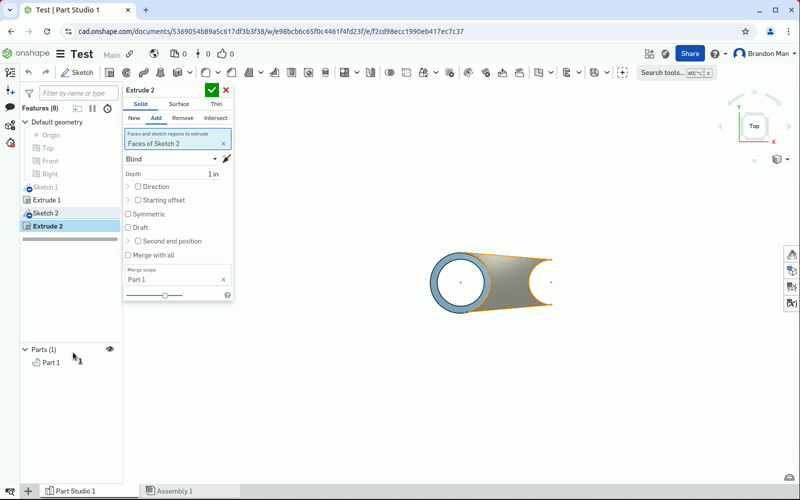
mouse_move(143, 106)
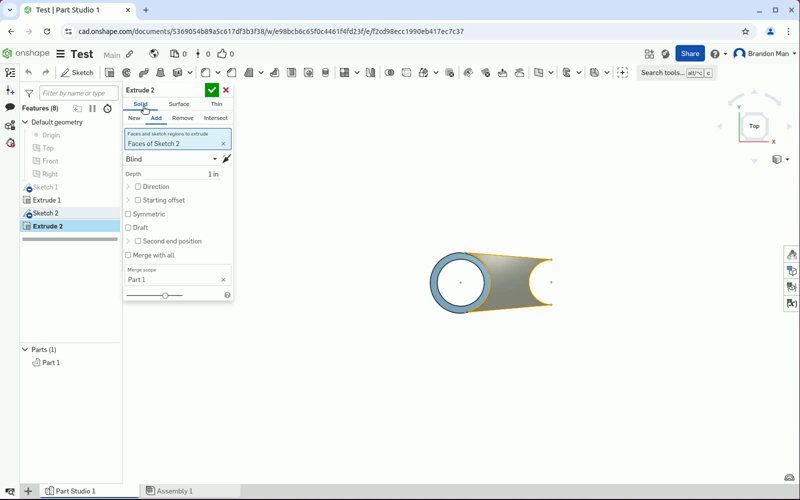
click(143, 106)
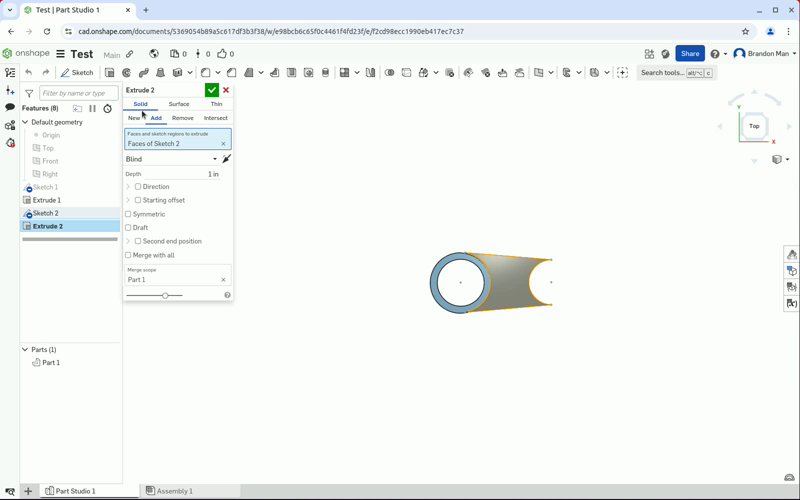
mouse_move(137, 120)
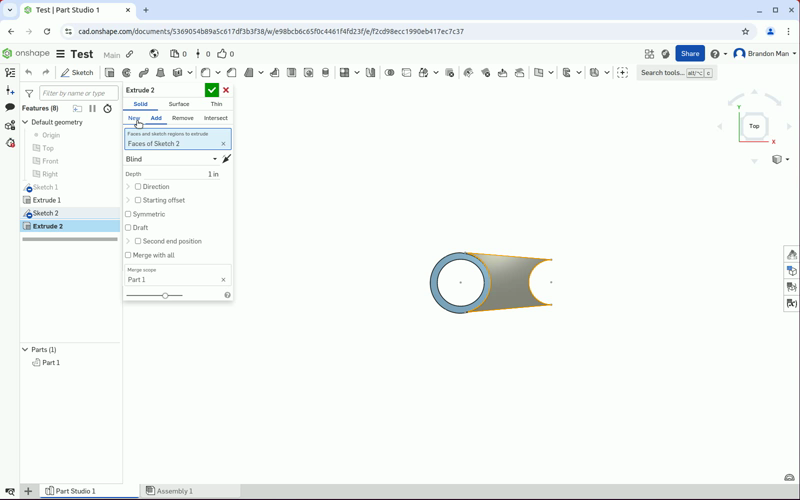
click(137, 120)
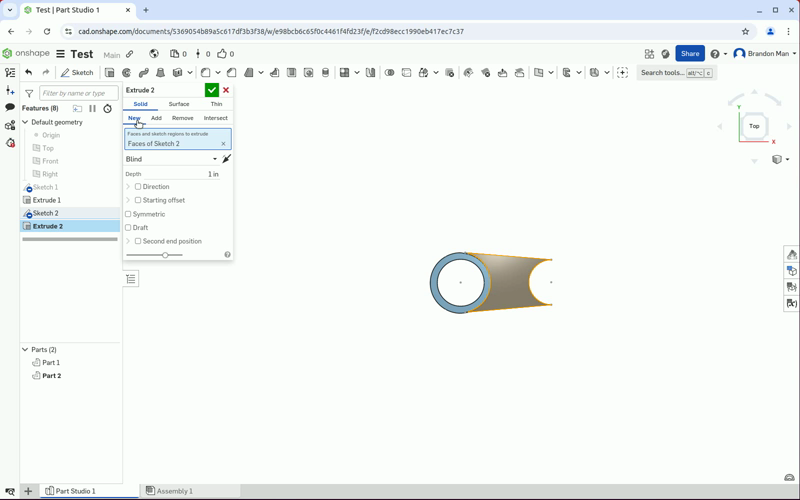
key(tab, 4)
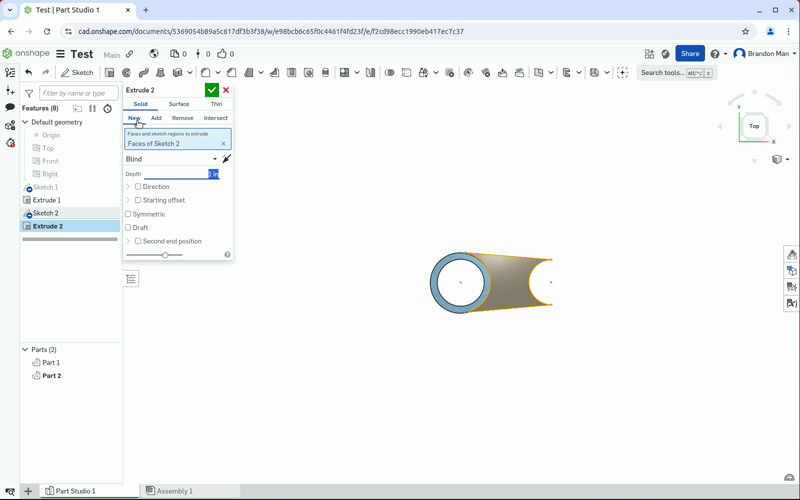
text(0.188)
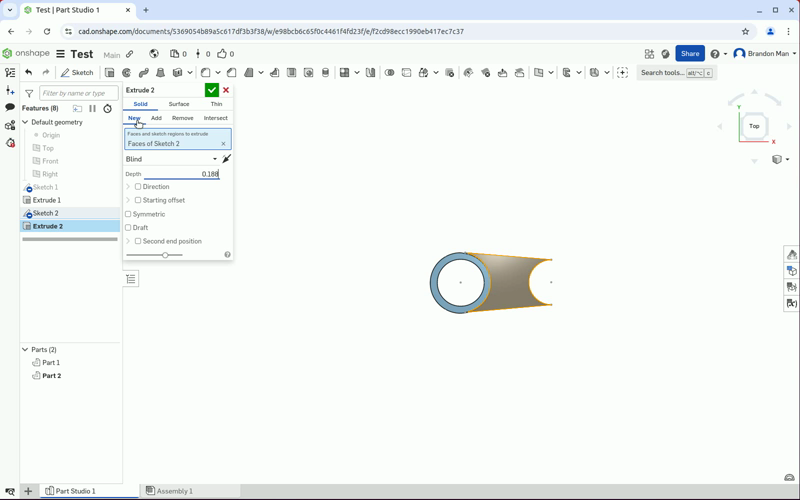
key(enter)
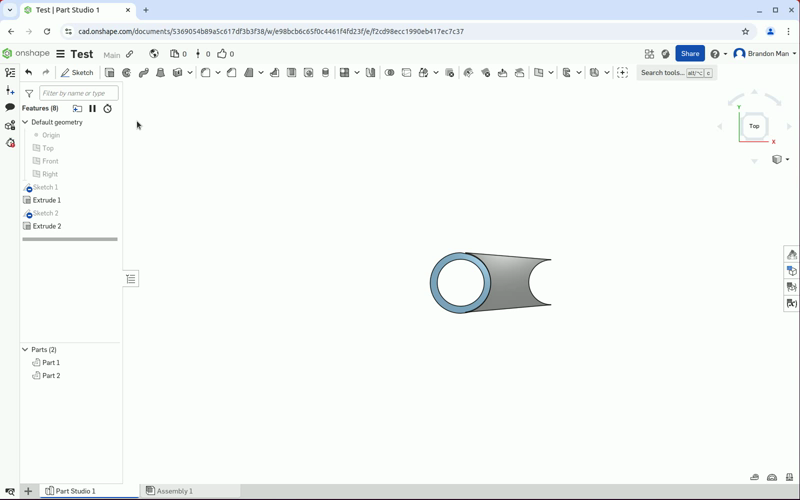
key(shift+h)
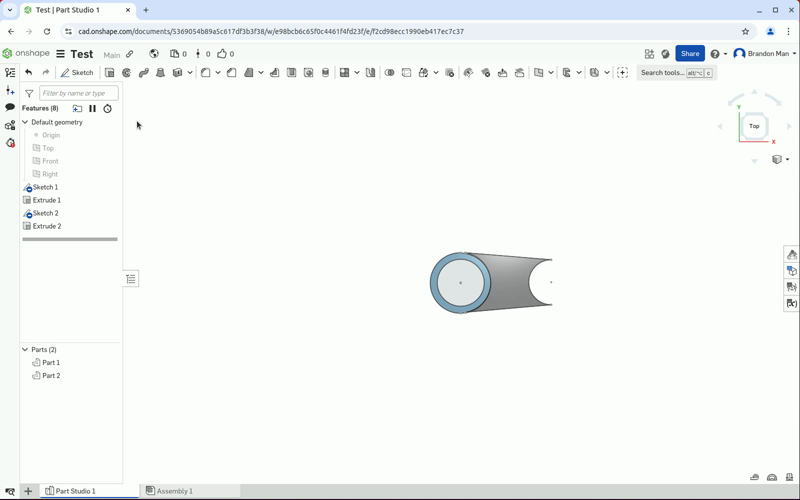
key(shift+h)
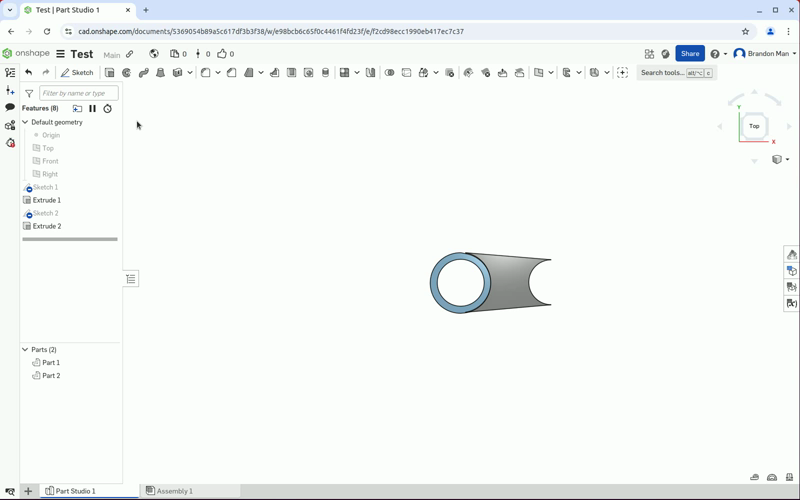
mouse_move(73, 189)
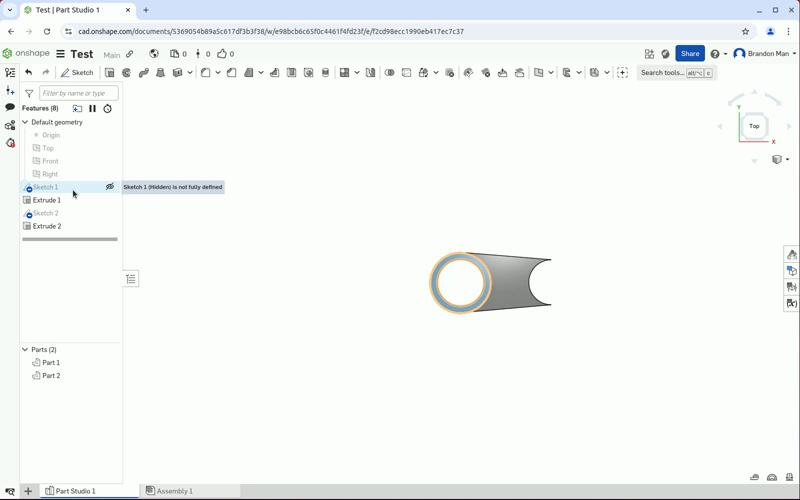
click(73, 189)
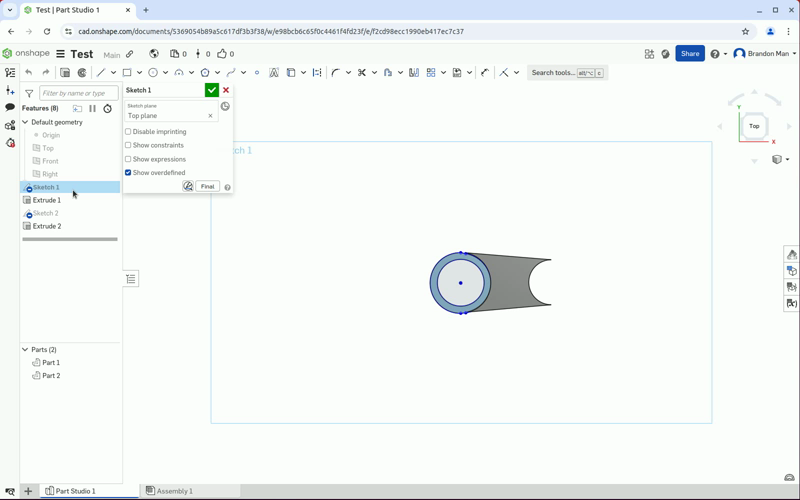
mouse_move(229, 92)
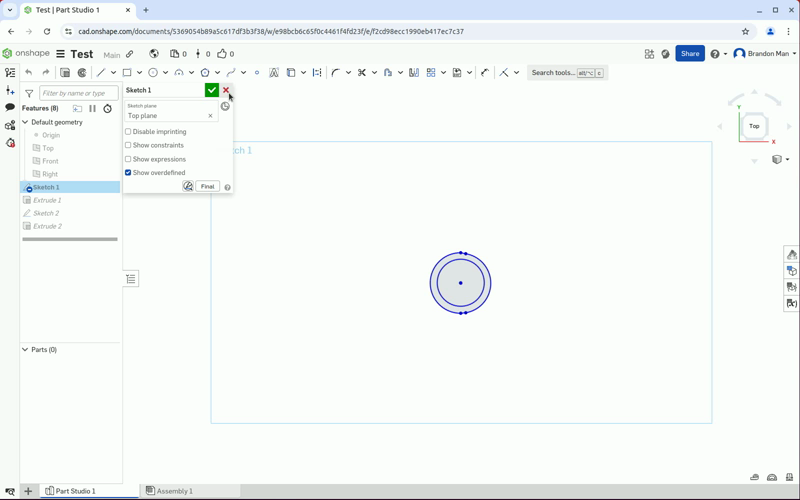
click(229, 92)
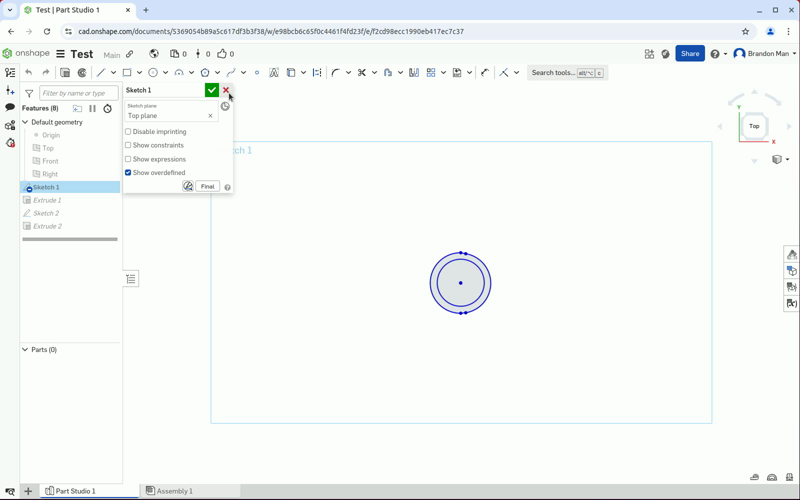
key(shift+s)
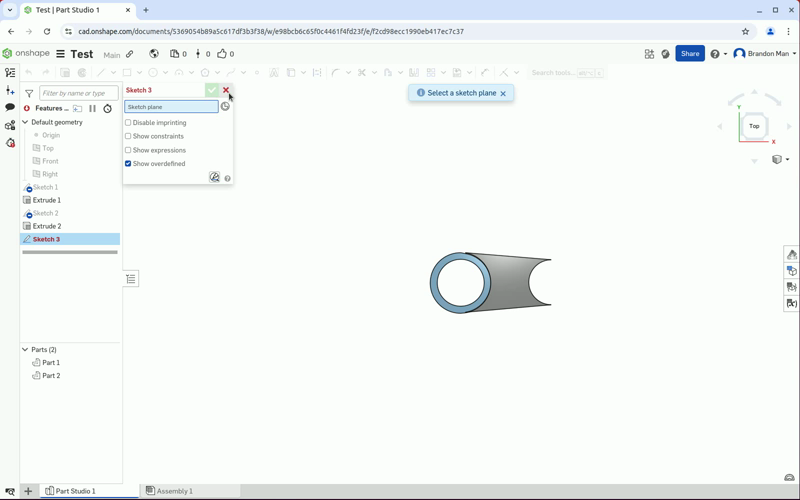
mouse_move(73, 150)
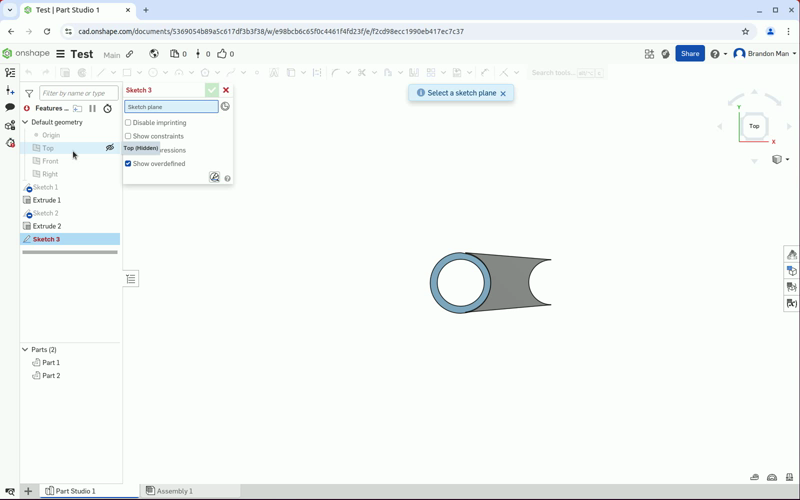
click(73, 150)
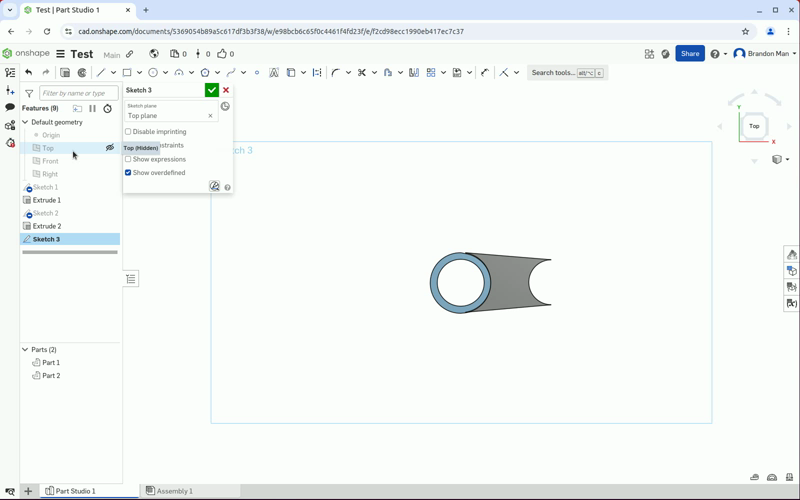
mouse_move(73, 352)
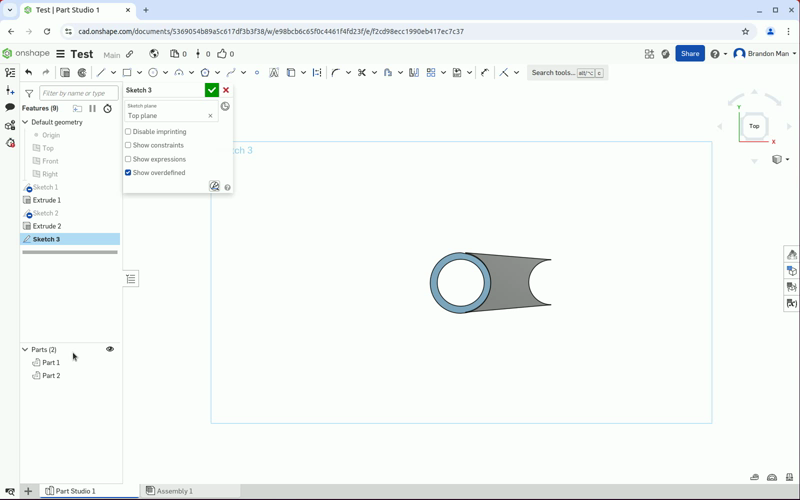
key(y)
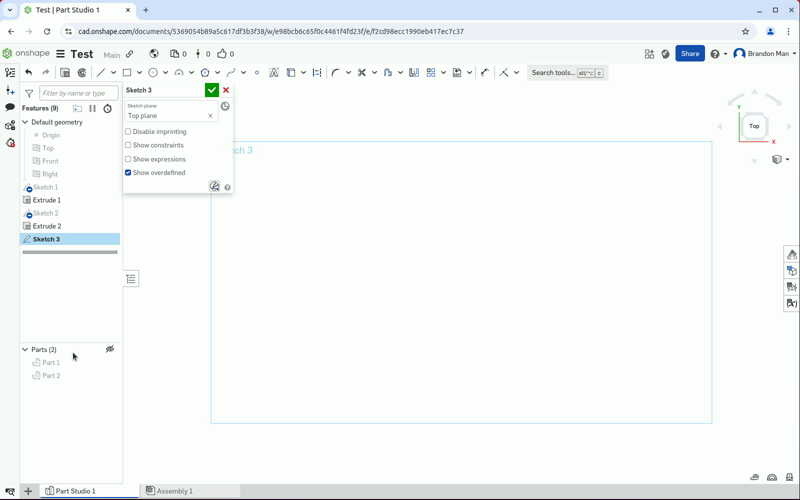
key(c)
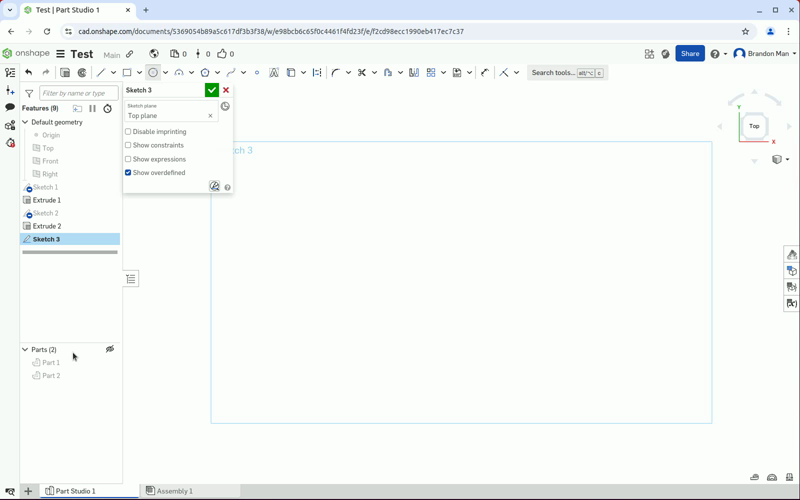
key_down(shift)
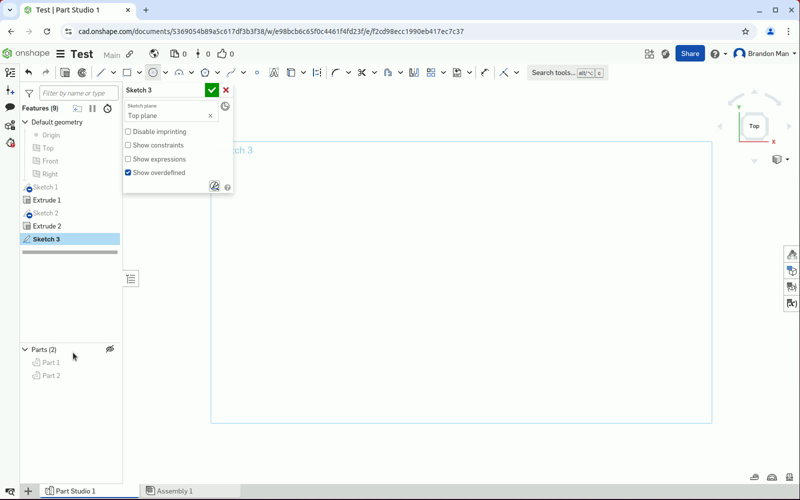
mouse_move(551, 282)
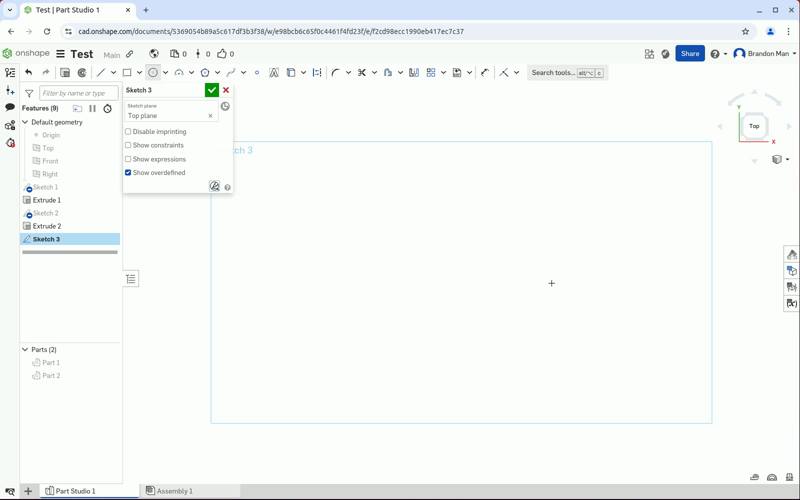
click(551, 282)
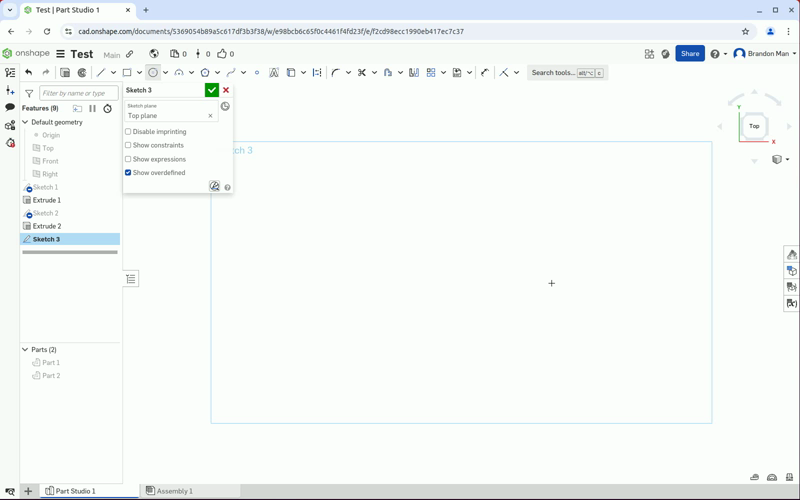
key_up(shift)
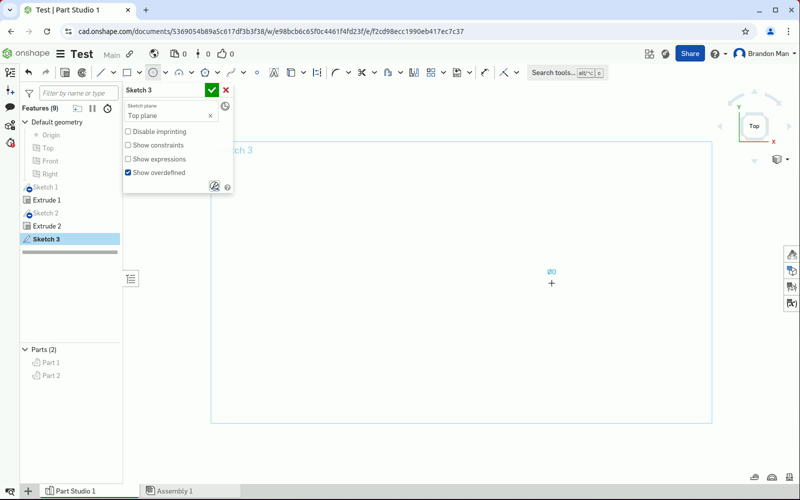
mouse_move(570, 282)
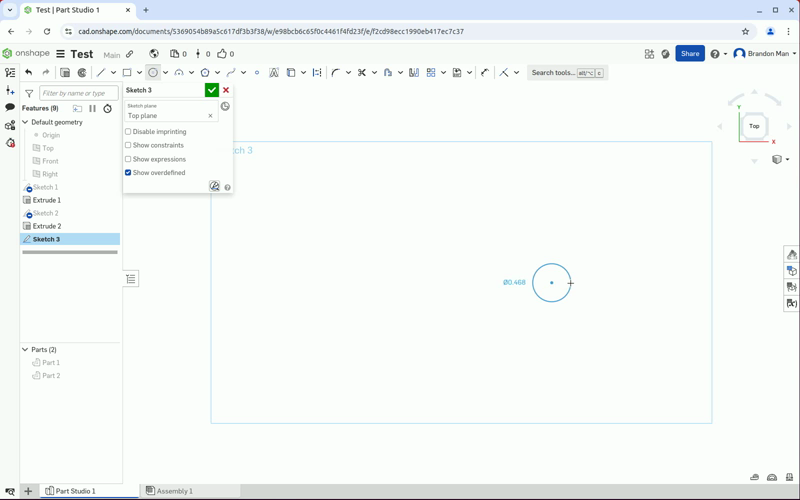
click(570, 282)
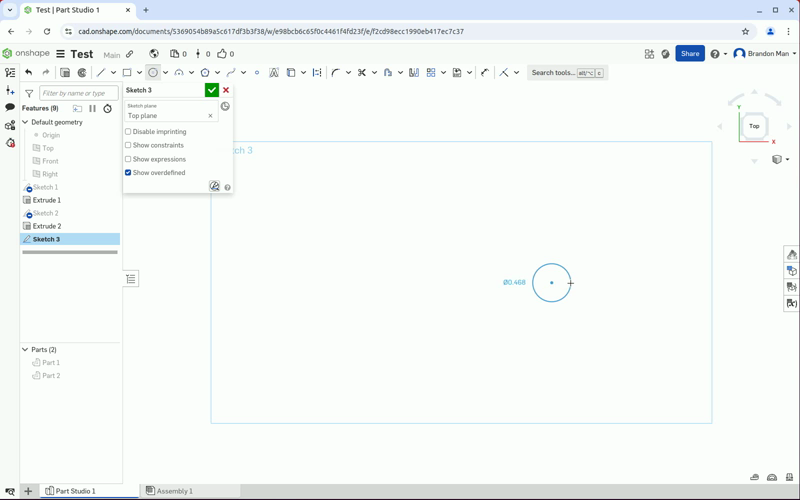
key(esc)
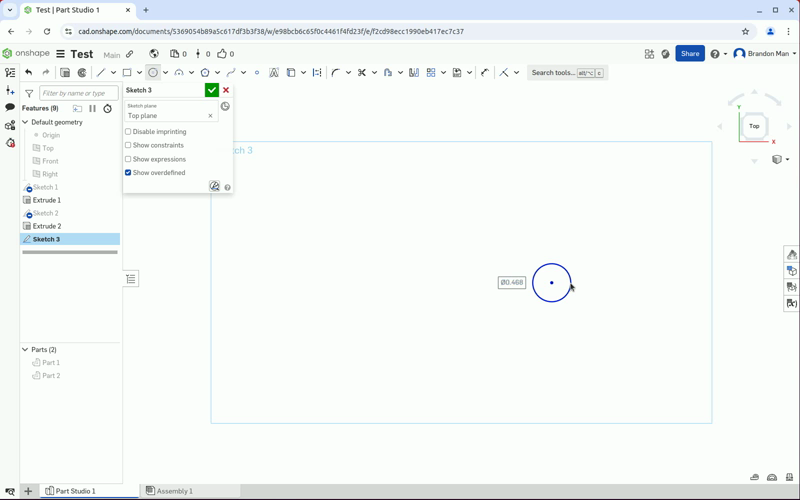
key(c)
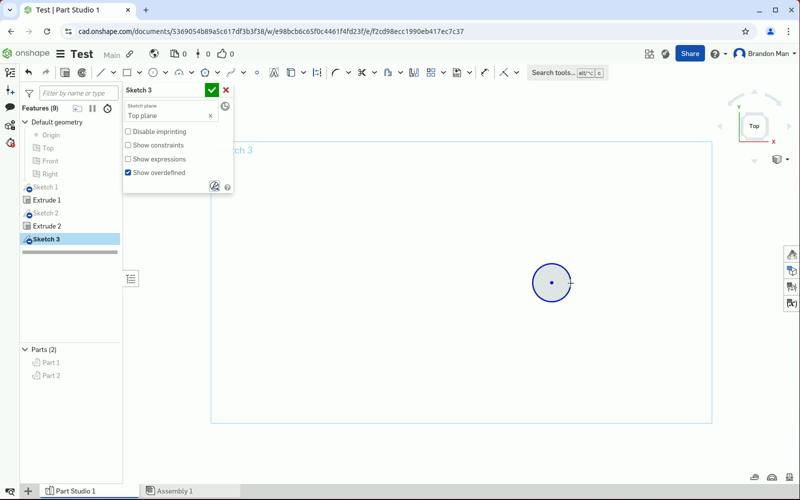
key_down(shift)
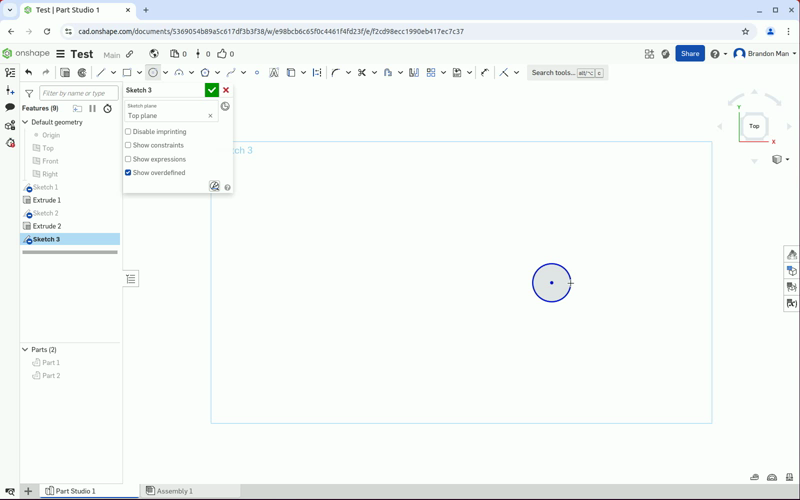
mouse_move(551, 282)
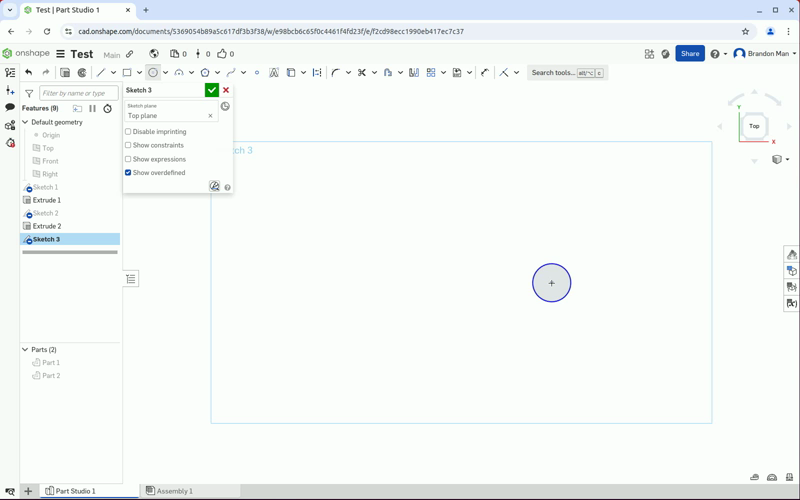
click(551, 282)
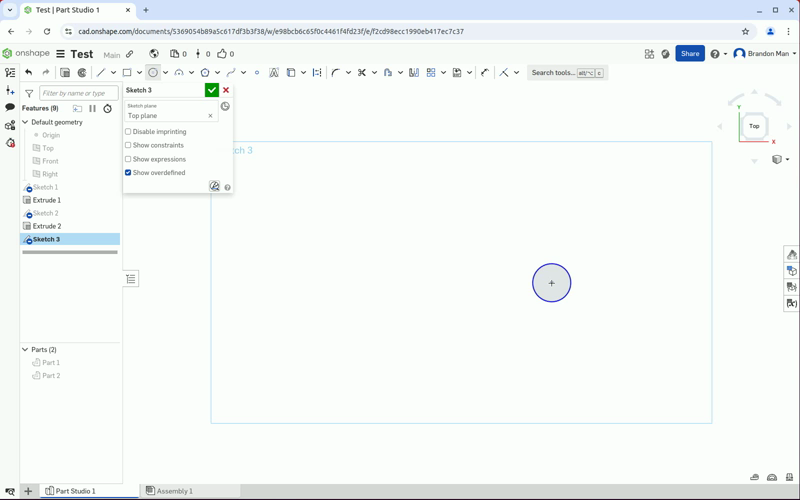
key_up(shift)
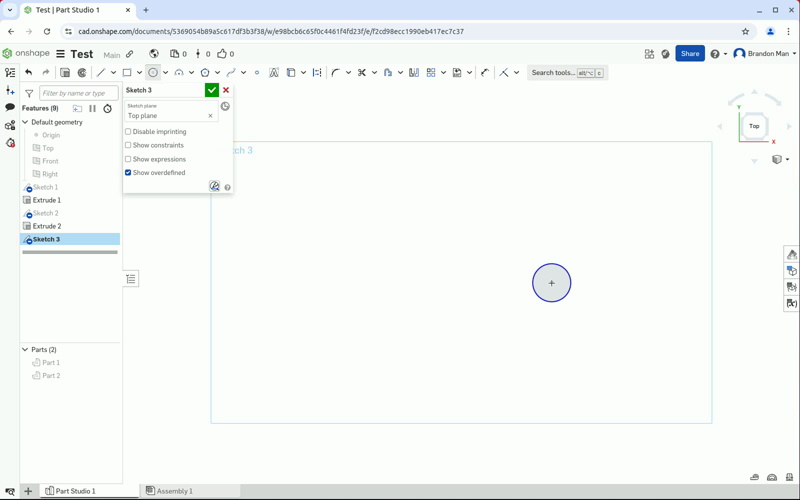
mouse_move(564, 282)
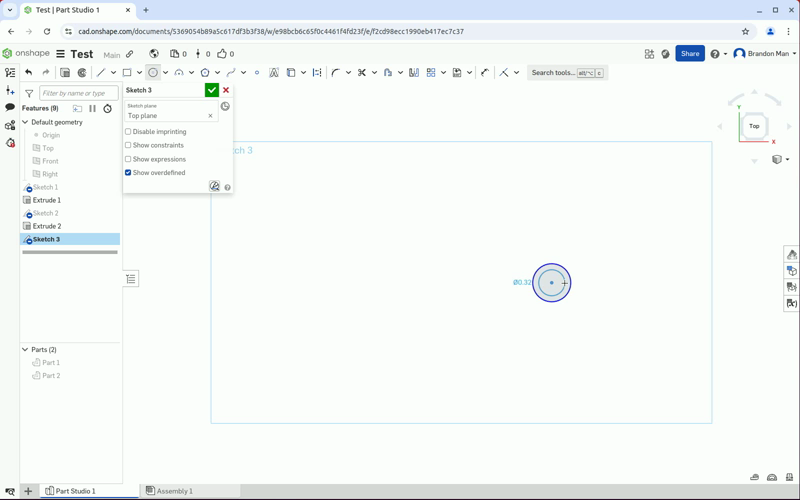
click(564, 282)
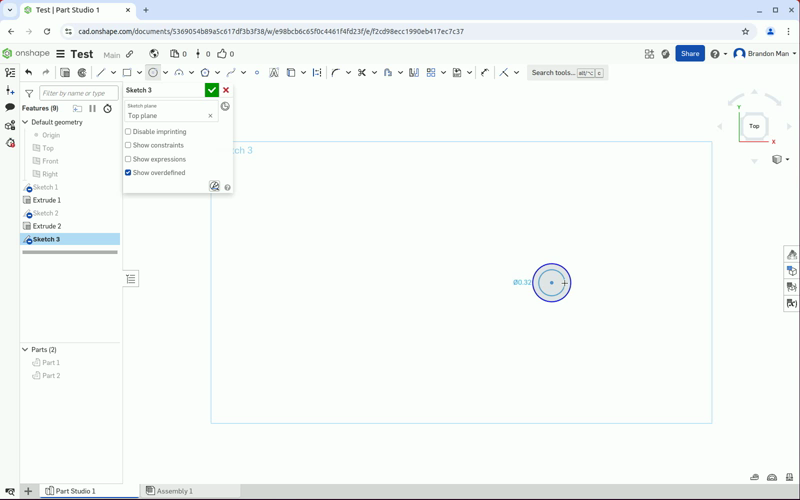
key(esc)
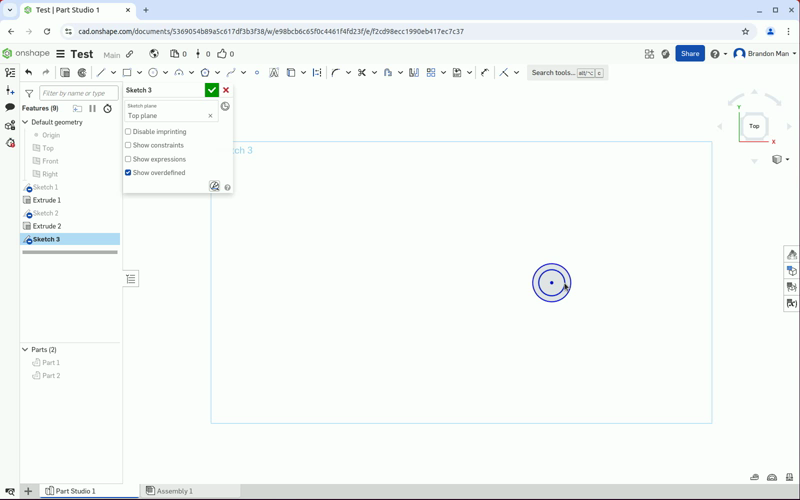
mouse_move(552, 264)
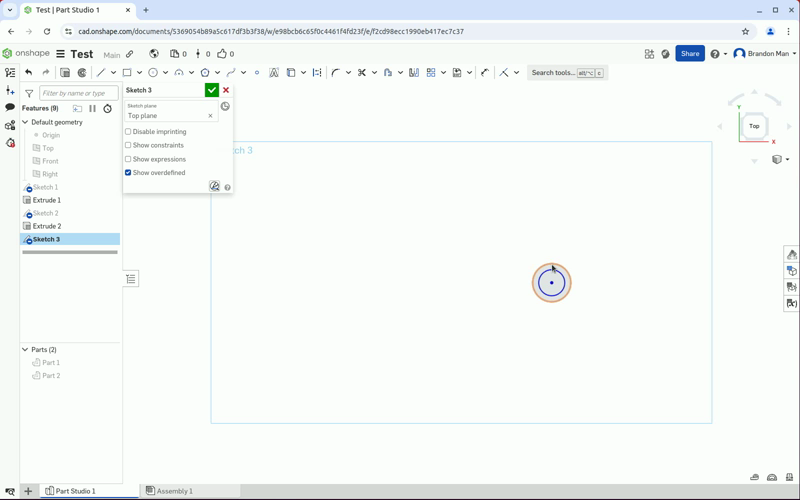
scroll(6)
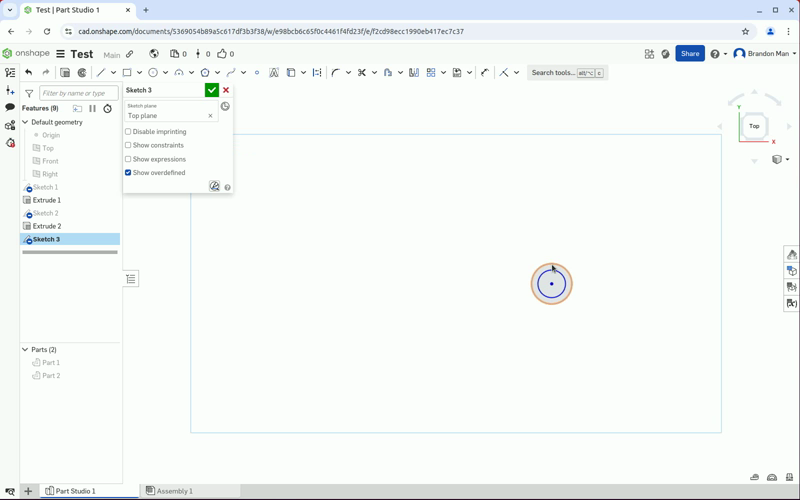
scroll(6)
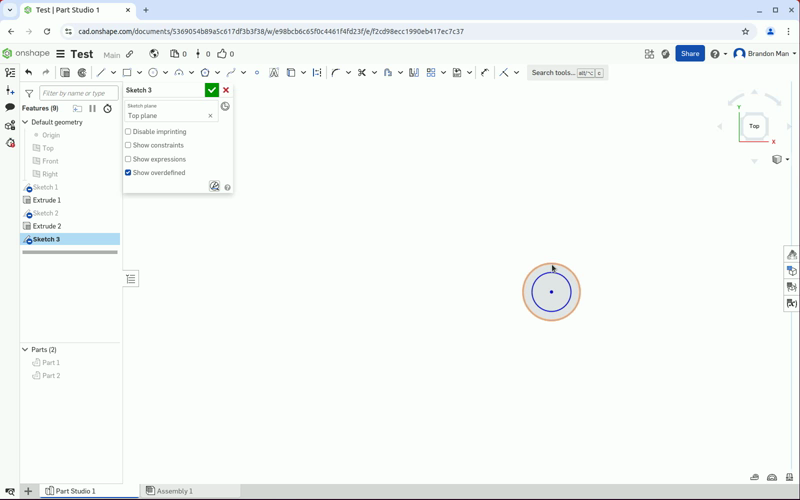
scroll(6)
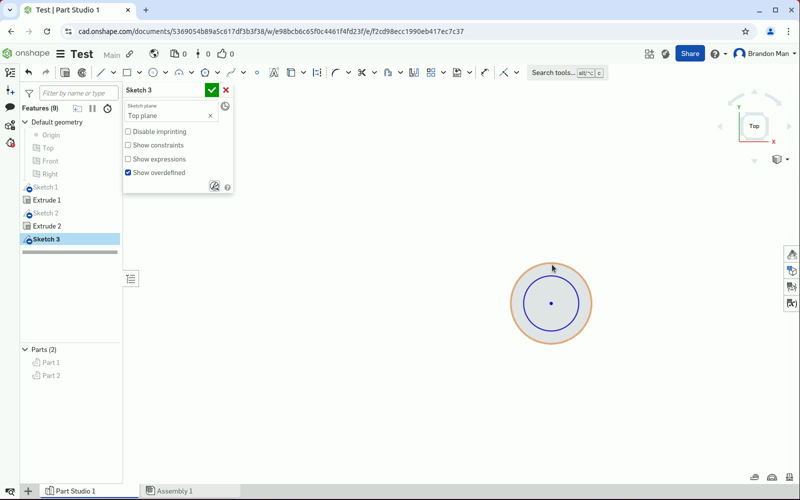
scroll(6)
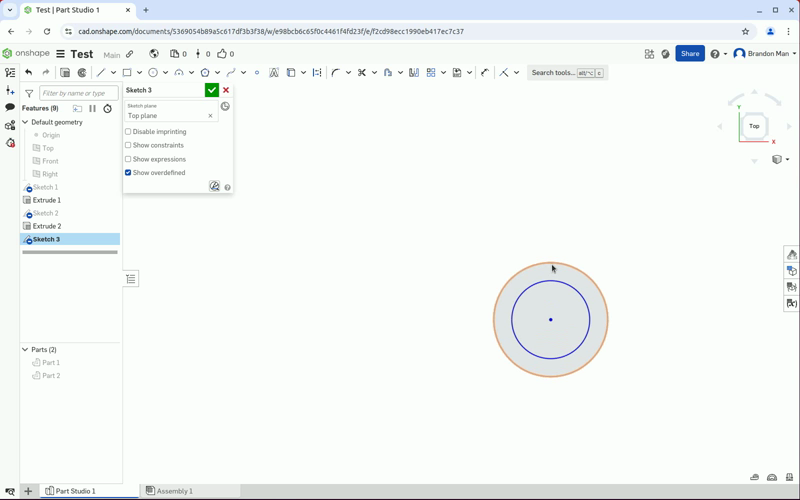
scroll(6)
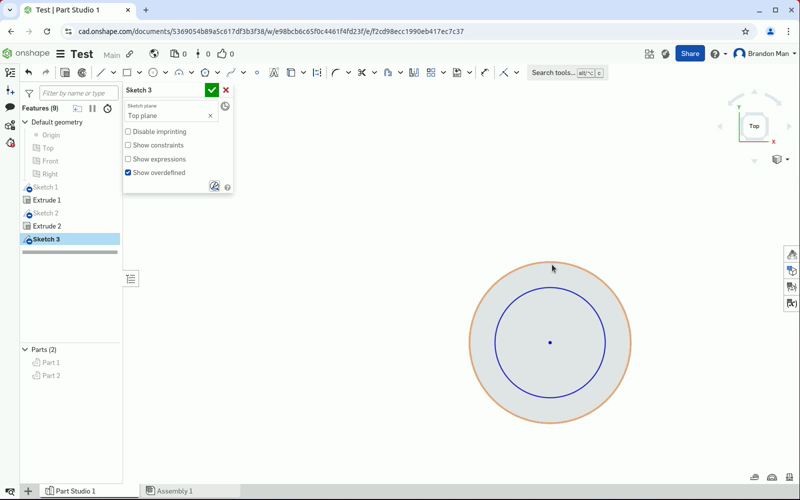
scroll(6)
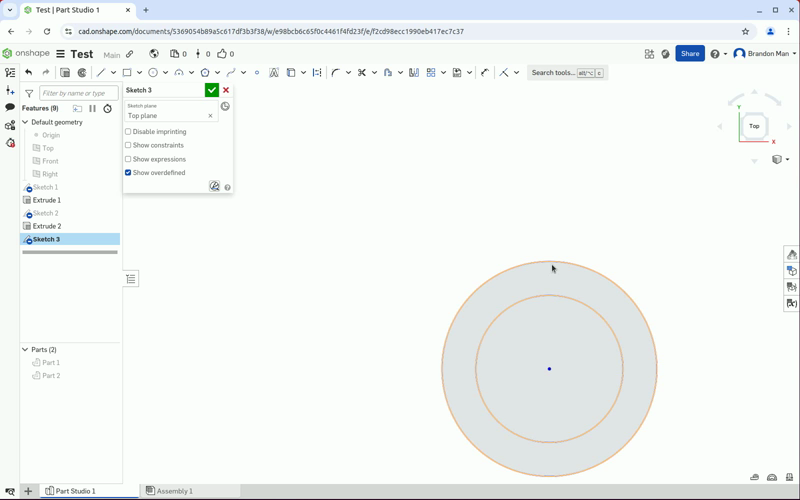
scroll(6)
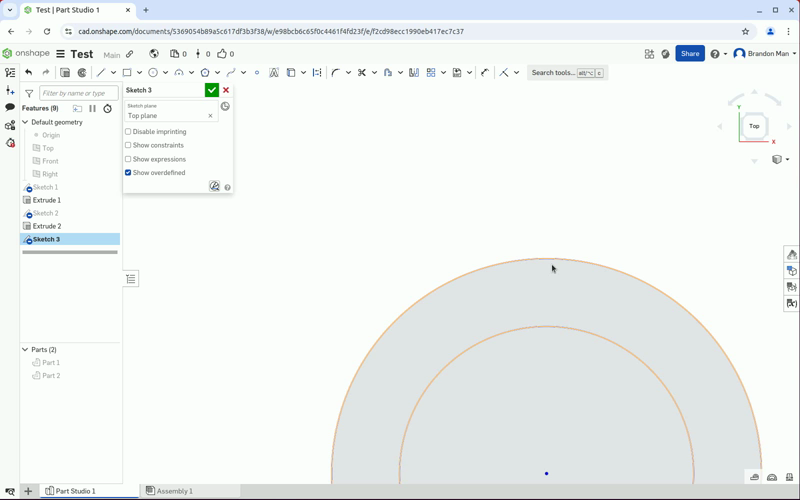
click(552, 264)
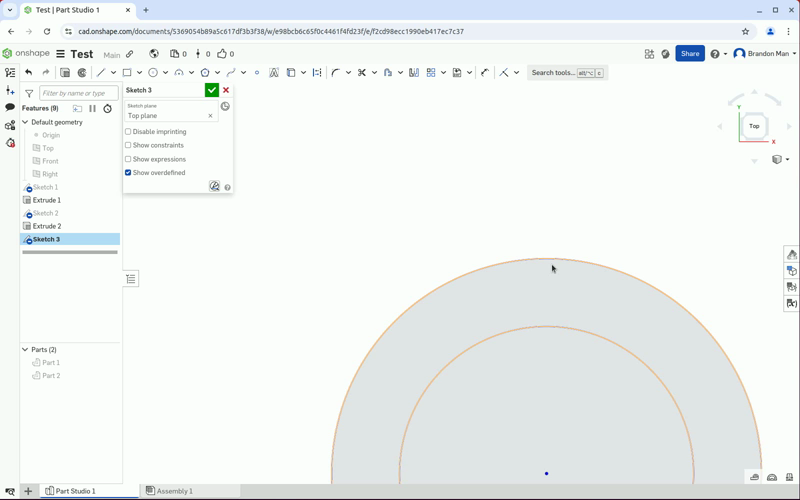
scroll(-6)
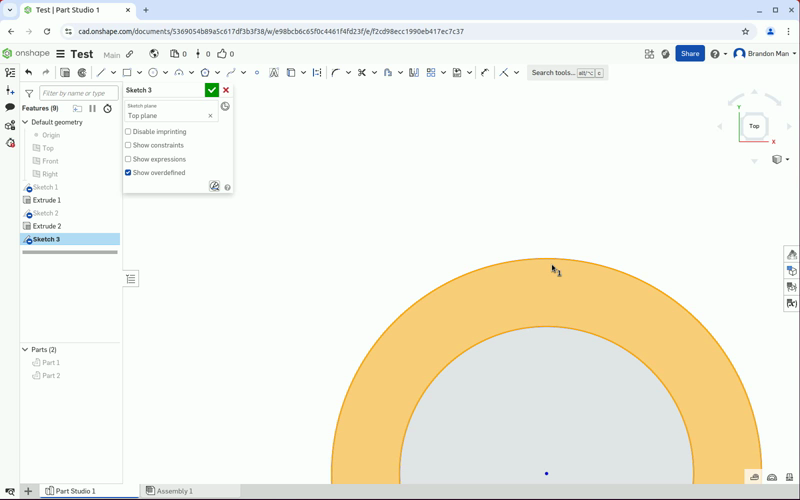
scroll(-6)
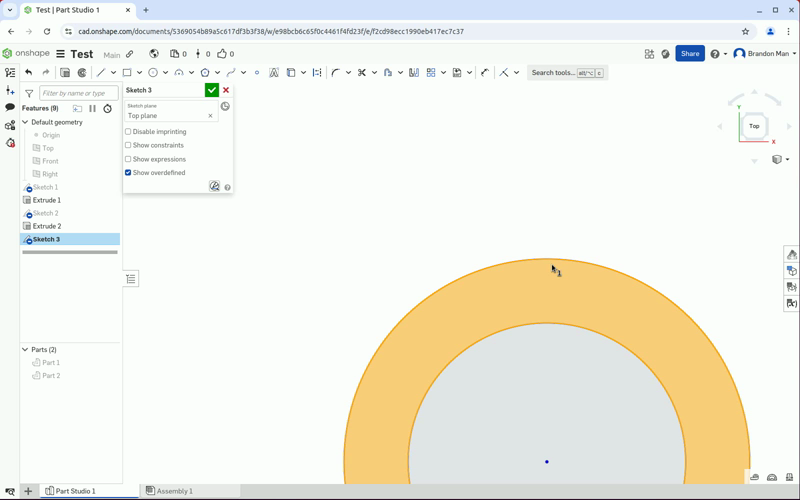
scroll(-6)
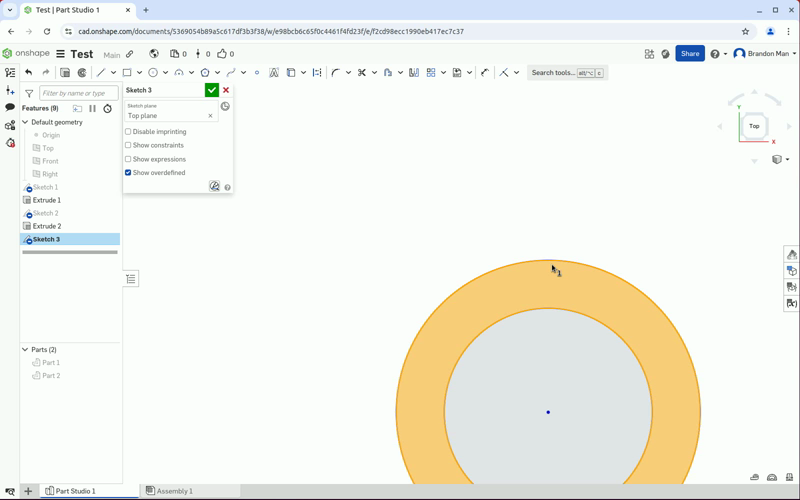
scroll(-6)
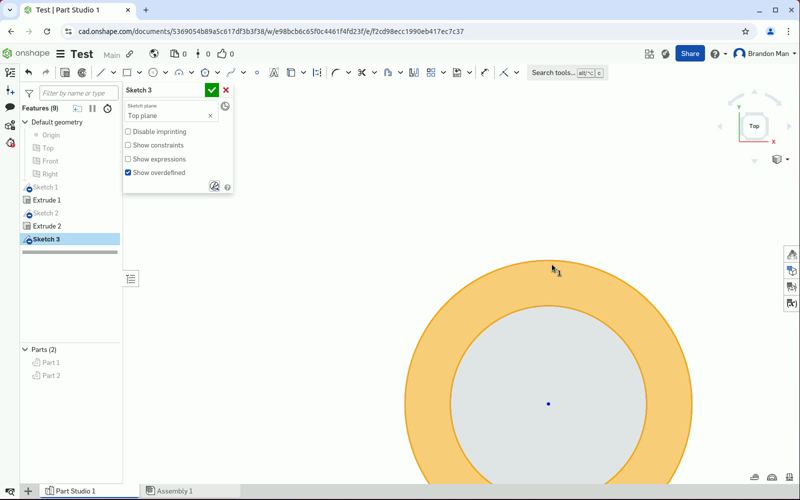
scroll(-6)
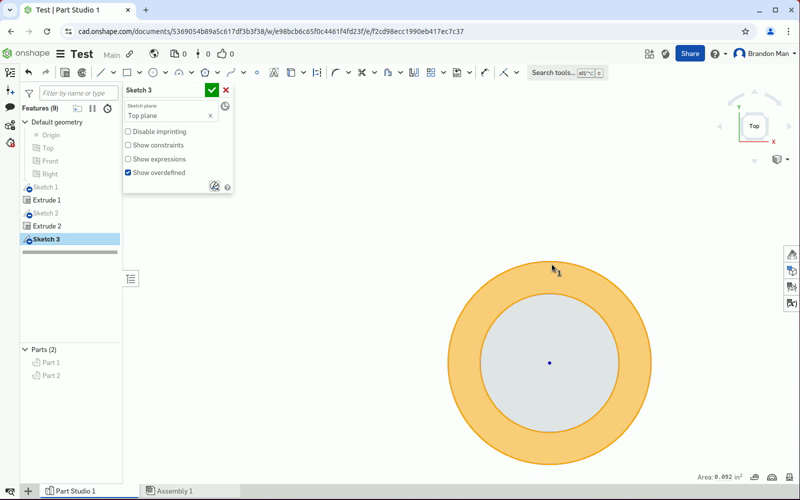
scroll(-6)
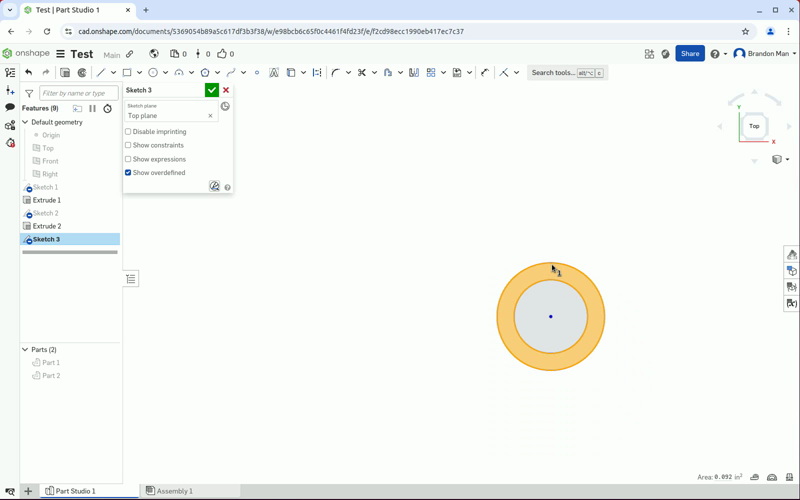
scroll(-6)
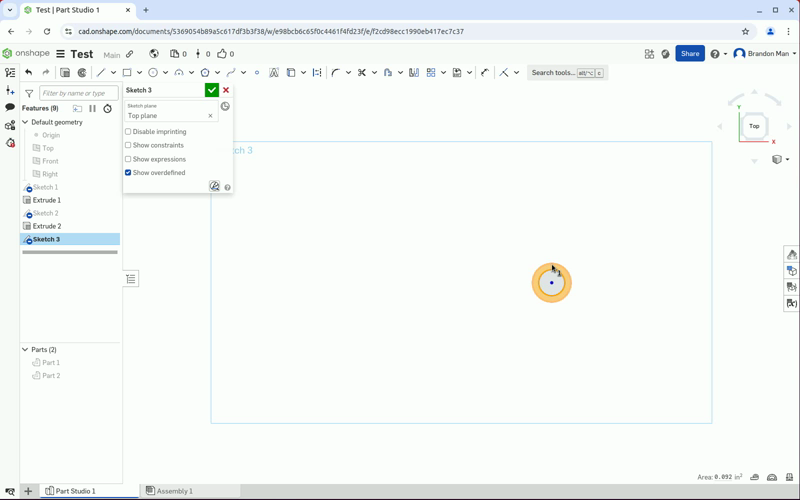
mouse_move(73, 352)
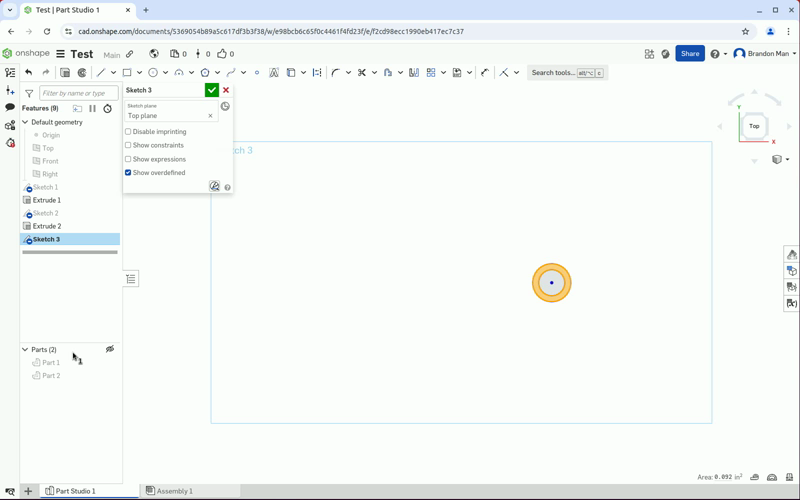
key(shift+y)
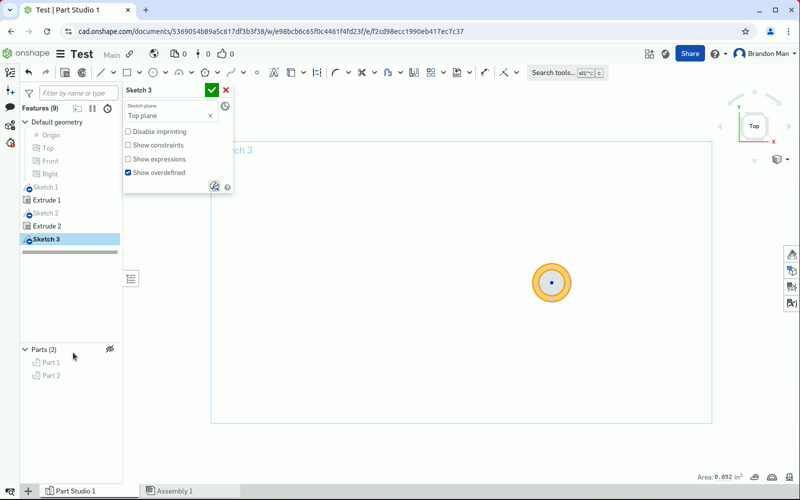
key(shift+e)
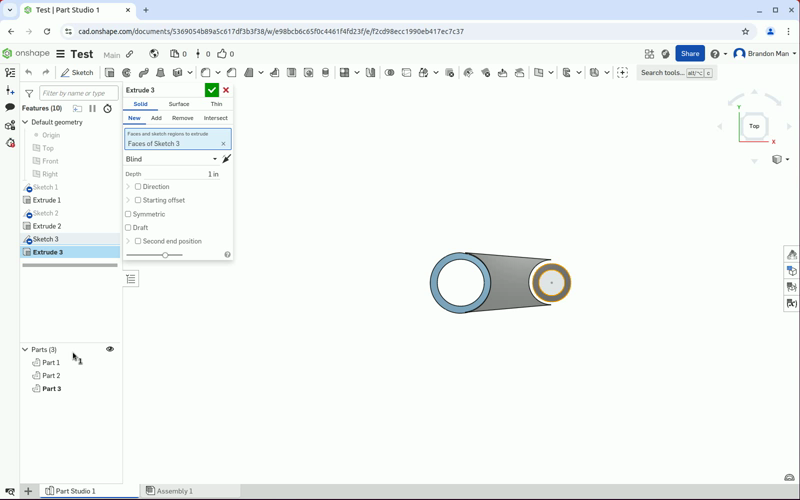
mouse_move(143, 106)
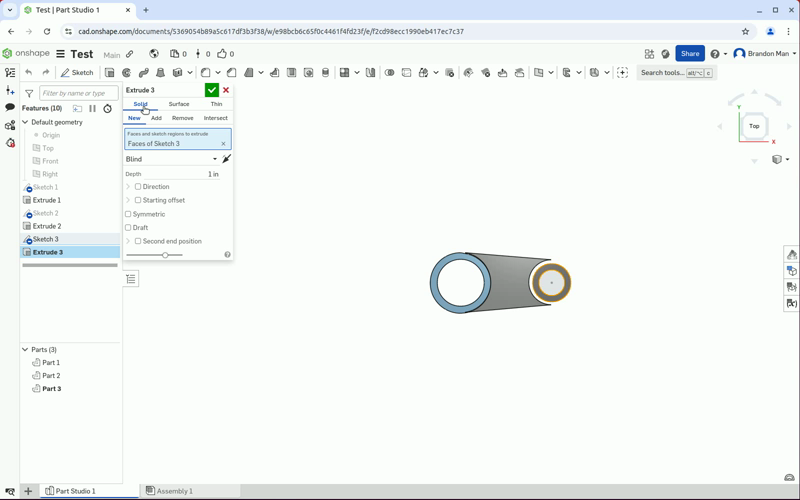
click(143, 106)
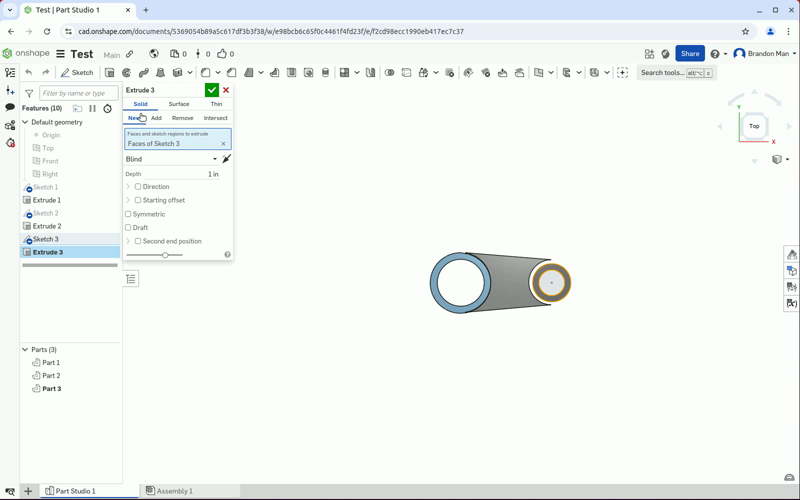
mouse_move(137, 120)
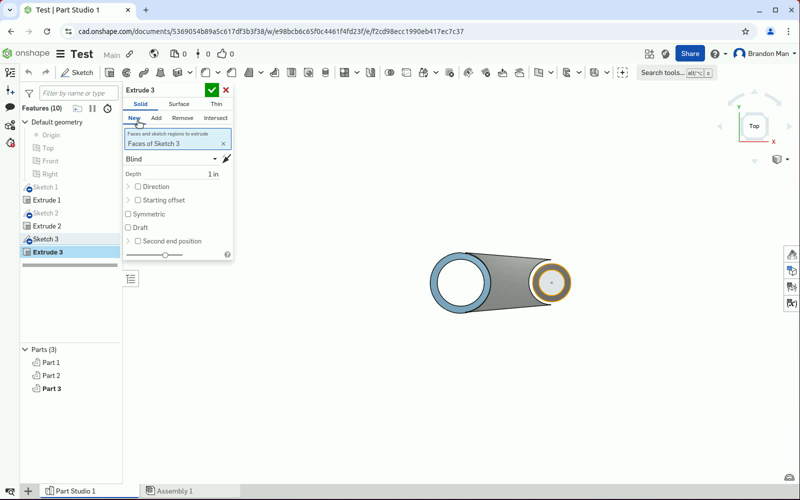
click(137, 120)
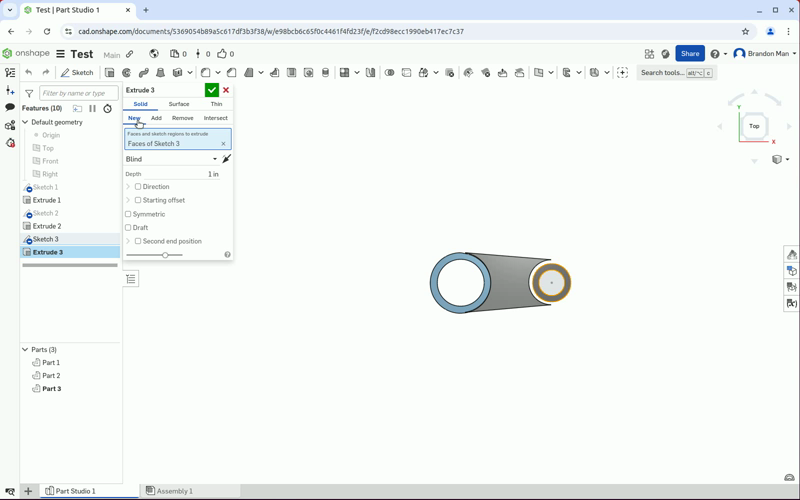
key(tab, 4)
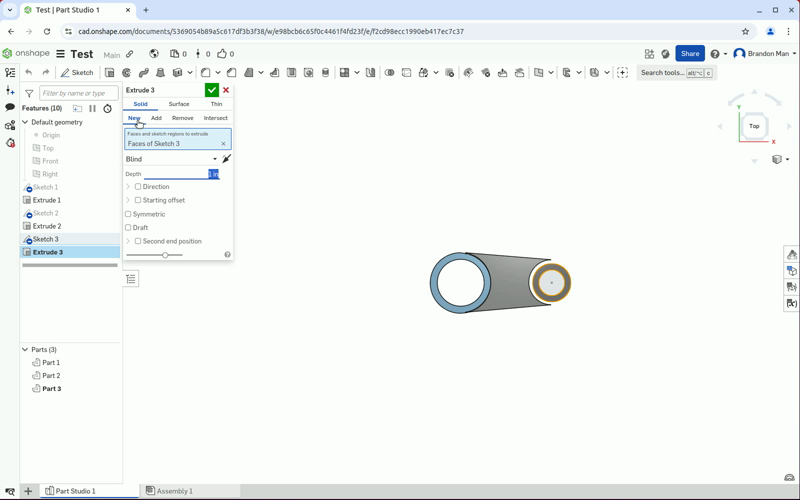
text(0.188)
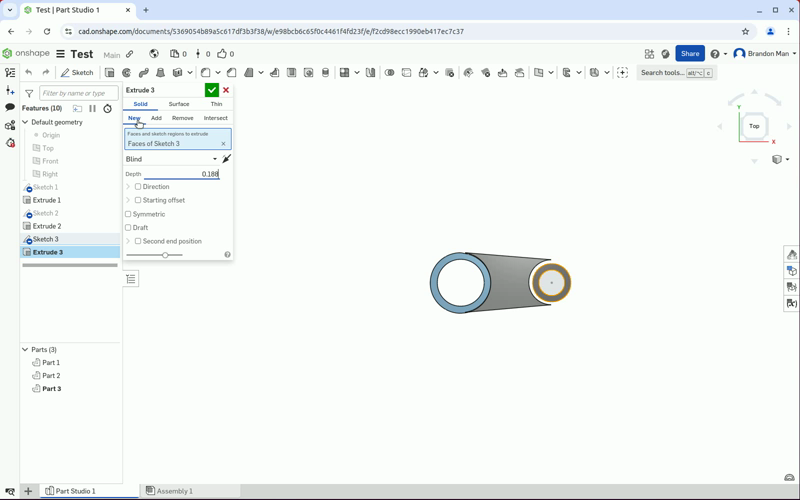
key(enter)
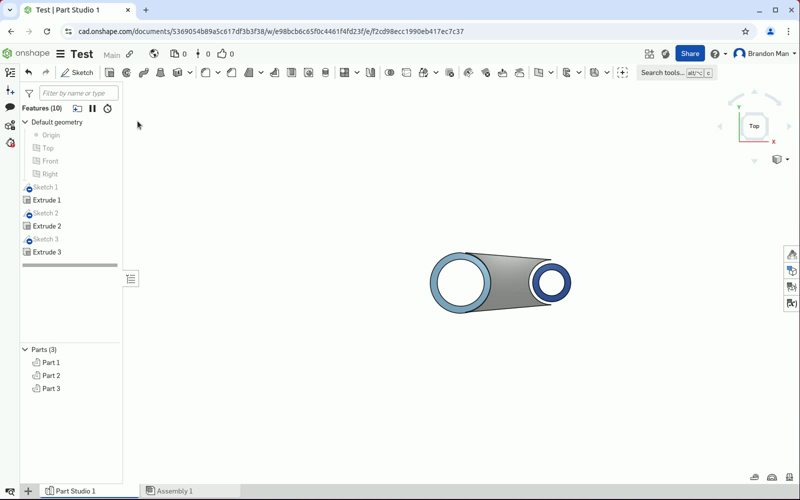
key(shift+h)
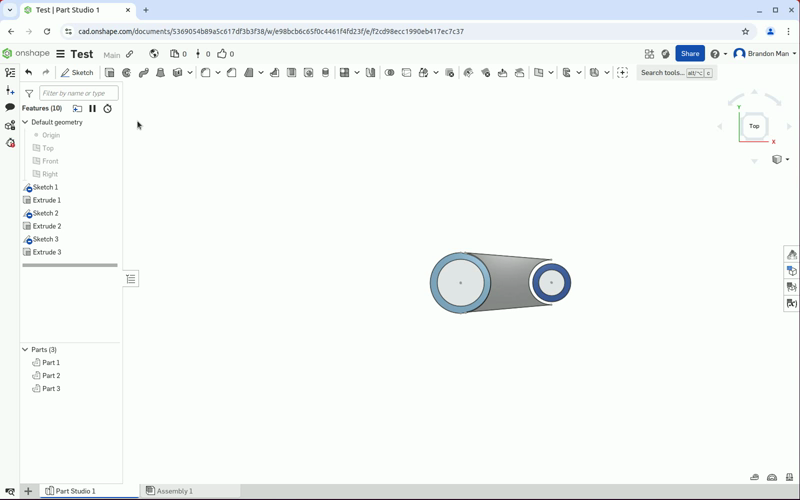
key(shift+h)
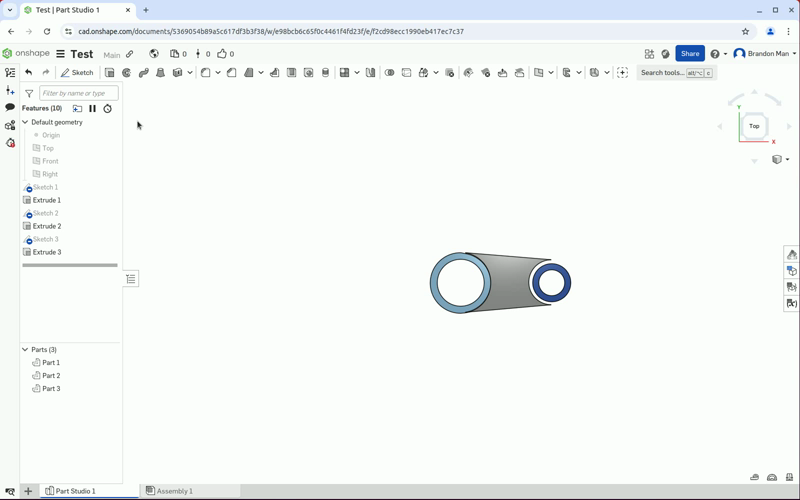
mouse_move(73, 189)
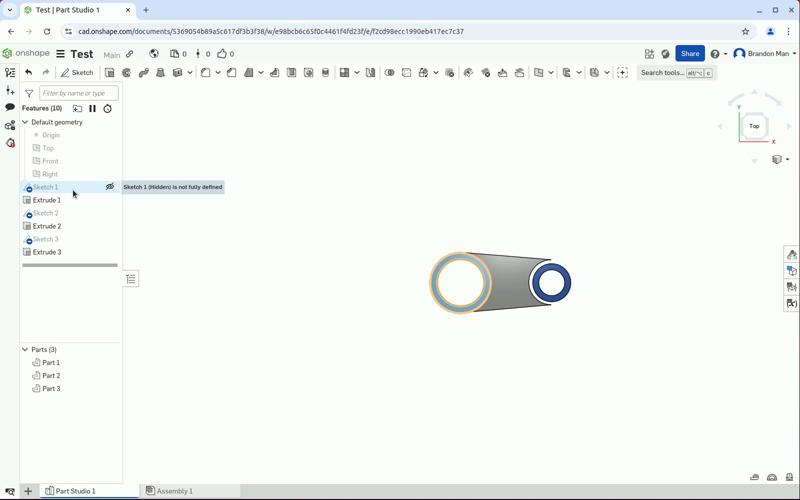
click(73, 189)
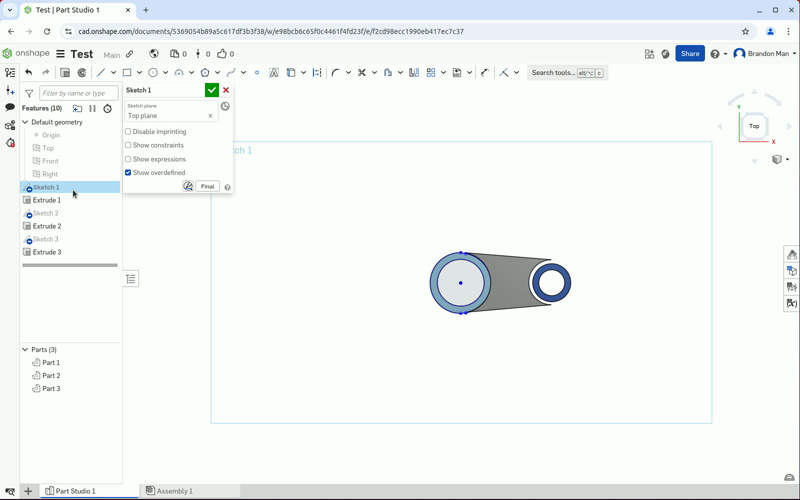
mouse_move(229, 92)
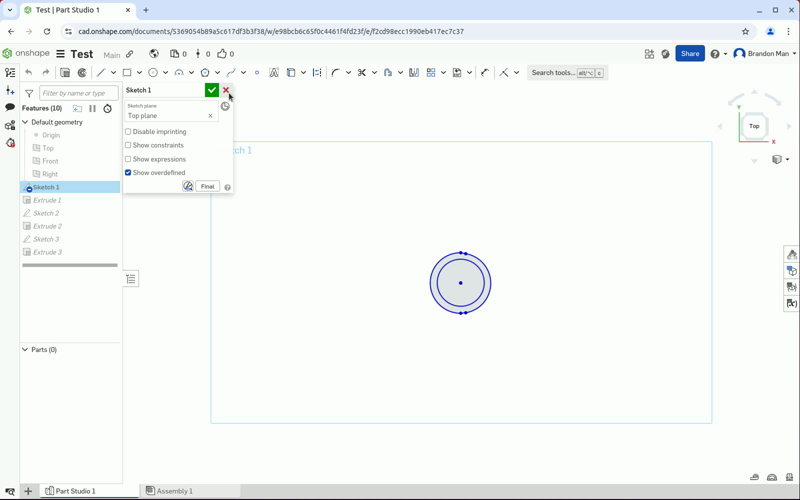
click(229, 92)
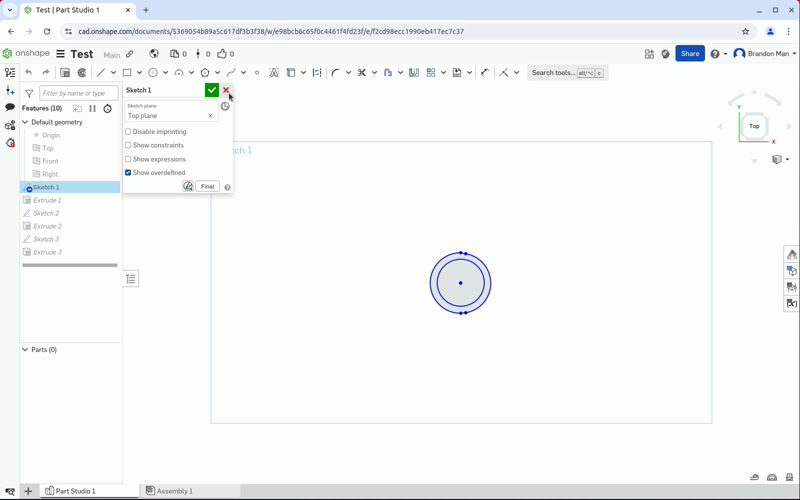
key(shift+s)
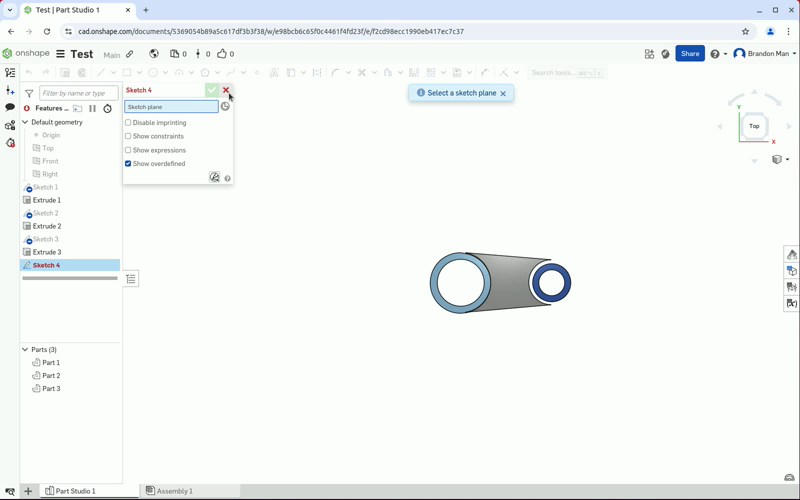
mouse_move(73, 150)
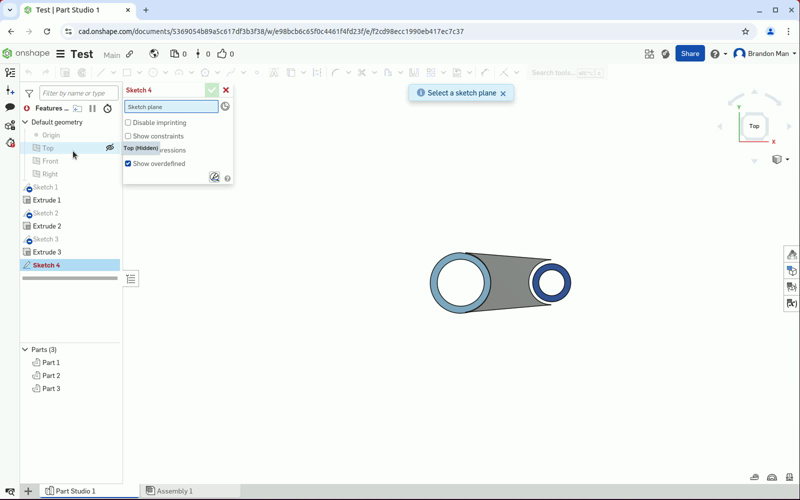
click(73, 150)
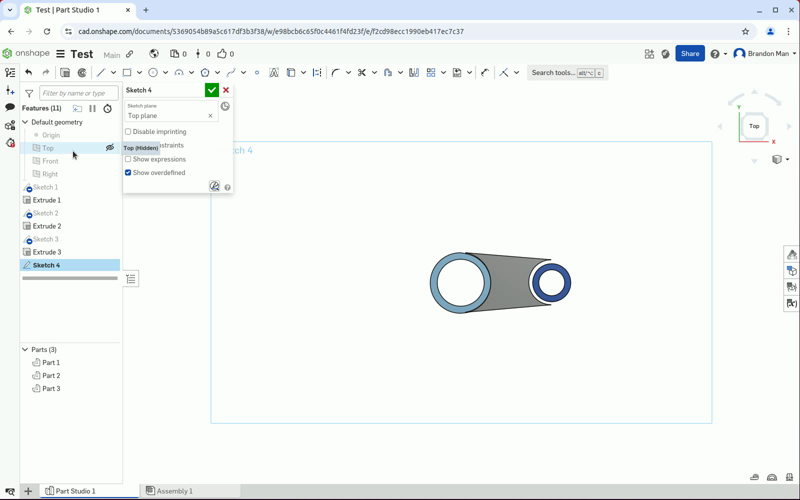
mouse_move(73, 352)
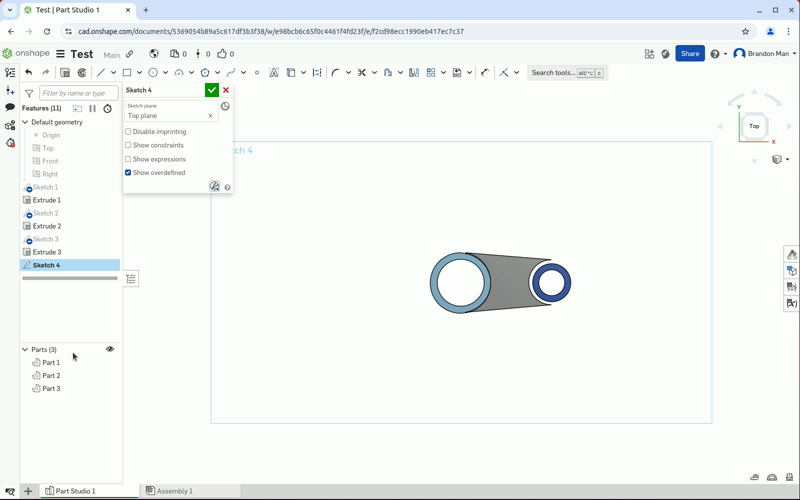
key(y)
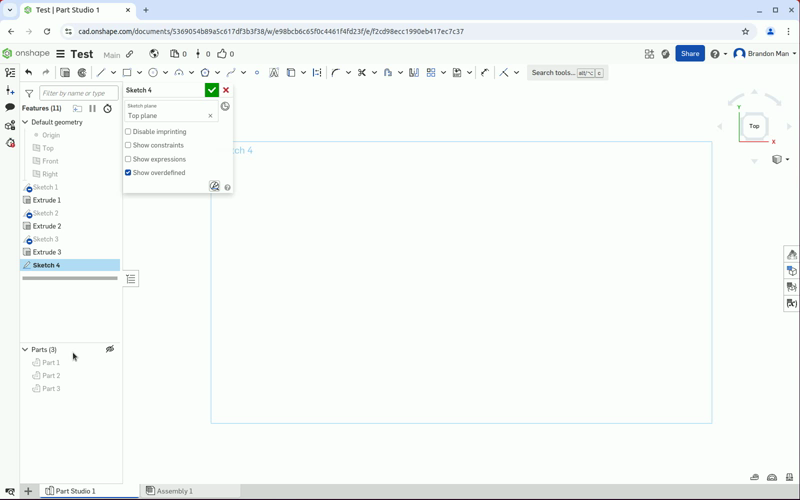
key(c)
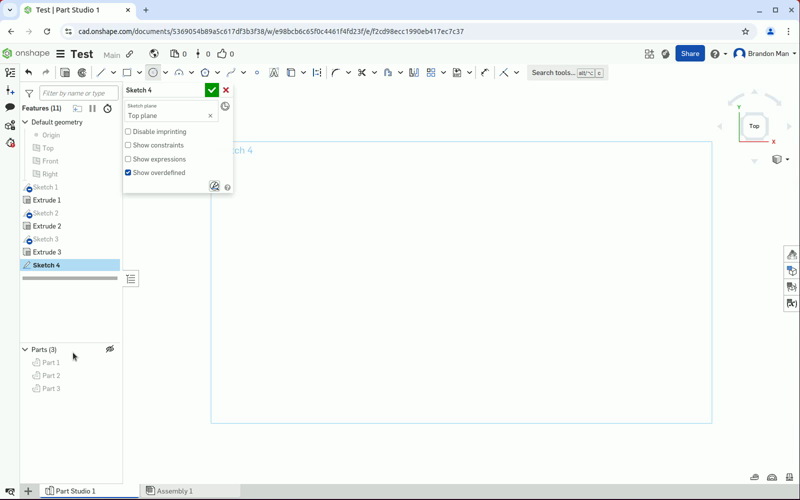
key_down(shift)
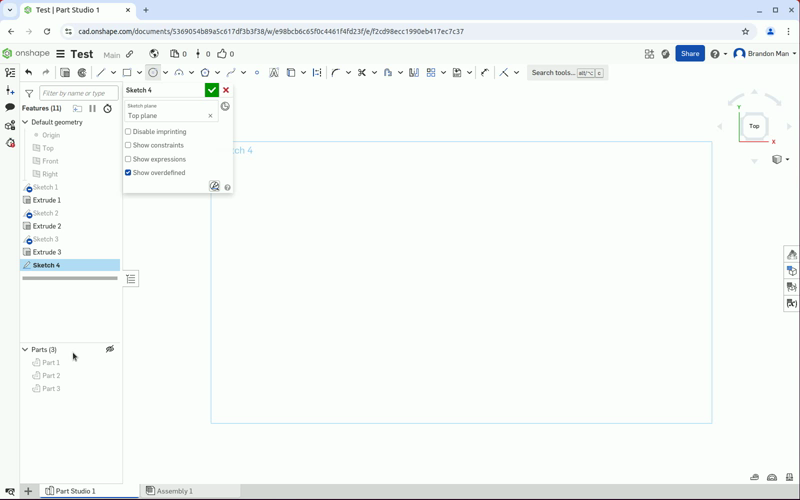
mouse_move(551, 282)
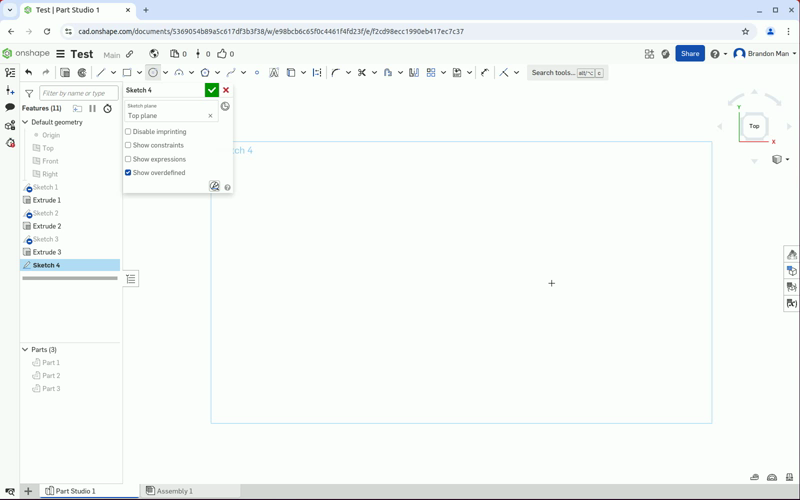
click(551, 282)
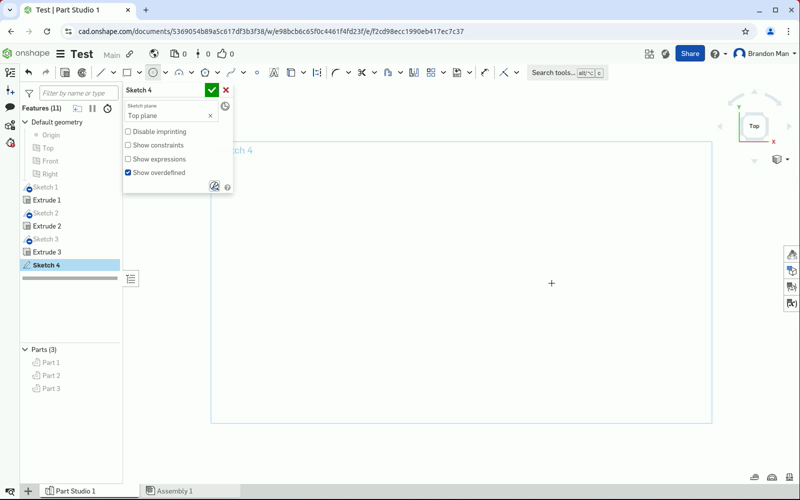
key_up(shift)
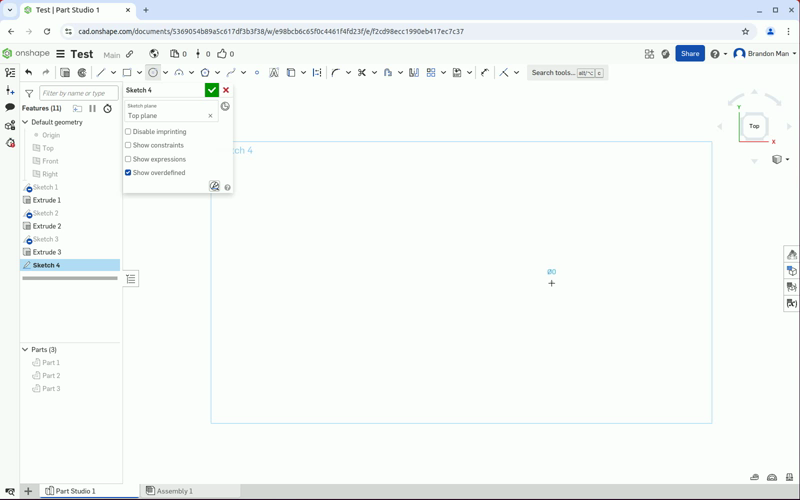
mouse_move(574, 282)
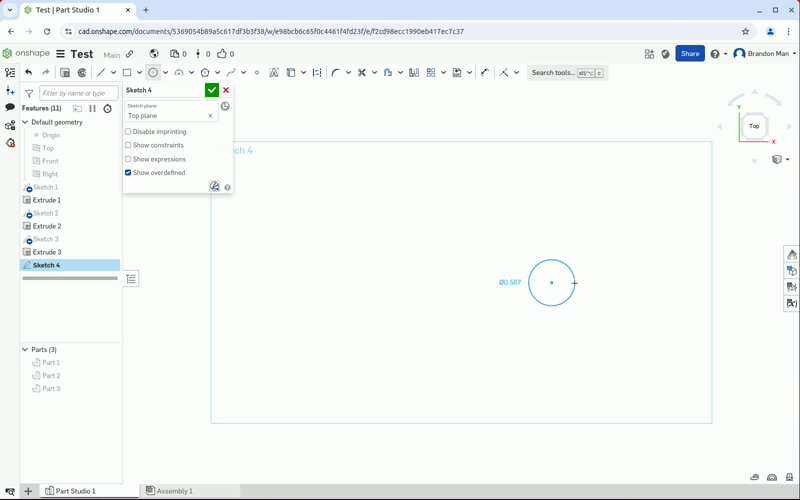
click(574, 282)
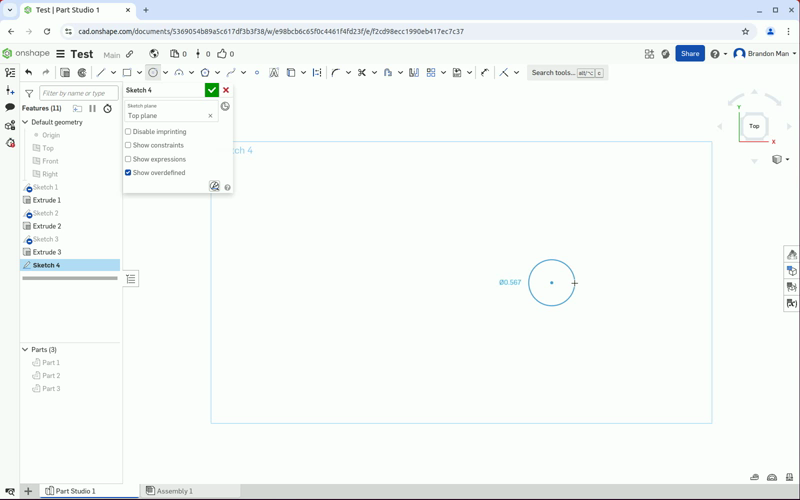
key(esc)
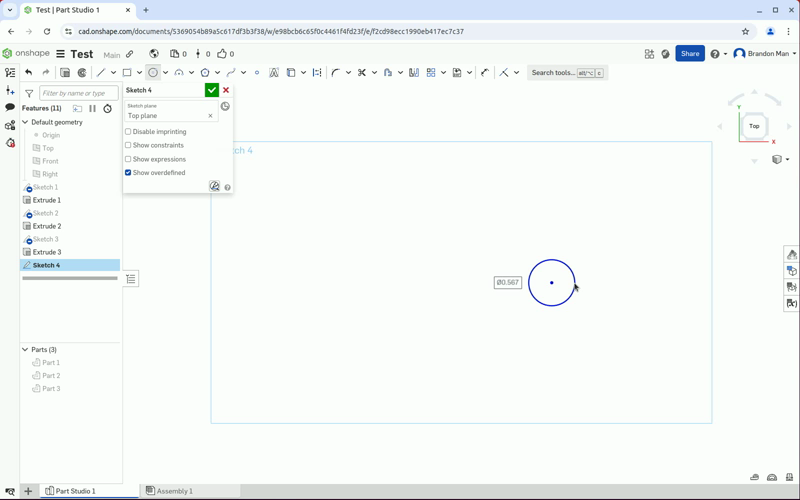
key(c)
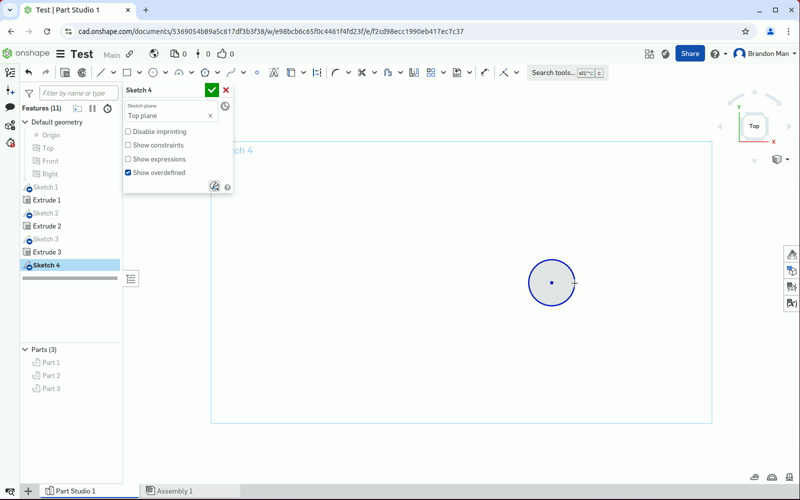
key_down(shift)
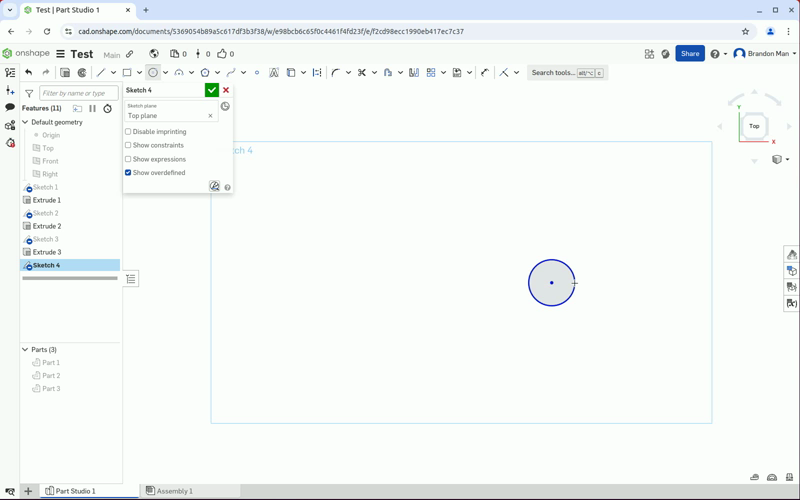
mouse_move(551, 282)
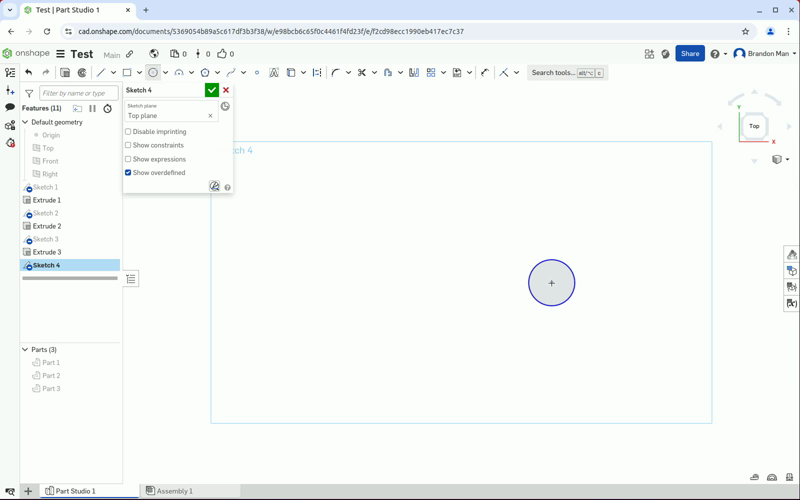
click(551, 282)
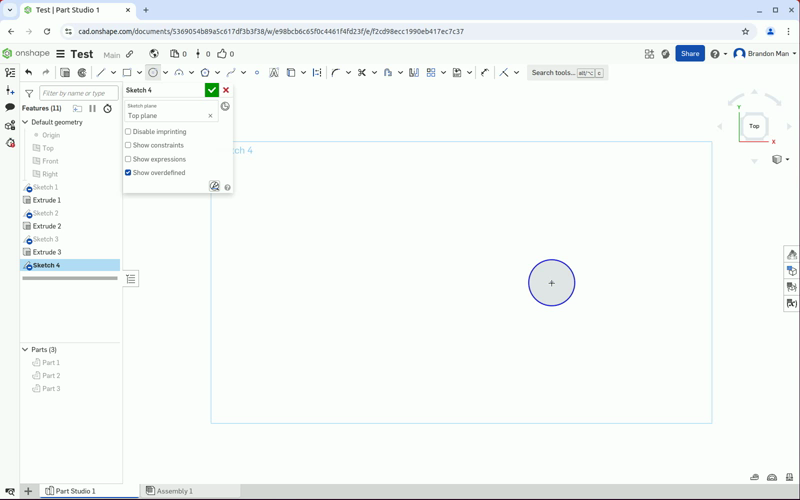
key_up(shift)
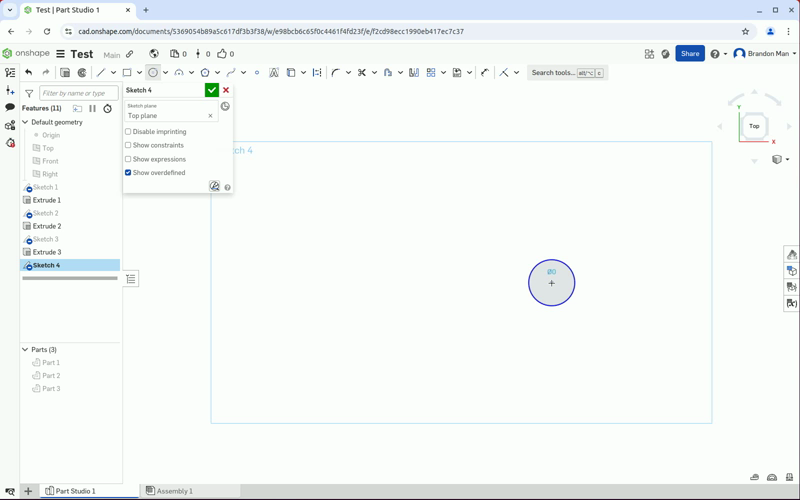
mouse_move(570, 282)
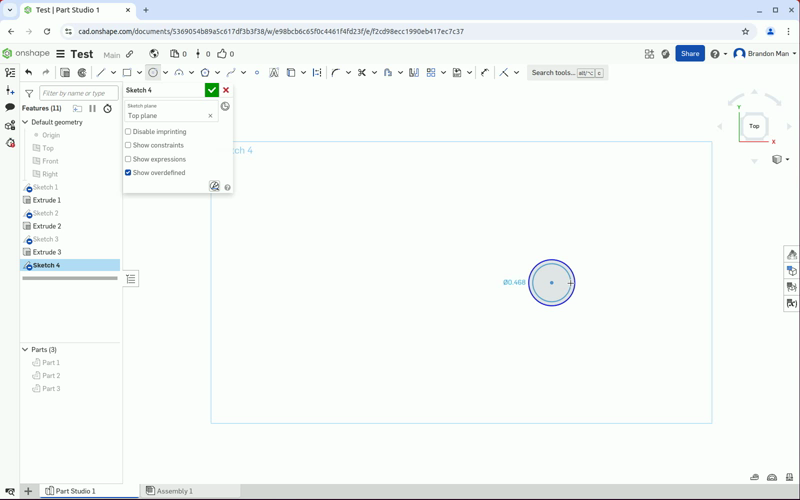
scroll(6)
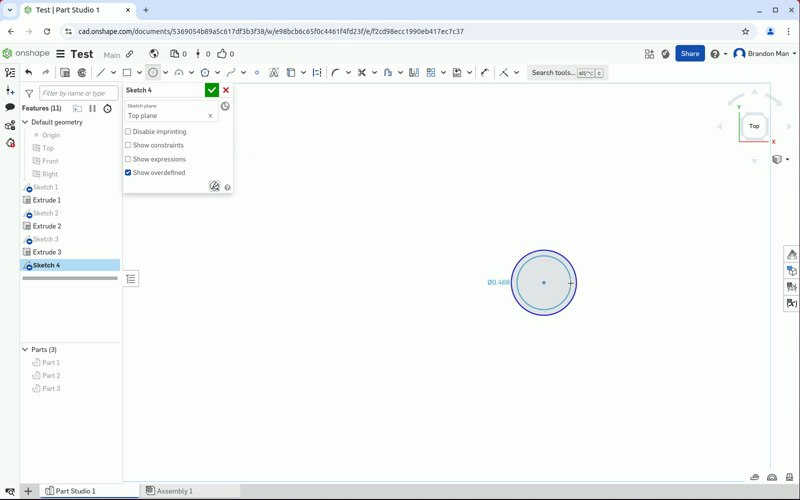
scroll(6)
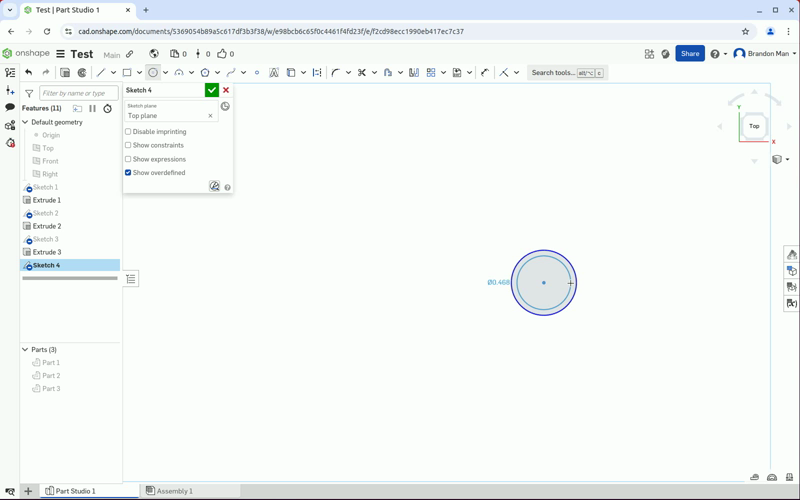
scroll(6)
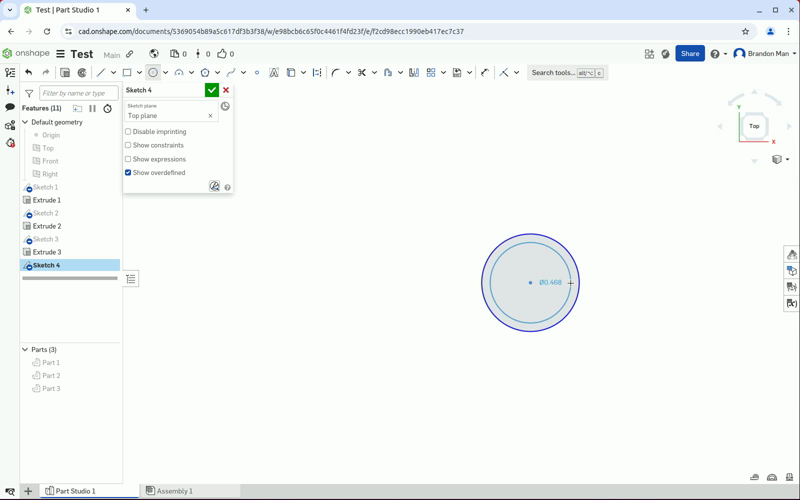
scroll(6)
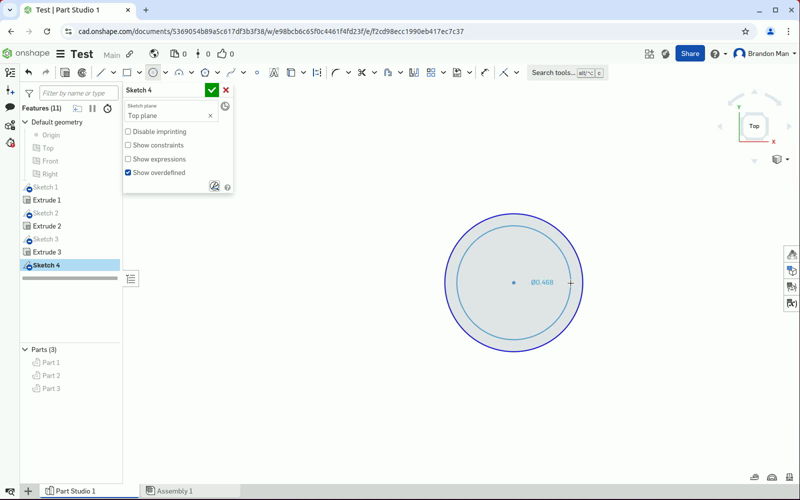
scroll(6)
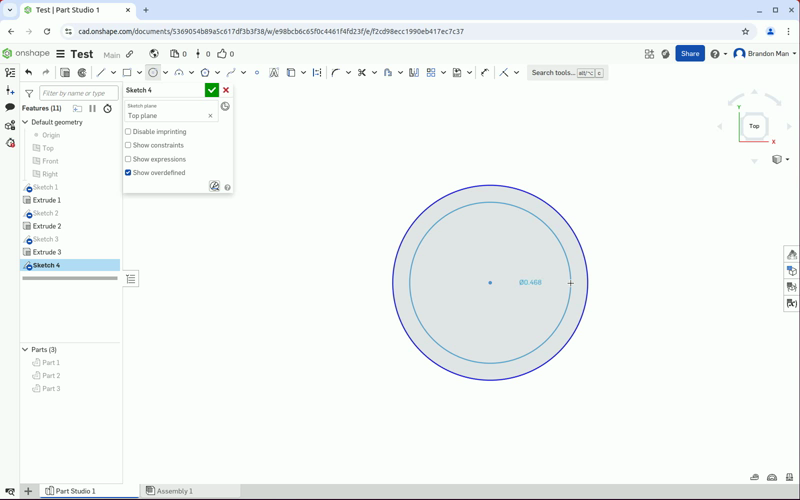
scroll(6)
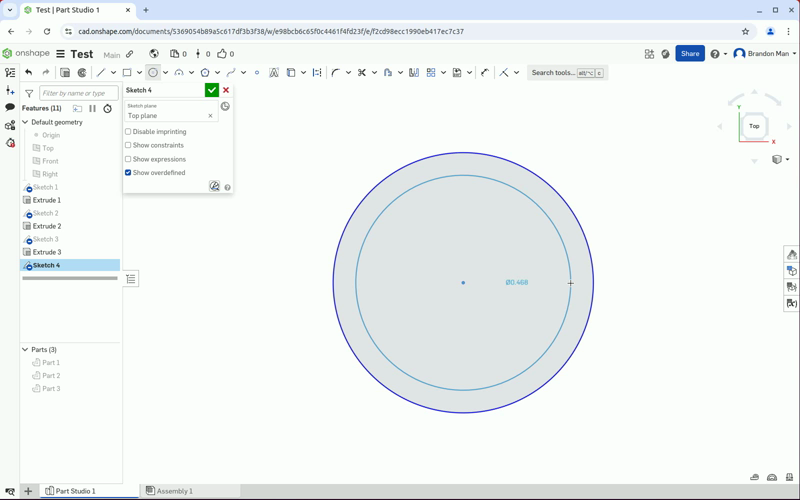
scroll(6)
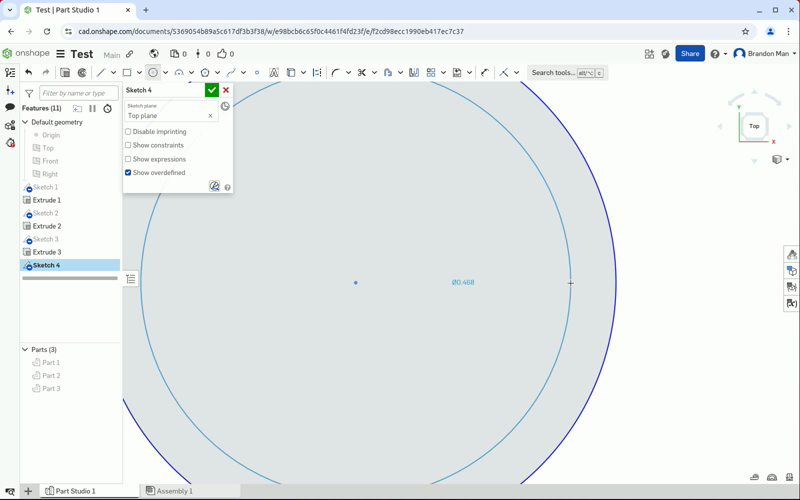
click(570, 282)
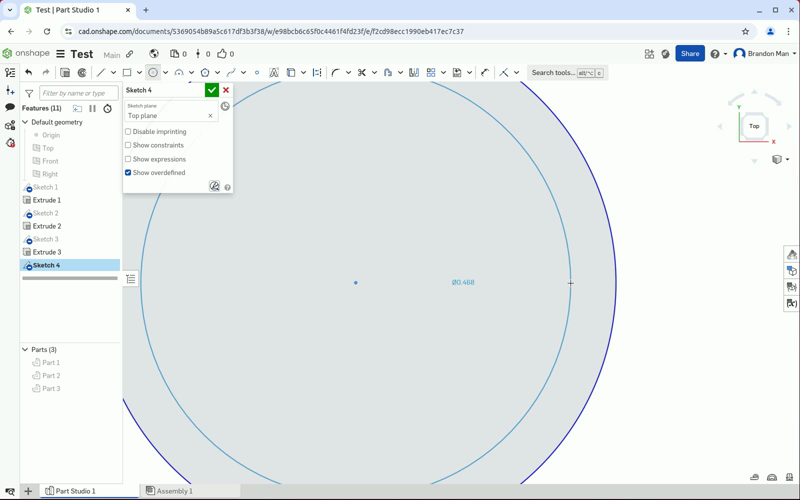
scroll(-6)
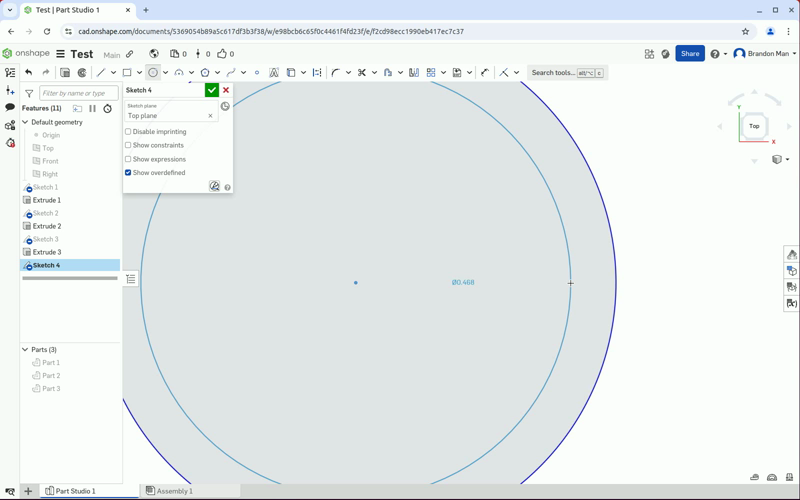
scroll(-6)
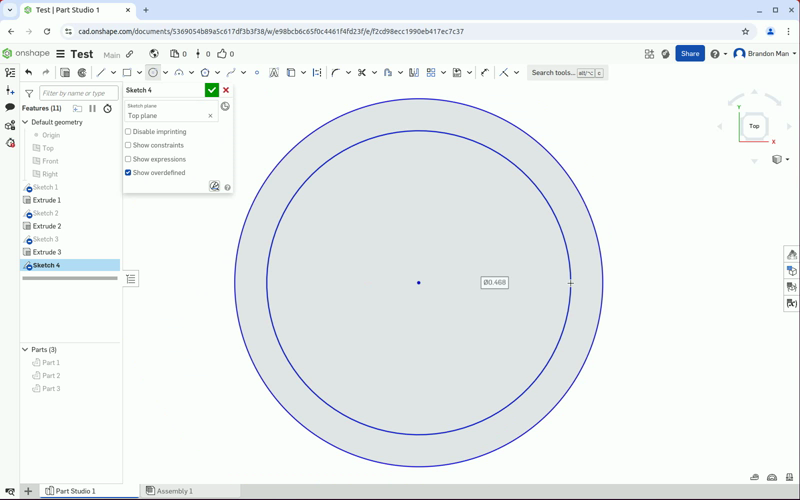
scroll(-6)
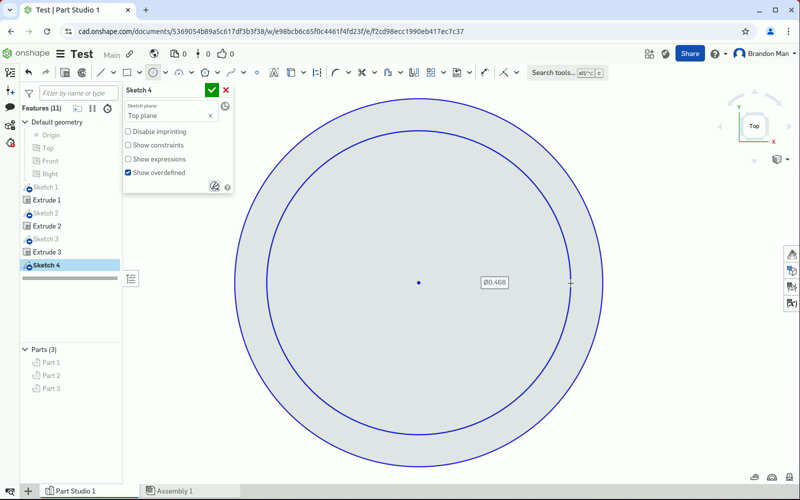
scroll(-6)
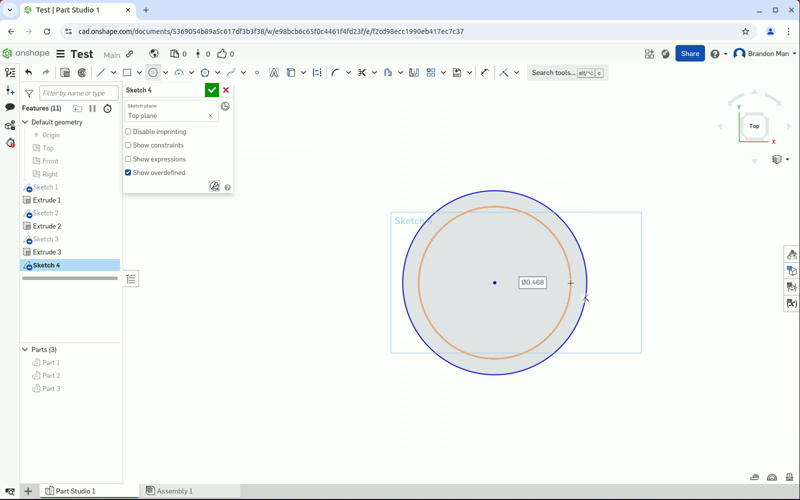
scroll(-6)
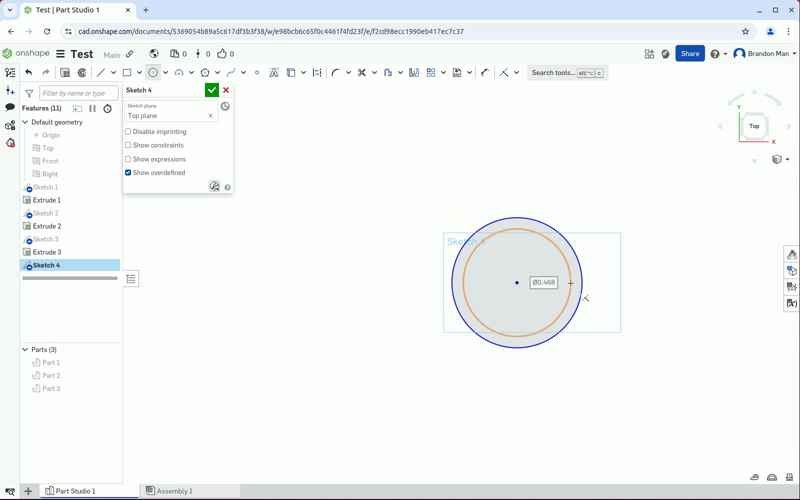
scroll(-6)
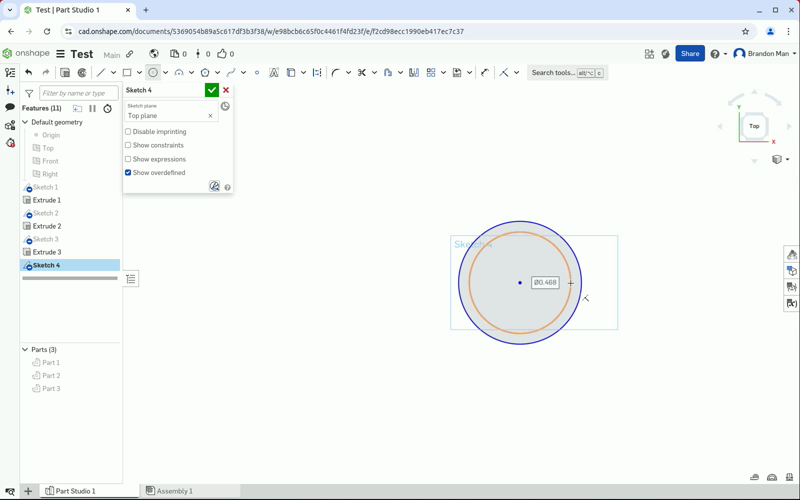
scroll(-6)
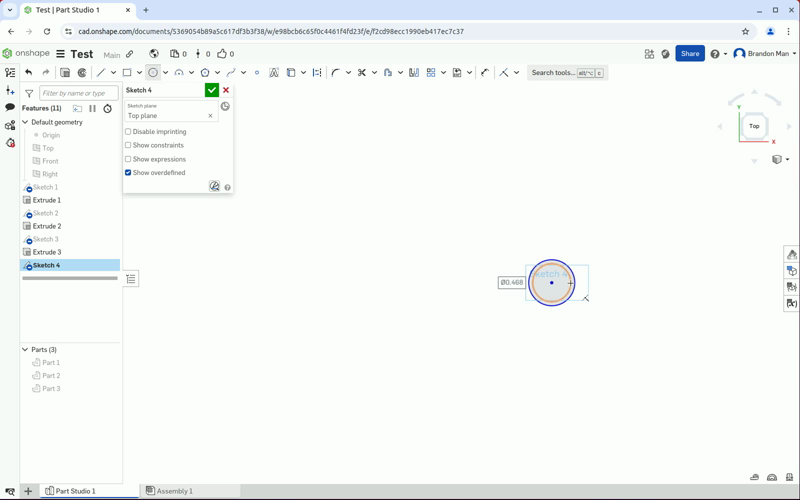
key(esc)
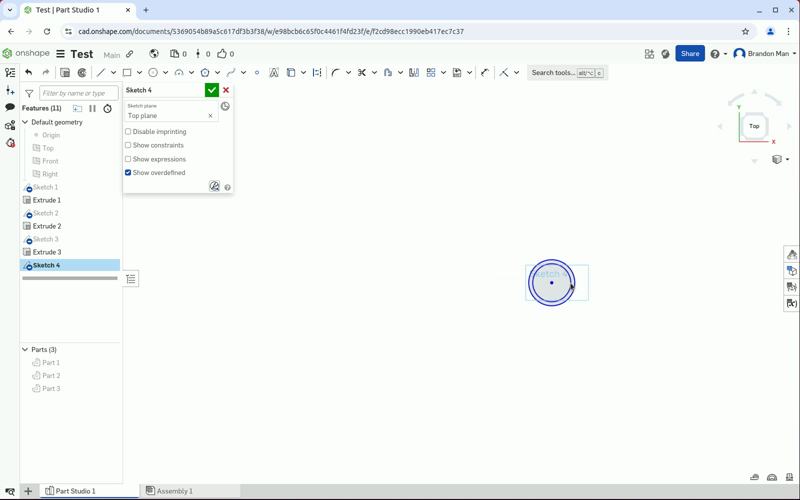
mouse_move(563, 266)
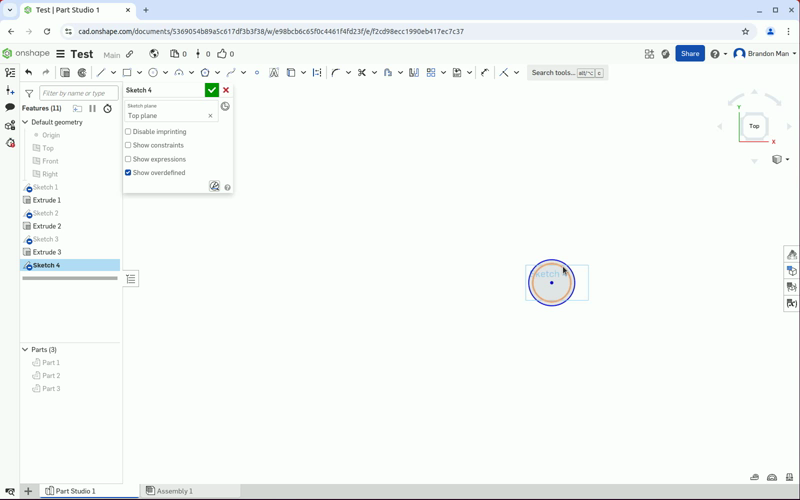
scroll(6)
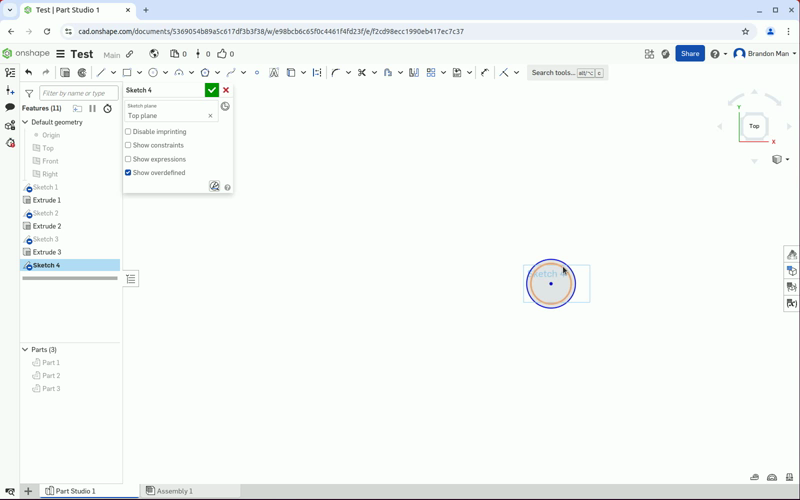
scroll(6)
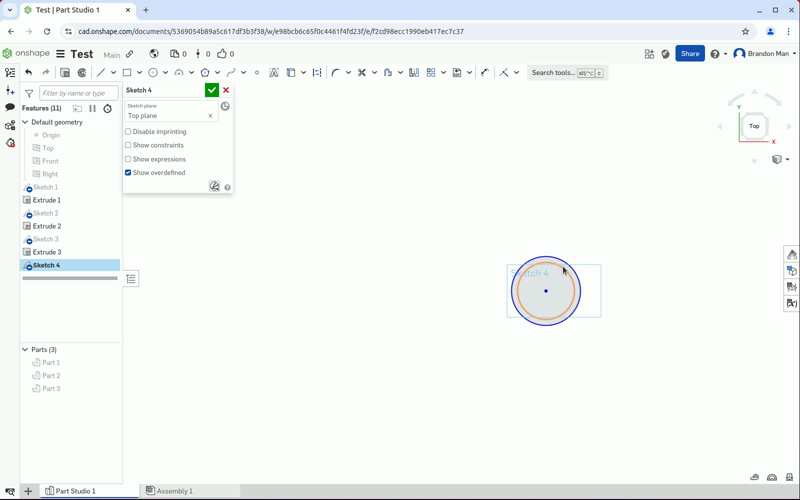
scroll(6)
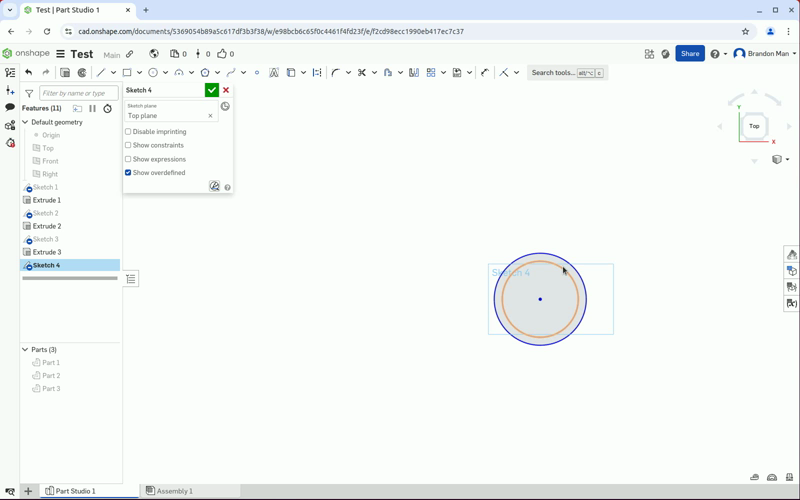
scroll(6)
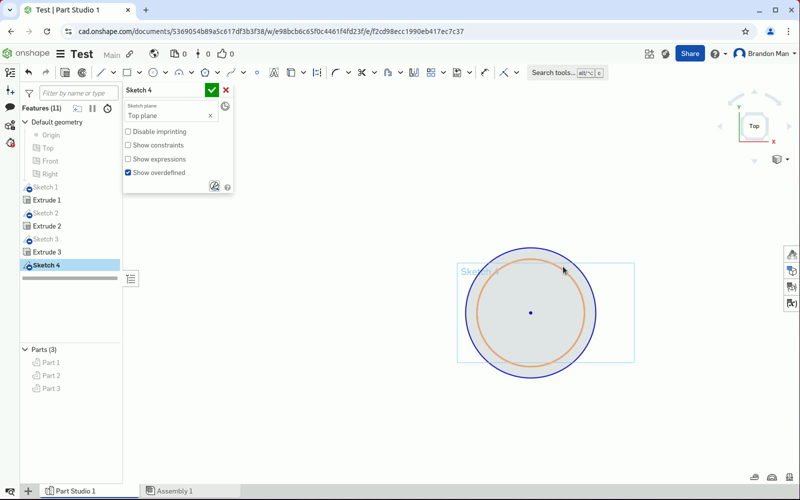
scroll(6)
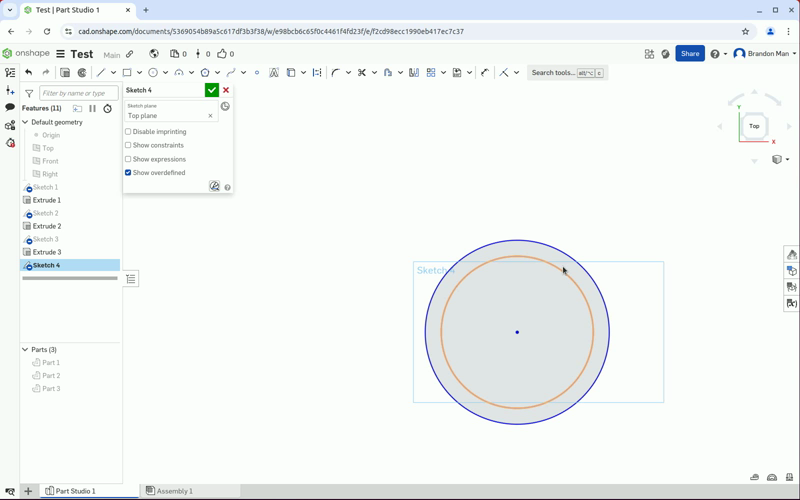
scroll(6)
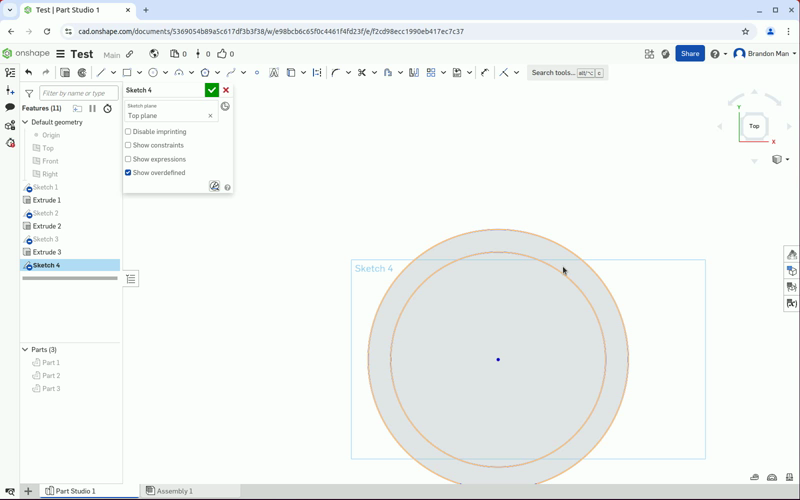
scroll(6)
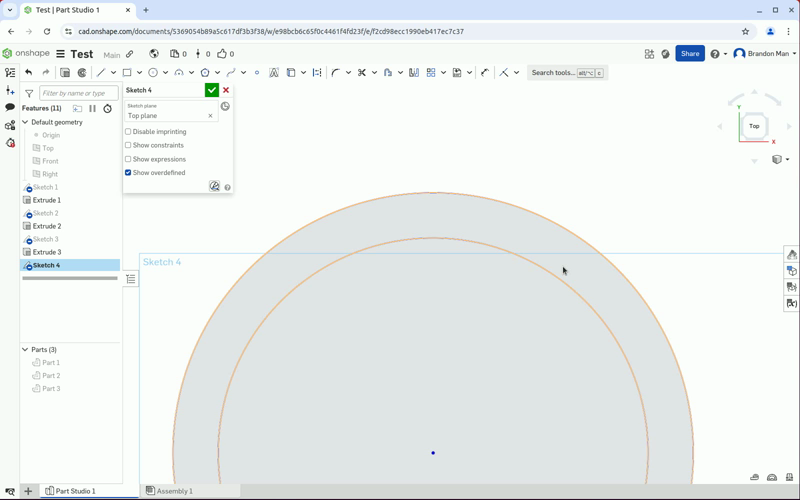
click(563, 266)
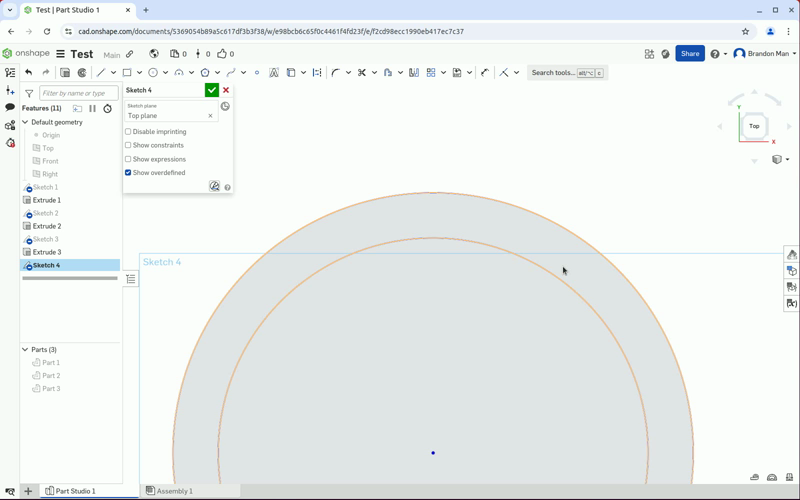
scroll(-6)
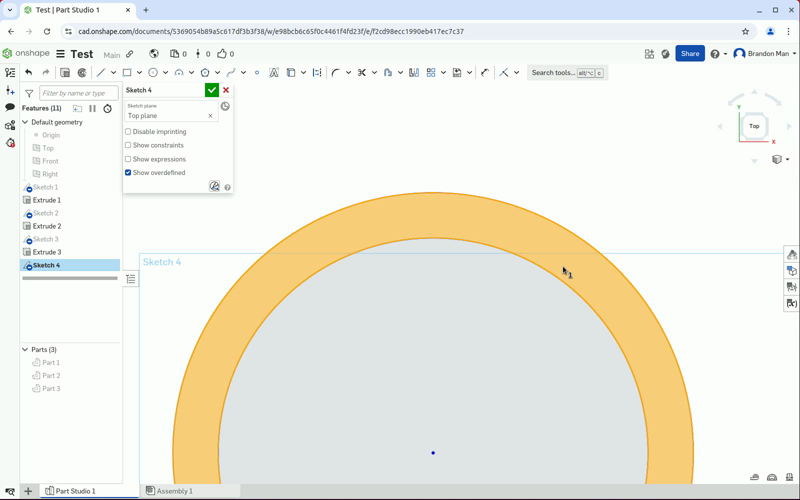
scroll(-6)
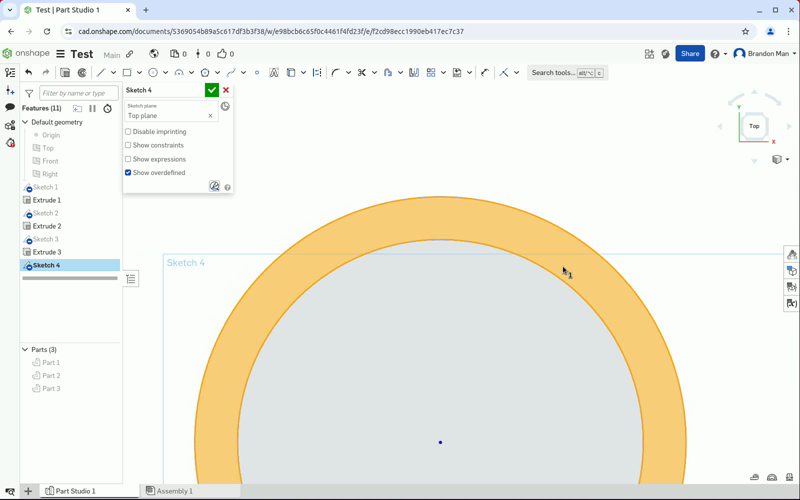
scroll(-6)
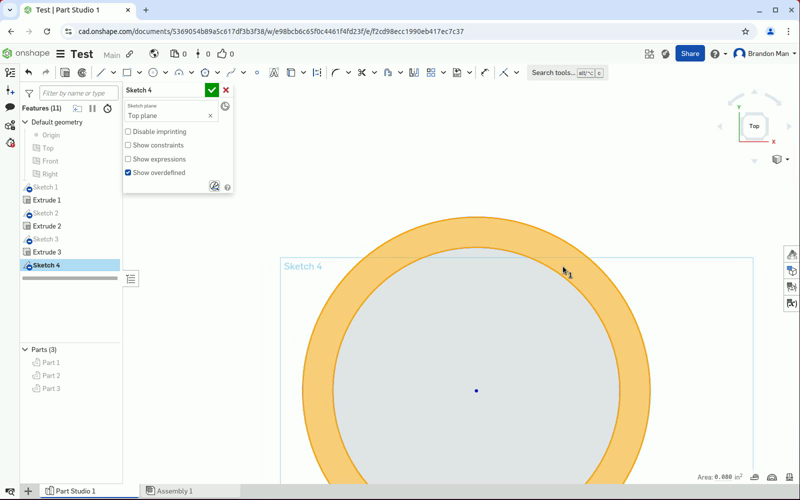
scroll(-6)
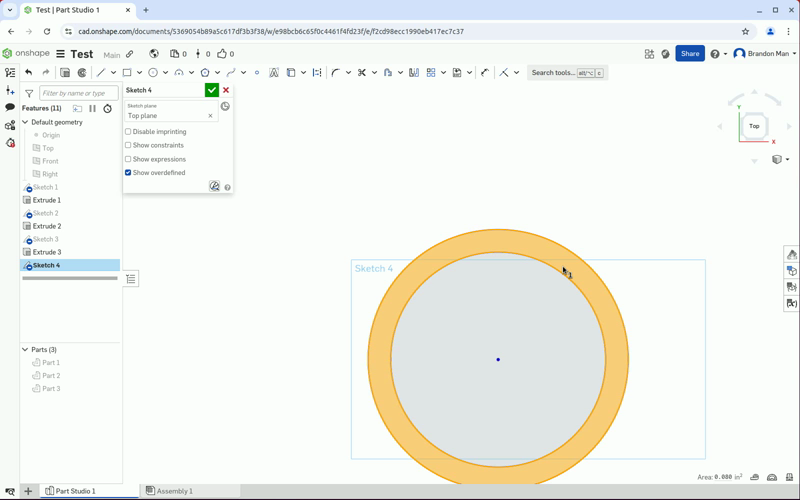
scroll(-6)
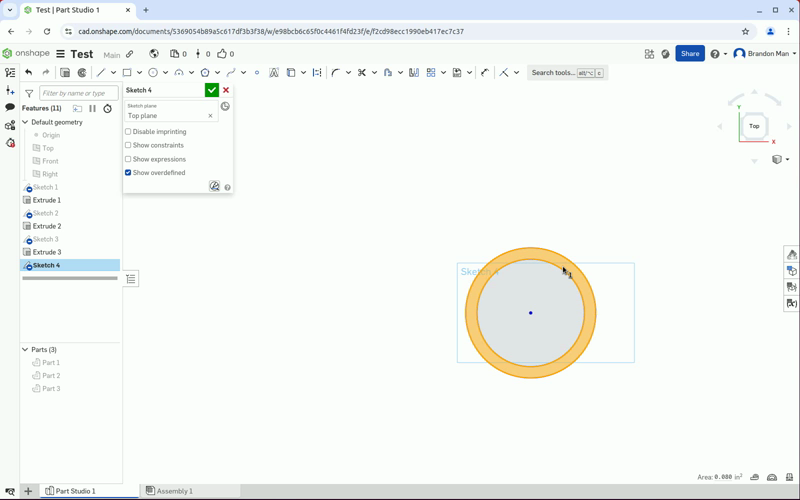
scroll(-6)
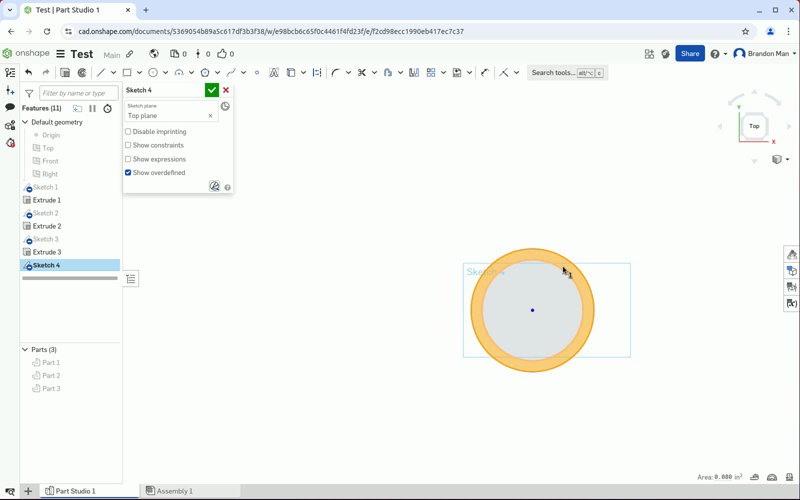
scroll(-6)
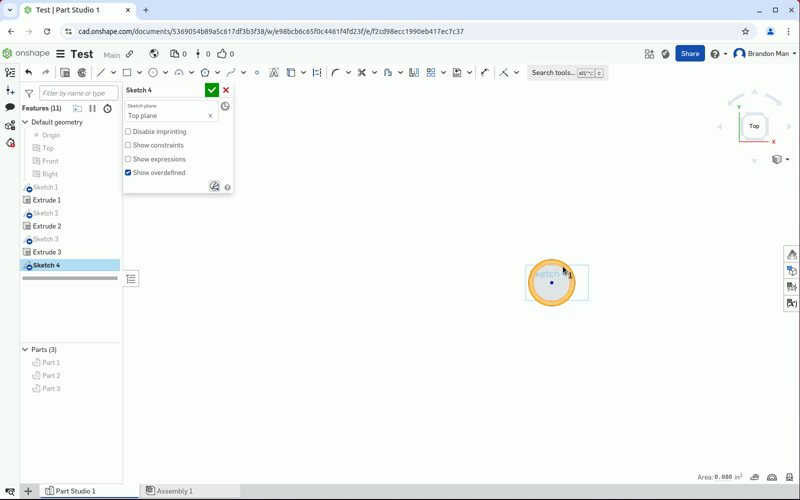
mouse_move(73, 352)
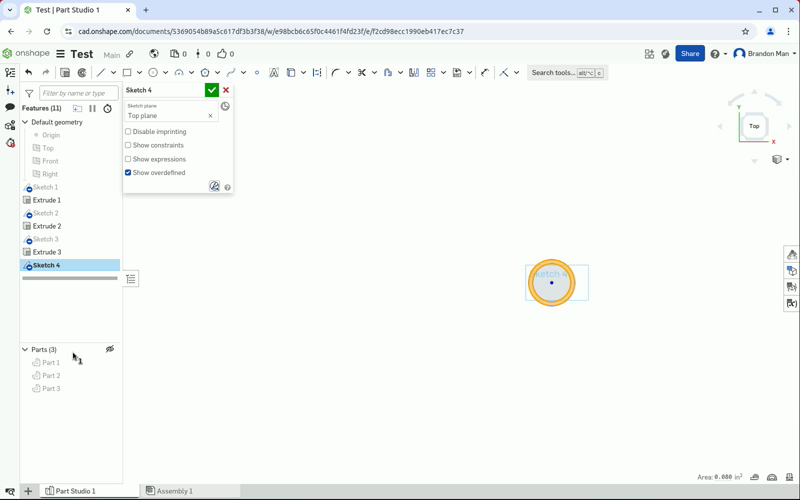
key(shift+y)
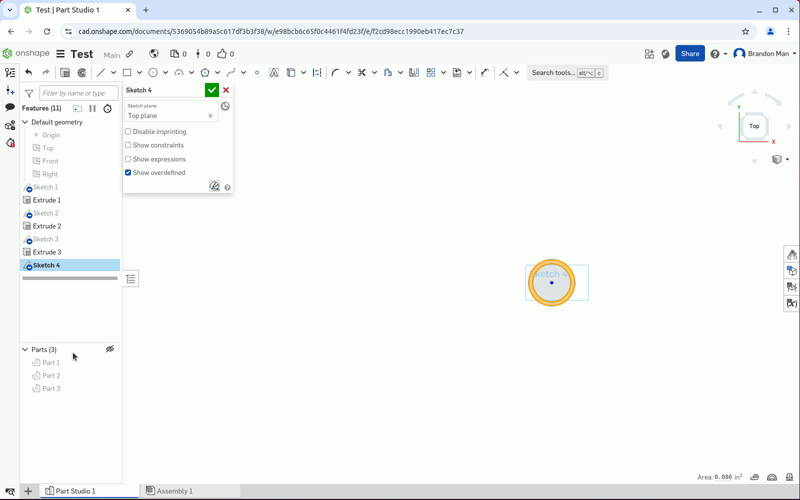
key(shift+e)
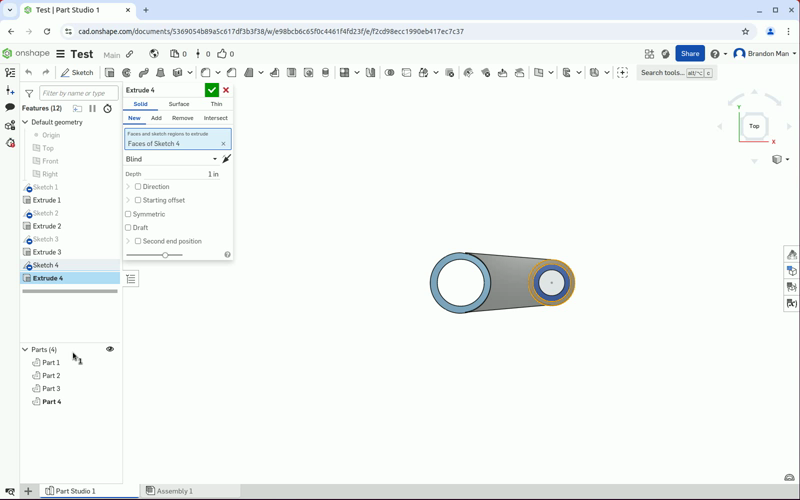
mouse_move(143, 106)
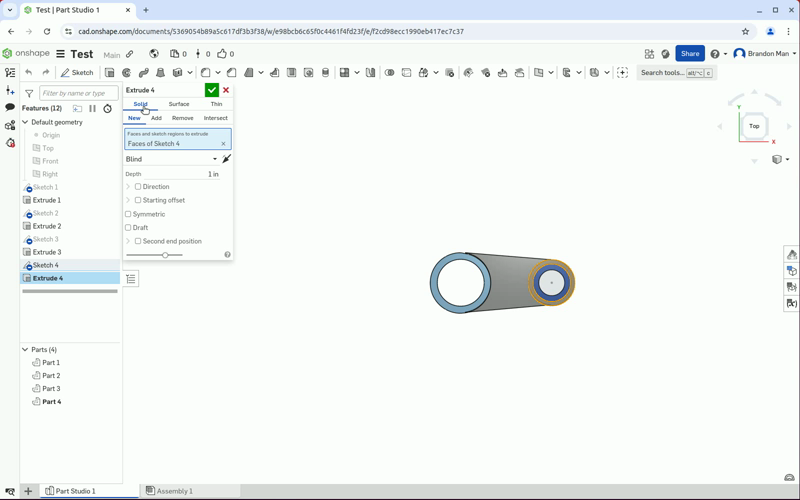
click(143, 106)
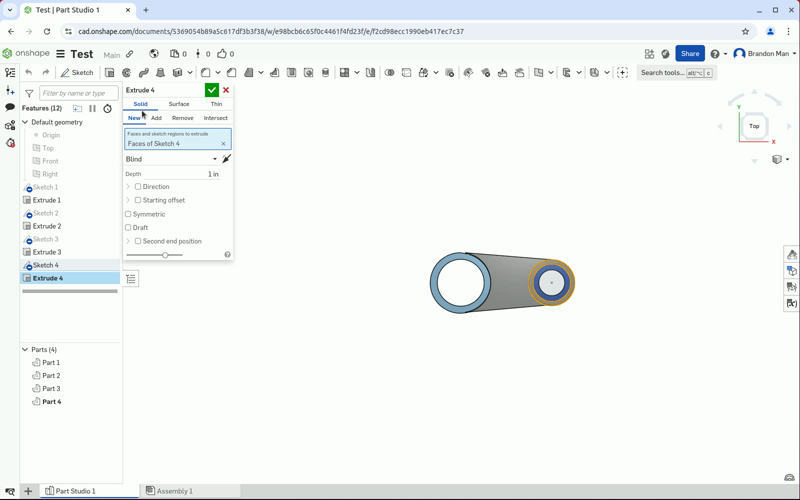
mouse_move(137, 120)
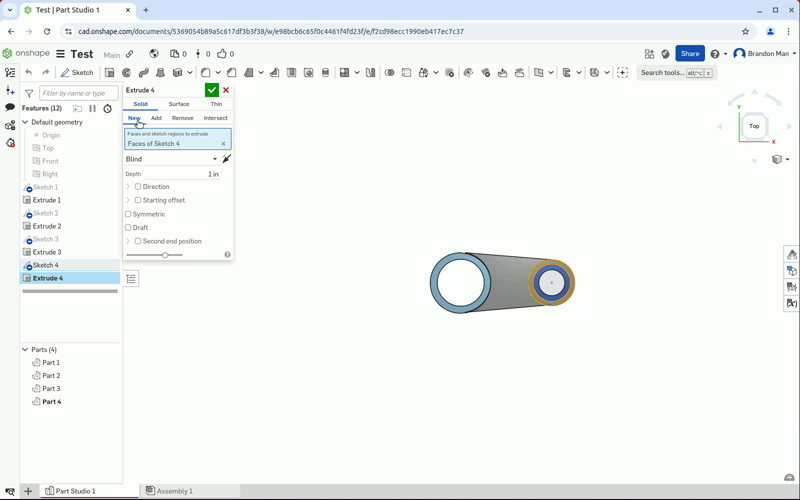
click(137, 120)
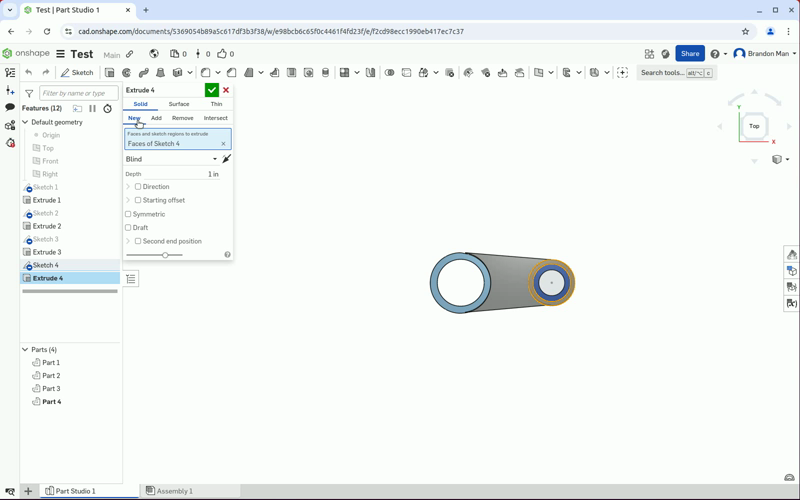
key(tab, 4)
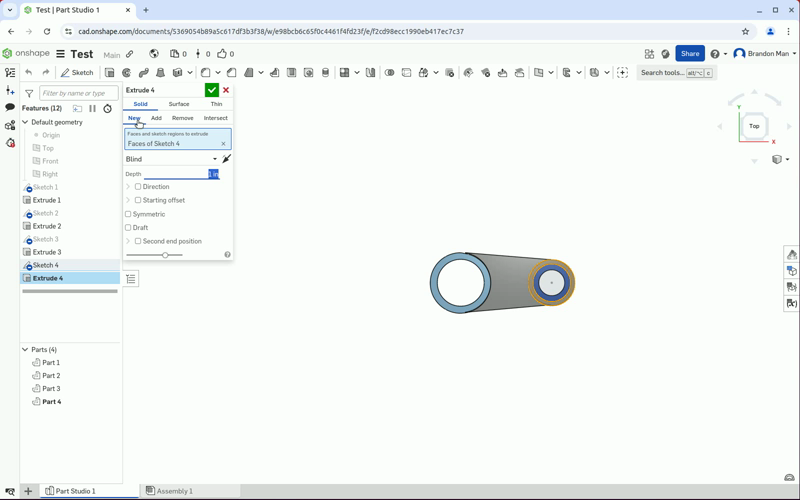
text(0.188)
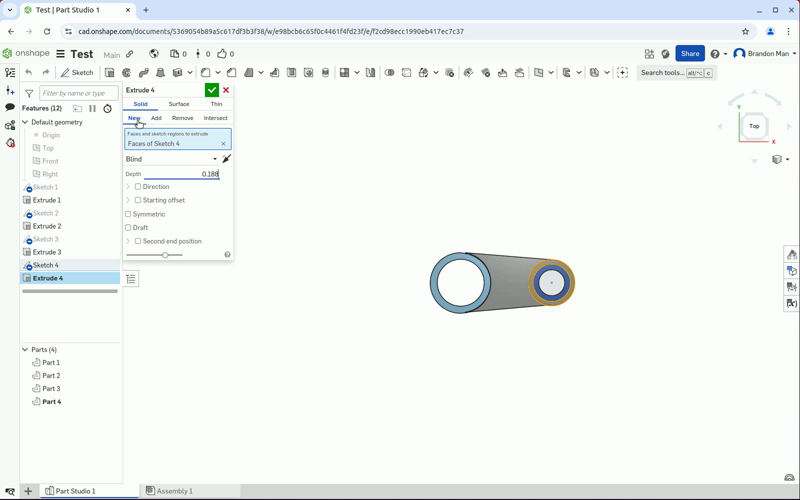
key(enter)
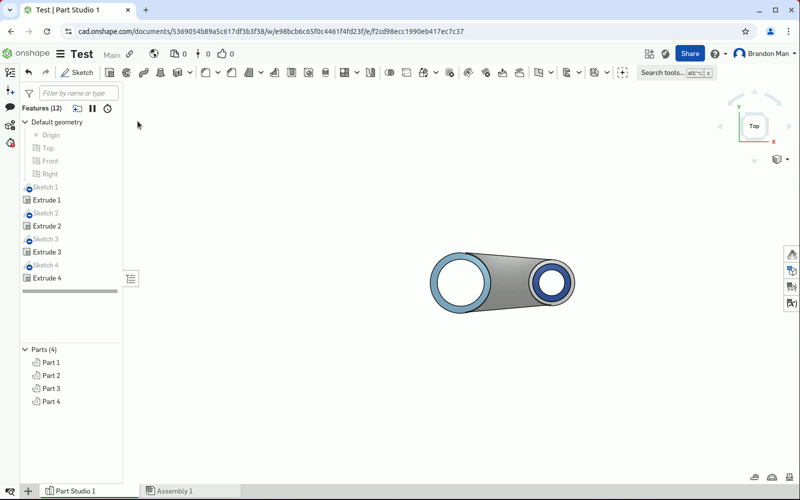
key(shift+h)
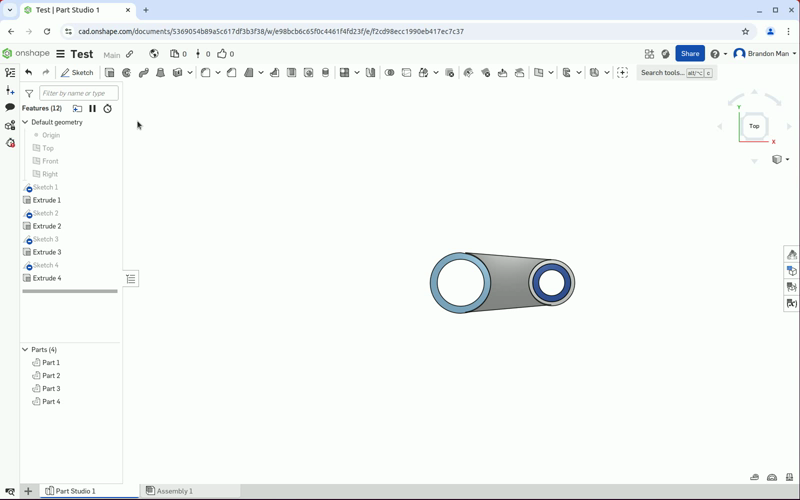
key(shift+h)
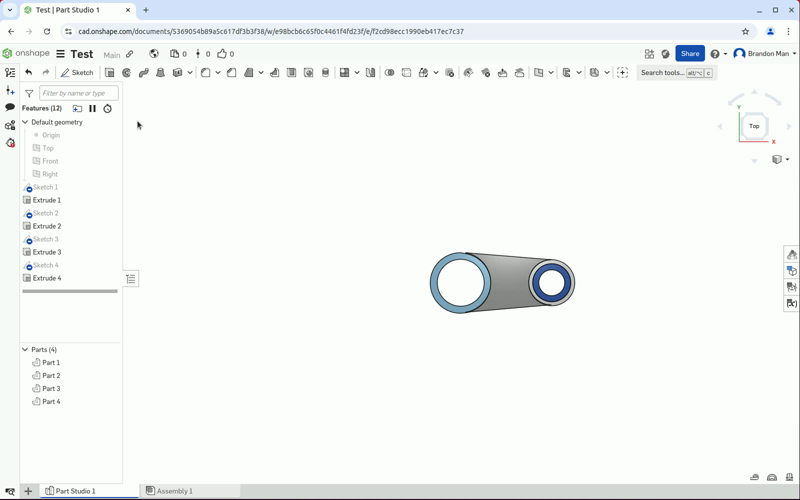
mouse_move(73, 189)
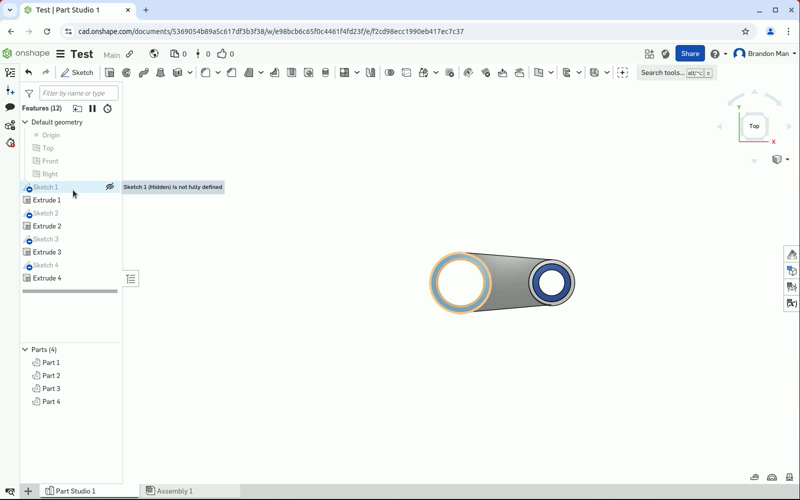
click(73, 189)
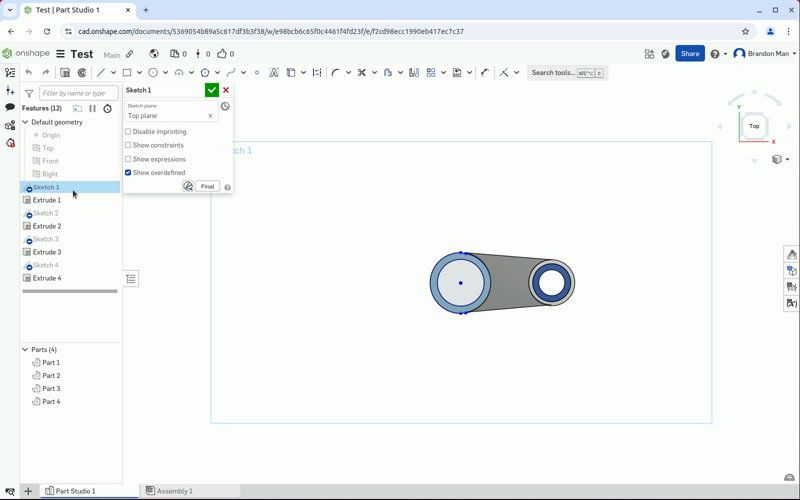
mouse_move(229, 92)
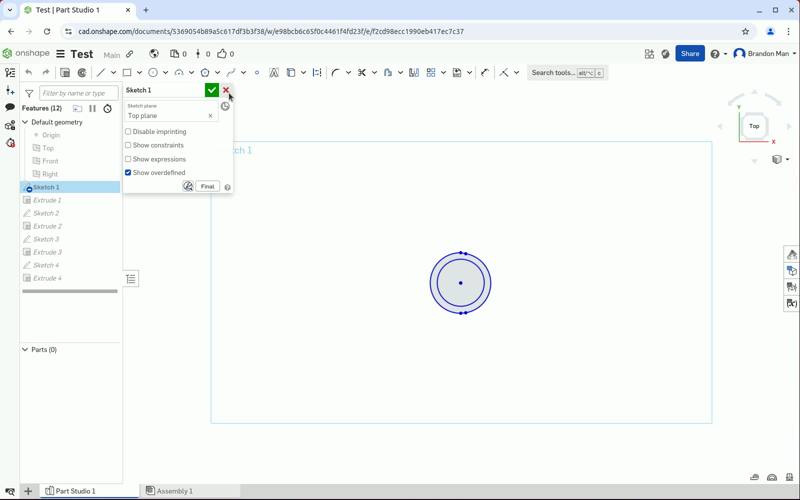
click(229, 92)
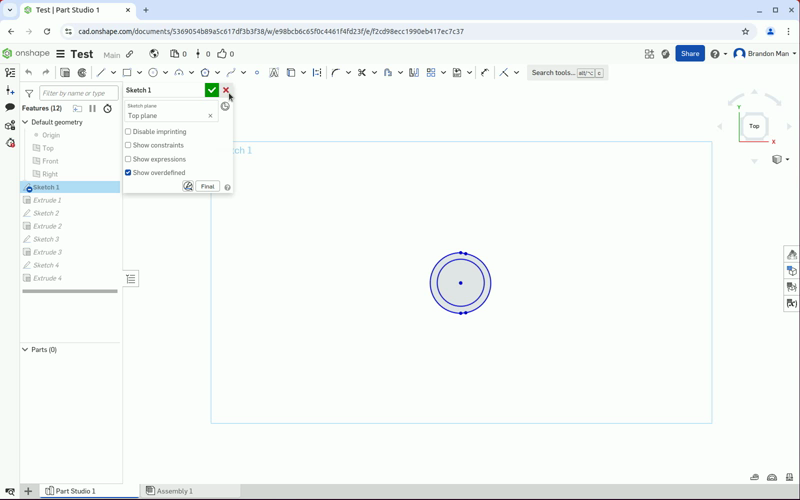
key(shift+s)
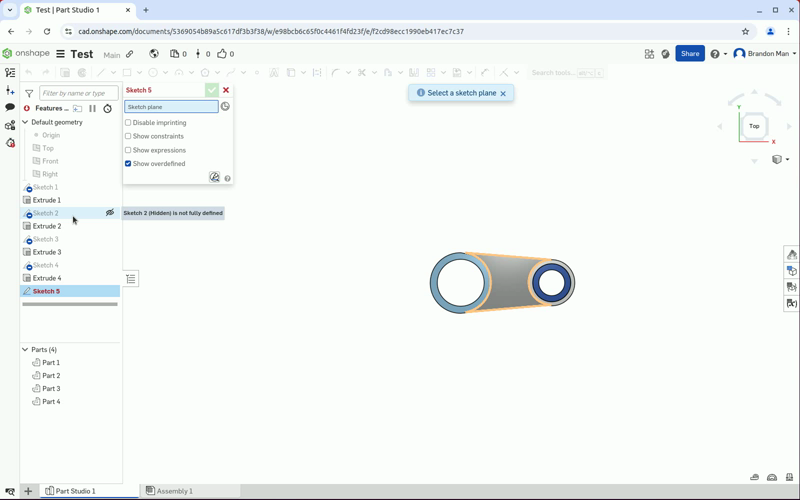
scroll(3)
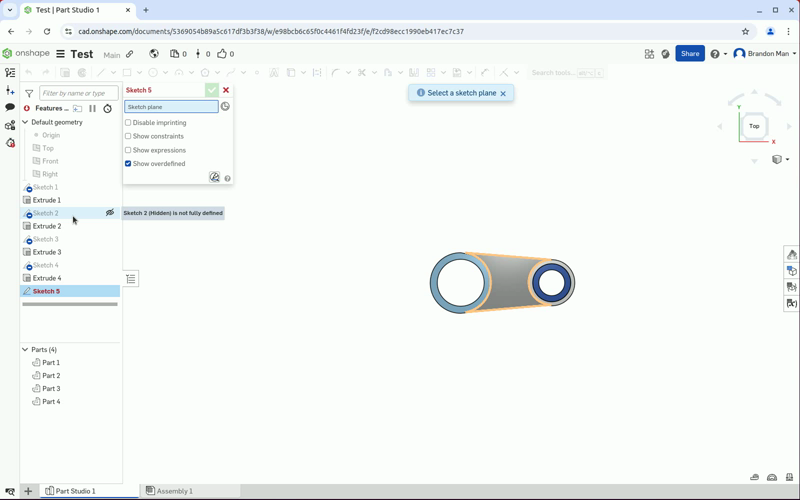
mouse_move(73, 150)
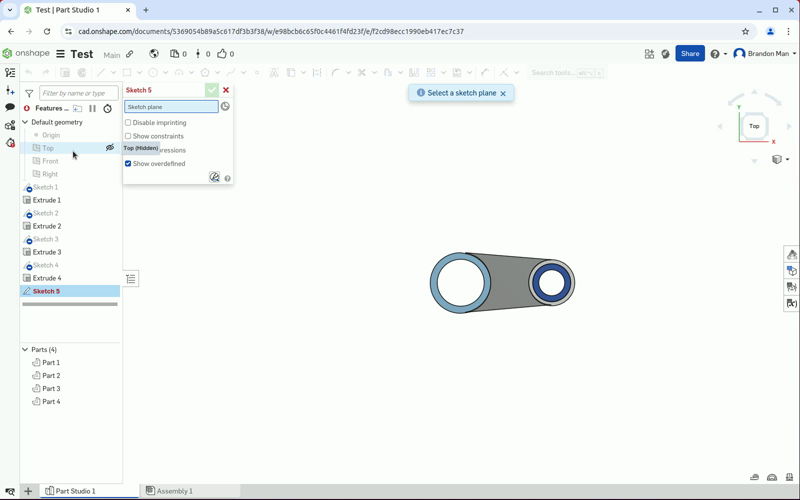
click(73, 150)
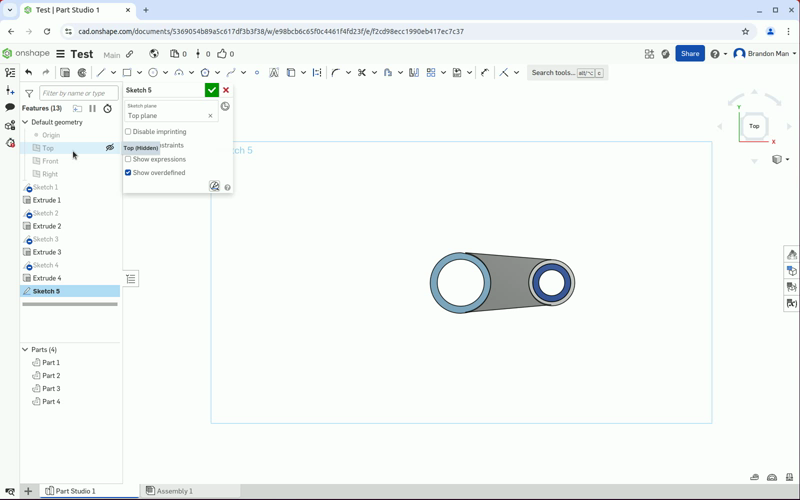
mouse_move(73, 352)
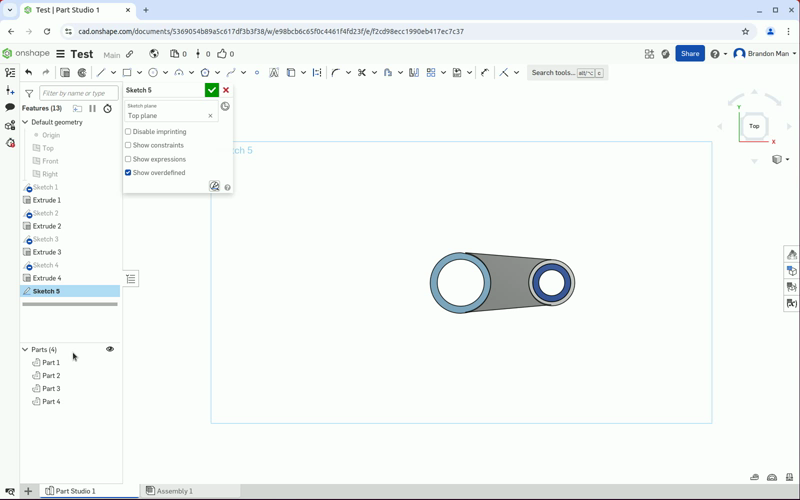
key(y)
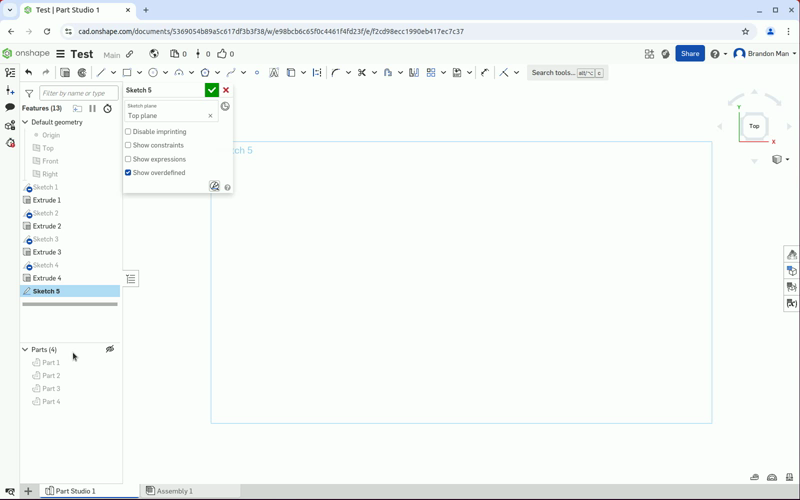
key(l)
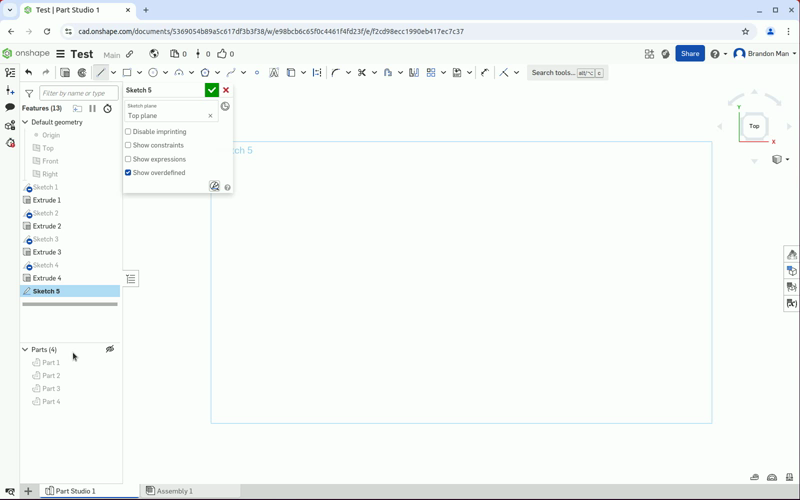
key_down(shift)
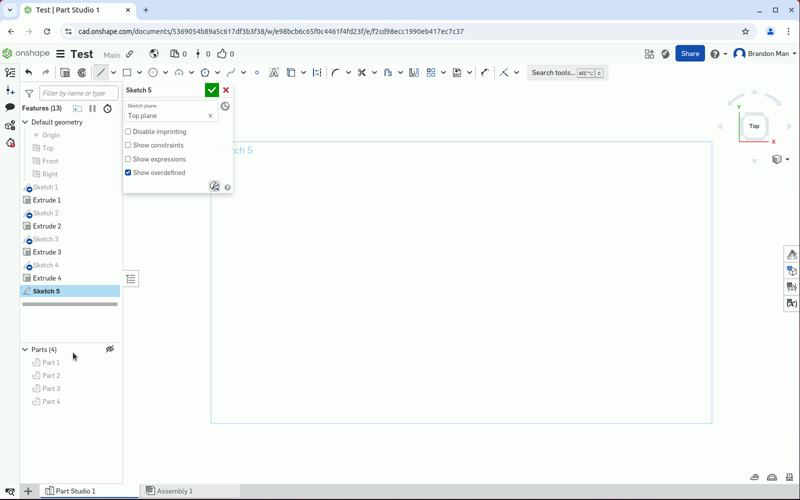
mouse_move(460, 313)
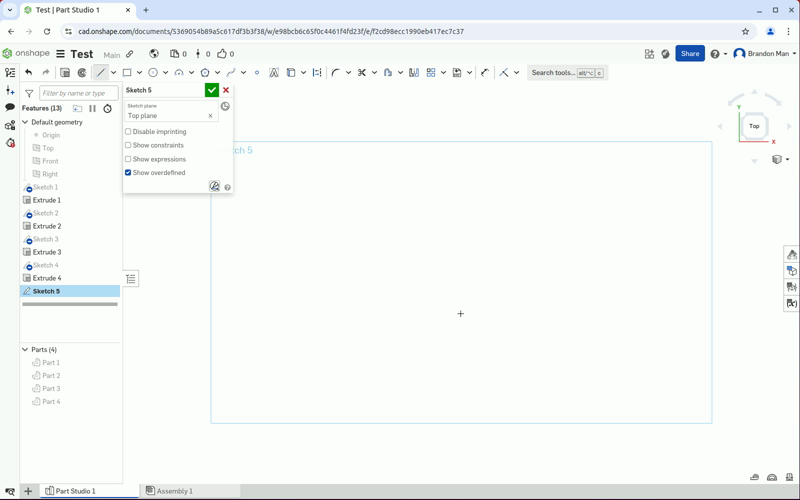
click(460, 313)
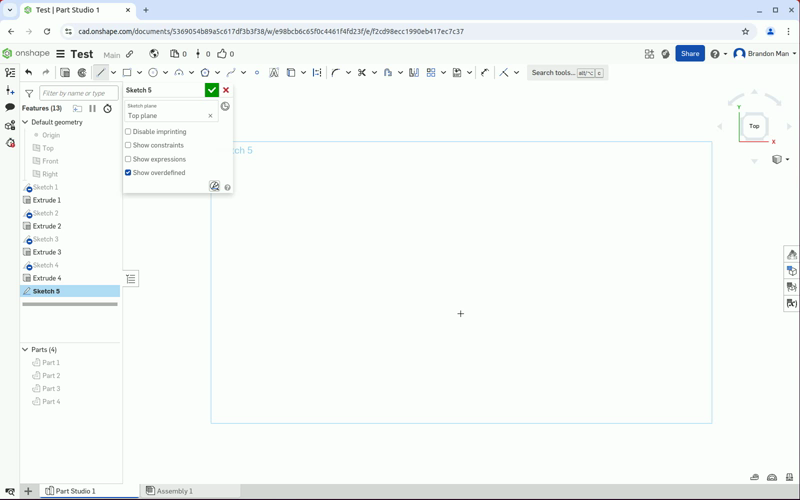
key_up(shift)
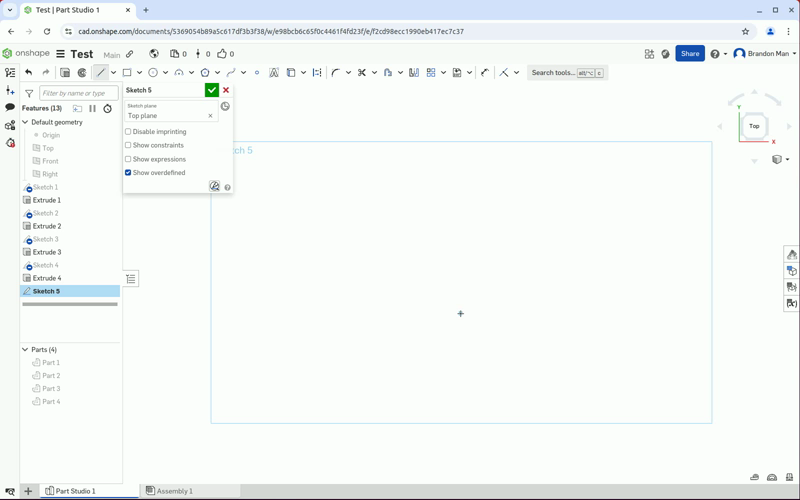
key_down(shift)
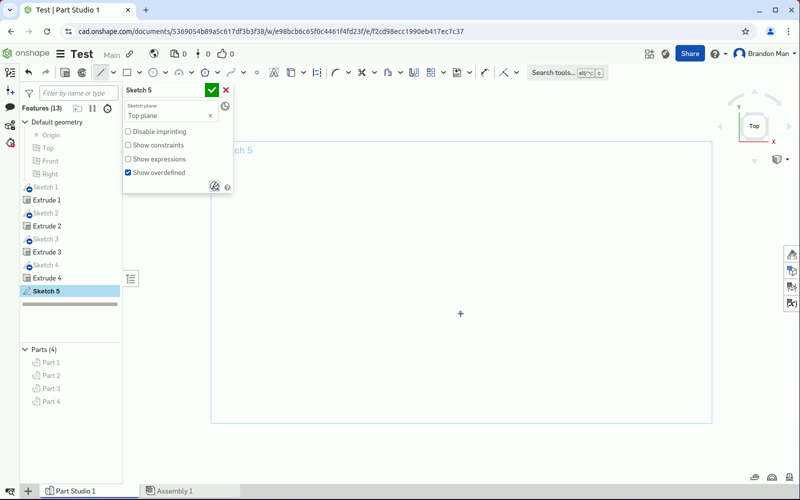
mouse_move(490, 313)
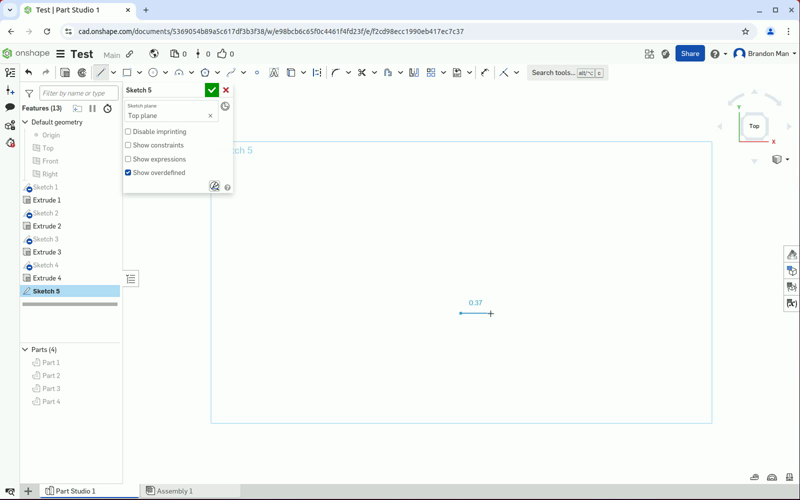
mouse_move(465, 312)
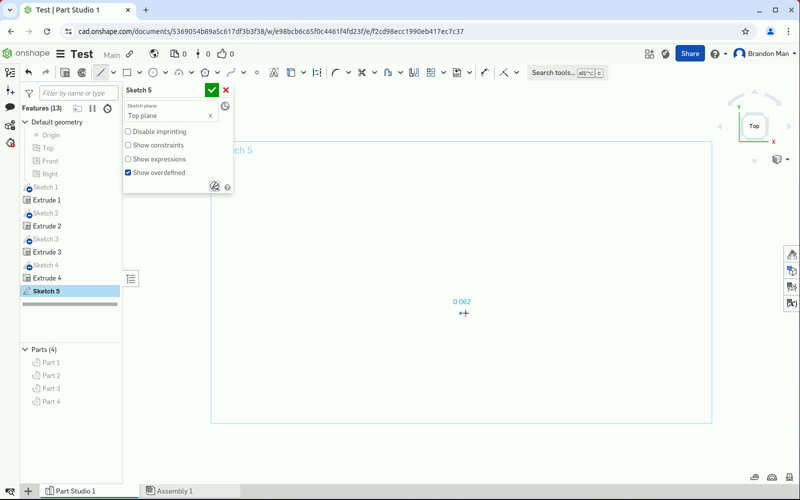
scroll(6)
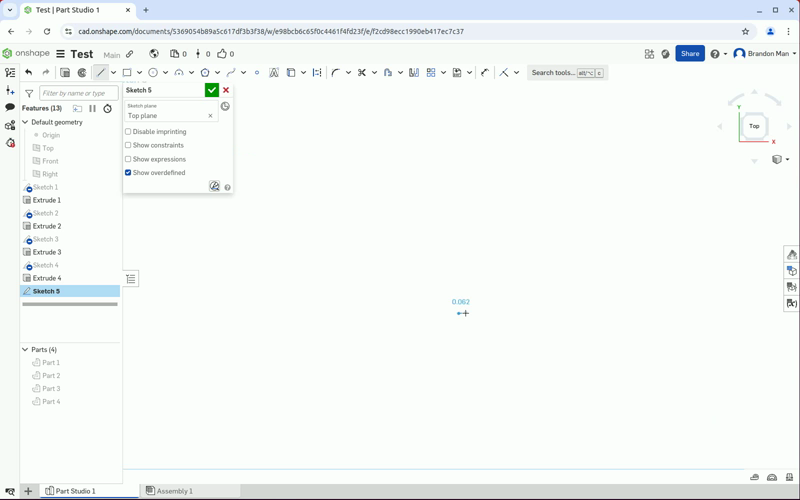
scroll(6)
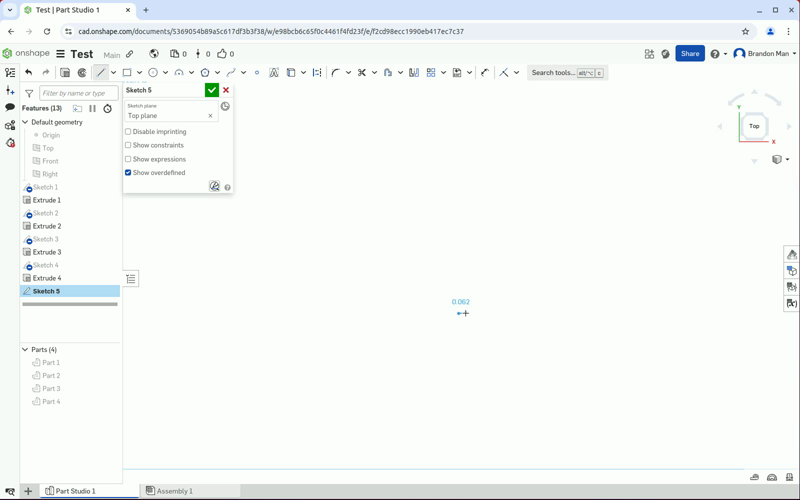
scroll(6)
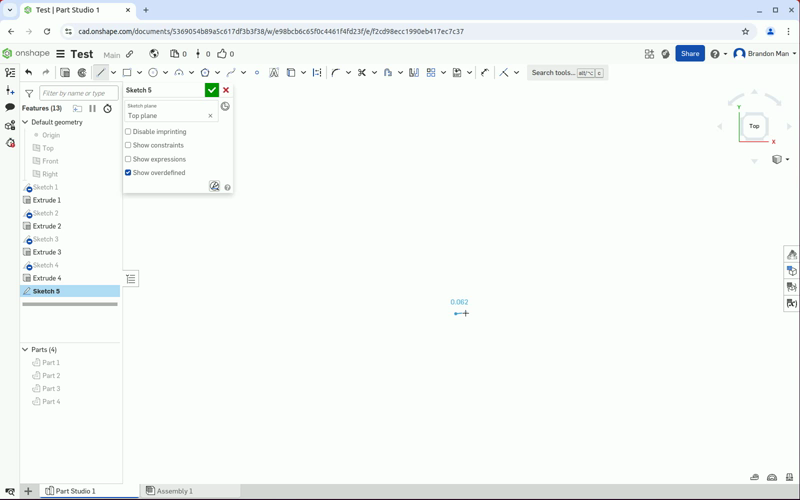
scroll(6)
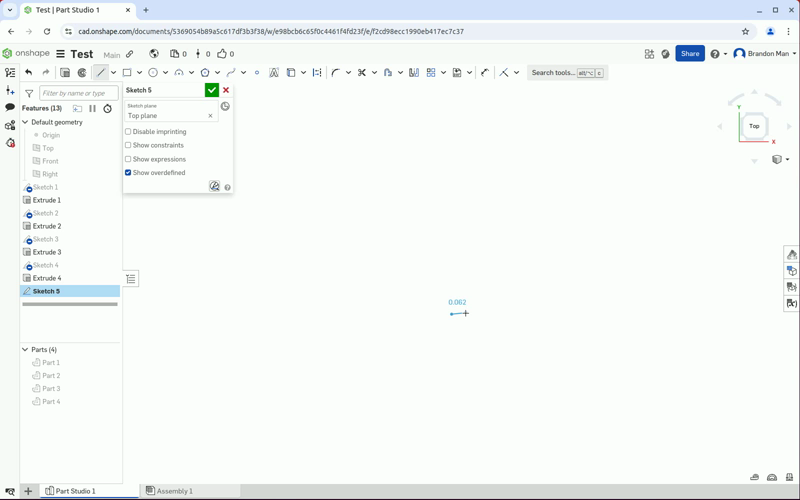
scroll(6)
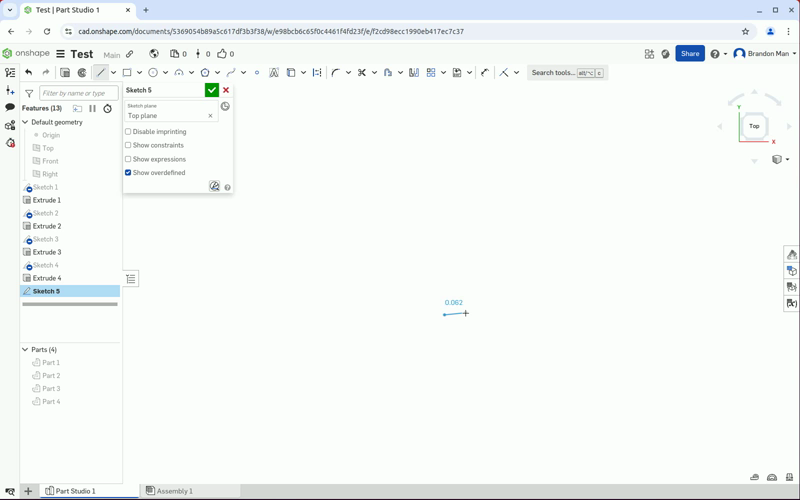
scroll(6)
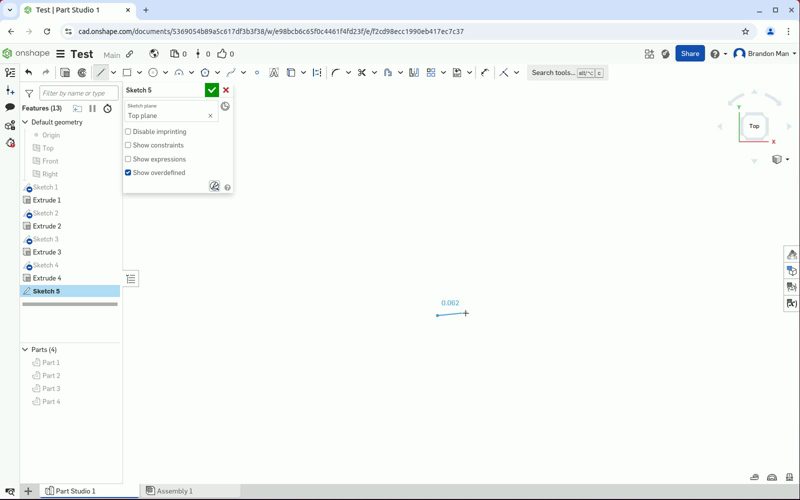
scroll(6)
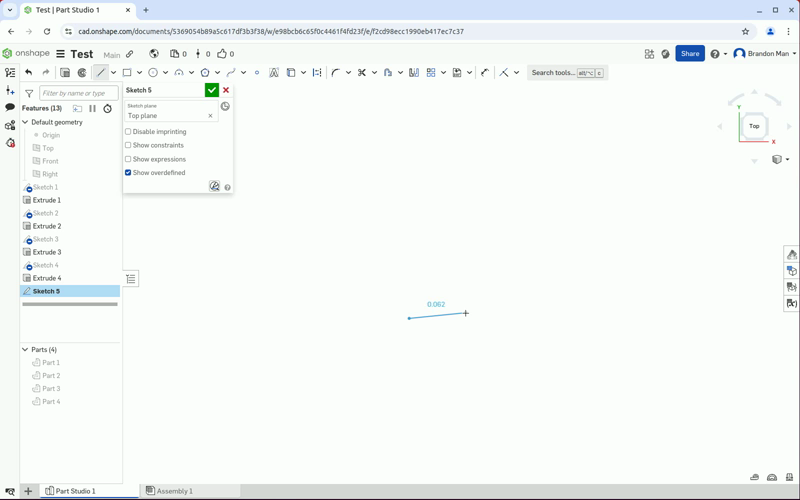
click(465, 312)
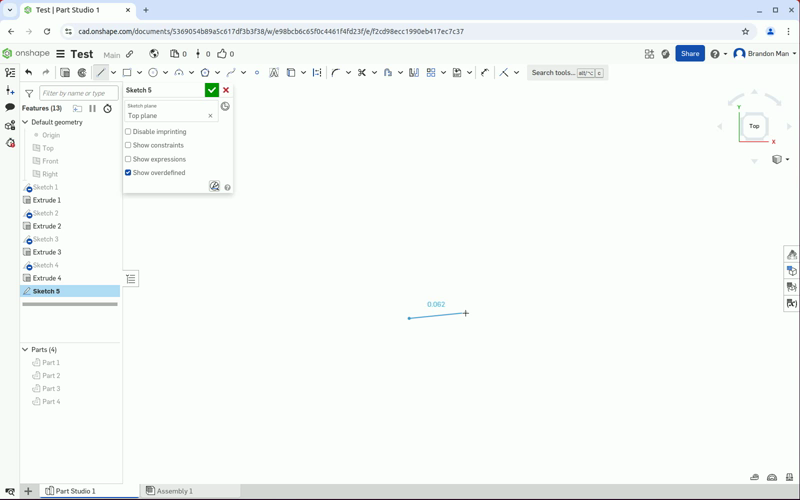
scroll(-6)
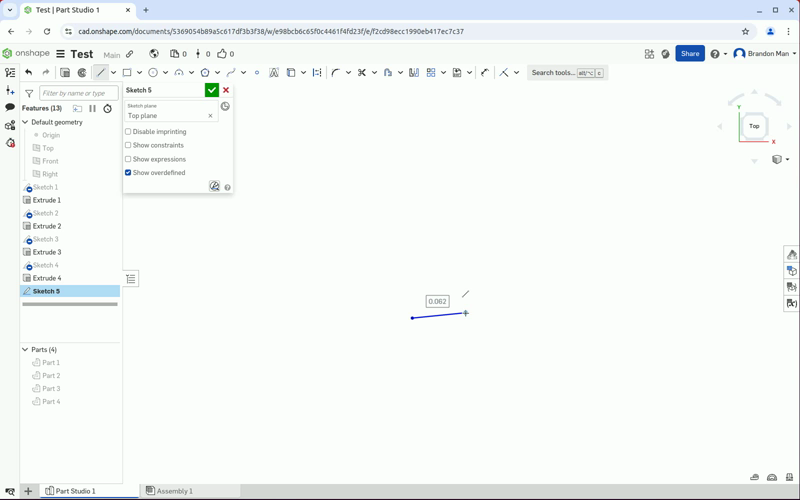
scroll(-6)
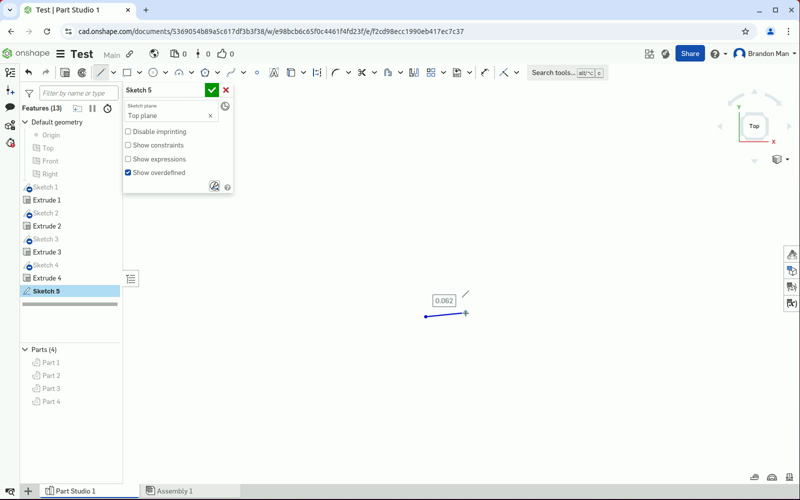
scroll(-6)
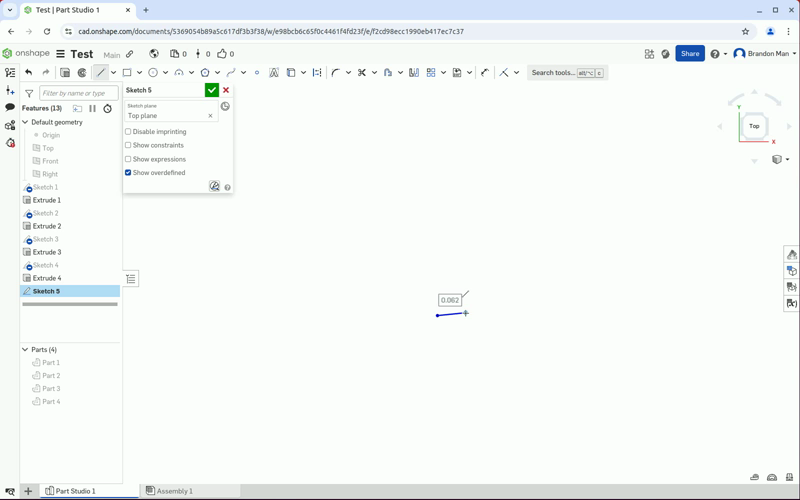
scroll(-6)
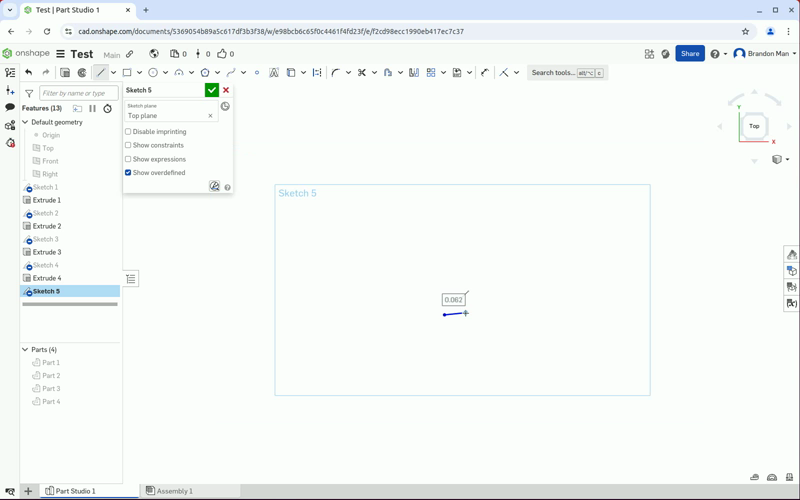
scroll(-6)
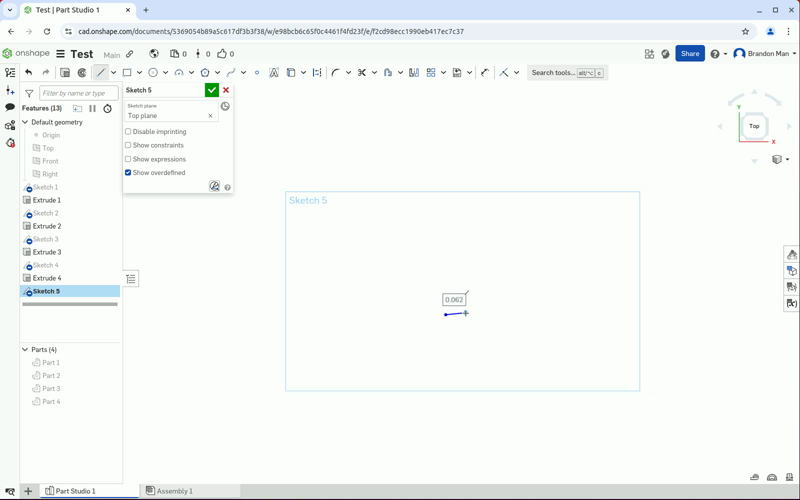
scroll(-6)
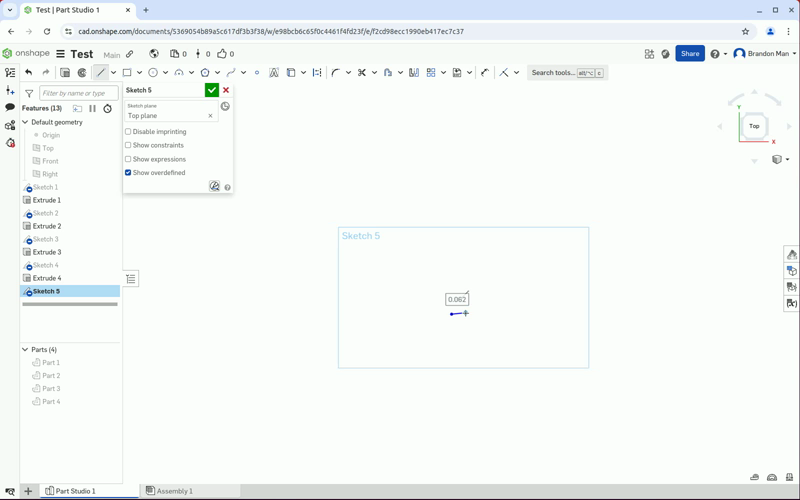
scroll(-6)
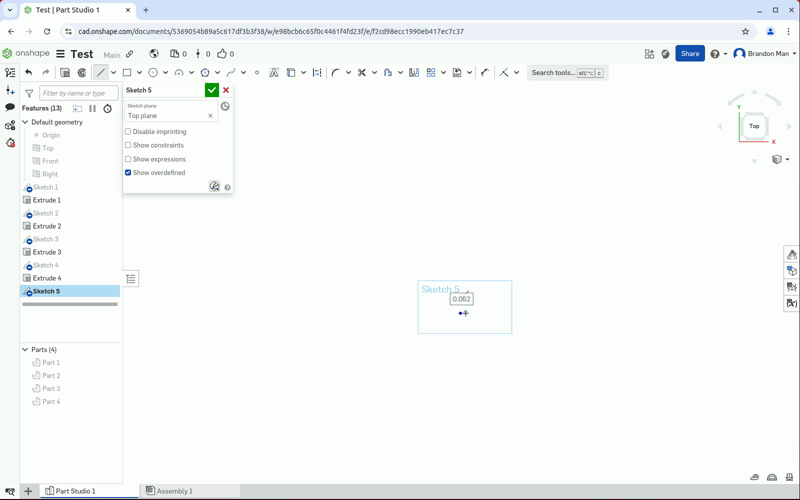
key_up(shift)
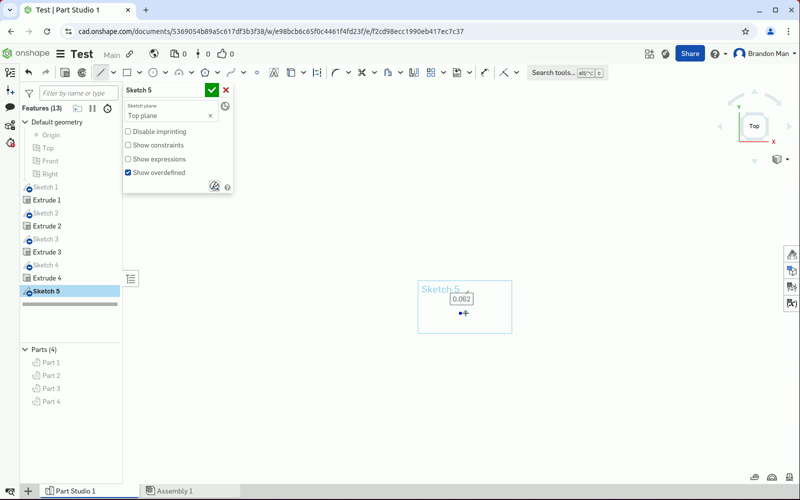
key(esc)
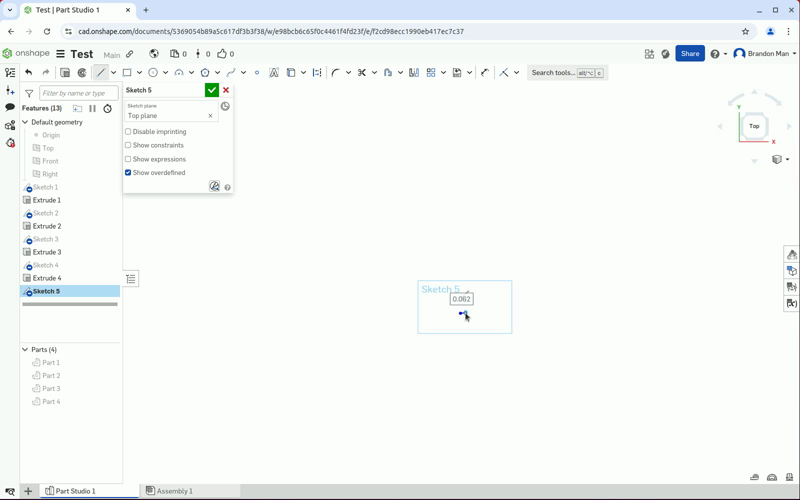
key(a)
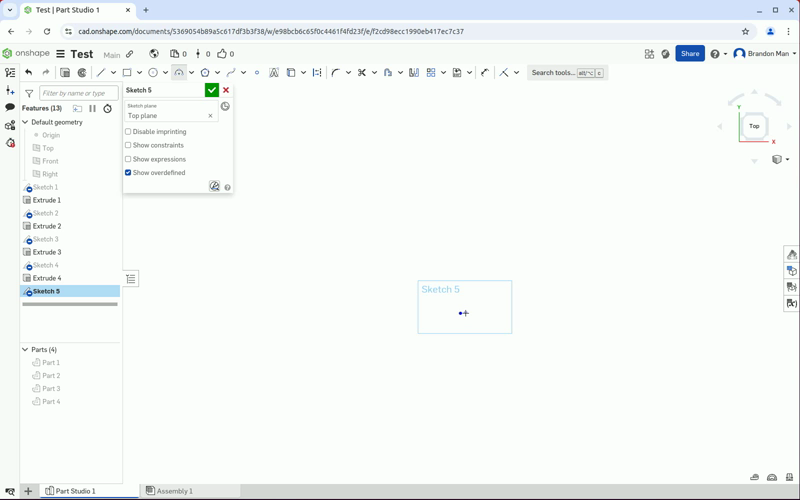
mouse_move(465, 312)
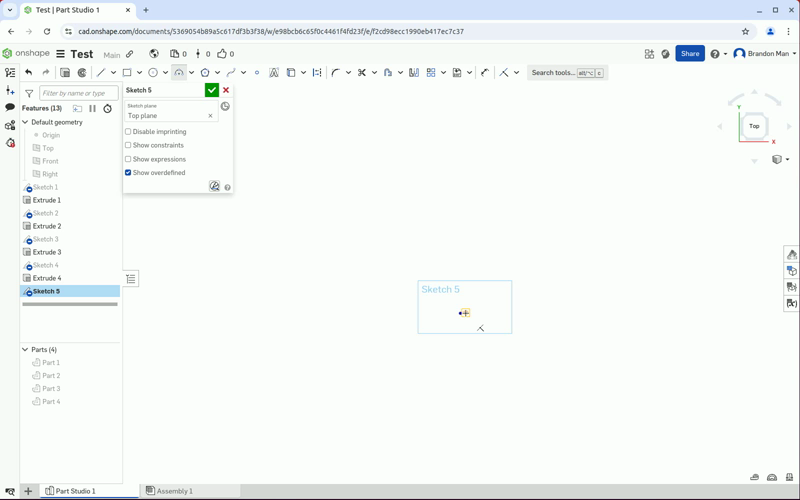
click(465, 312)
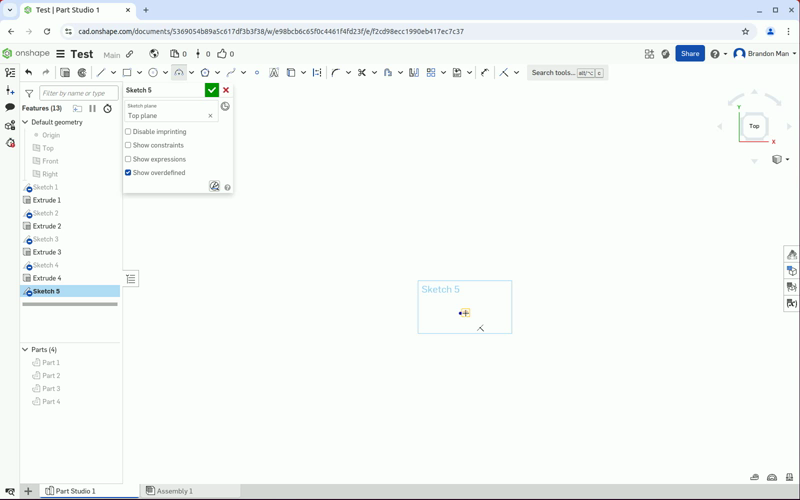
key_down(shift)
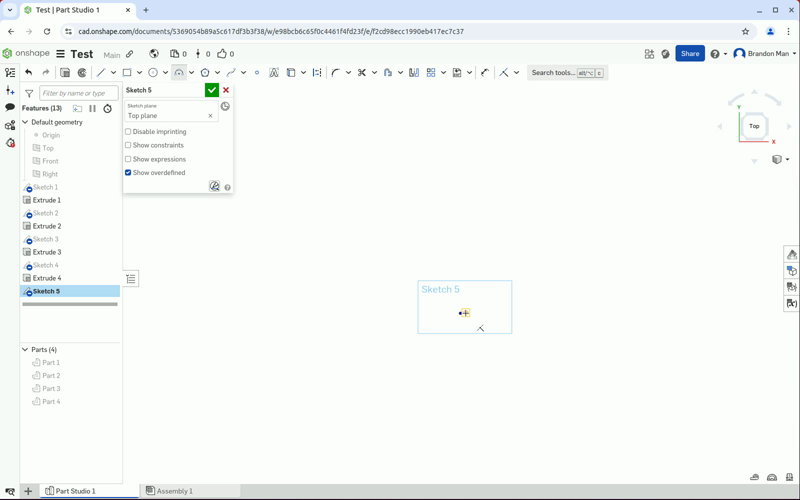
mouse_move(465, 253)
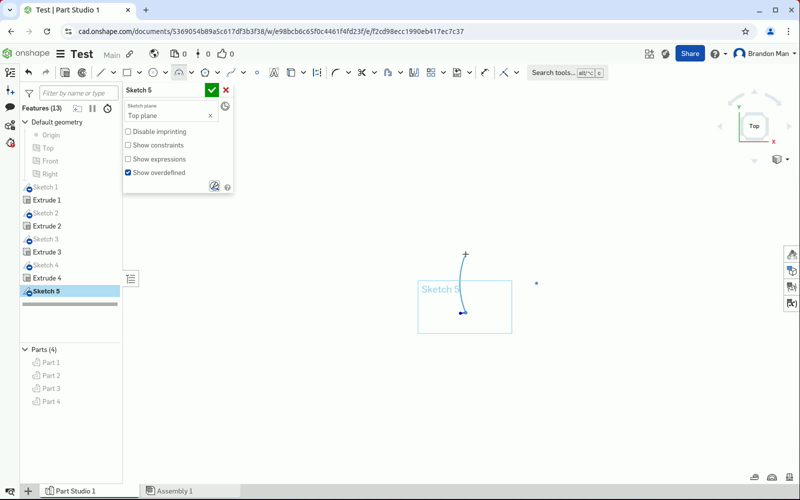
click(465, 253)
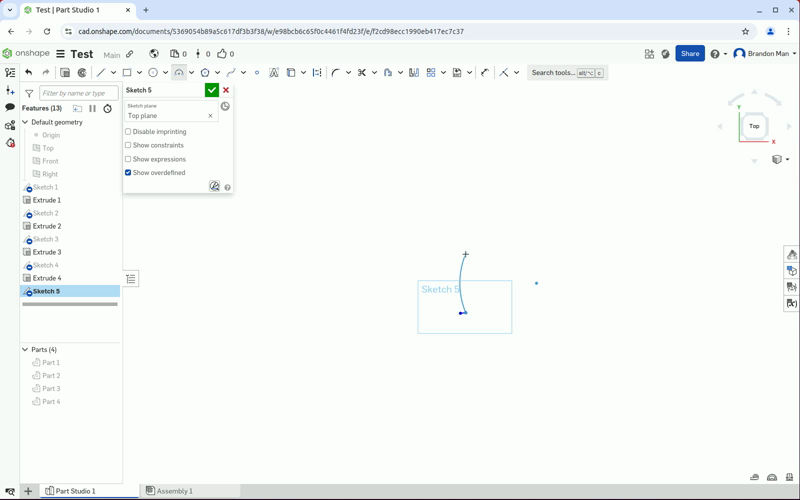
mouse_move(490, 283)
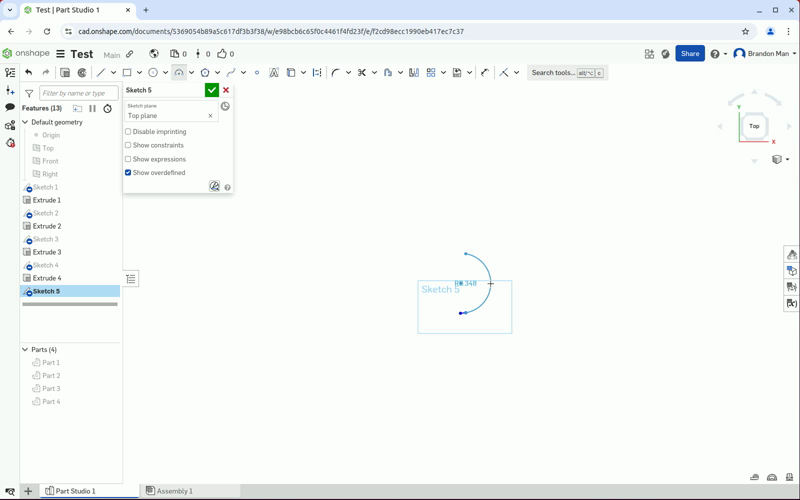
click(490, 283)
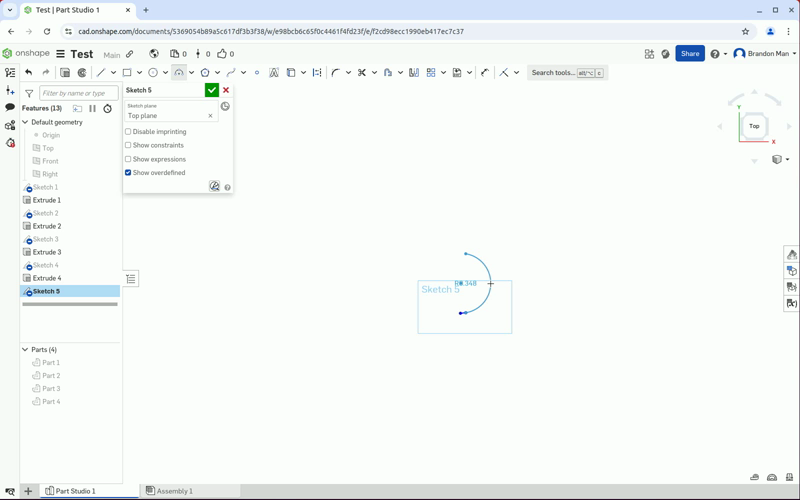
key_up(shift)
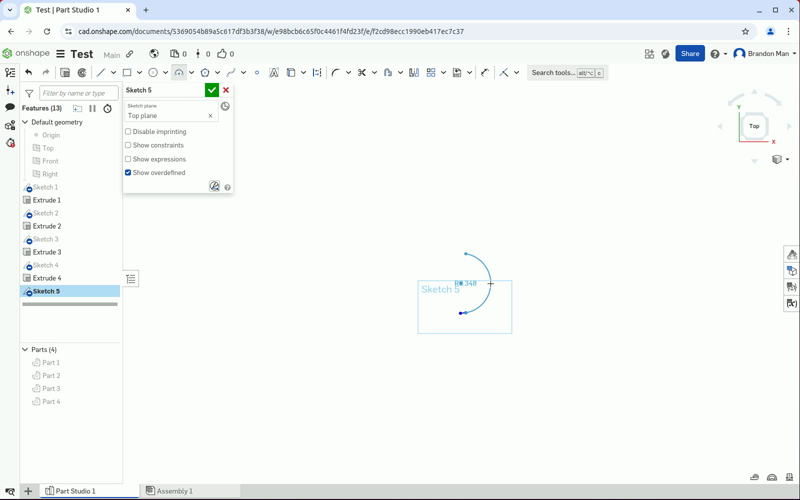
key(esc)
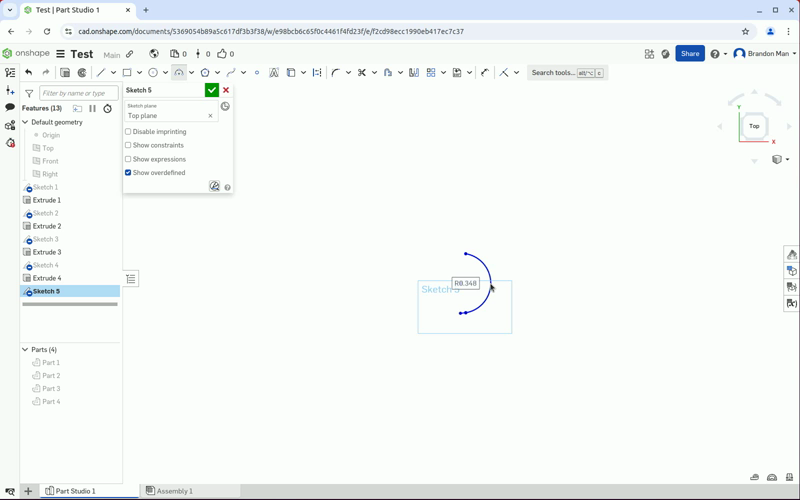
key(l)
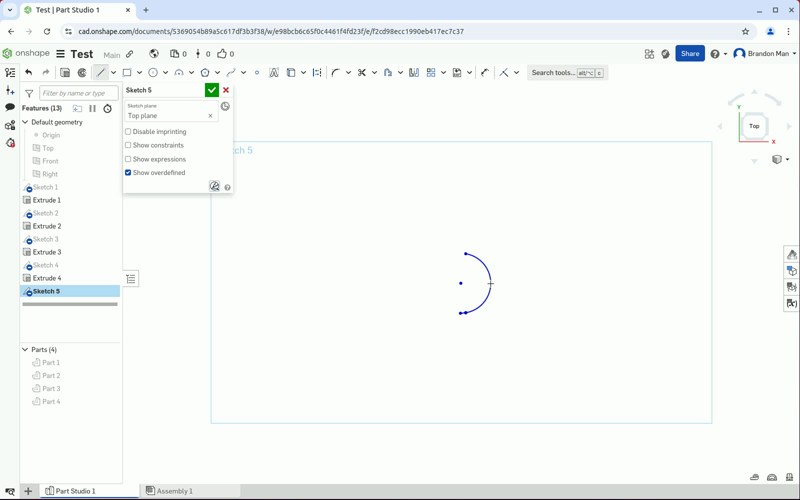
mouse_move(465, 253)
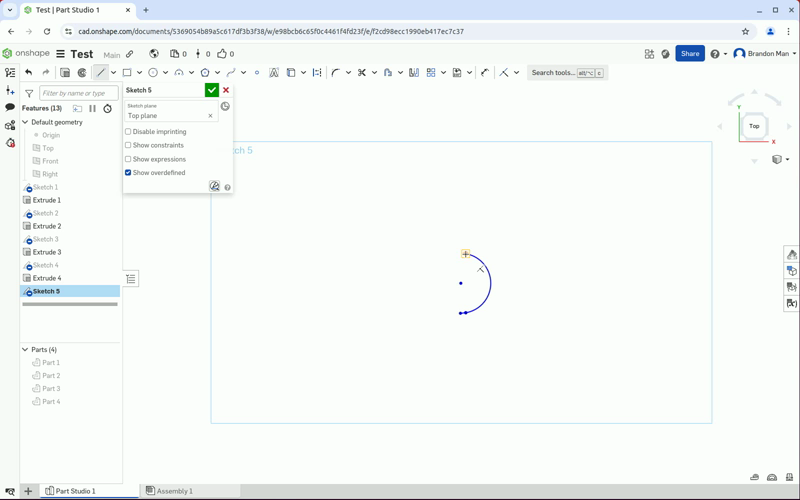
click(465, 253)
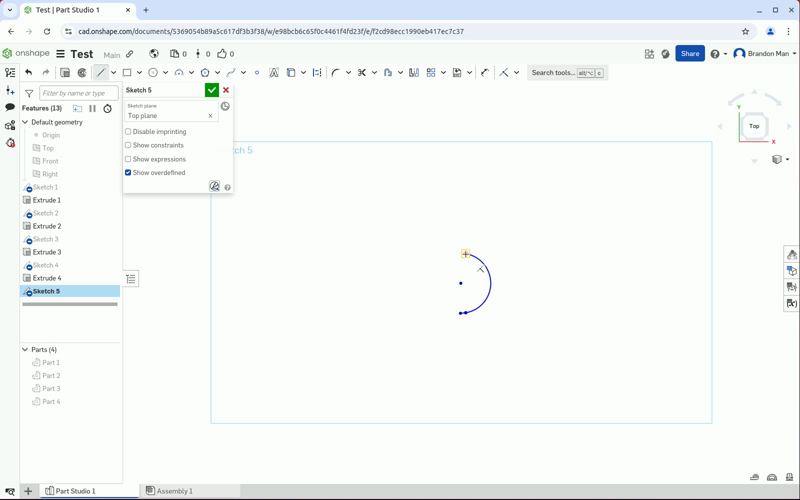
key_down(shift)
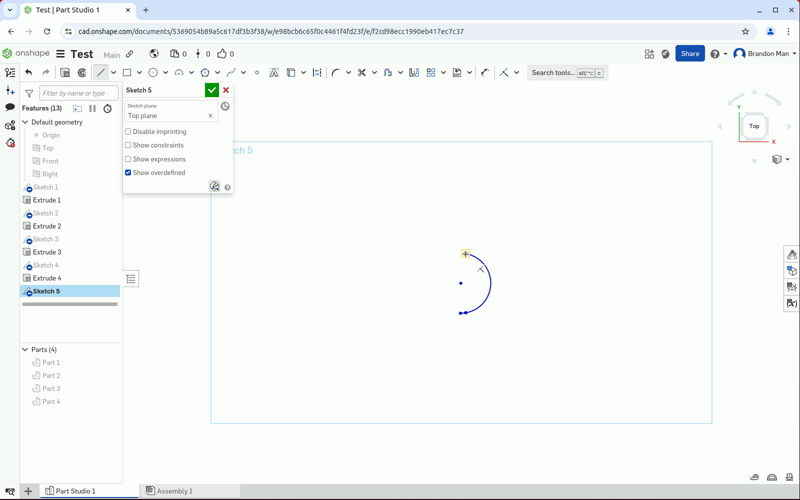
mouse_move(495, 253)
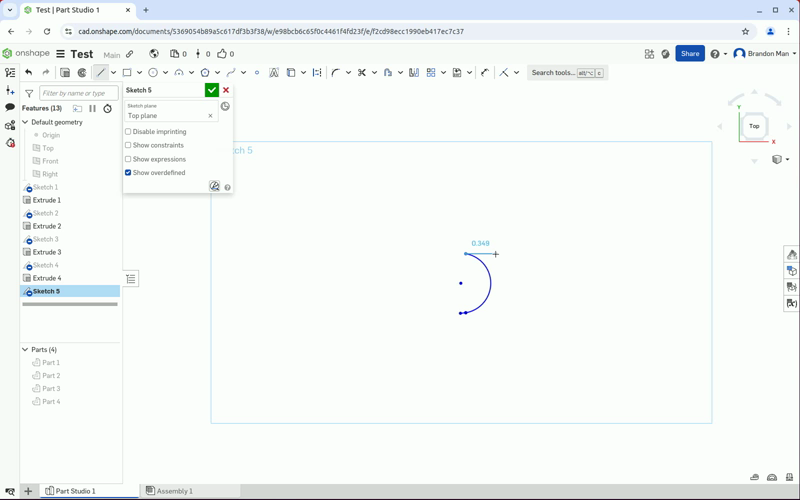
mouse_move(460, 252)
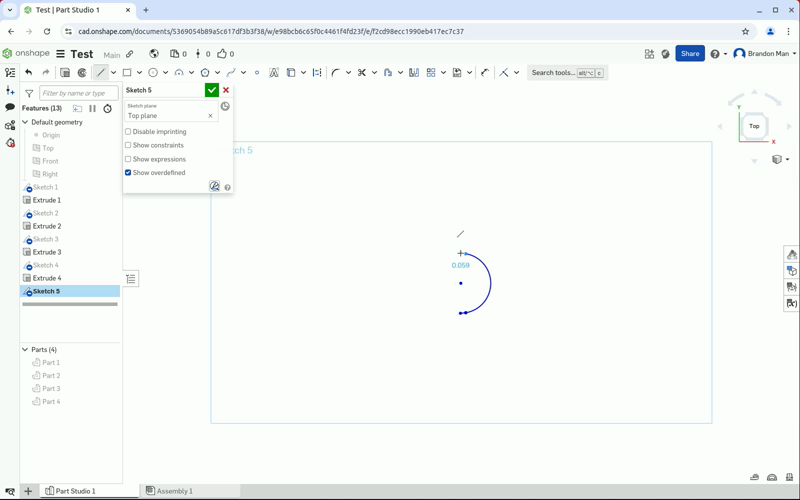
scroll(6)
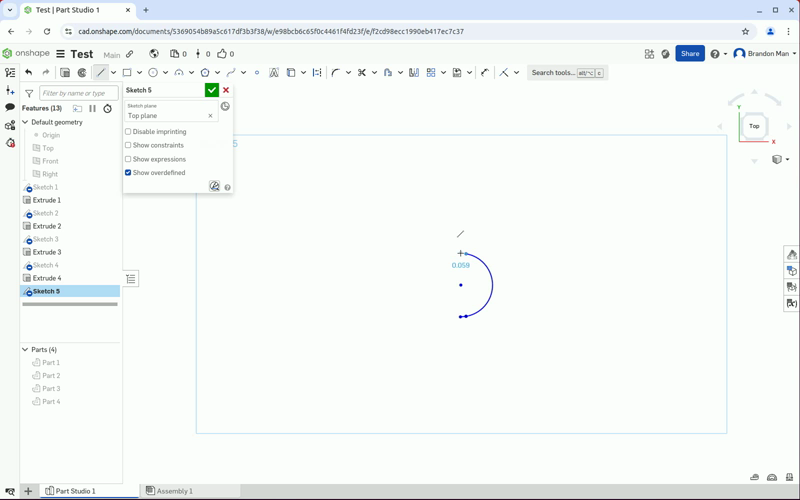
scroll(6)
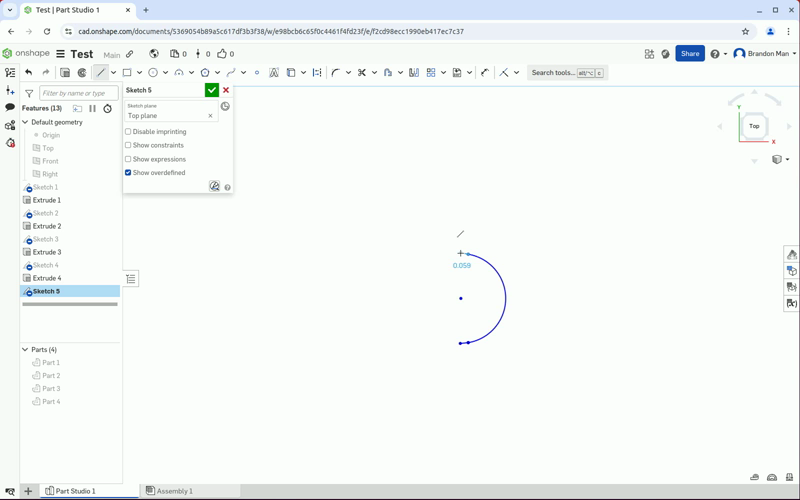
scroll(6)
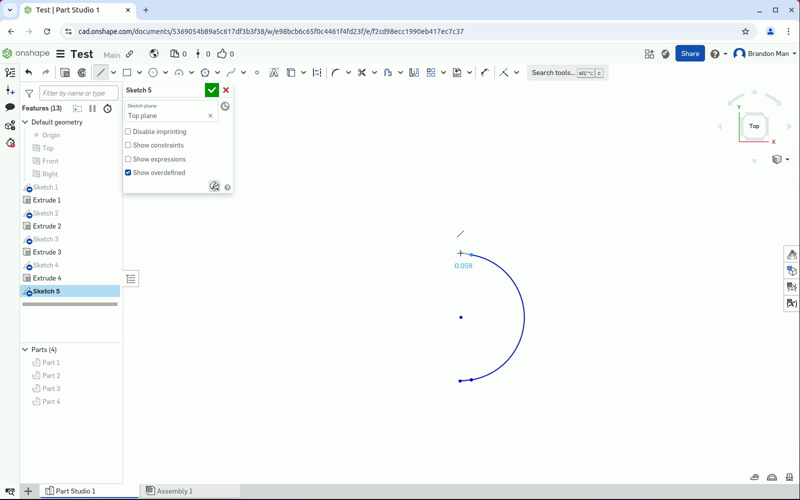
scroll(6)
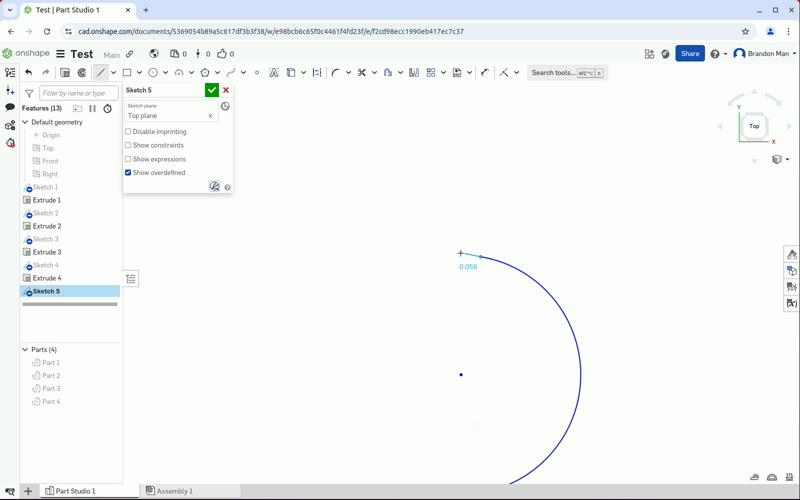
scroll(6)
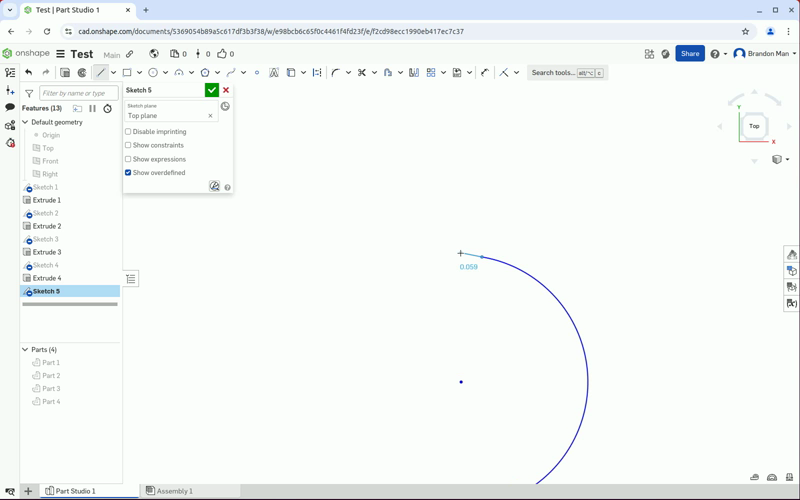
scroll(6)
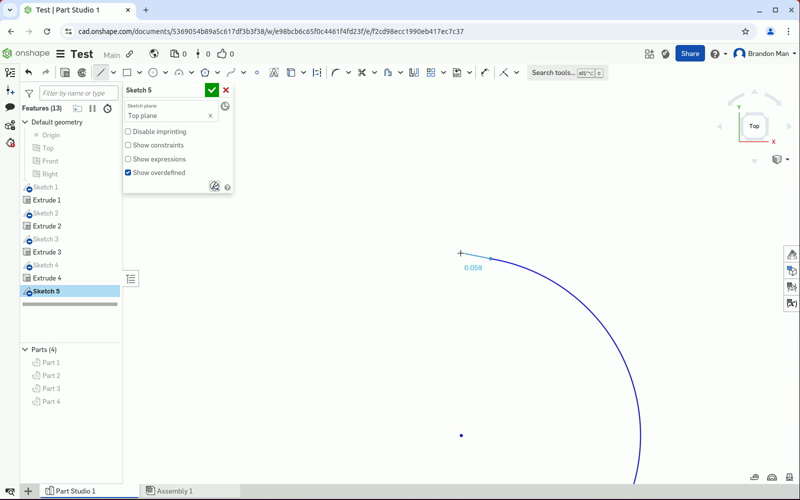
scroll(6)
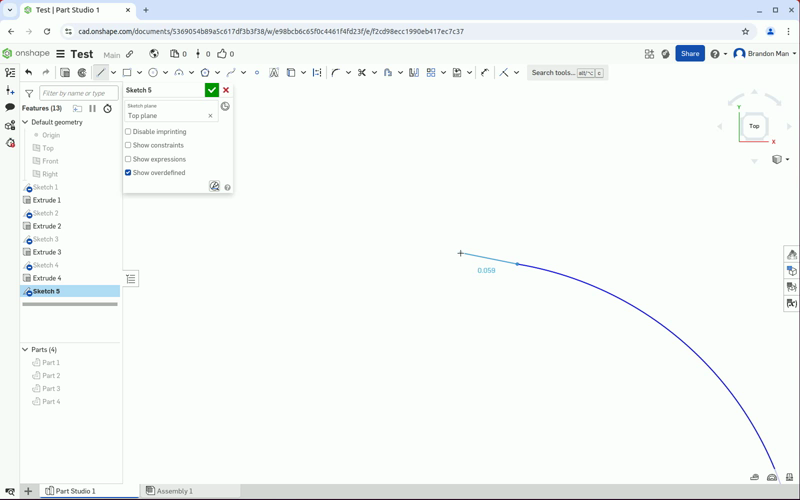
click(460, 252)
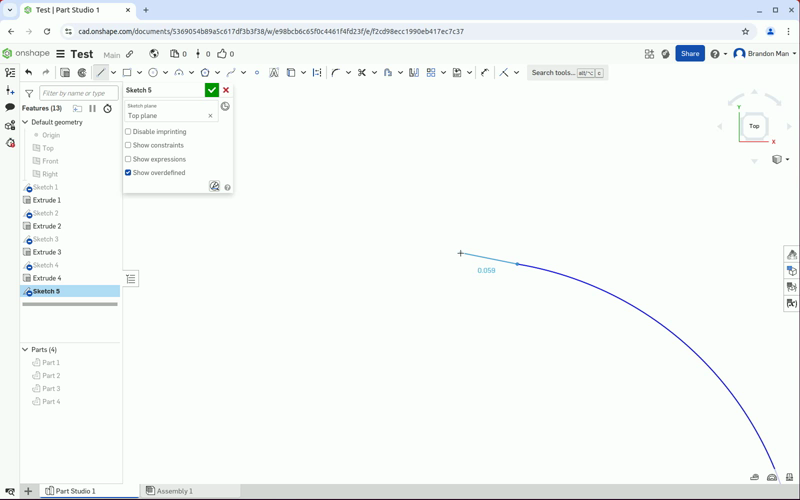
scroll(-6)
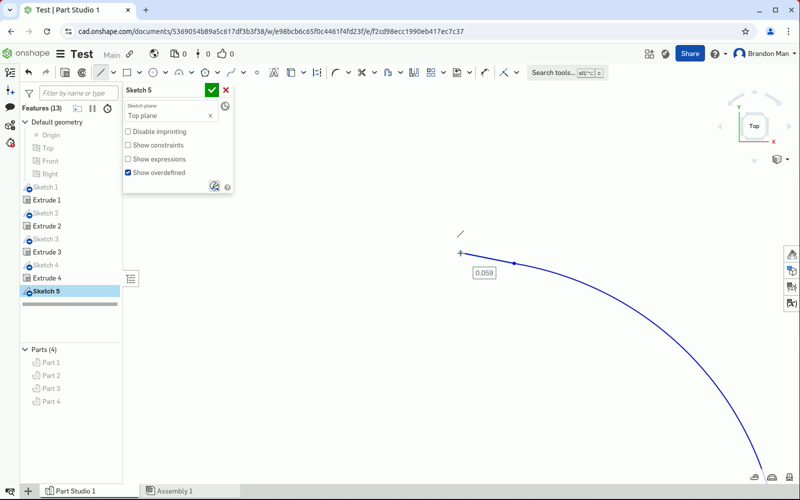
scroll(-6)
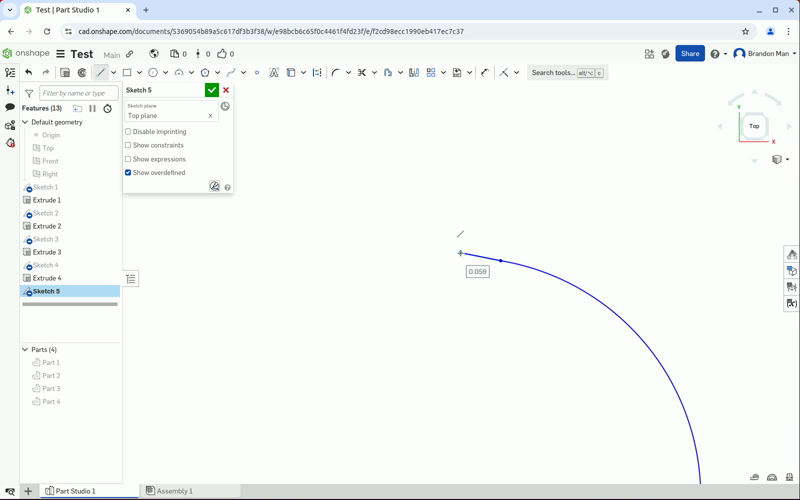
scroll(-6)
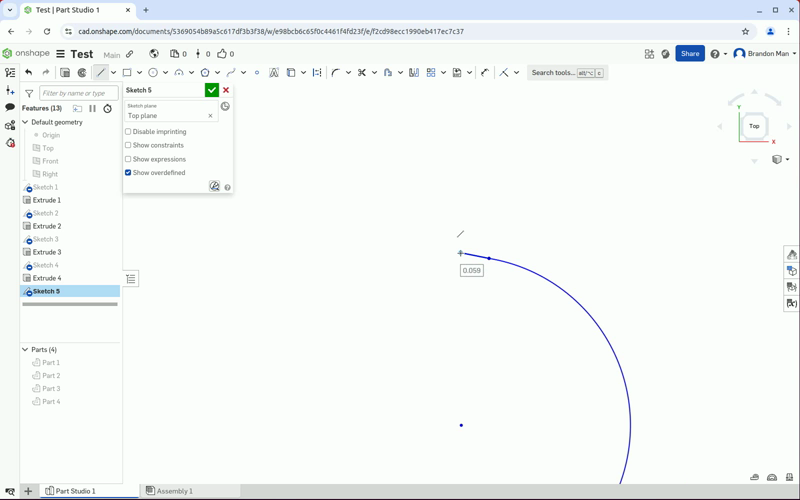
scroll(-6)
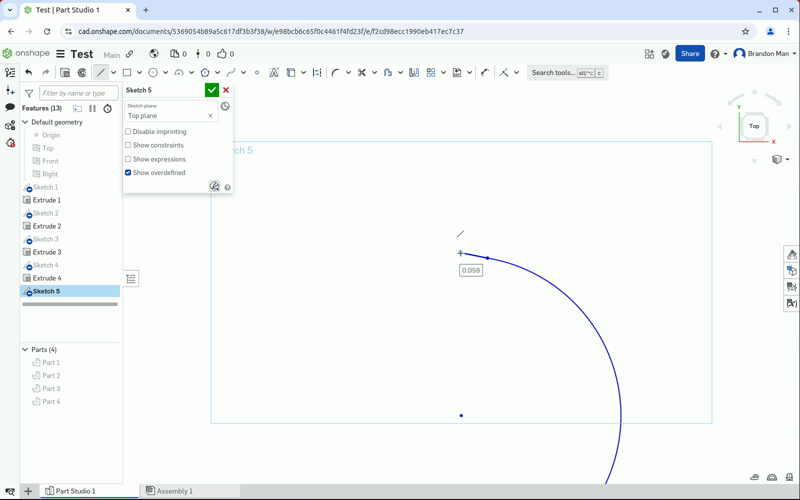
scroll(-6)
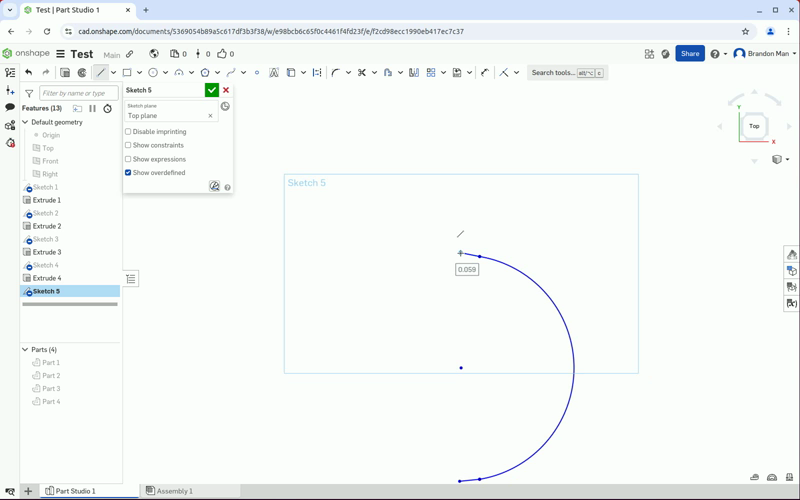
scroll(-6)
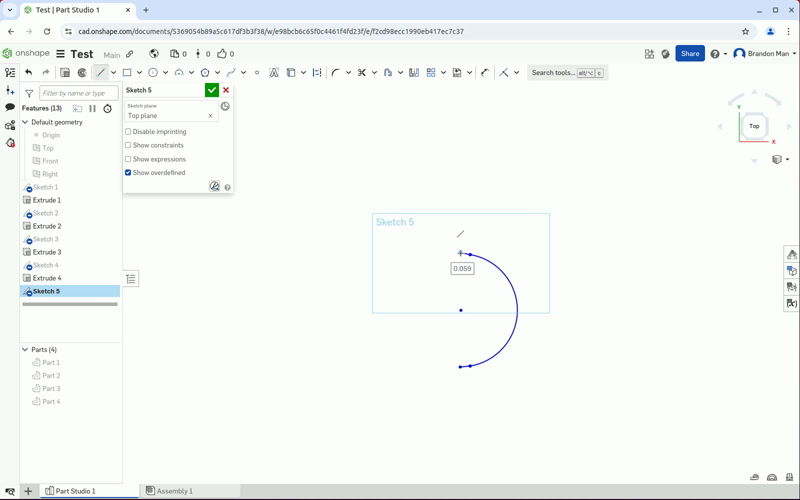
scroll(-6)
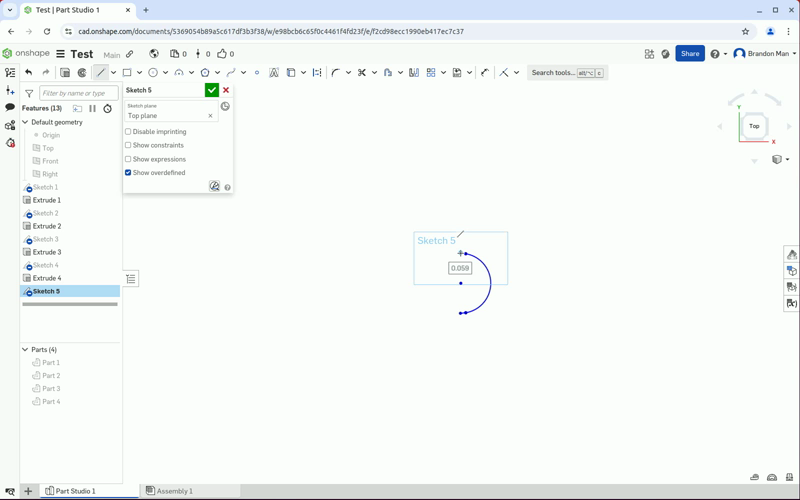
key_up(shift)
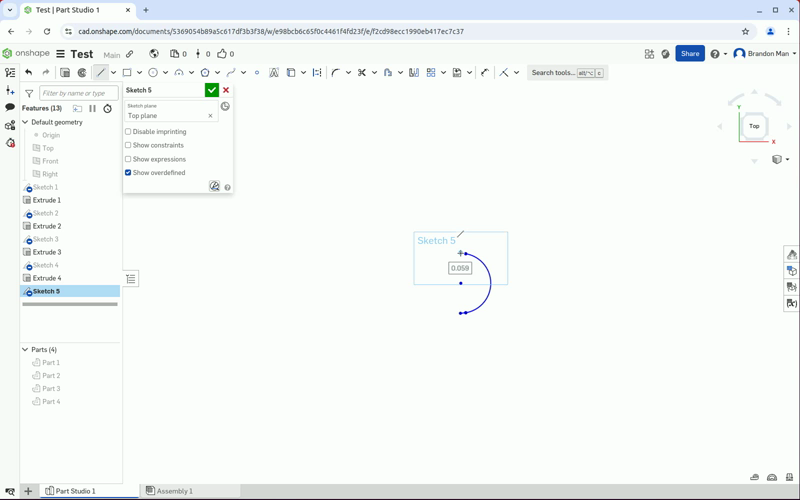
key(esc)
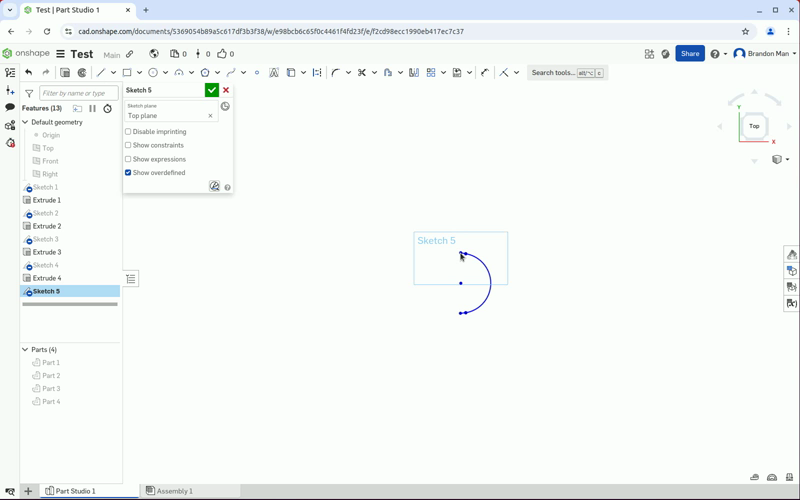
key(a)
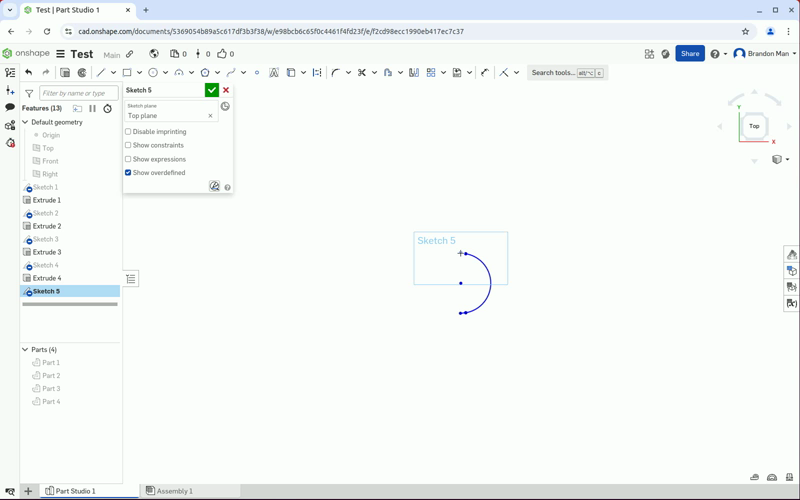
mouse_move(460, 252)
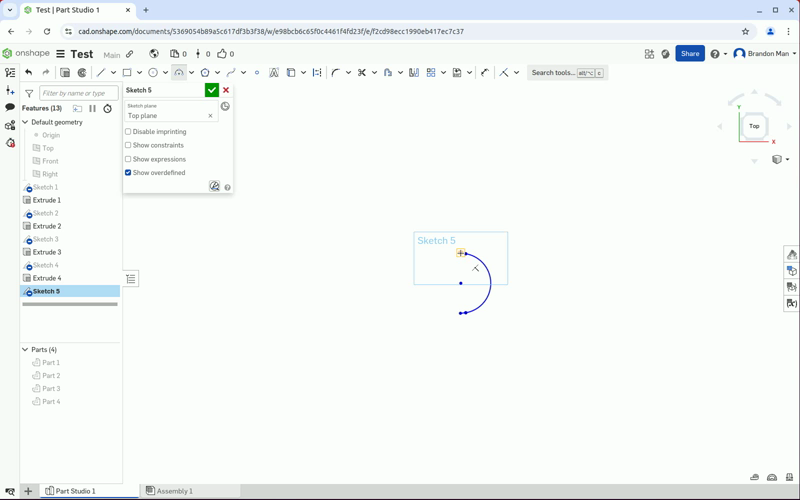
click(460, 252)
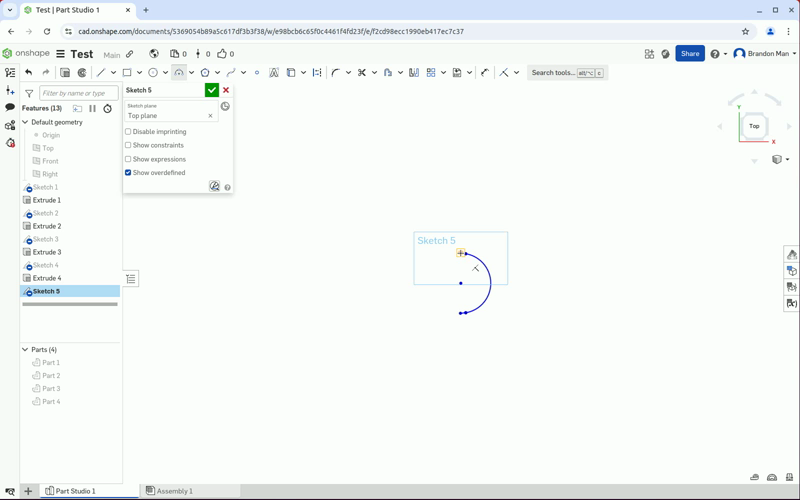
mouse_move(460, 313)
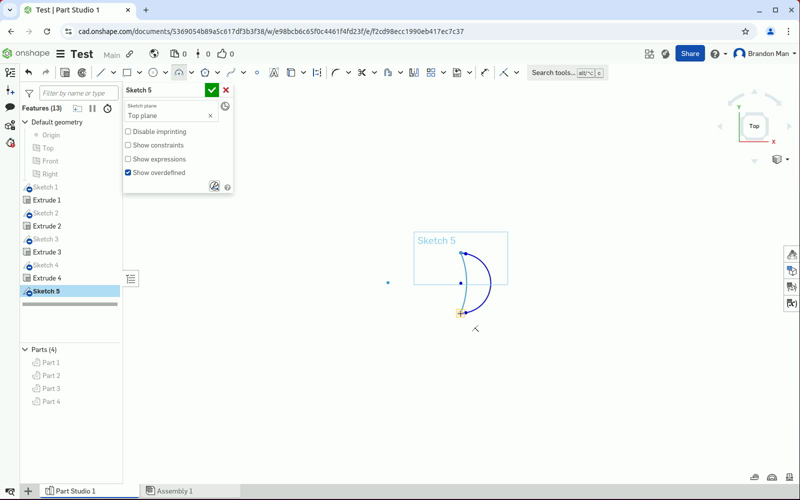
click(460, 313)
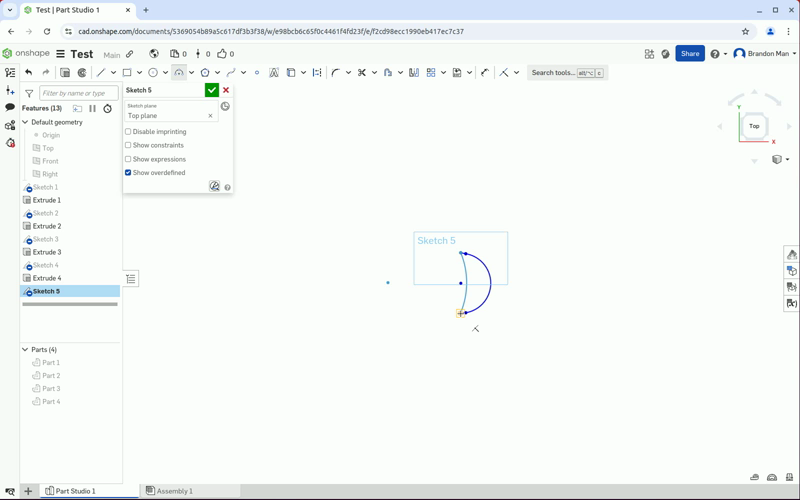
key_down(shift)
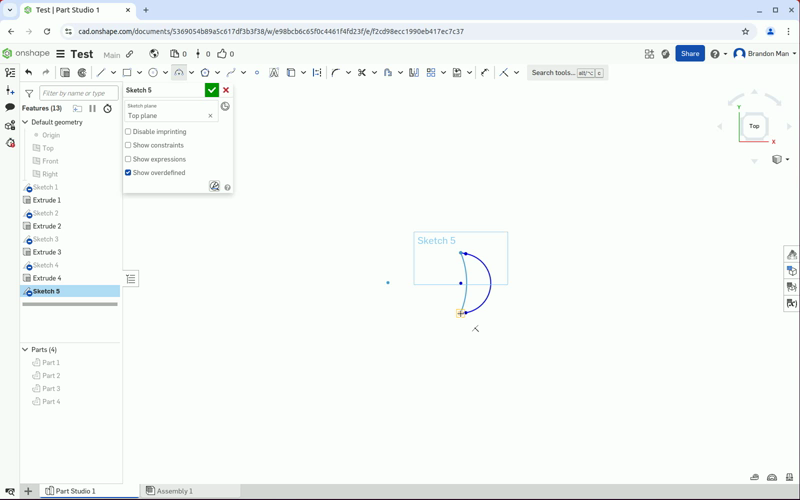
mouse_move(430, 283)
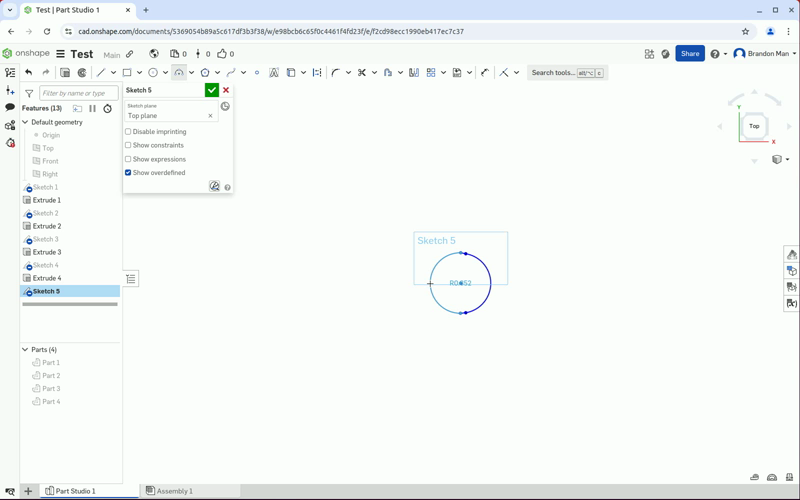
click(430, 283)
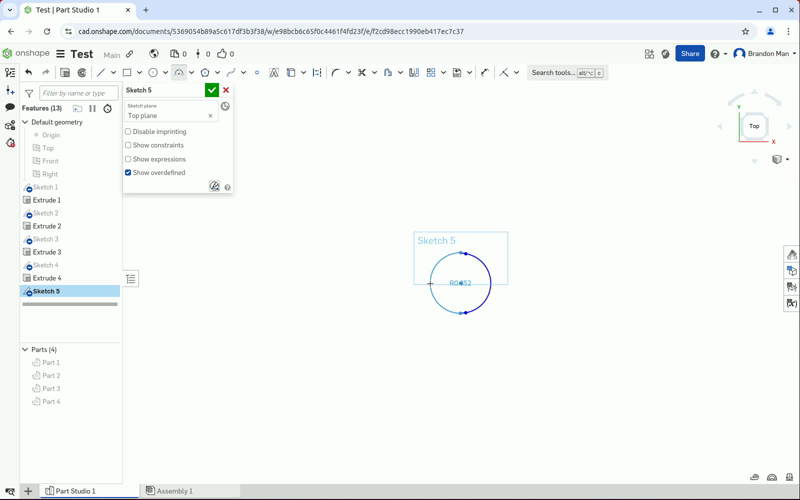
key_up(shift)
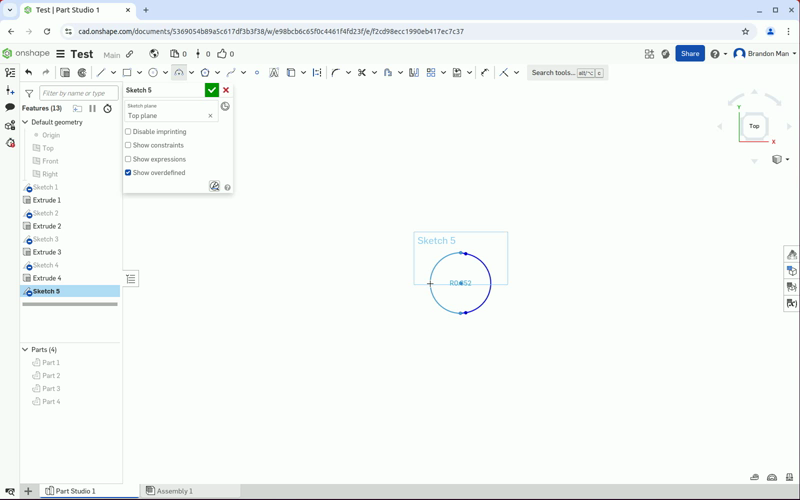
key(esc)
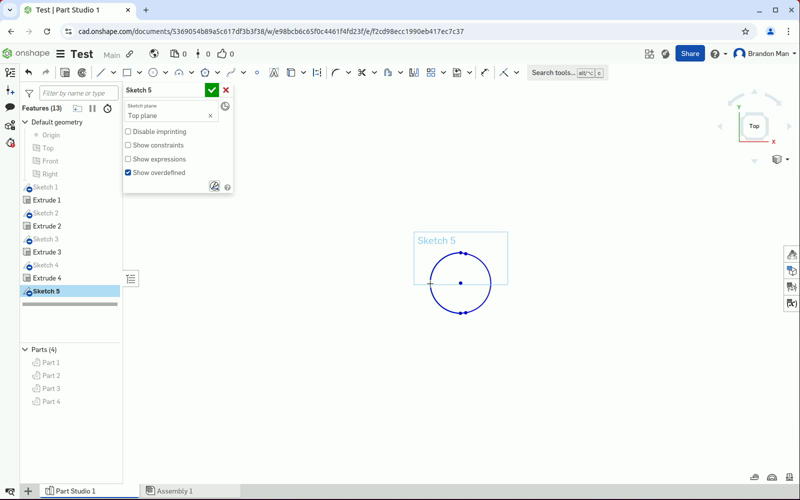
key(c)
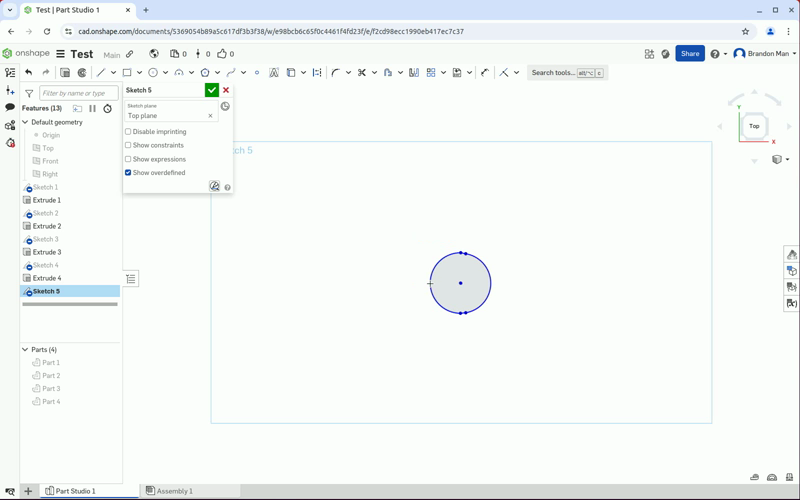
key_down(shift)
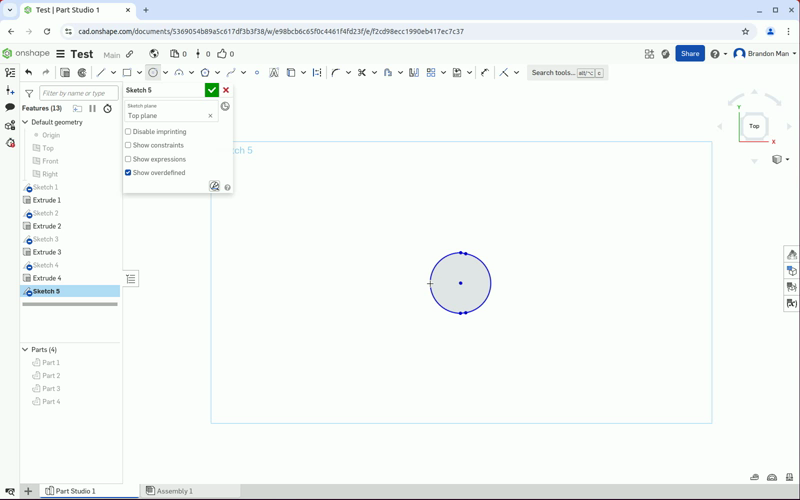
mouse_move(460, 282)
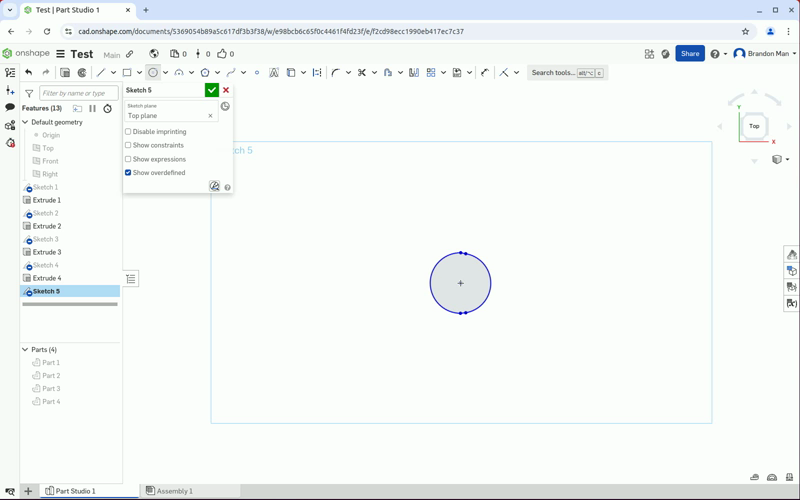
click(460, 282)
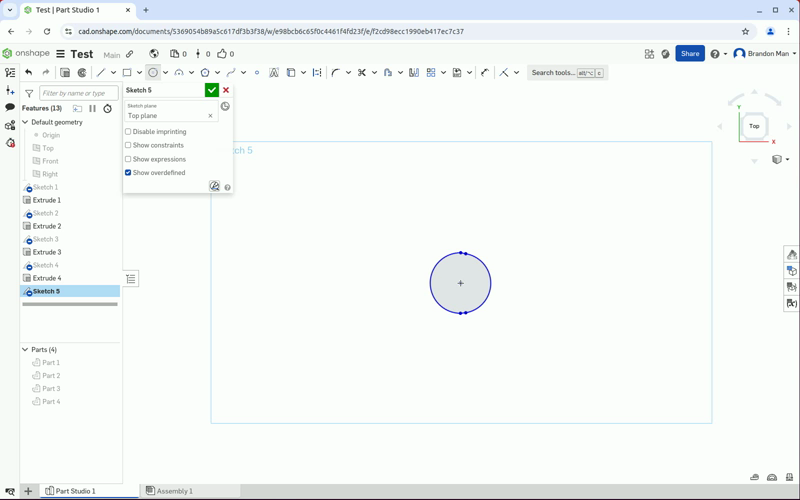
key_up(shift)
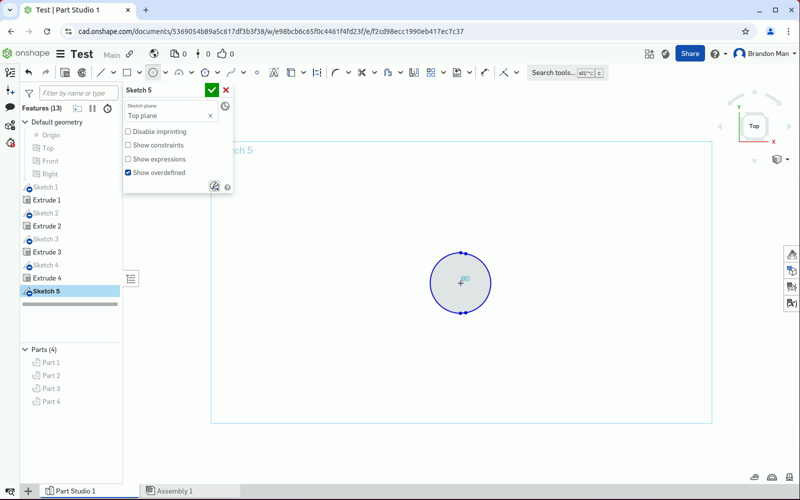
mouse_move(484, 282)
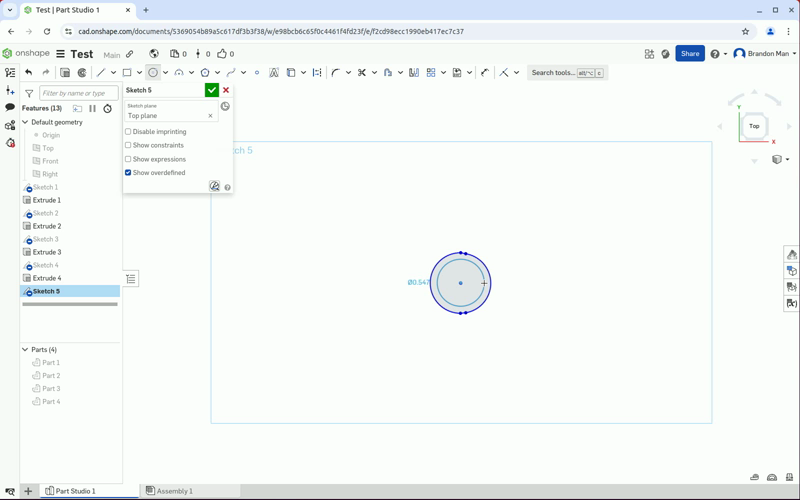
click(484, 282)
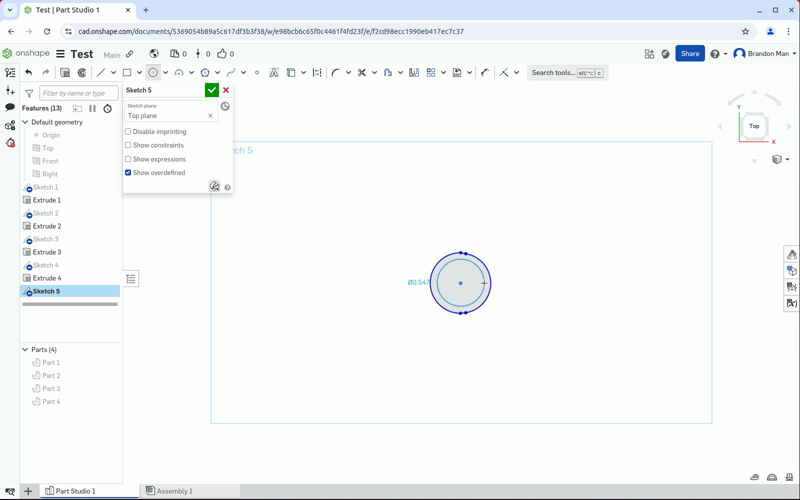
key(esc)
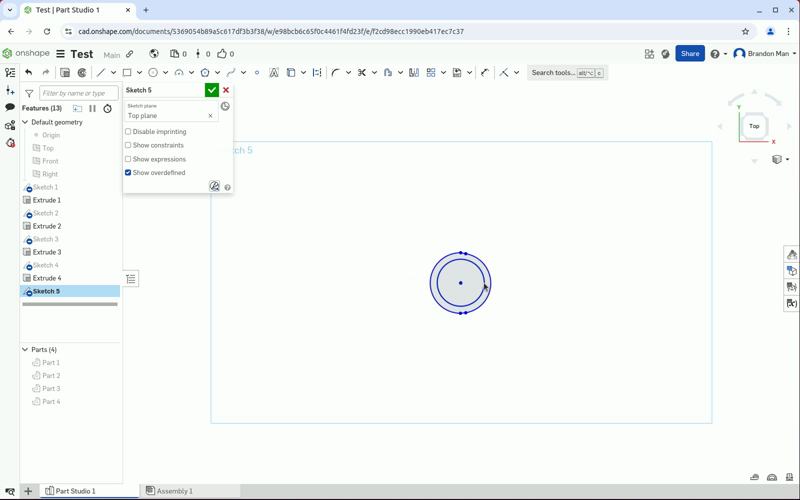
mouse_move(487, 287)
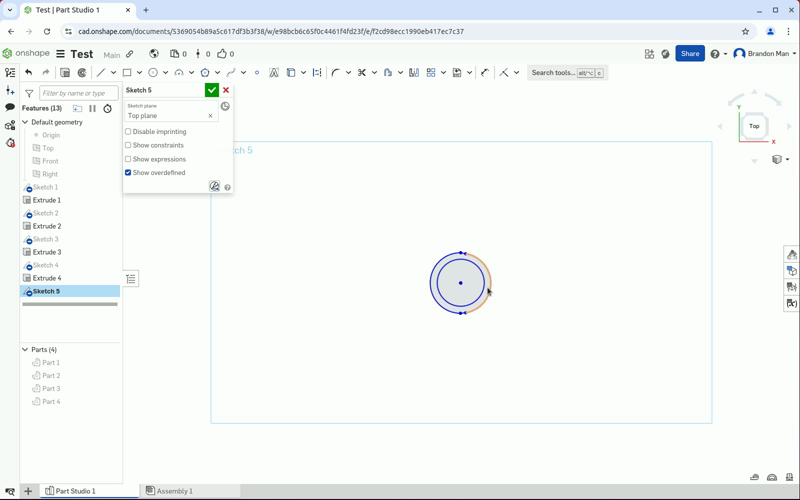
scroll(6)
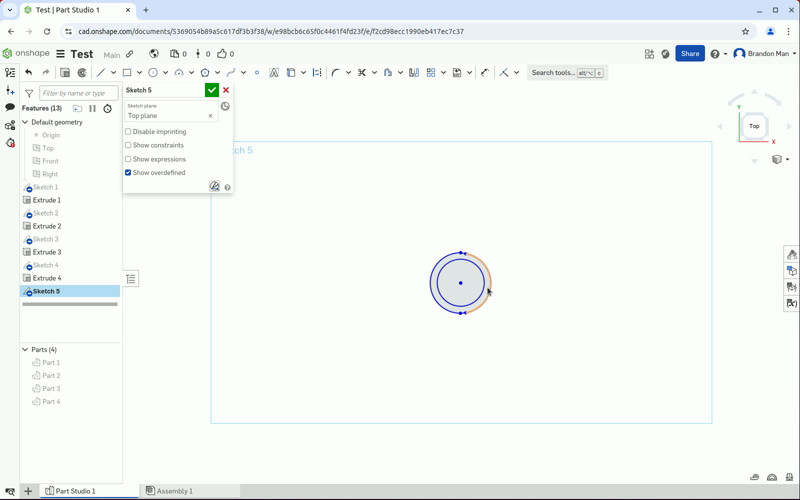
scroll(6)
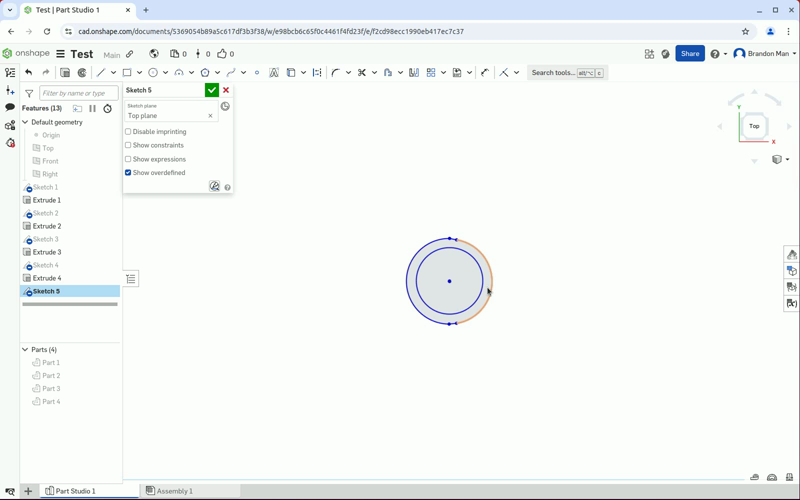
scroll(6)
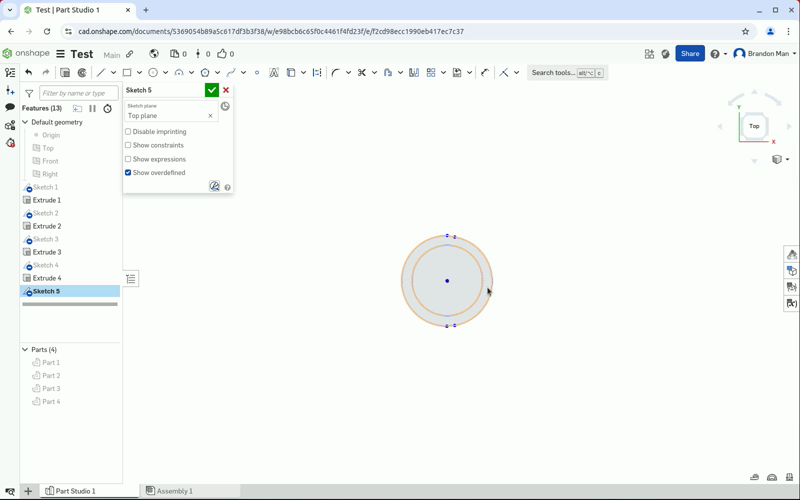
scroll(6)
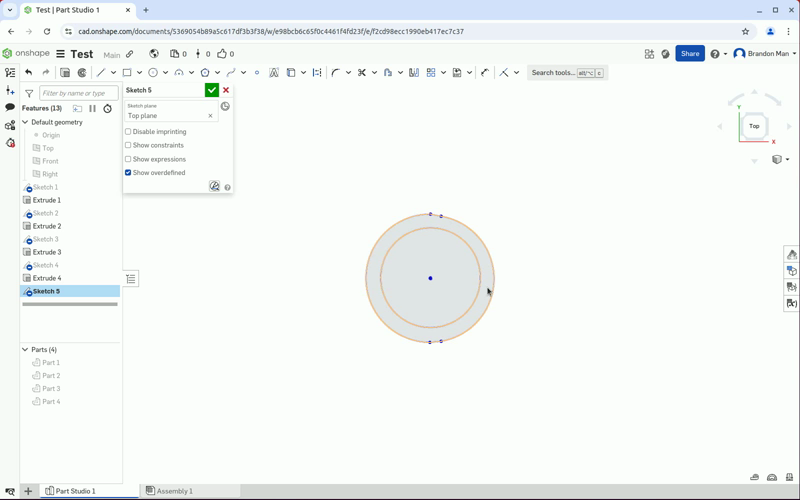
scroll(6)
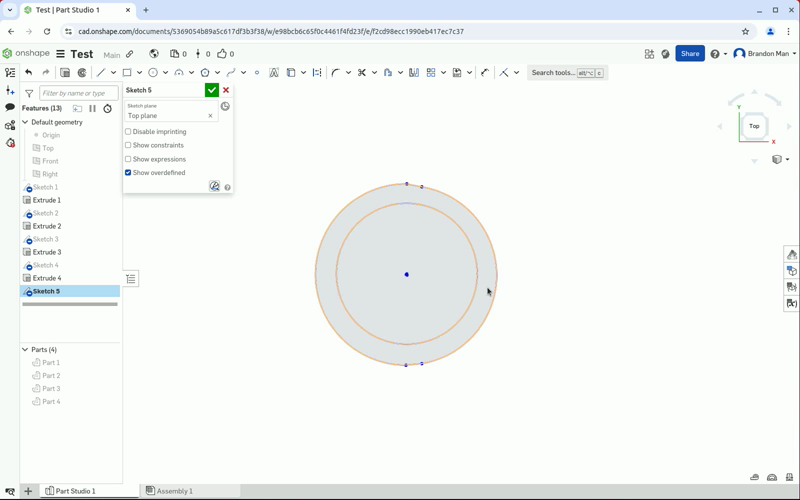
scroll(6)
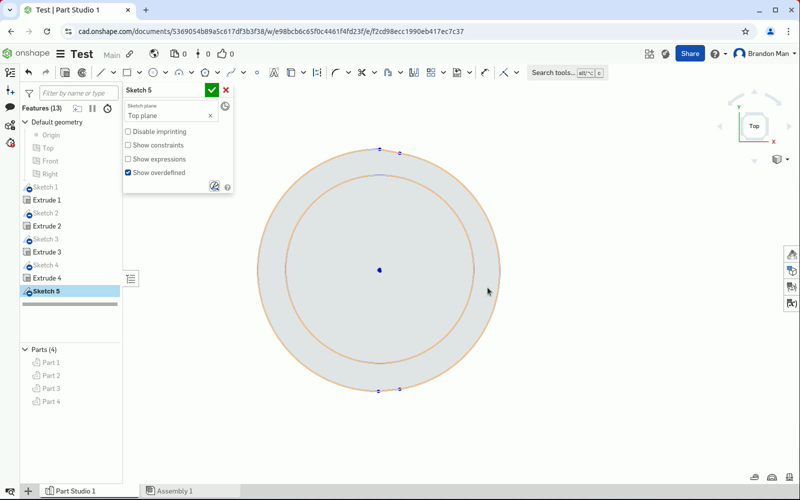
scroll(6)
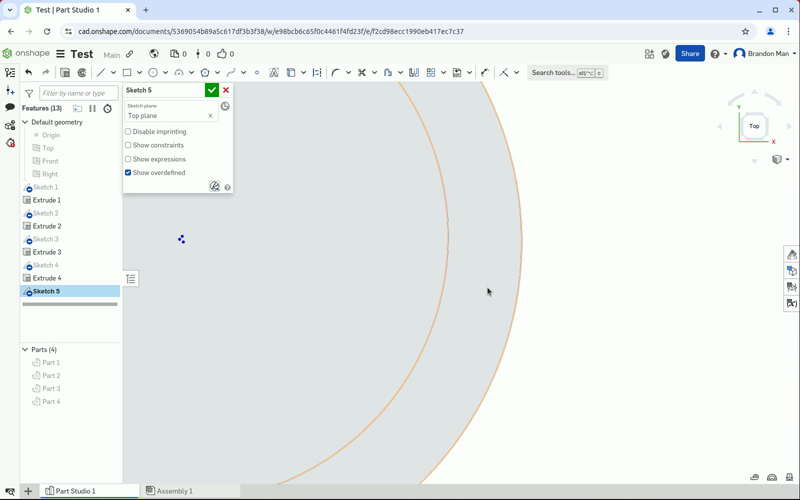
click(487, 287)
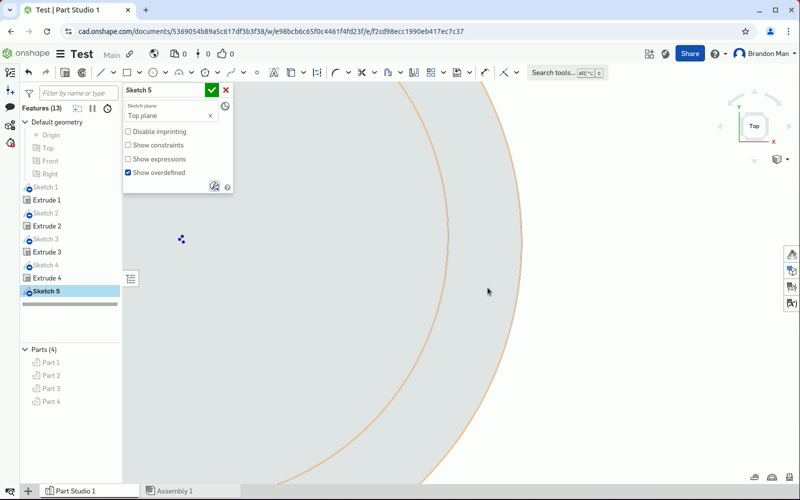
scroll(-6)
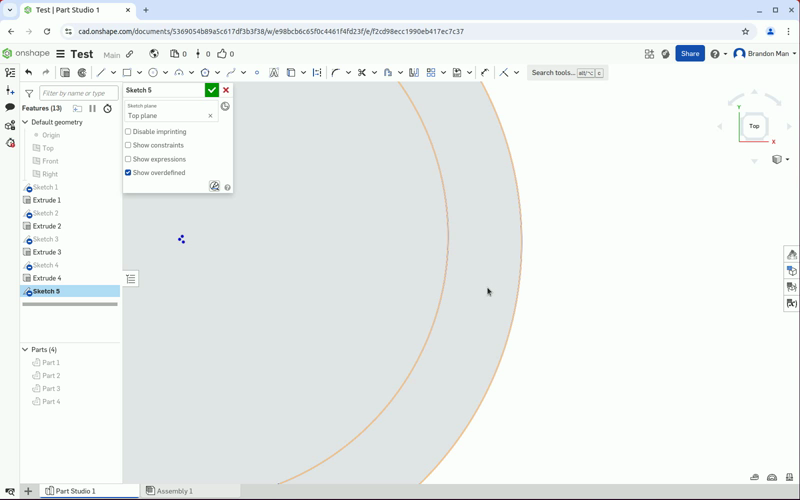
scroll(-6)
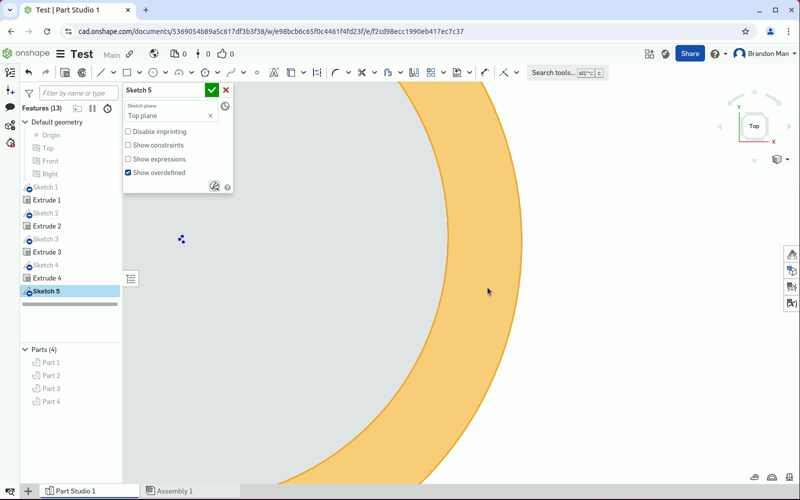
scroll(-6)
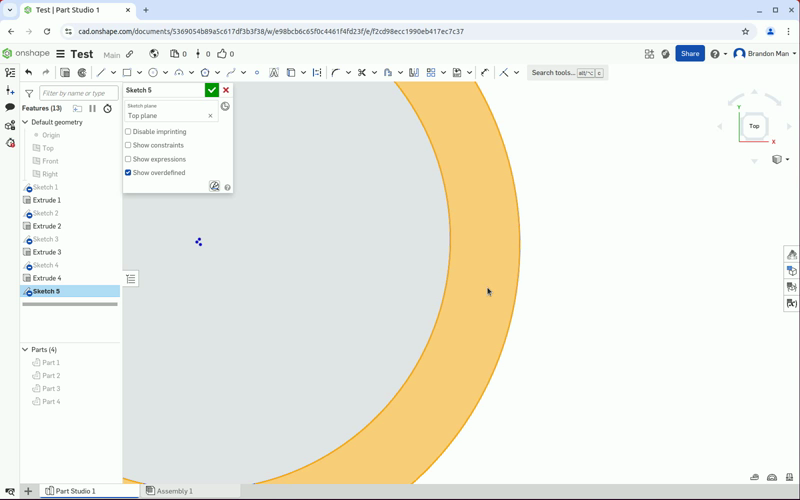
scroll(-6)
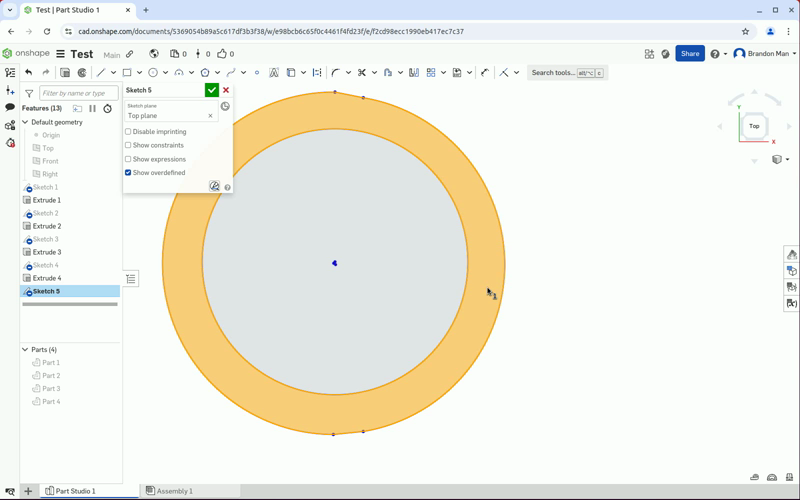
scroll(-6)
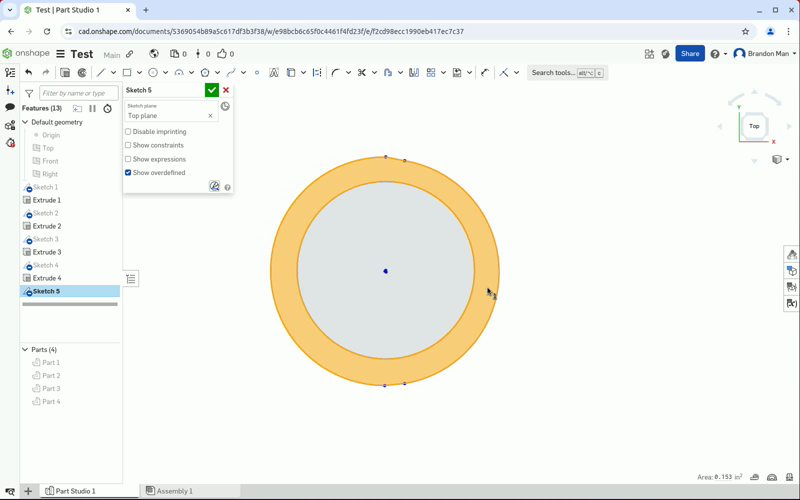
scroll(-6)
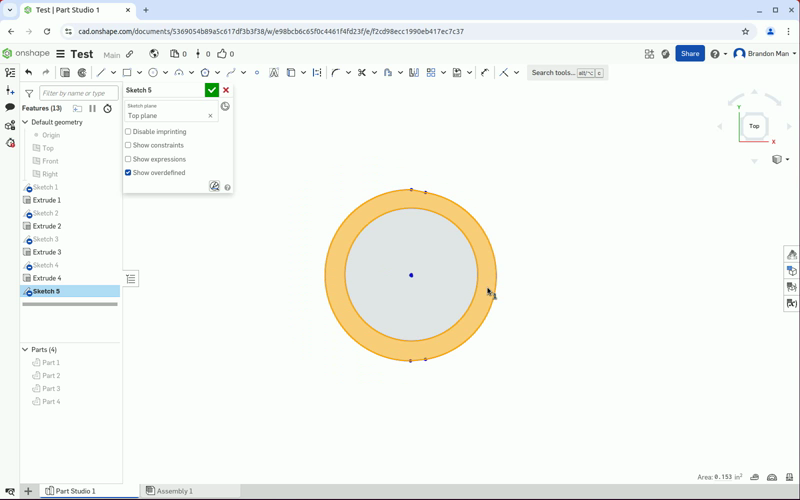
scroll(-6)
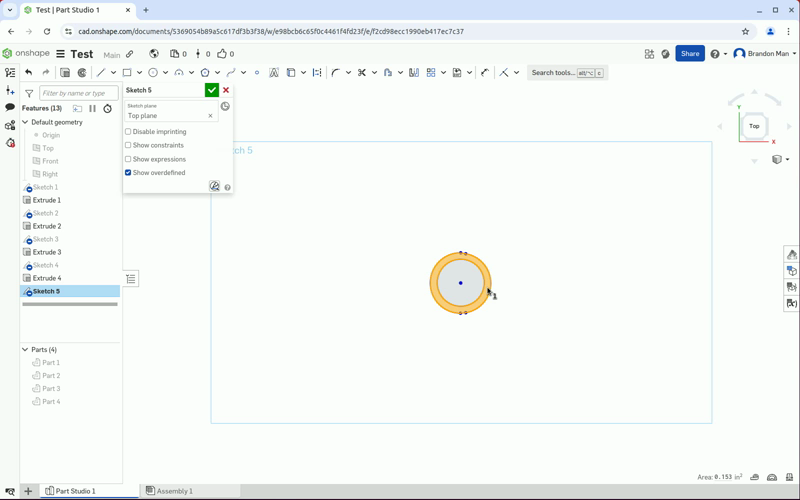
mouse_move(73, 352)
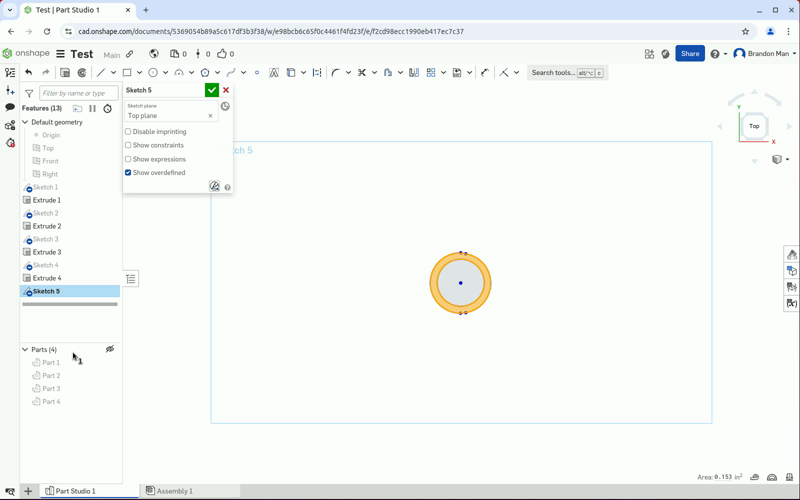
key(shift+y)
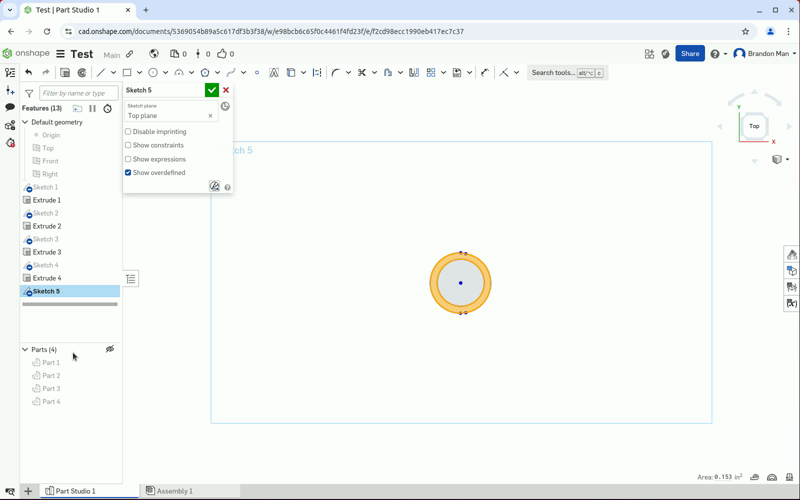
key(shift+e)
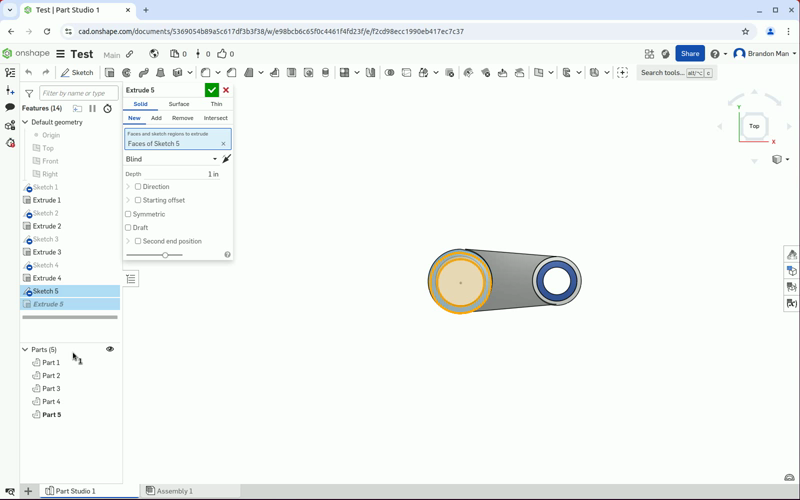
mouse_move(143, 106)
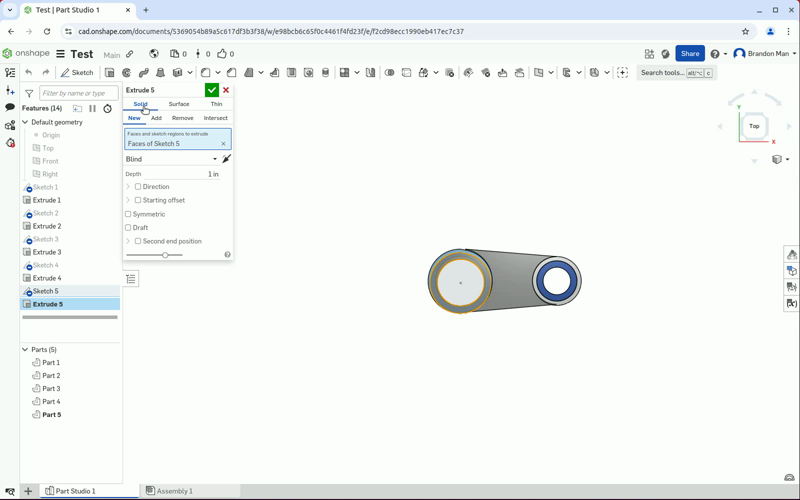
click(143, 106)
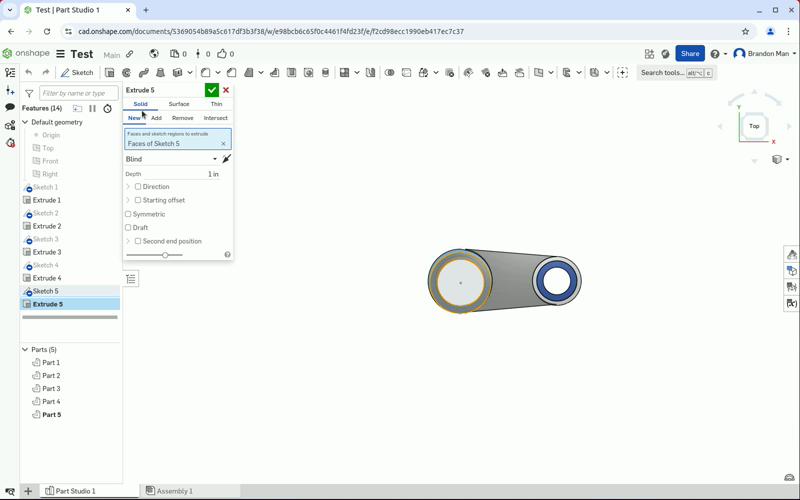
mouse_move(137, 120)
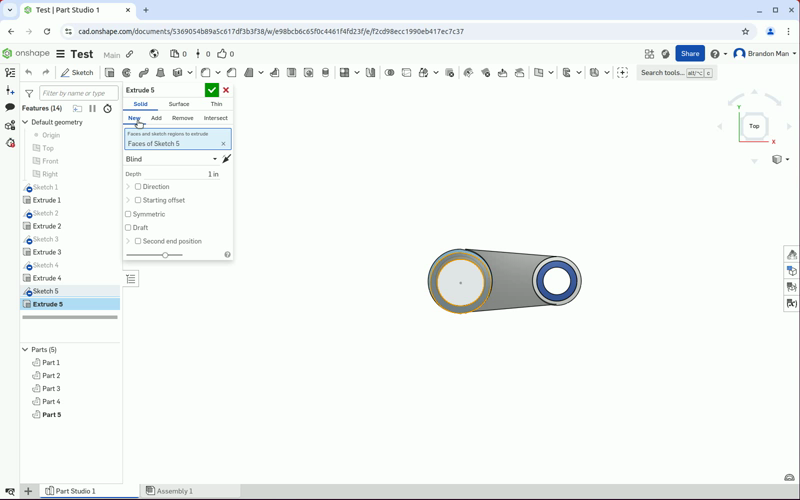
click(137, 120)
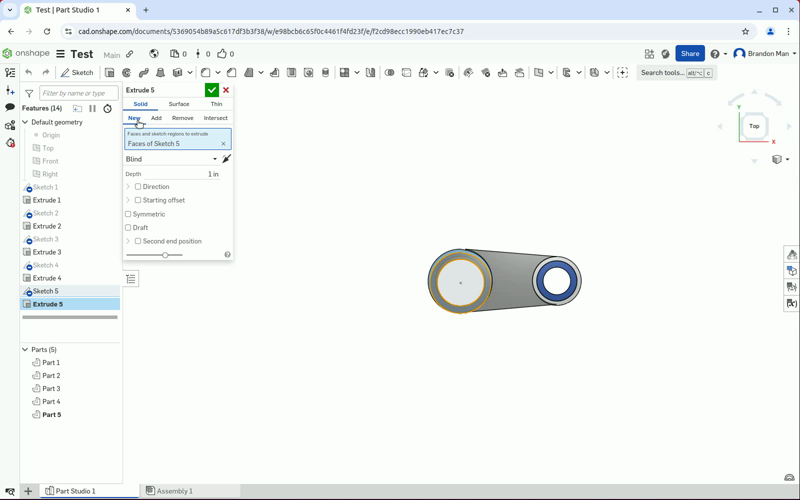
key(tab, 4)
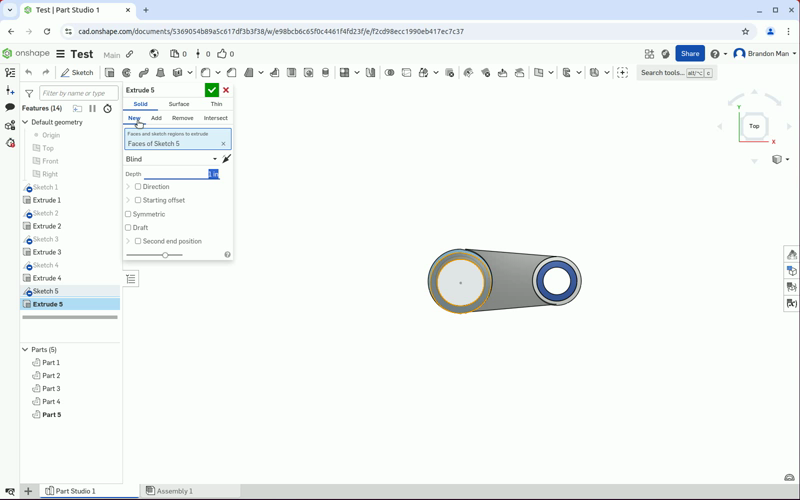
text(-0.116)
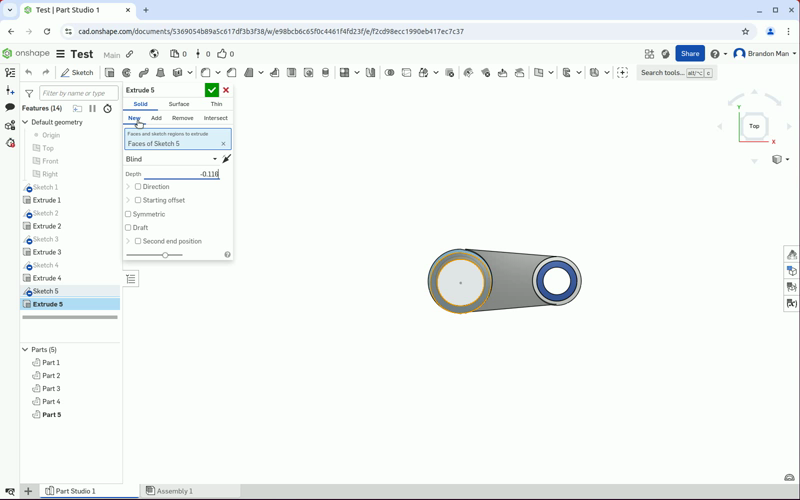
key(enter)
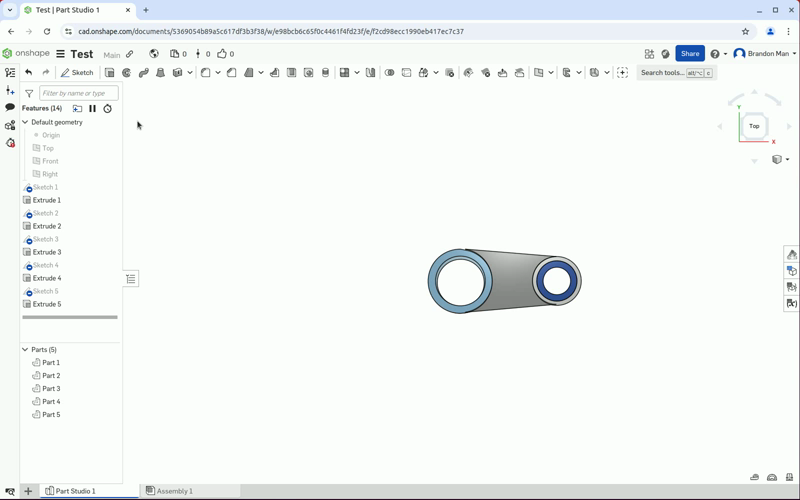
key(shift+h)
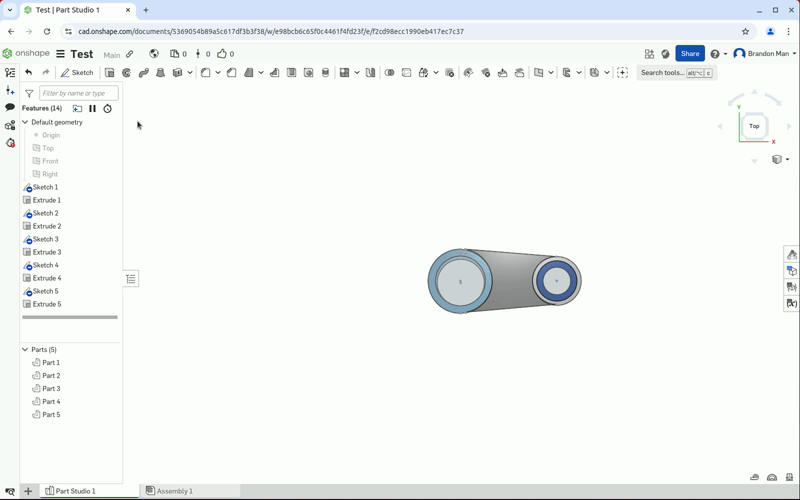
key(shift+h)
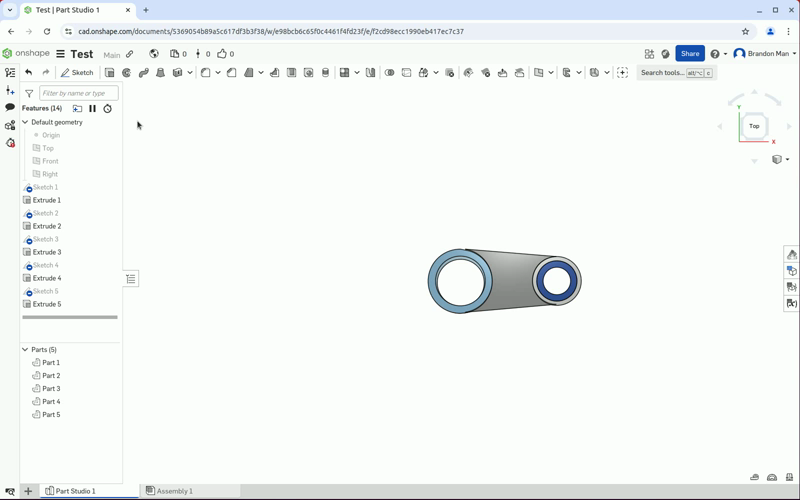
mouse_move(73, 189)
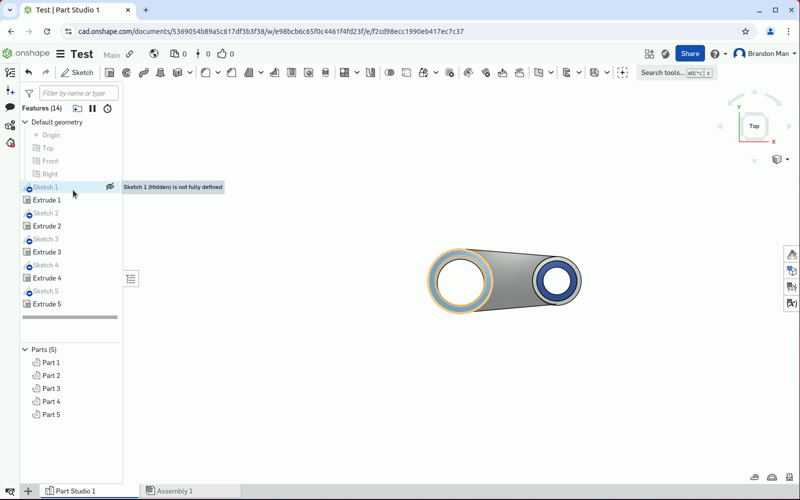
click(73, 189)
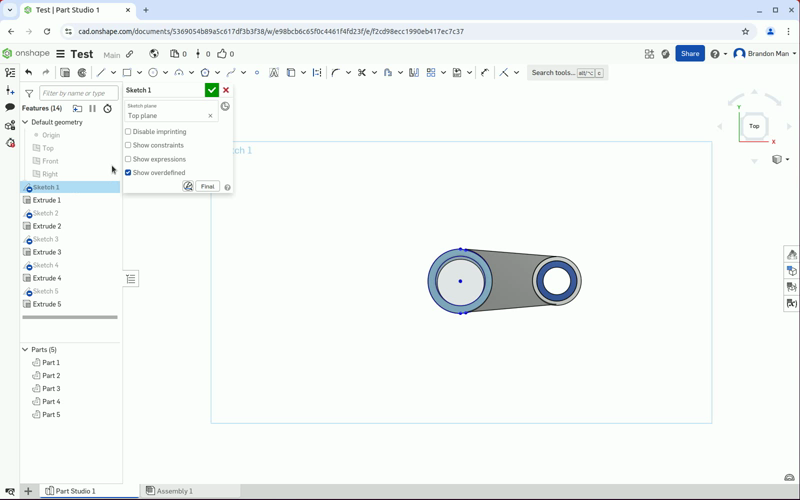
mouse_move(229, 92)
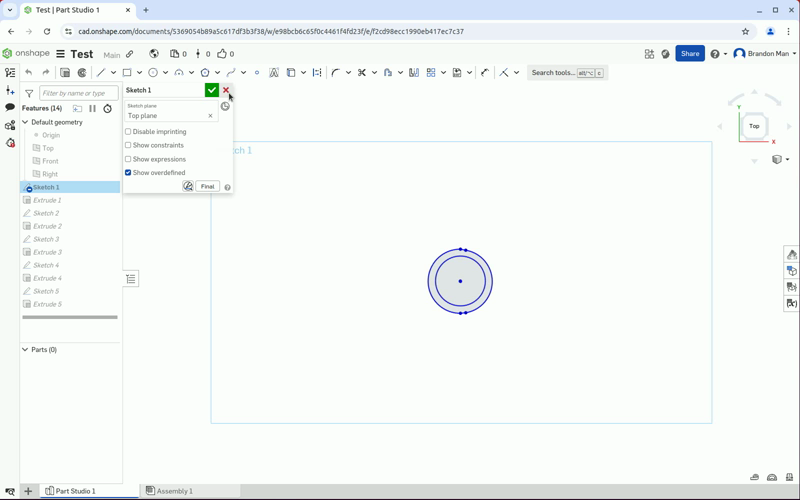
click(229, 92)
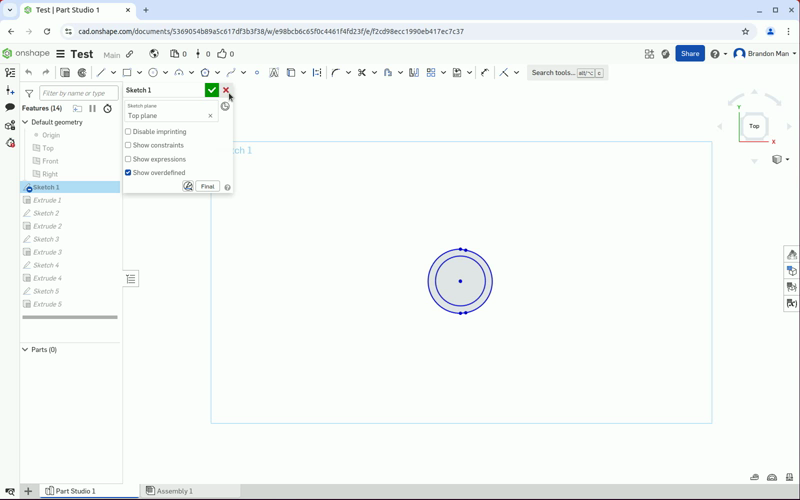
key(shift+s)
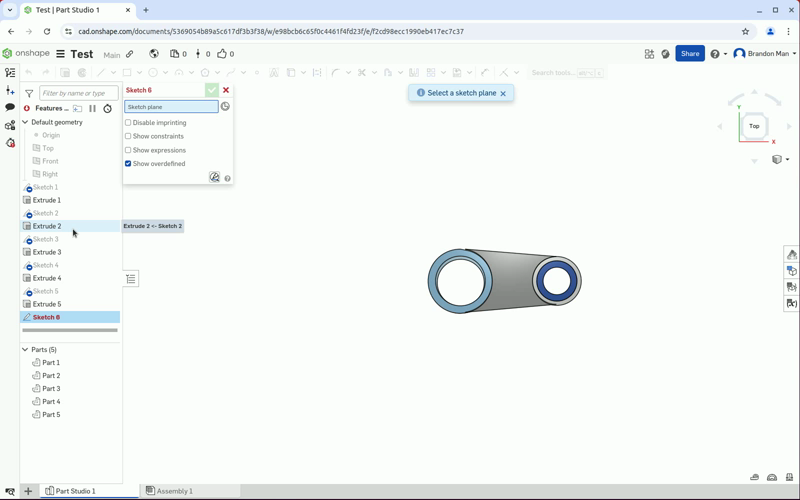
scroll(3)
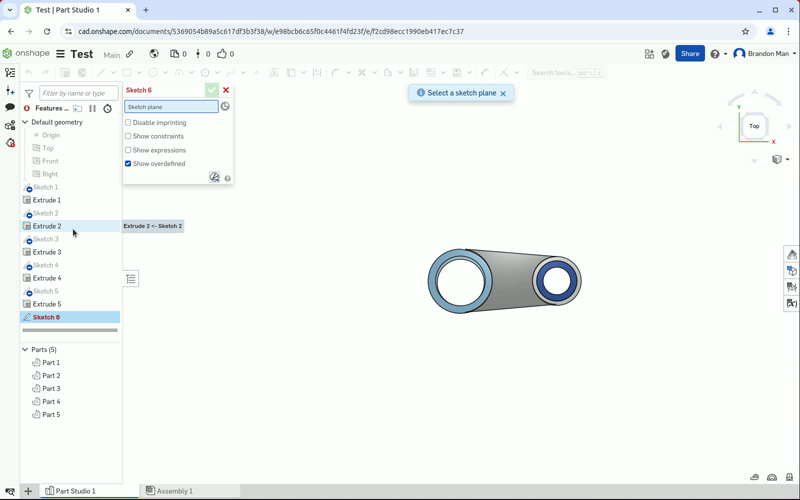
mouse_move(73, 150)
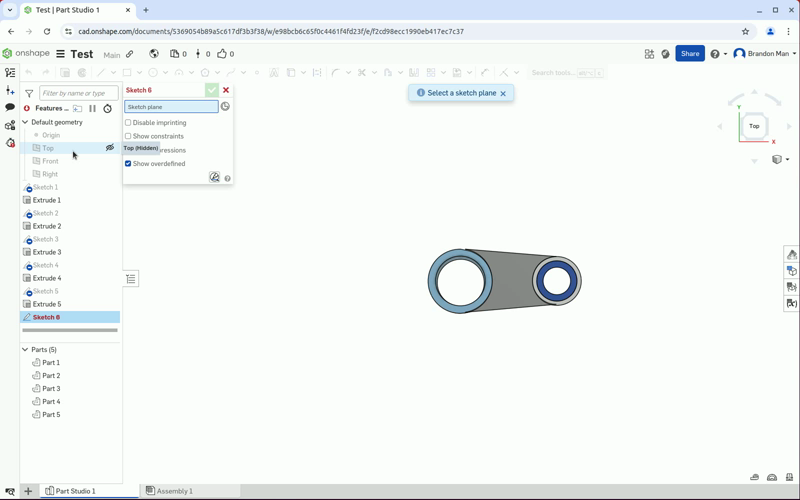
click(73, 150)
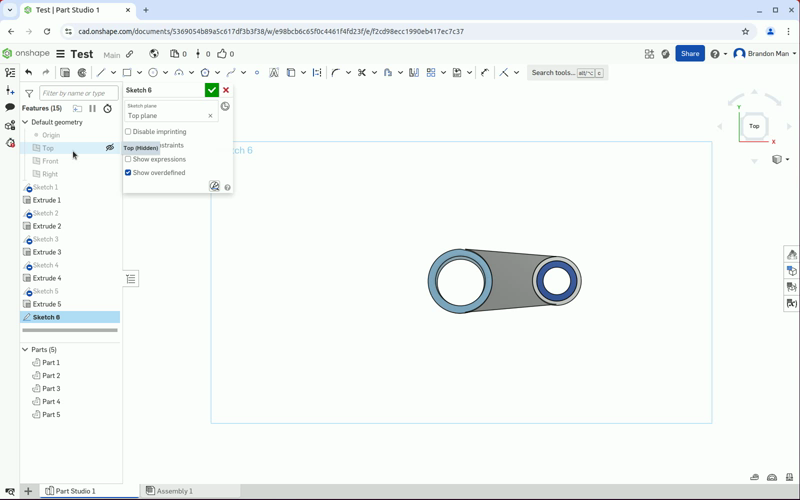
mouse_move(73, 352)
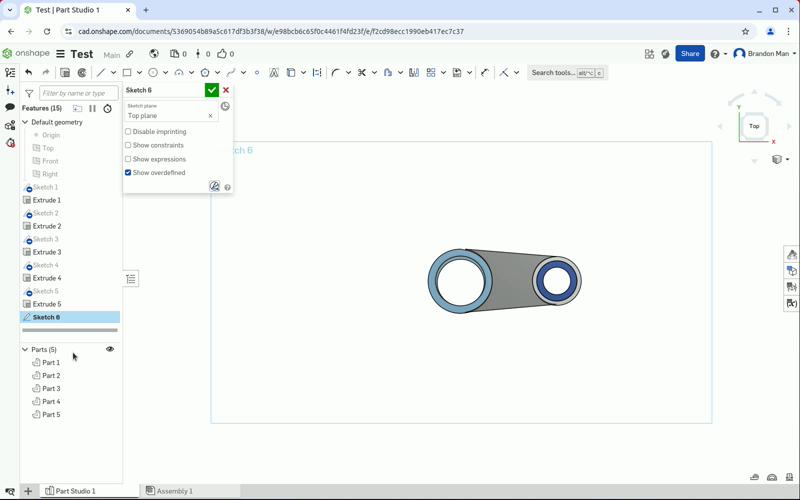
key(y)
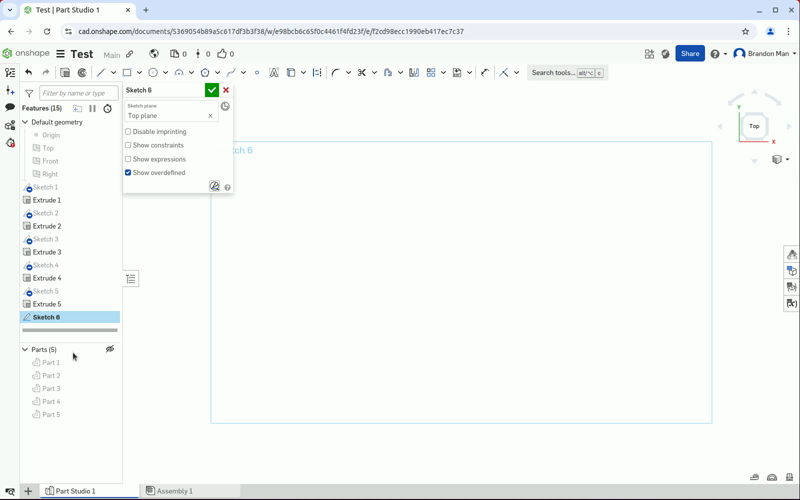
key(c)
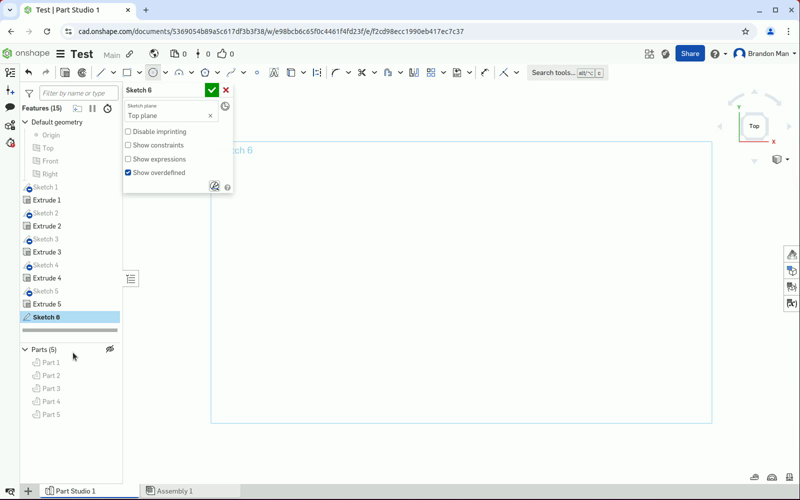
key_down(shift)
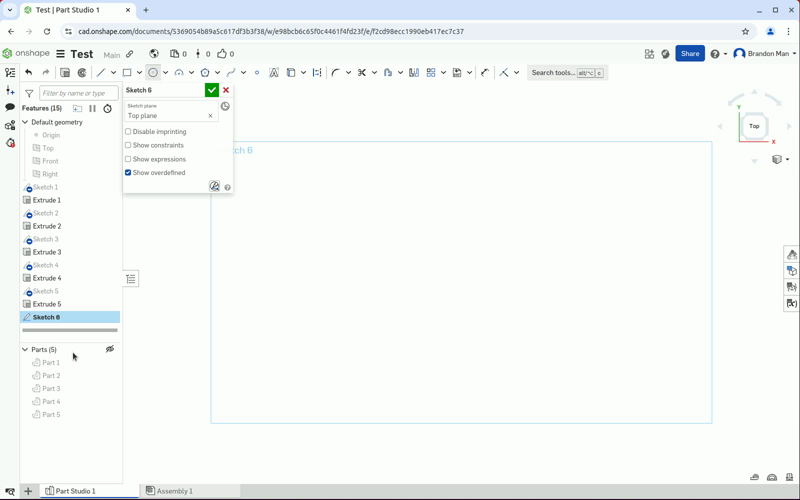
mouse_move(551, 282)
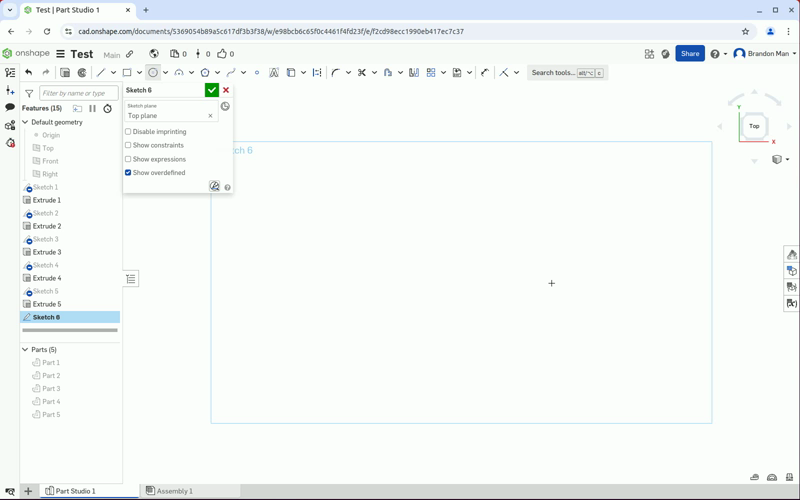
click(551, 282)
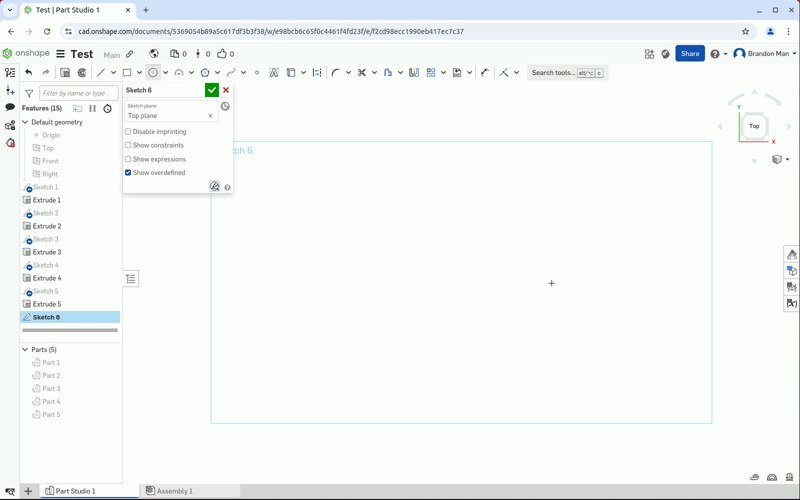
key_up(shift)
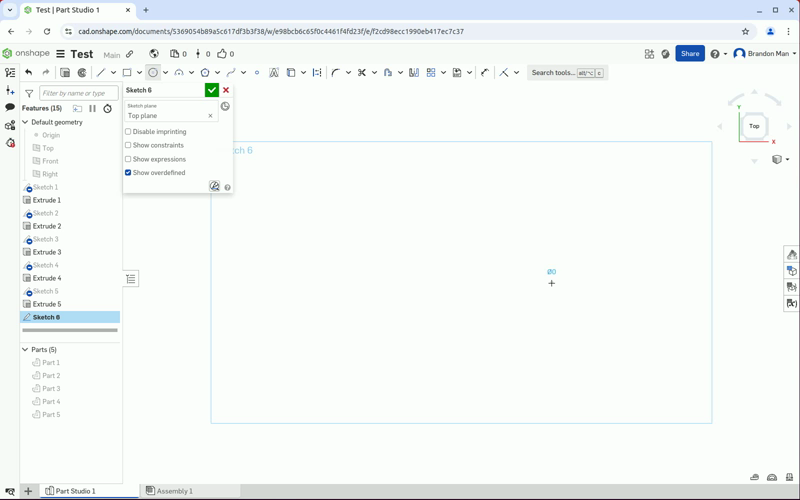
mouse_move(570, 282)
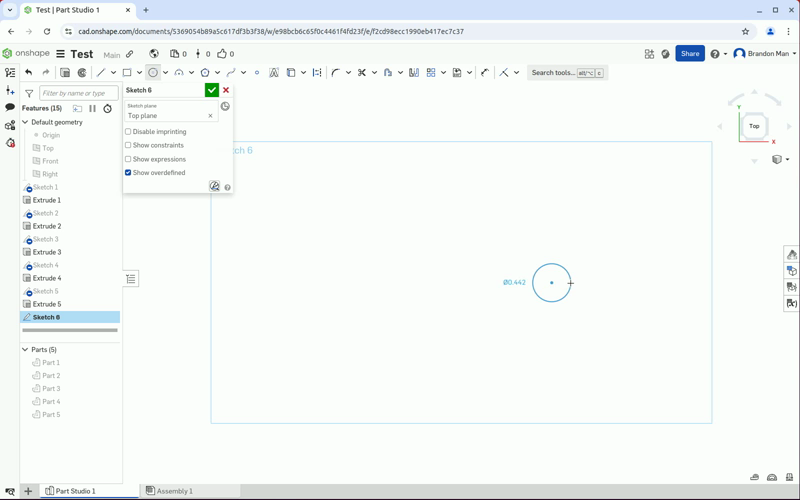
click(570, 282)
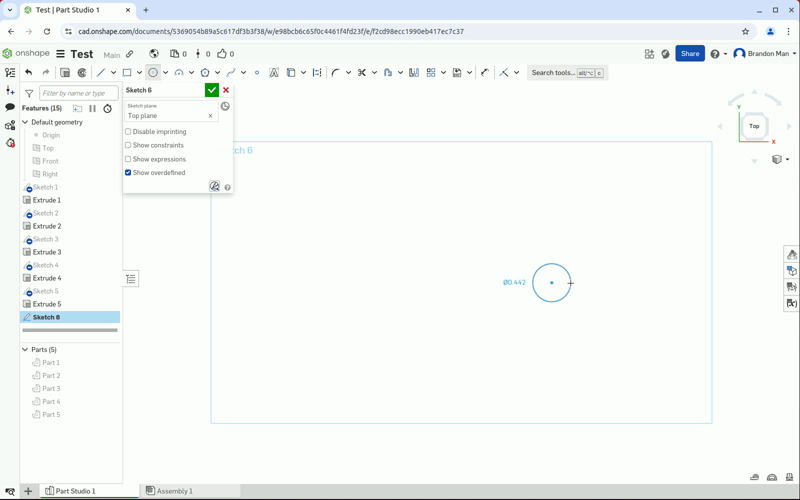
key(esc)
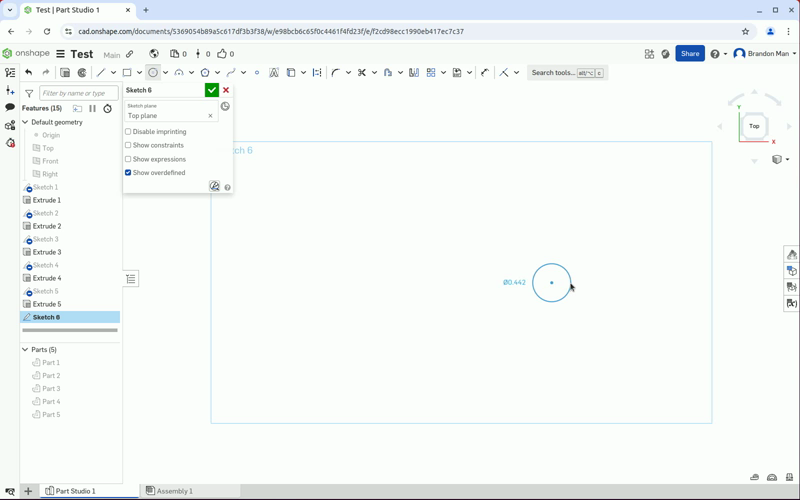
key(c)
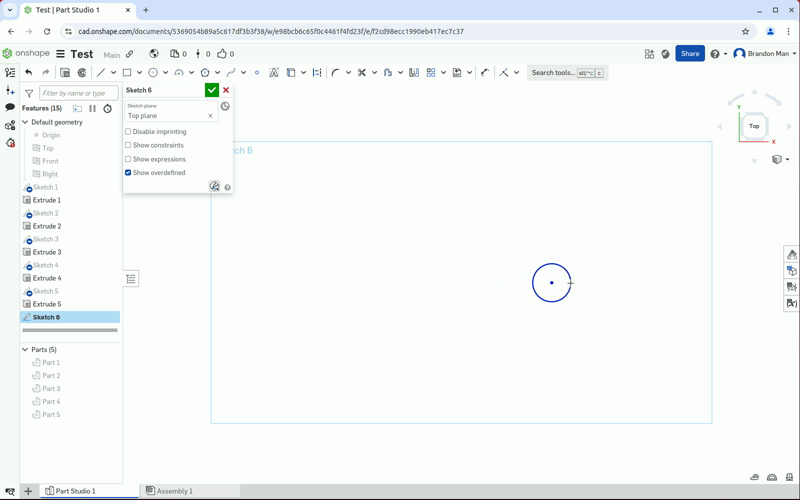
key_down(shift)
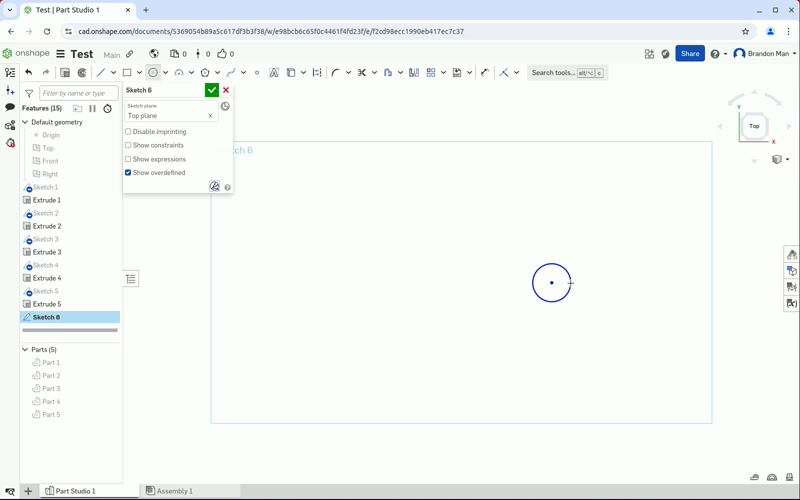
mouse_move(551, 282)
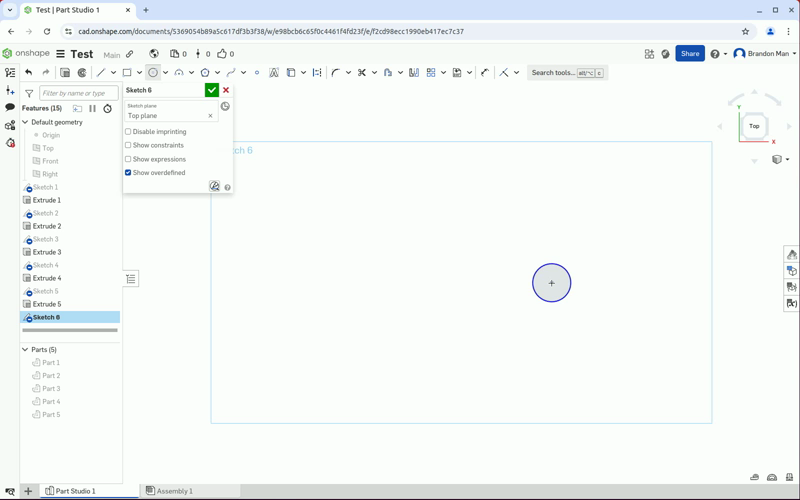
click(551, 282)
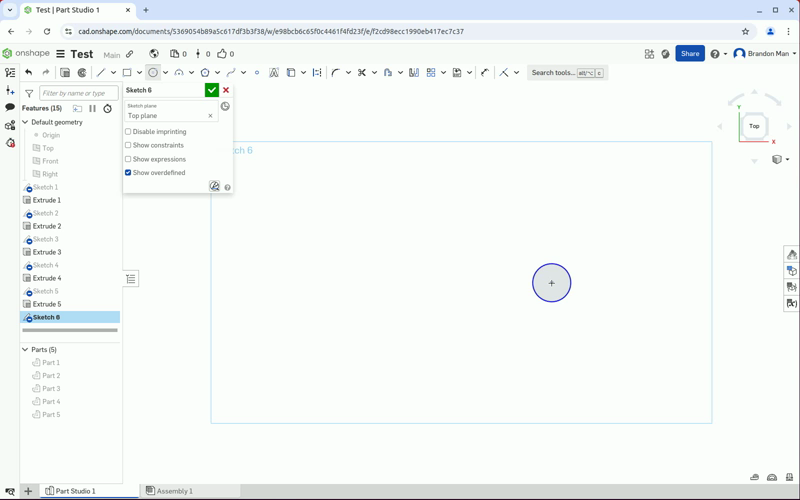
key_up(shift)
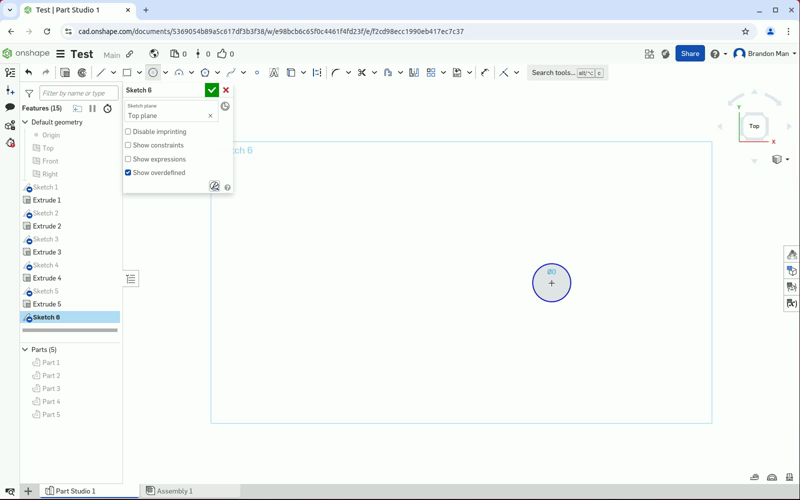
mouse_move(564, 282)
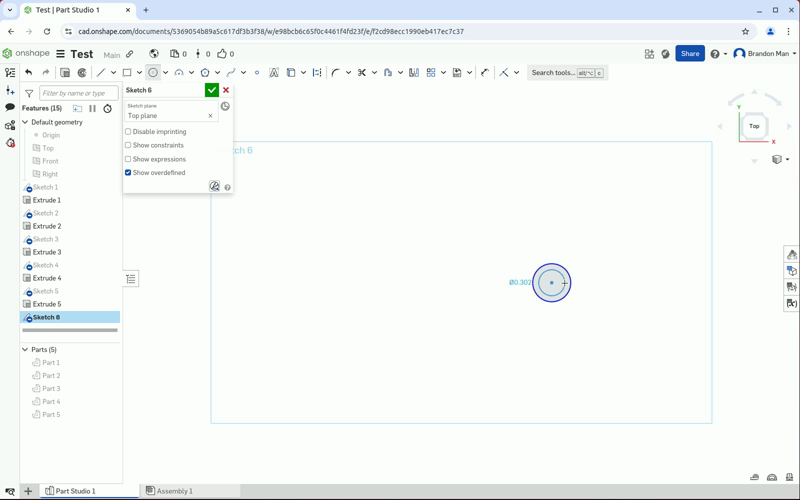
click(564, 282)
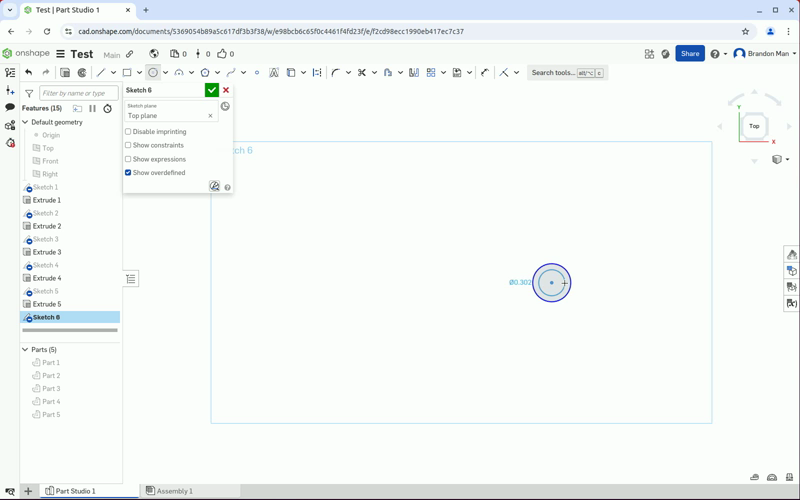
key(esc)
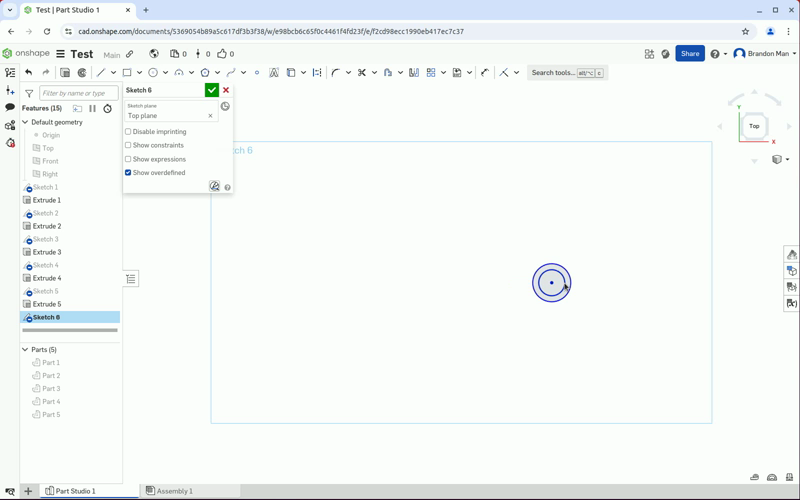
mouse_move(567, 280)
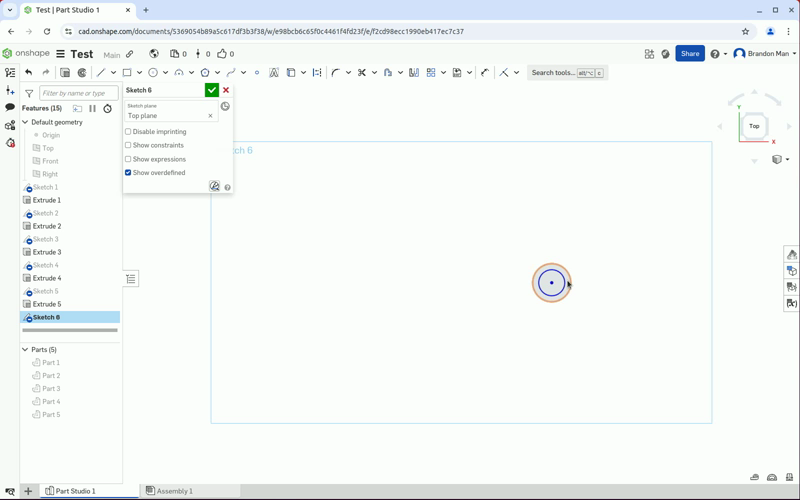
scroll(6)
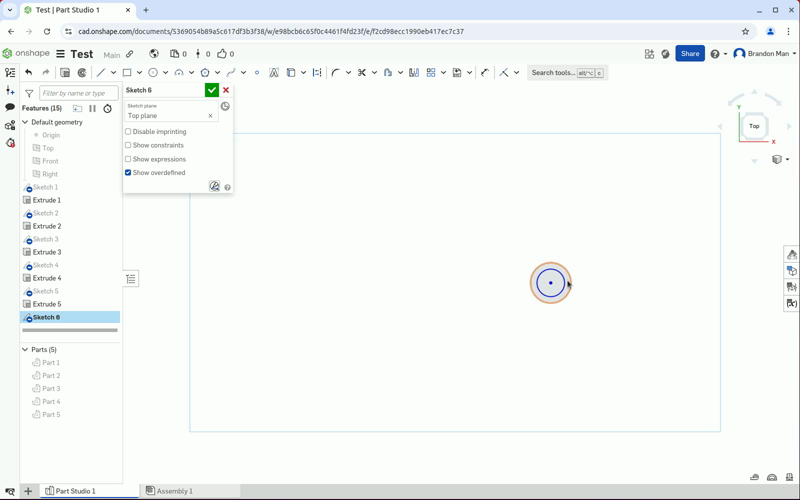
scroll(6)
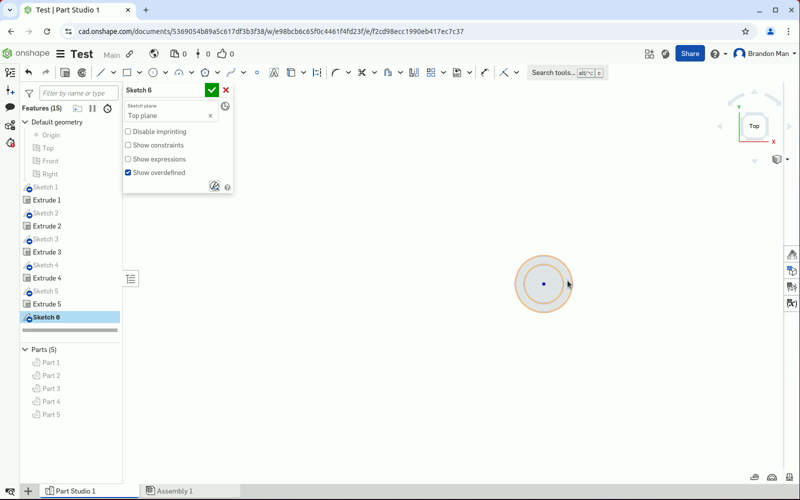
scroll(6)
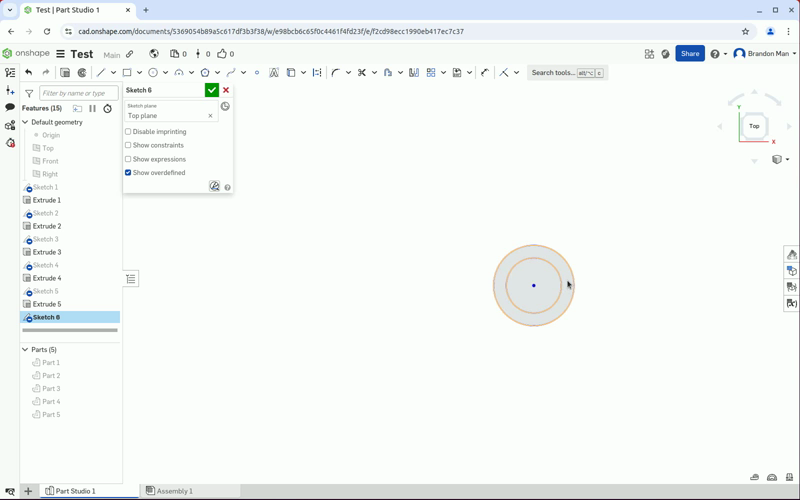
scroll(6)
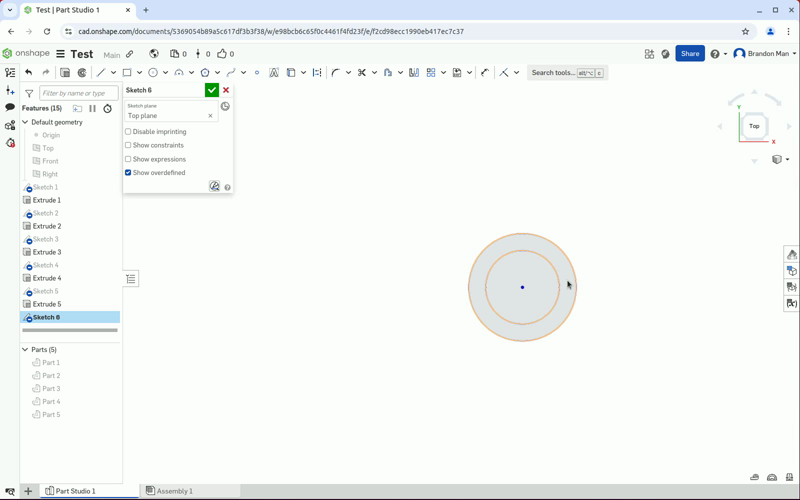
scroll(6)
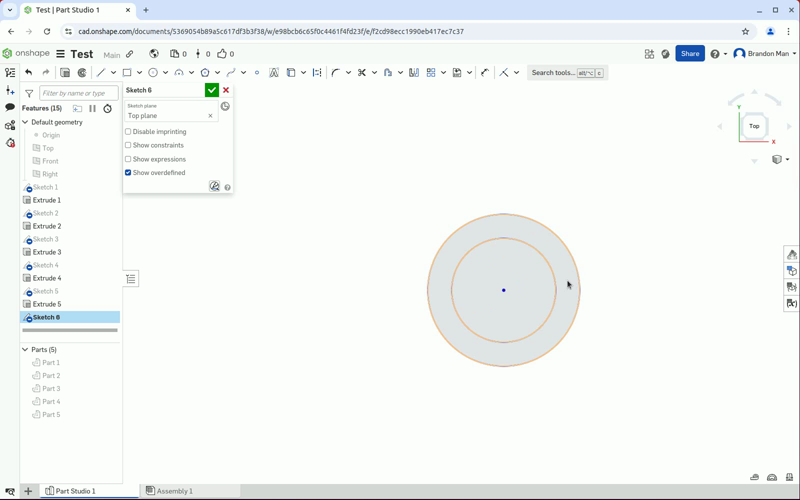
scroll(6)
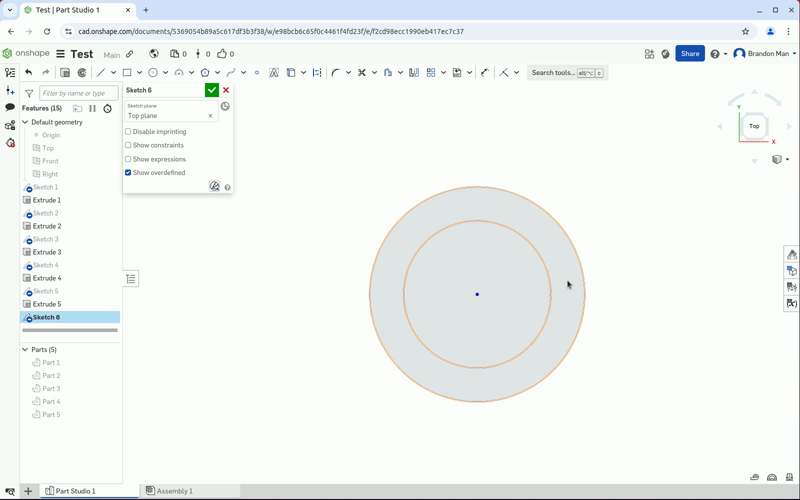
scroll(6)
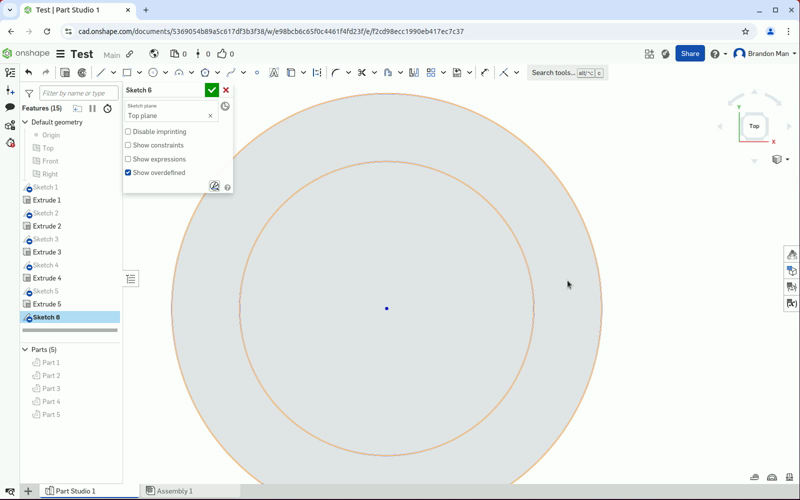
click(567, 280)
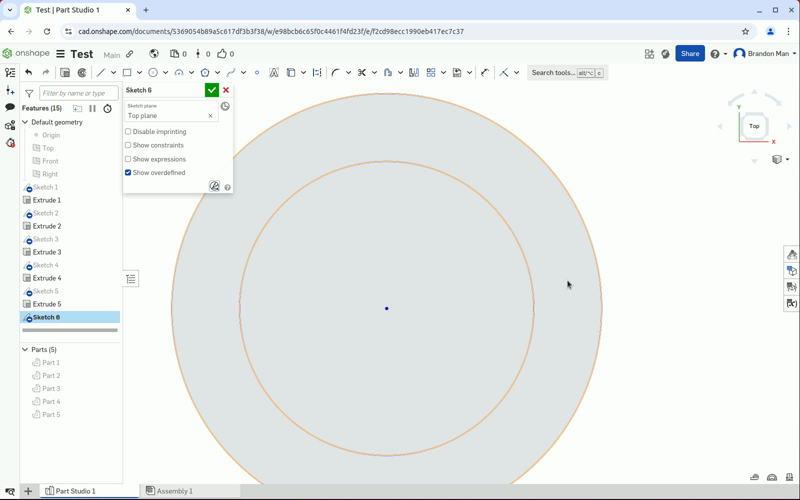
scroll(-6)
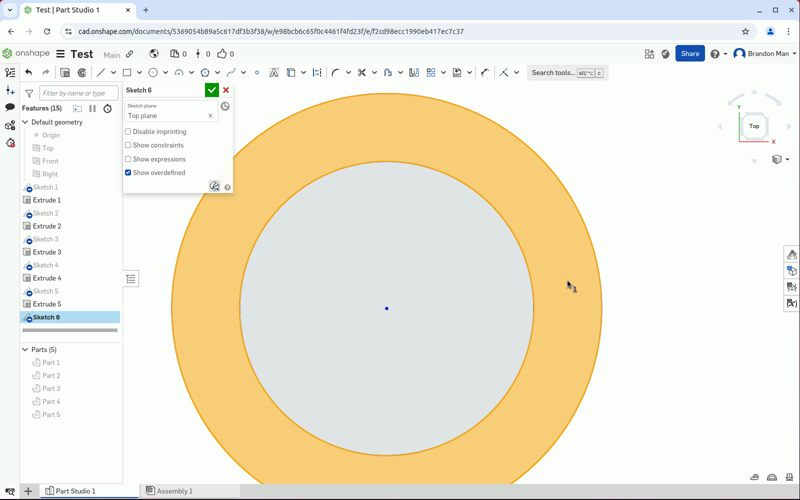
scroll(-6)
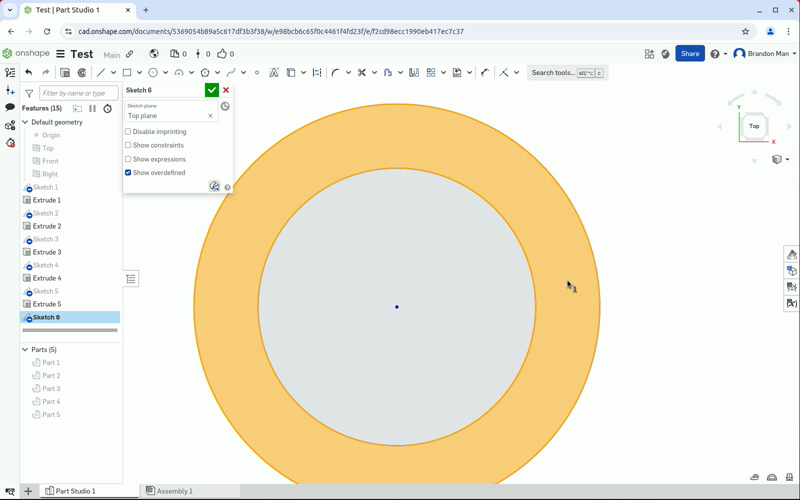
scroll(-6)
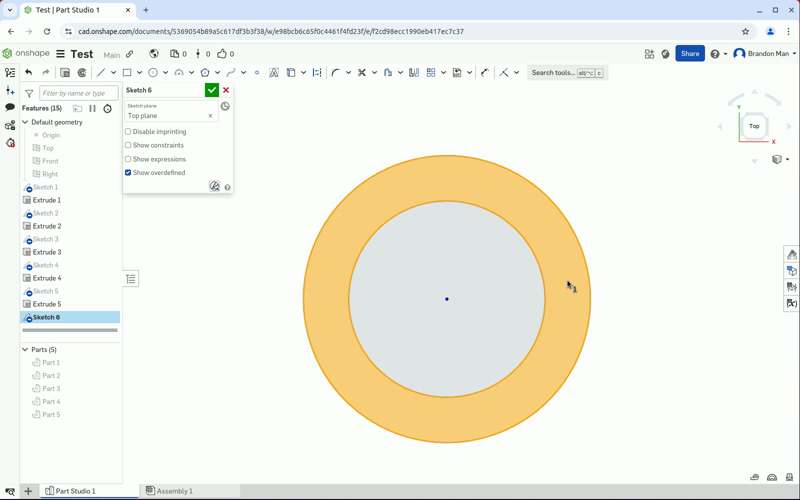
scroll(-6)
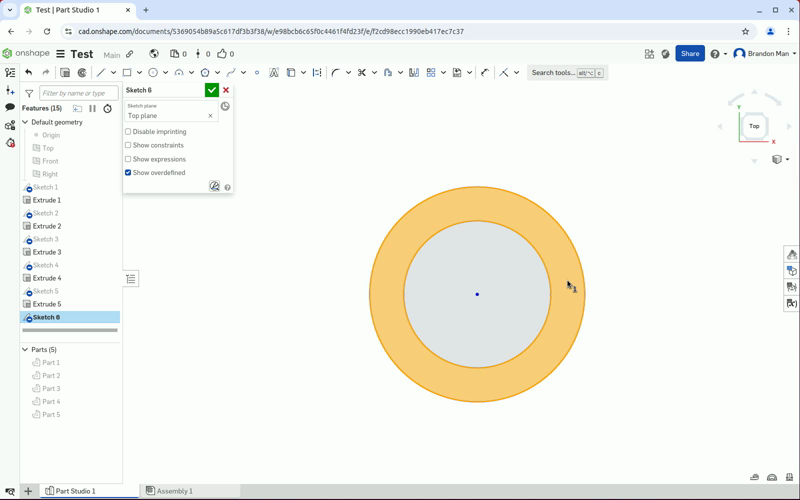
scroll(-6)
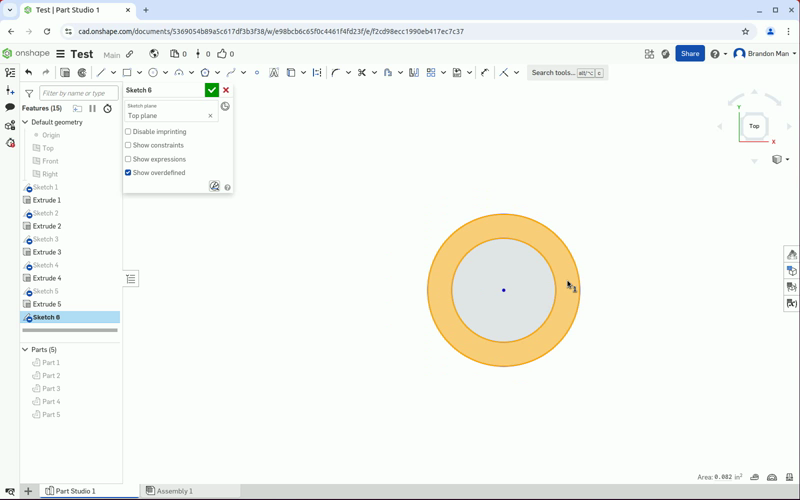
scroll(-6)
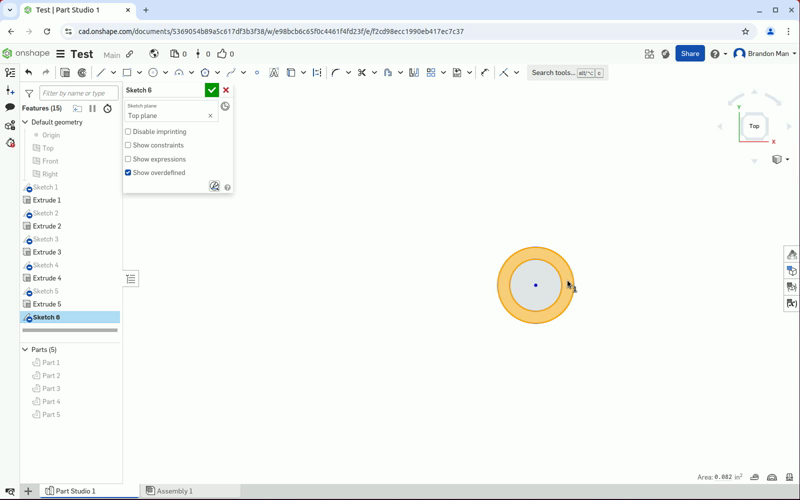
scroll(-6)
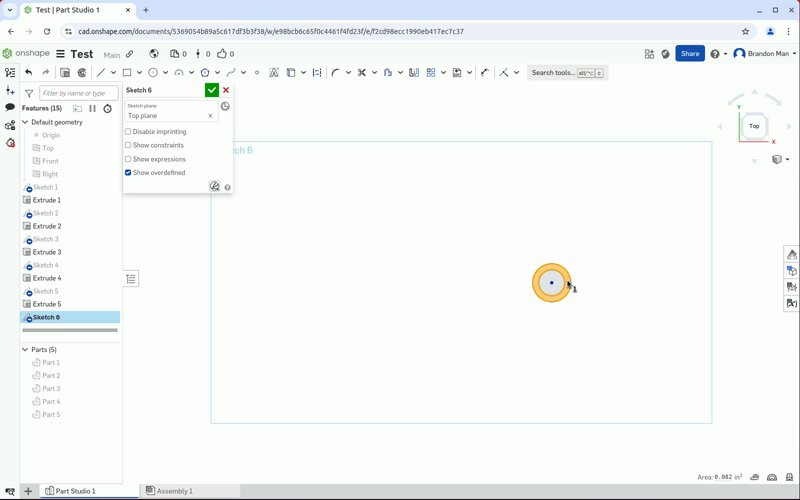
mouse_move(73, 352)
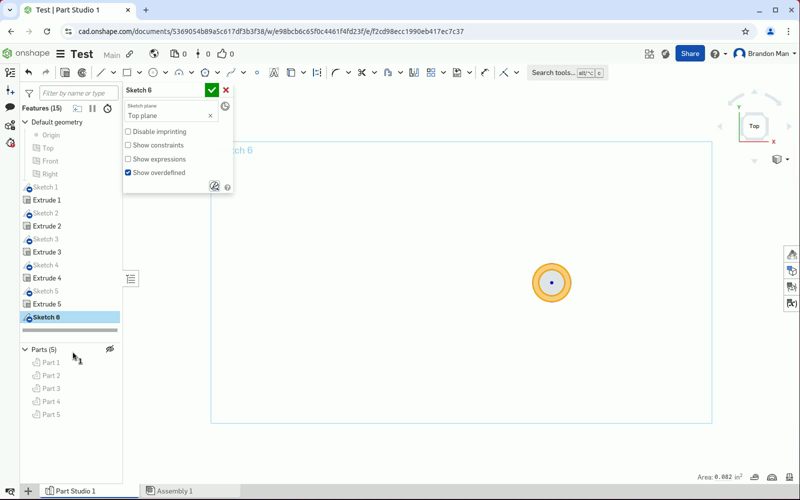
key(shift+y)
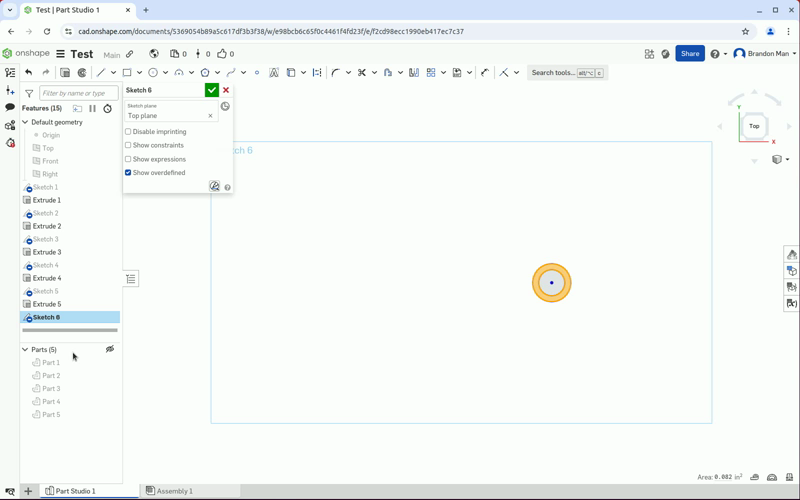
key(shift+e)
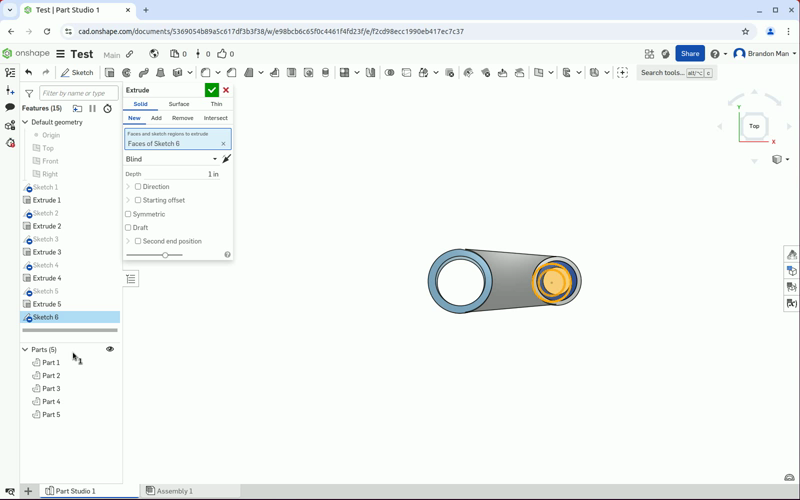
mouse_move(143, 106)
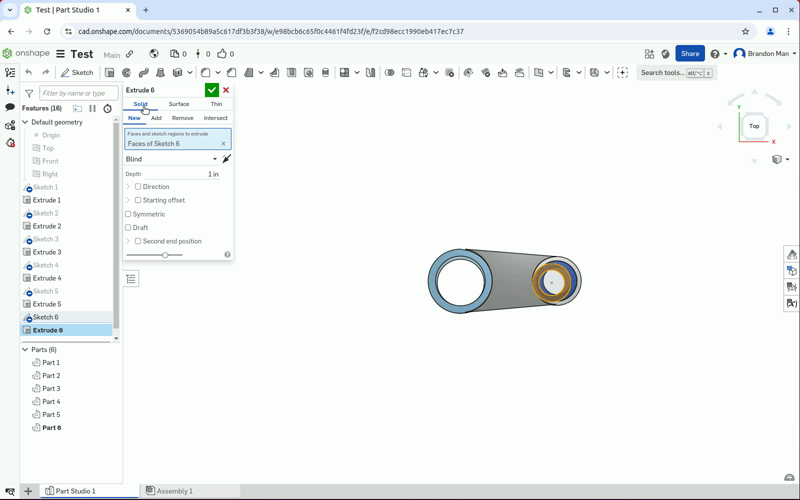
click(143, 106)
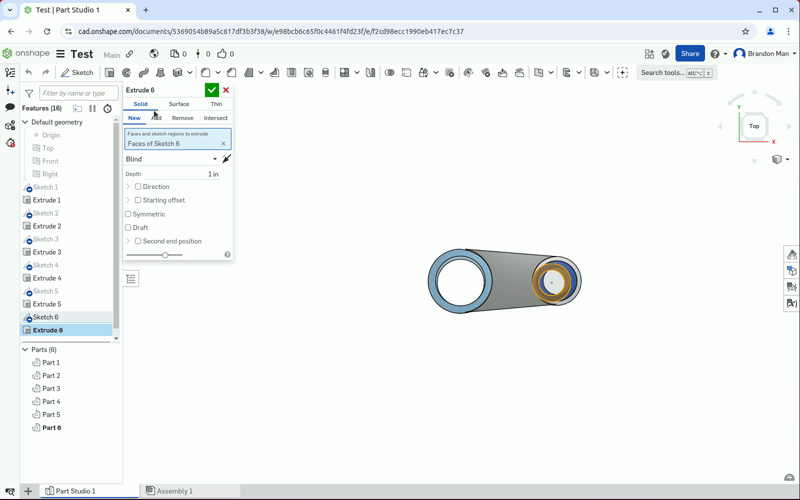
mouse_move(186, 120)
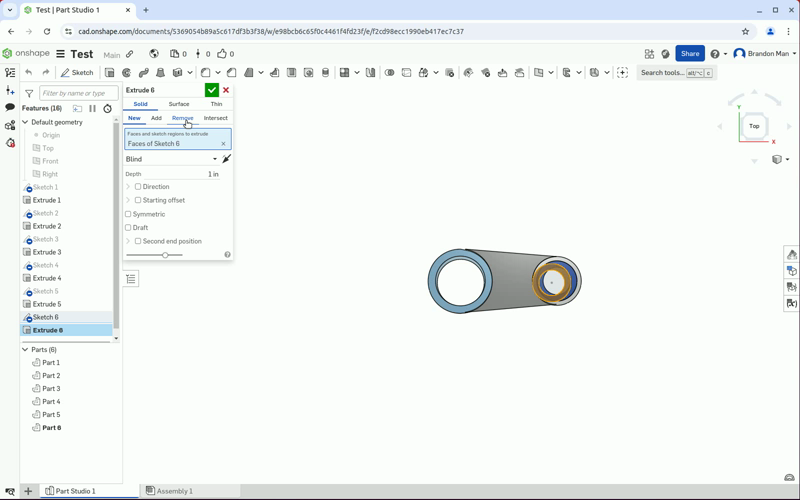
click(186, 120)
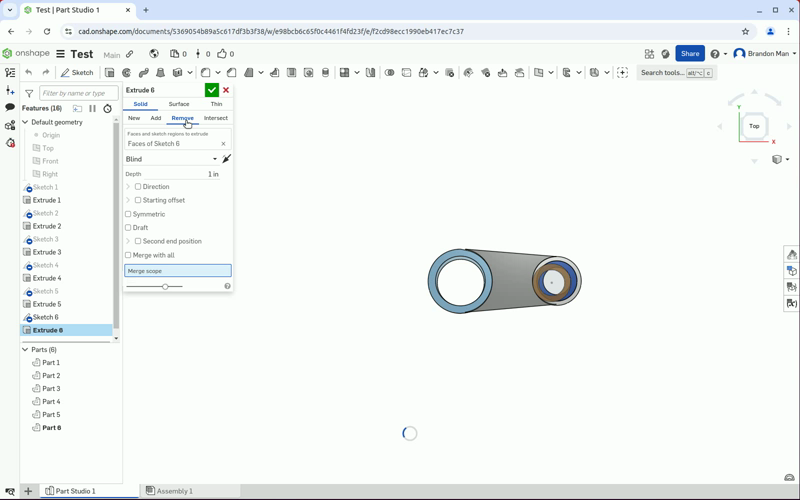
key(tab, 4)
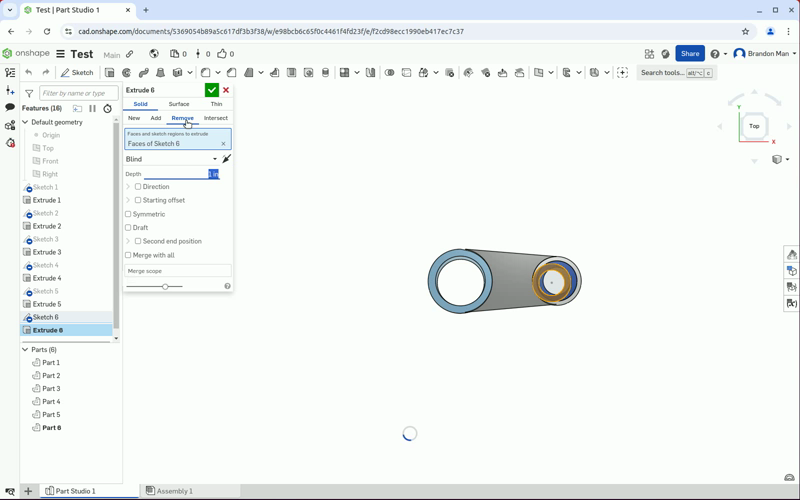
text(-0.13)
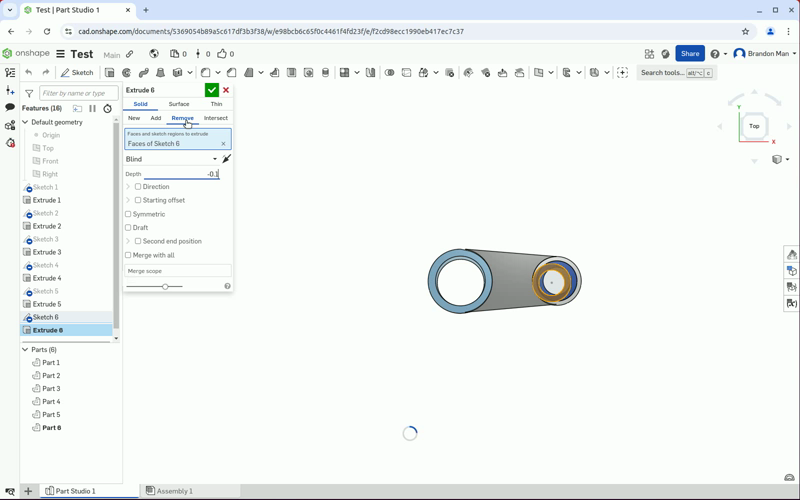
key(tab, 6)
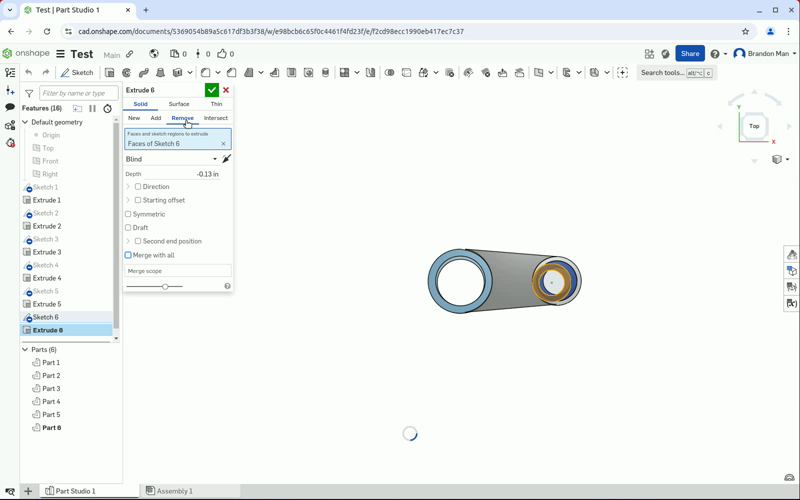
key(space)
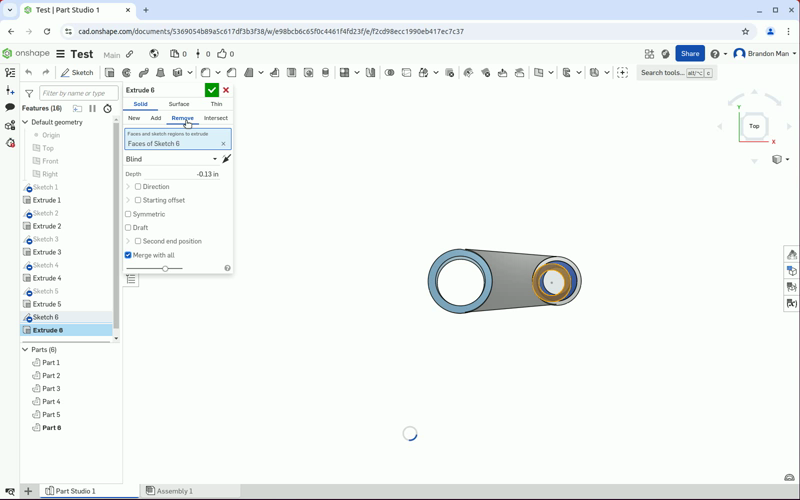
key(enter)
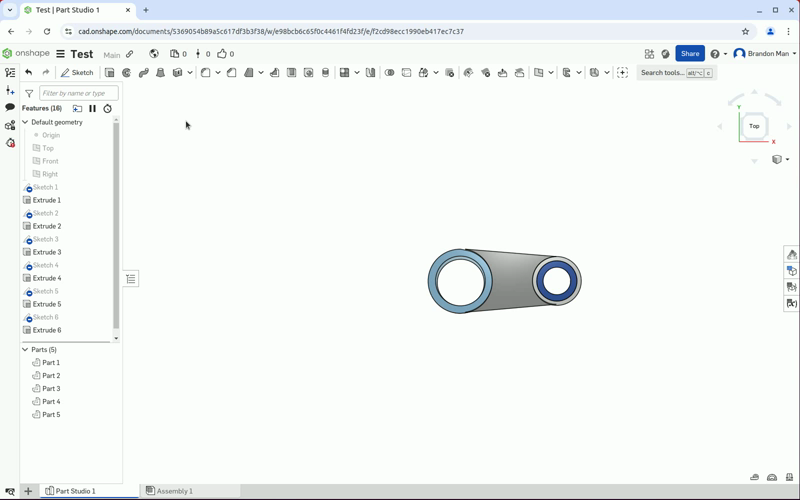
key(shift+h)
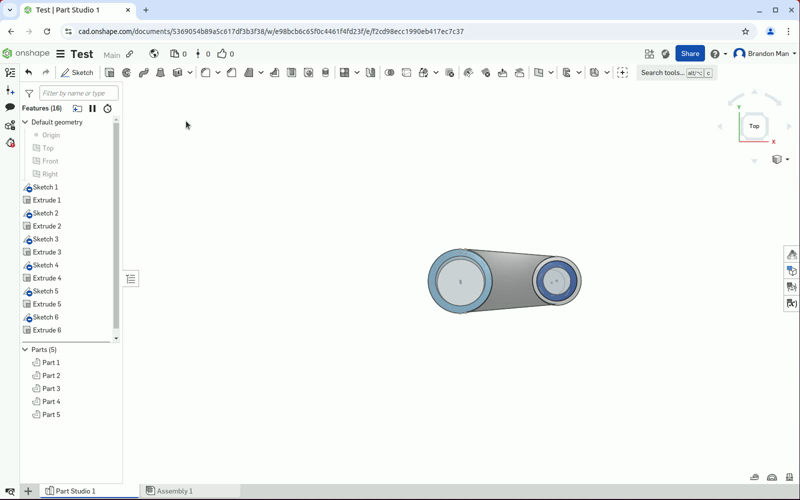
key(shift+h)
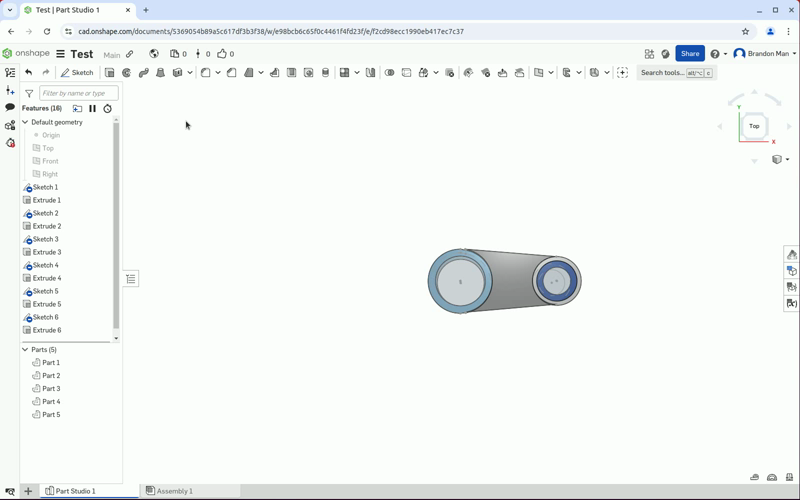
key(shift+7)
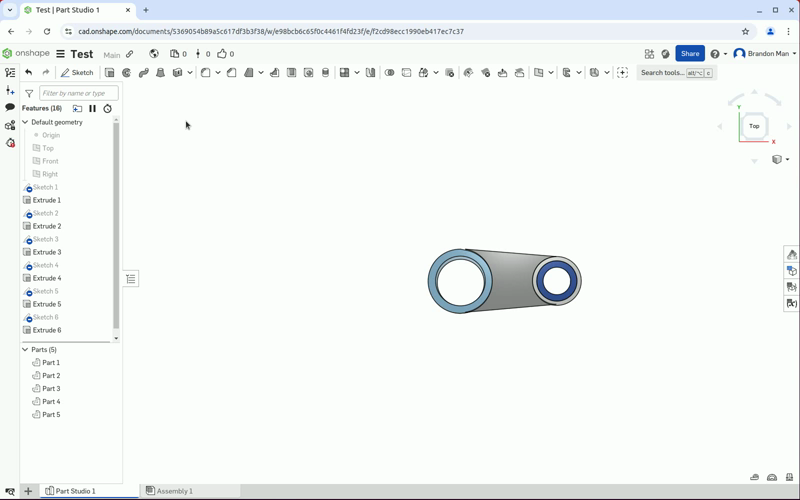
key(up, 3)
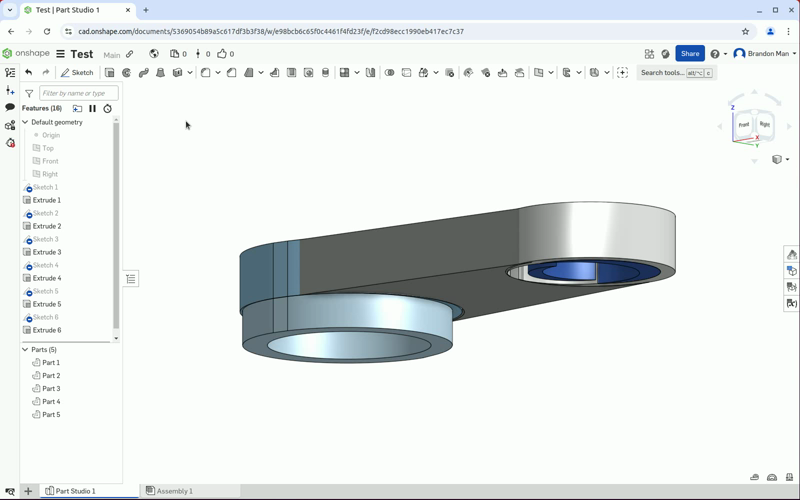
key(left, 3)
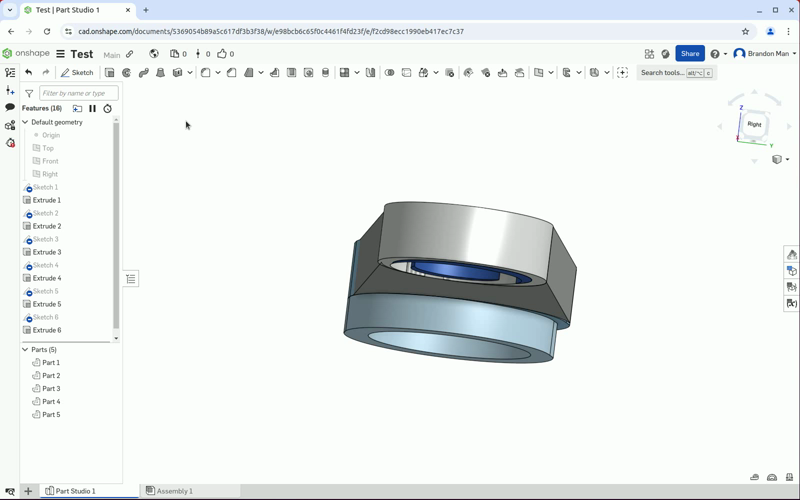
key(right, 3)
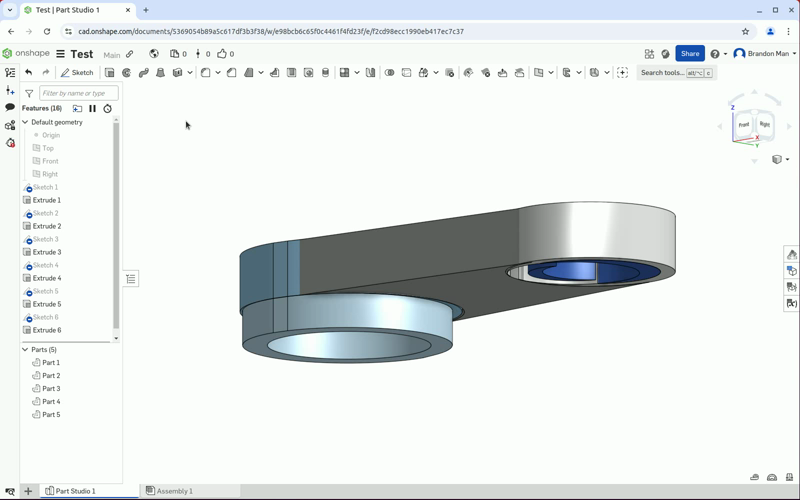
key(down, 3)
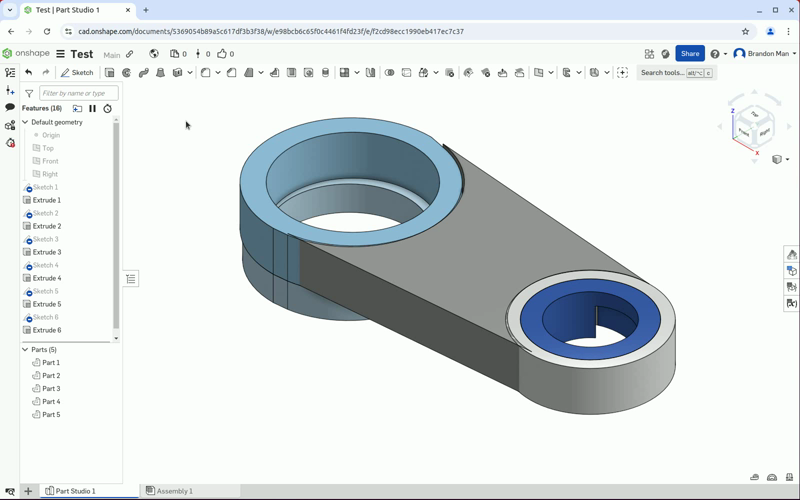
mouse_move(69, 189)
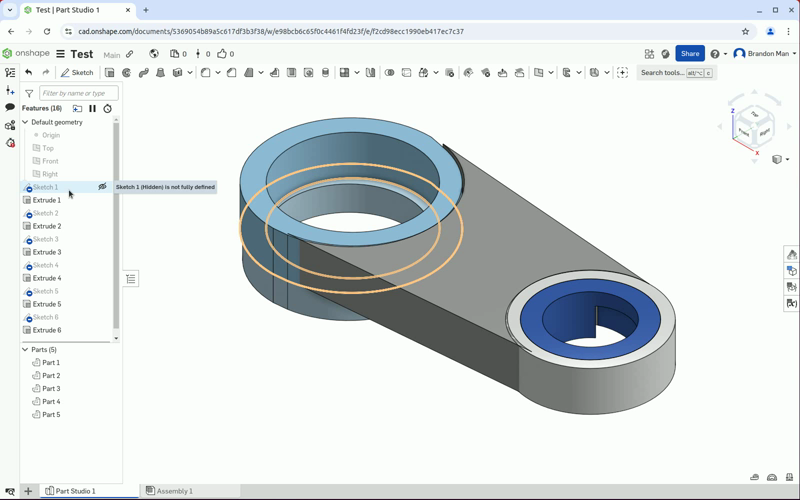
click(69, 189)